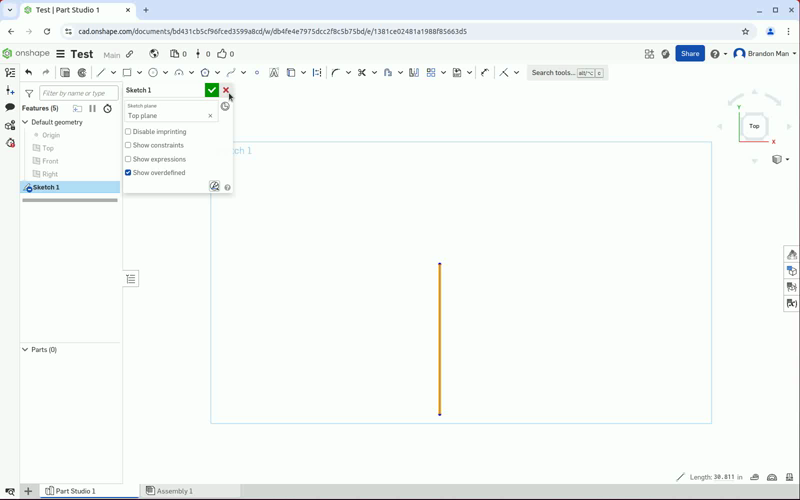
key(shift+h)
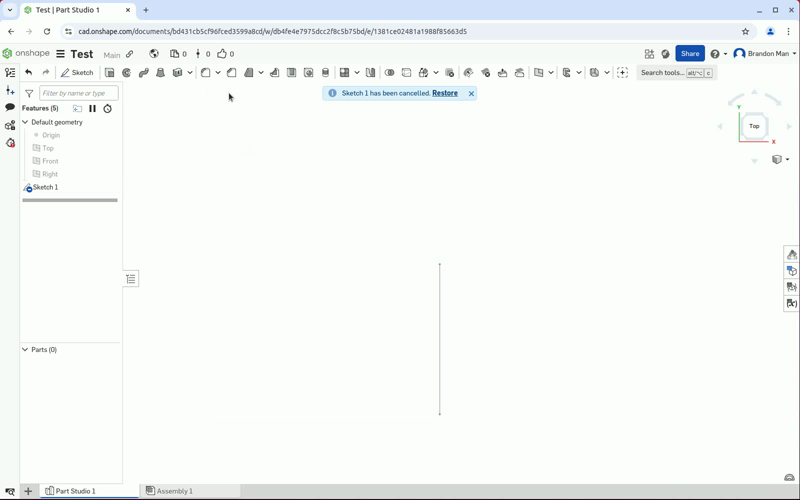
key(shift+s)
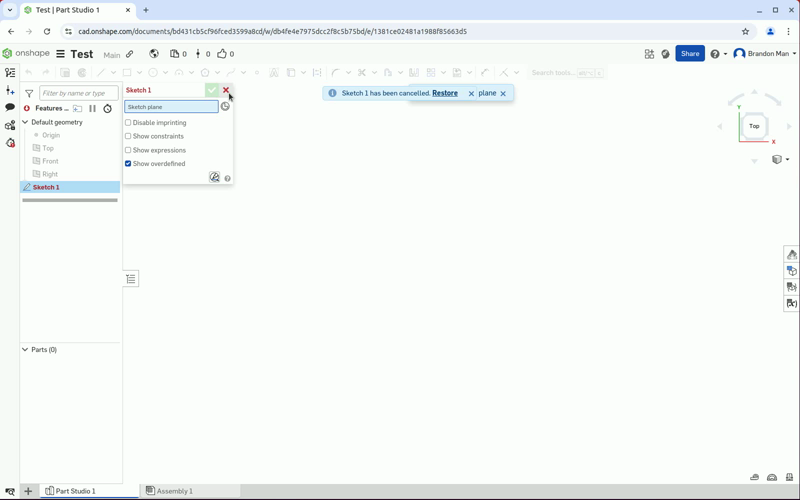
mouse_move(73, 150)
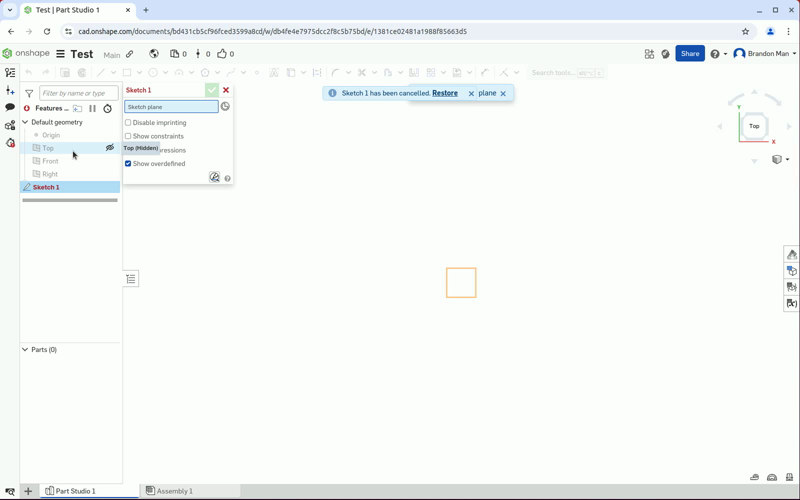
click(73, 150)
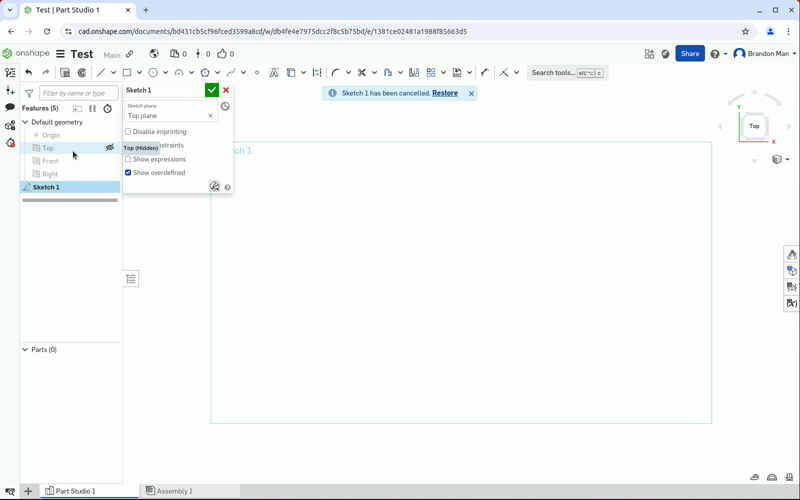
mouse_move(73, 352)
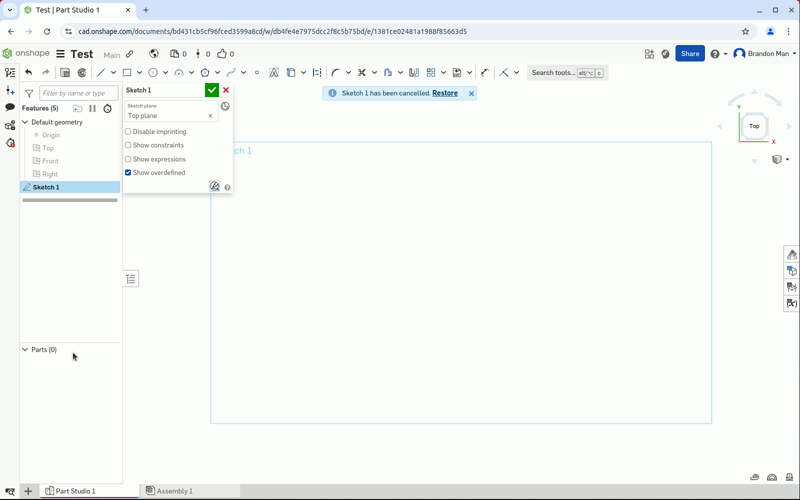
key(y)
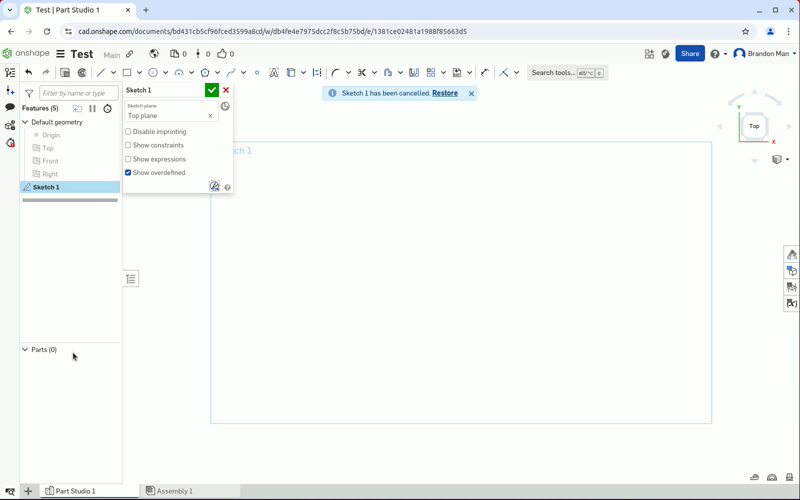
key(l)
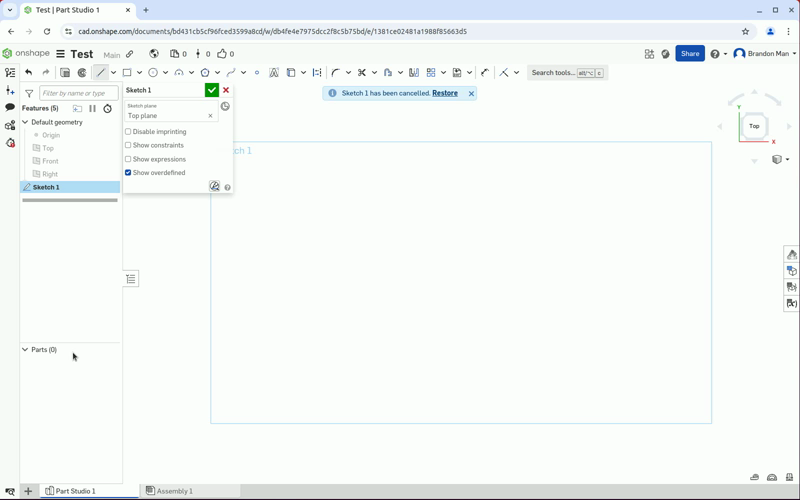
key_down(shift)
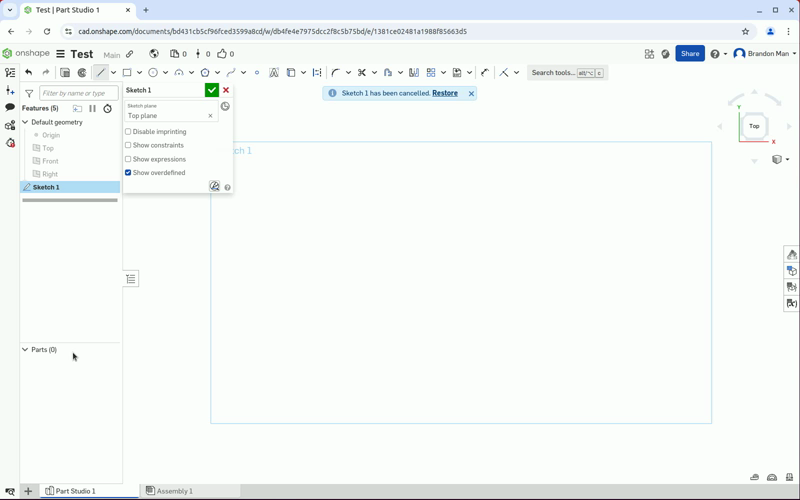
mouse_move(459, 267)
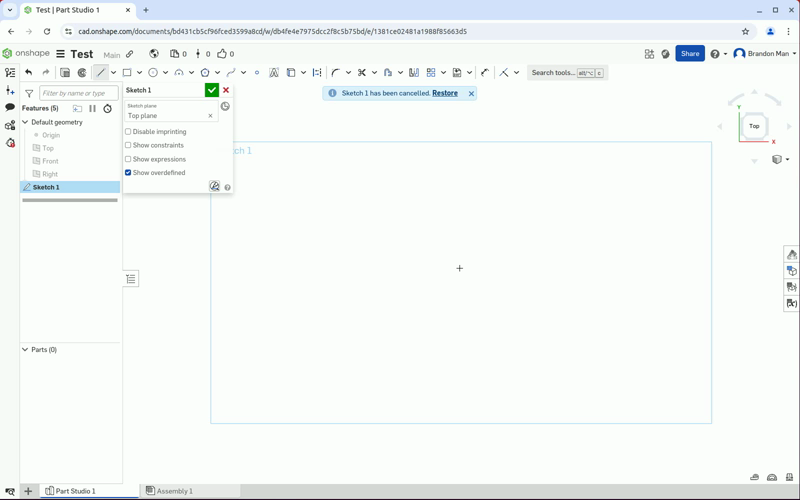
click(459, 267)
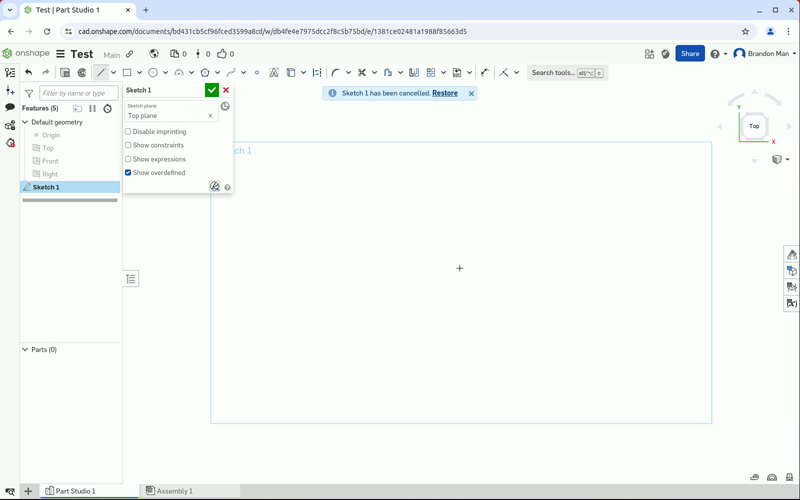
key_up(shift)
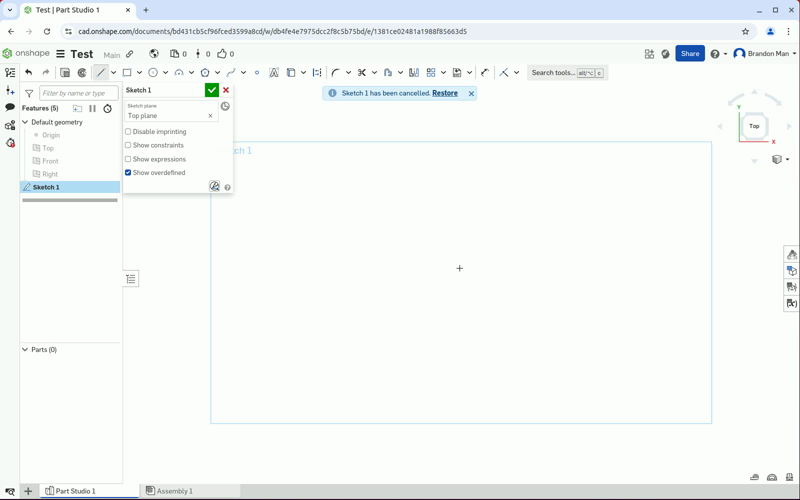
key_down(shift)
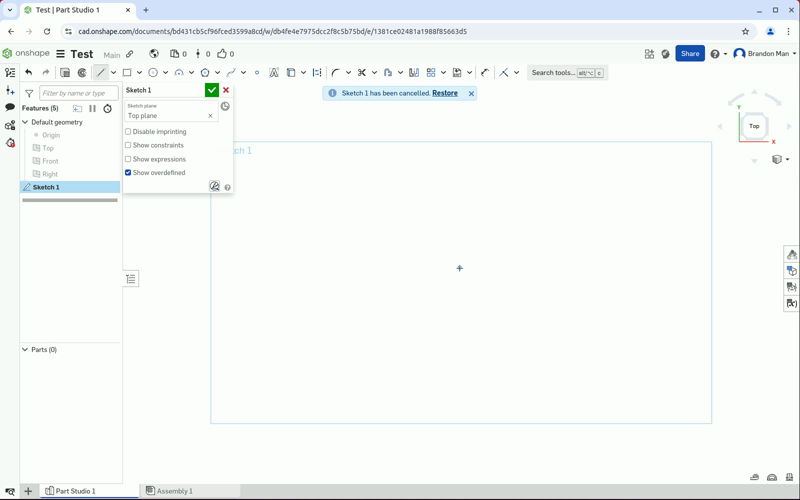
mouse_move(489, 267)
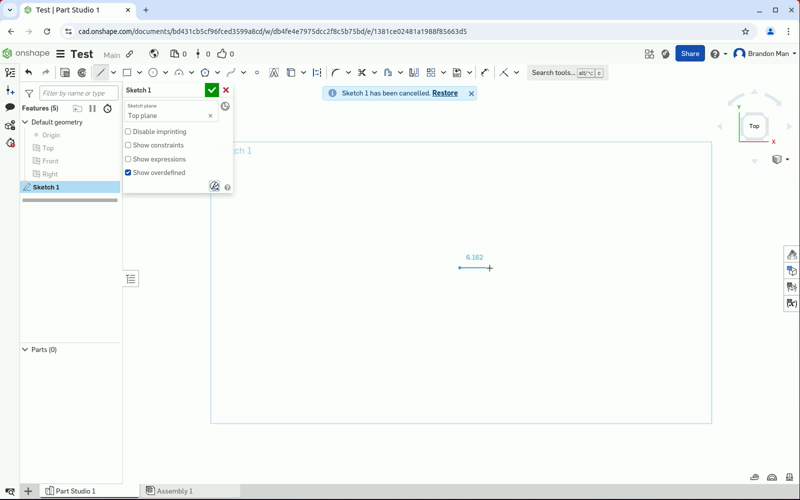
mouse_move(460, 267)
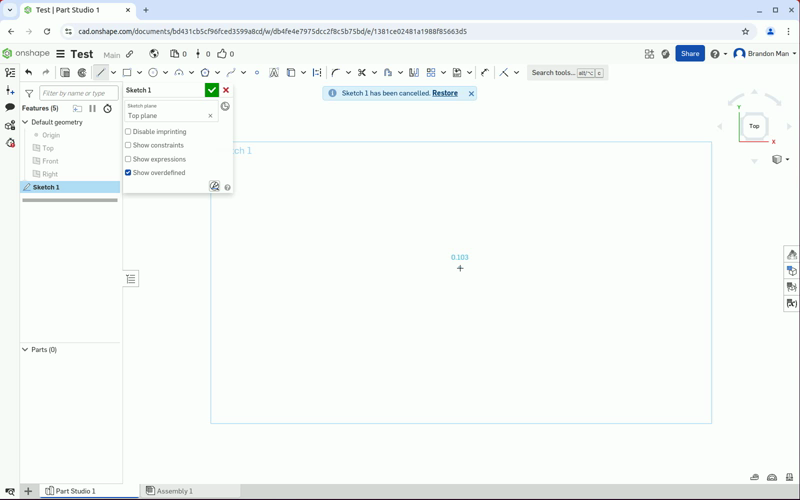
scroll(6)
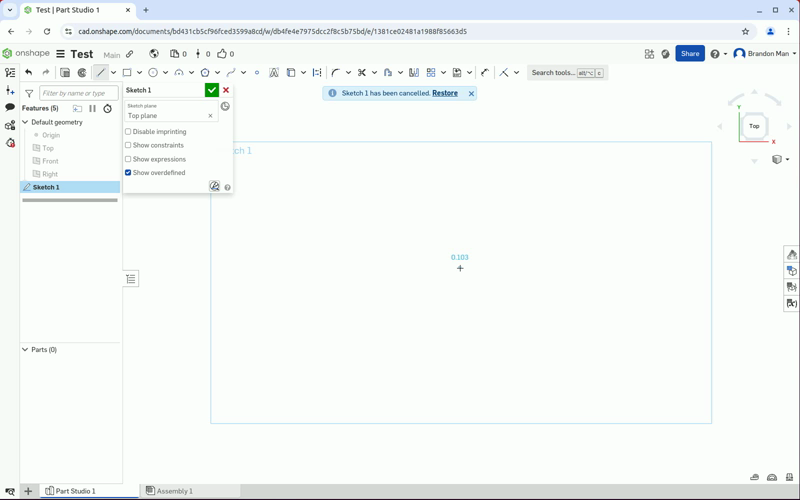
scroll(6)
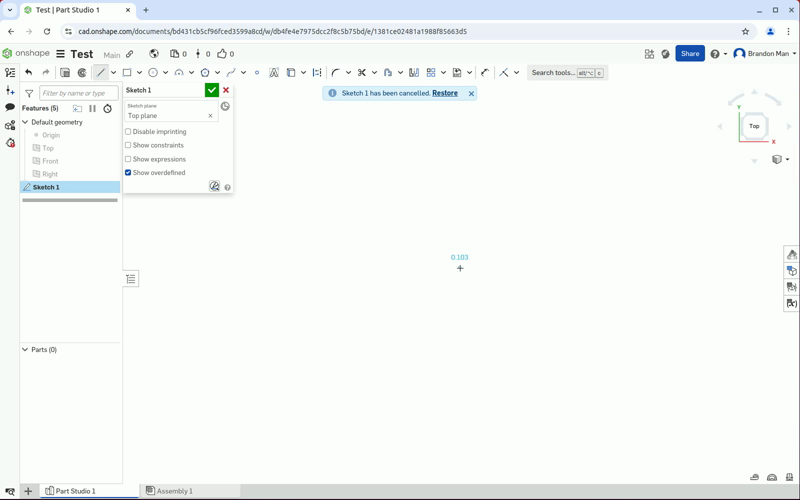
scroll(6)
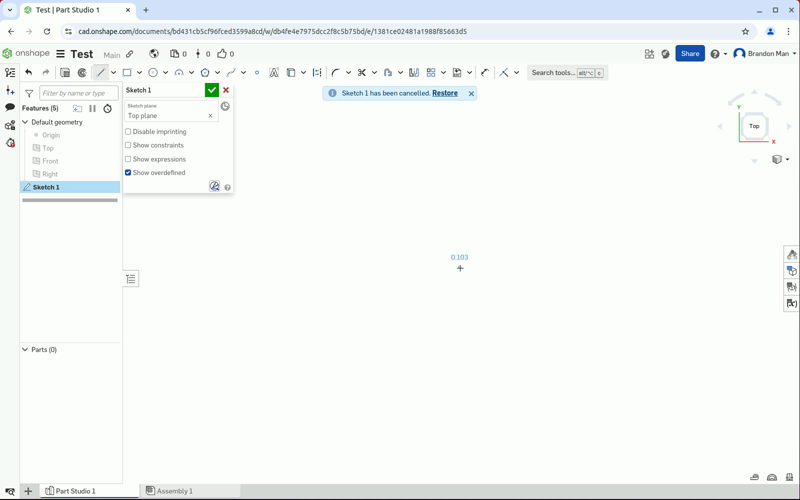
scroll(6)
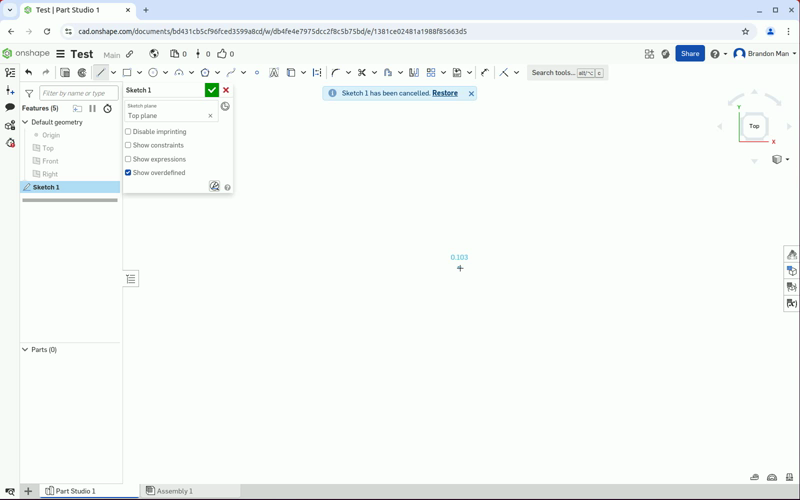
scroll(6)
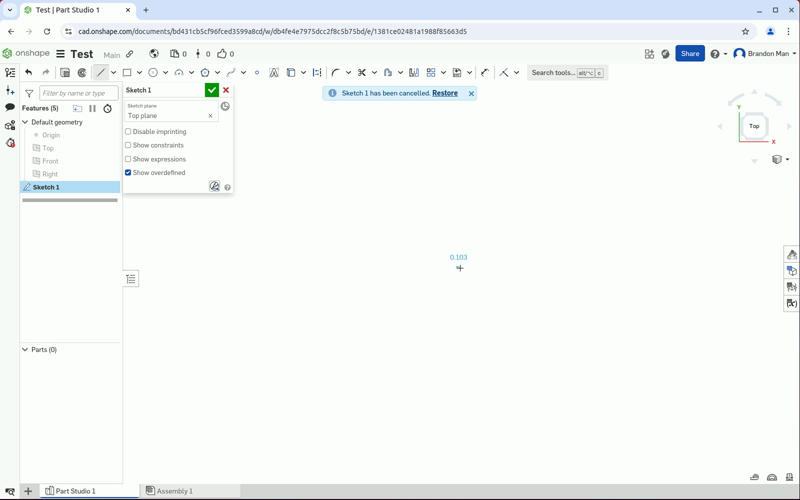
scroll(6)
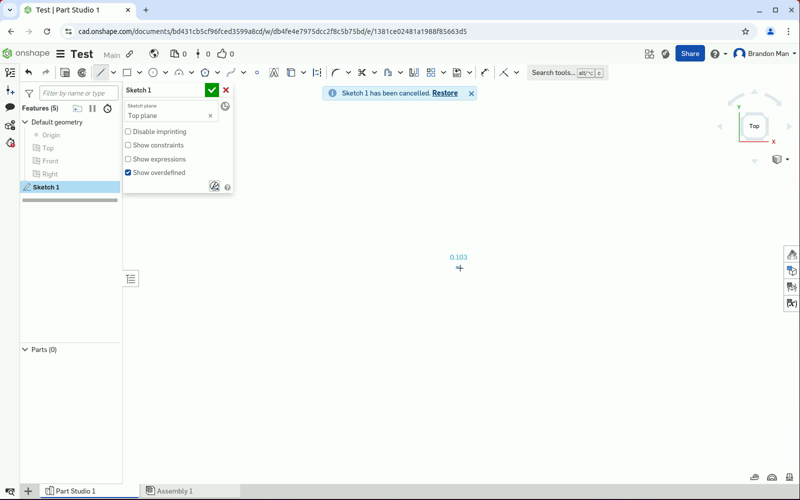
scroll(6)
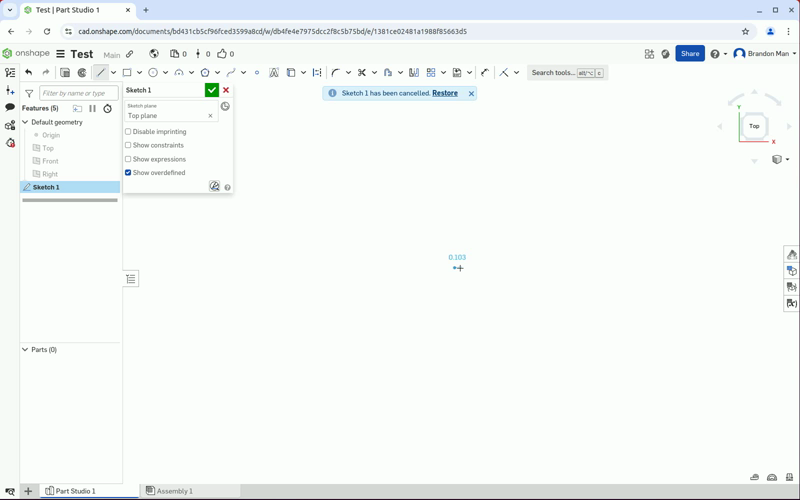
click(460, 267)
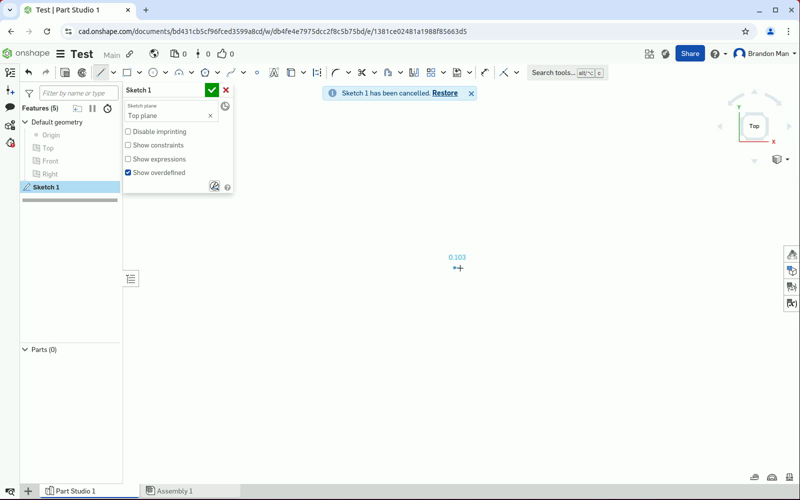
scroll(-6)
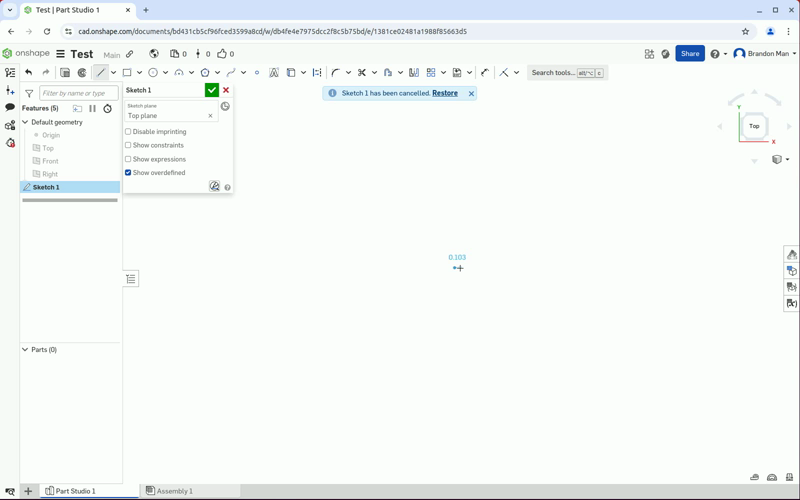
scroll(-6)
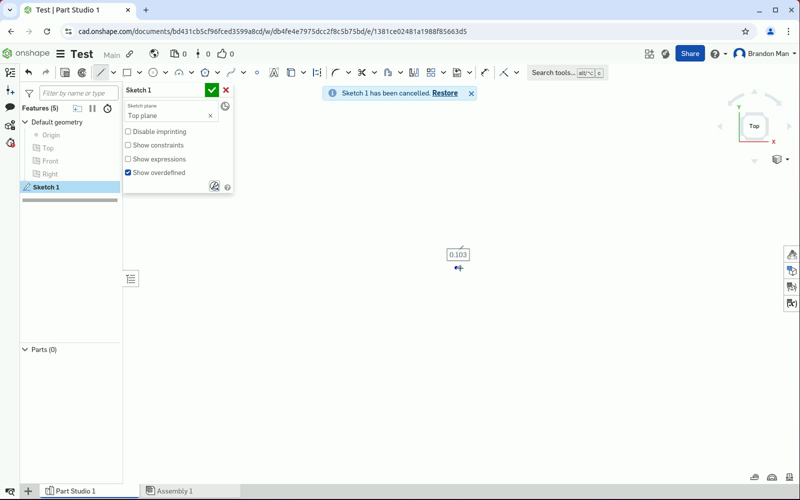
scroll(-6)
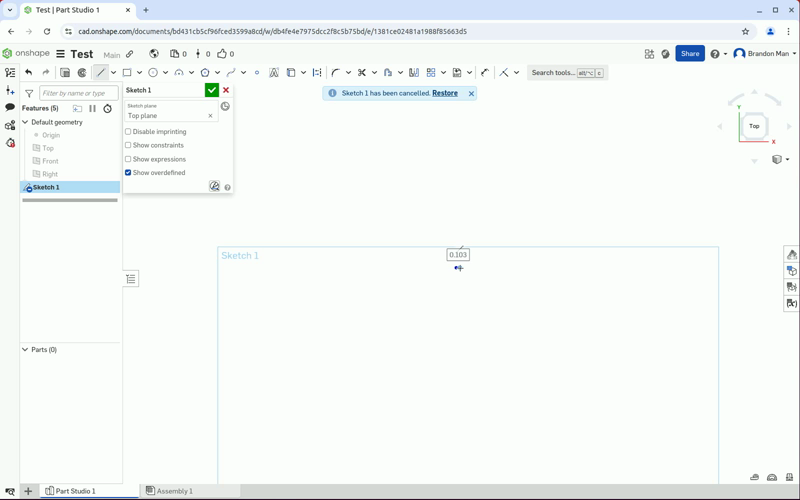
scroll(-6)
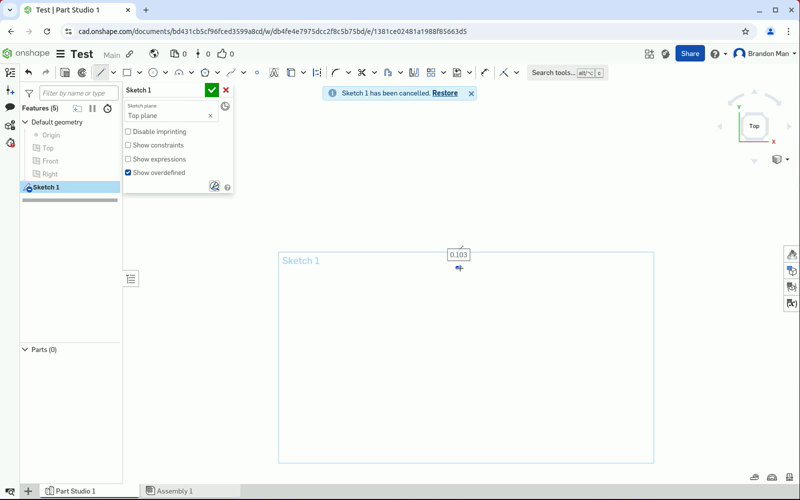
scroll(-6)
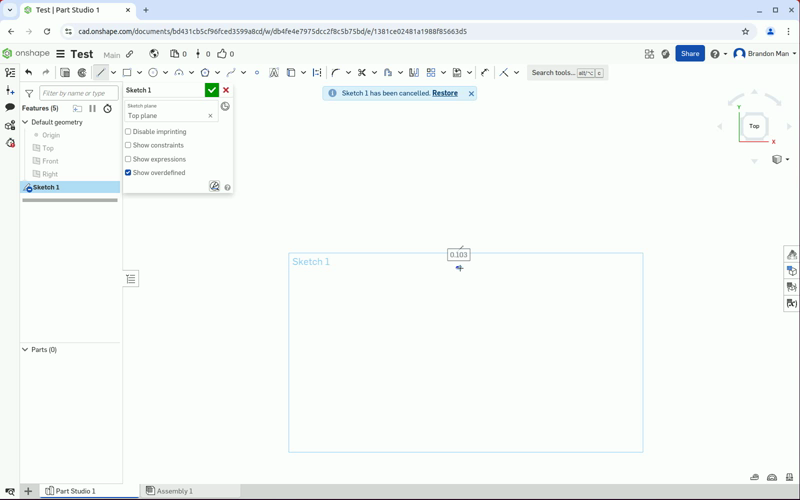
scroll(-6)
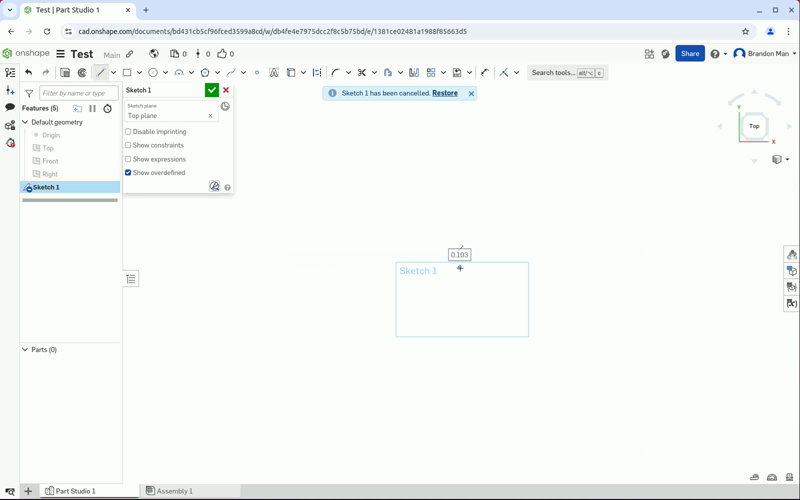
scroll(-6)
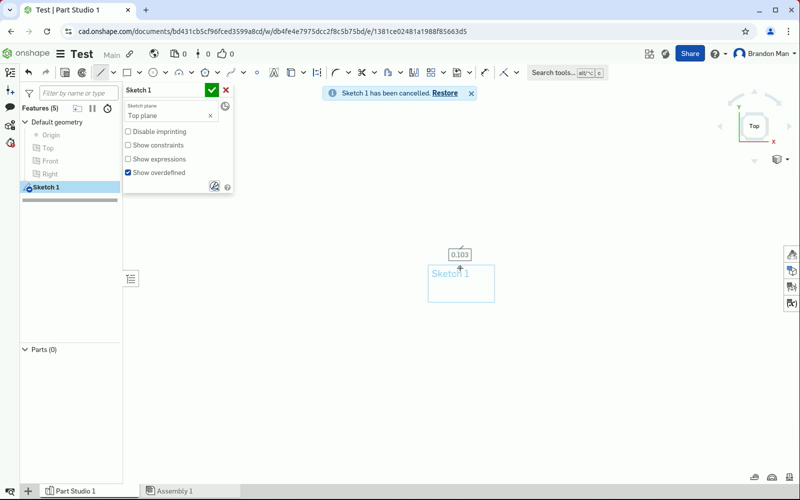
key_up(shift)
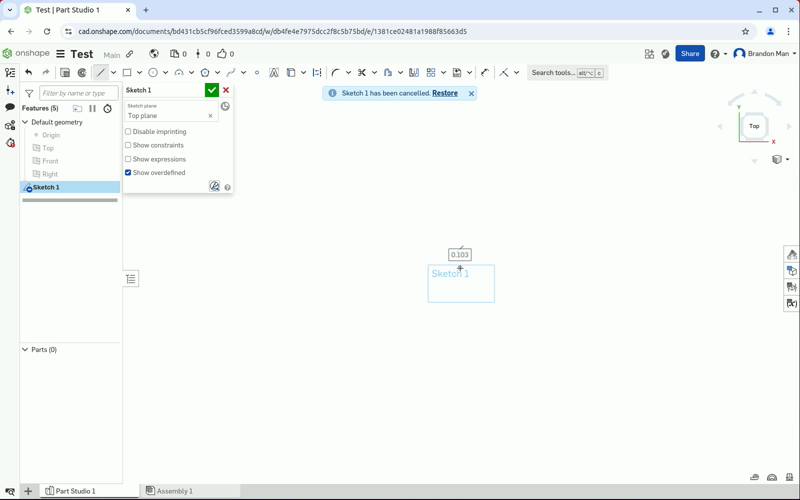
key_down(shift)
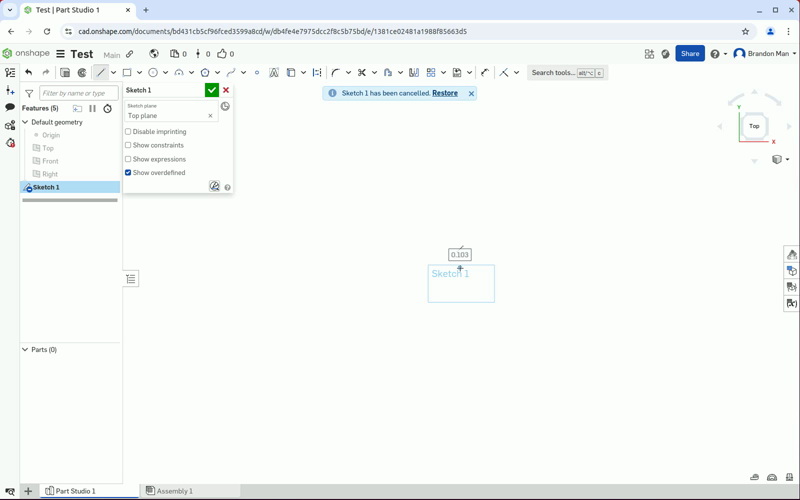
mouse_move(490, 267)
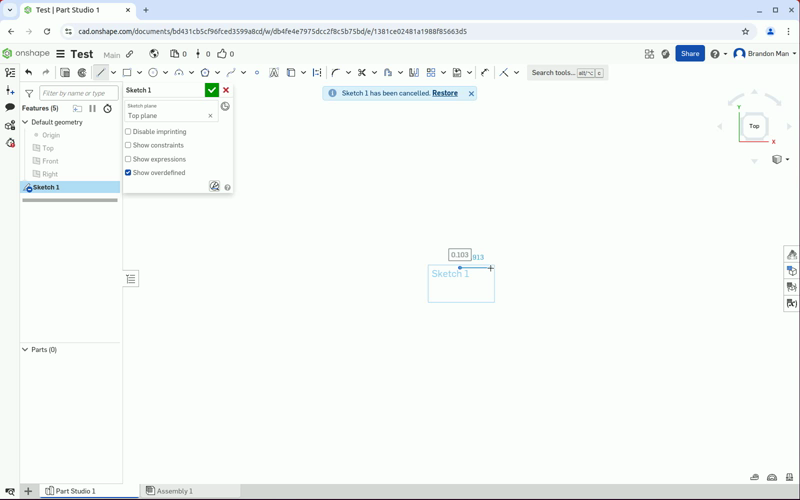
mouse_move(460, 265)
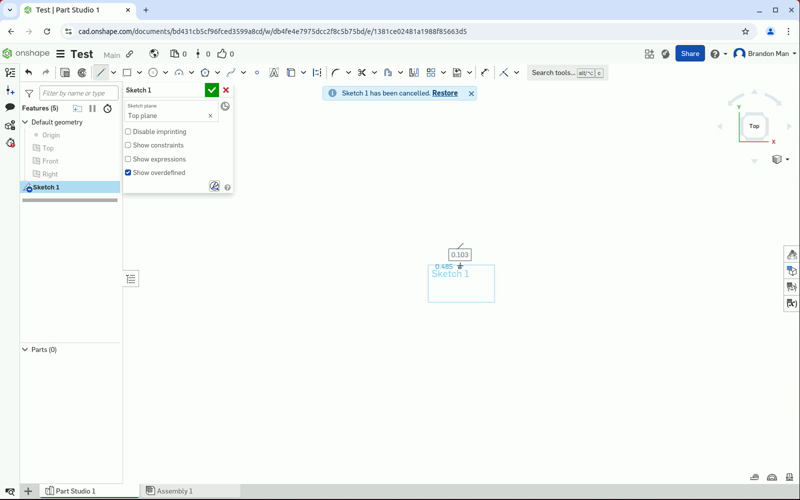
scroll(6)
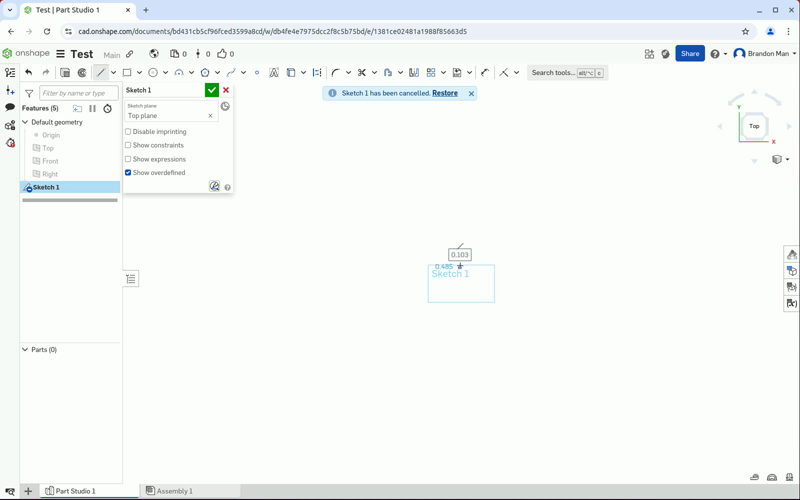
scroll(6)
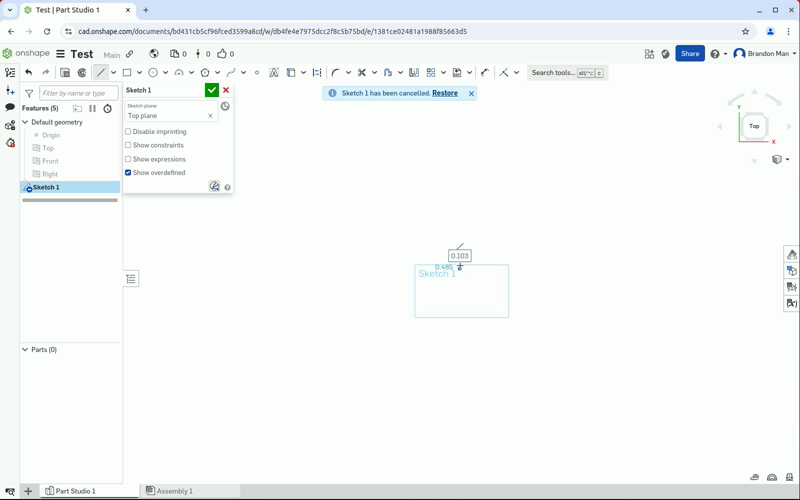
scroll(6)
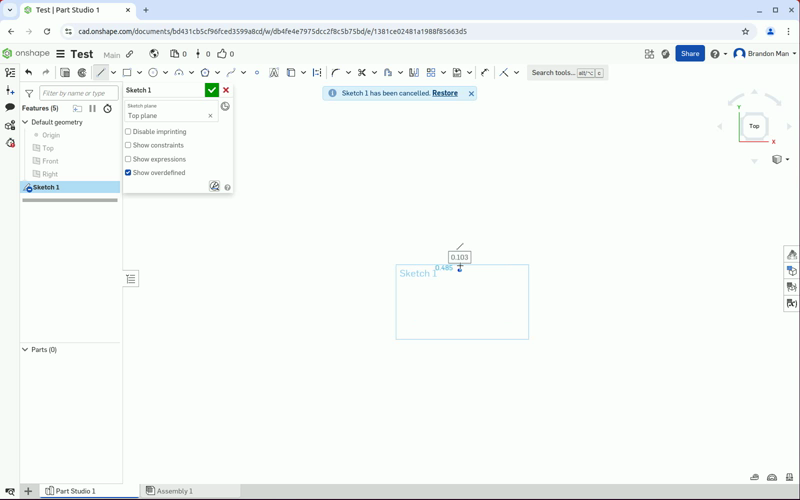
scroll(6)
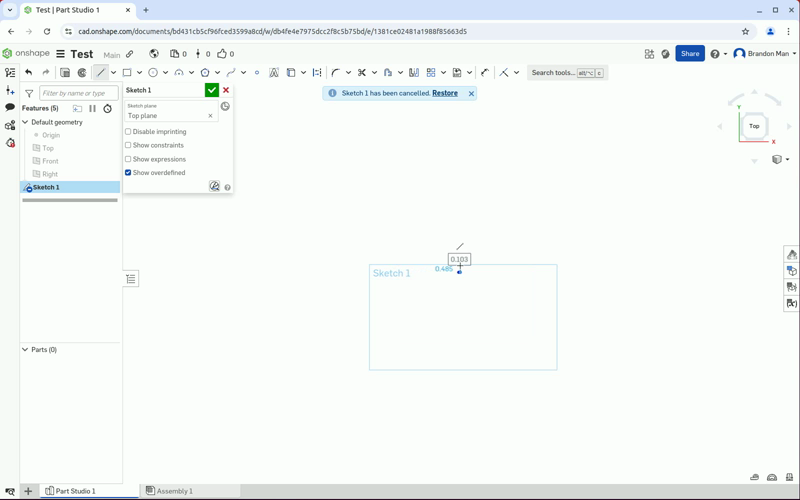
scroll(6)
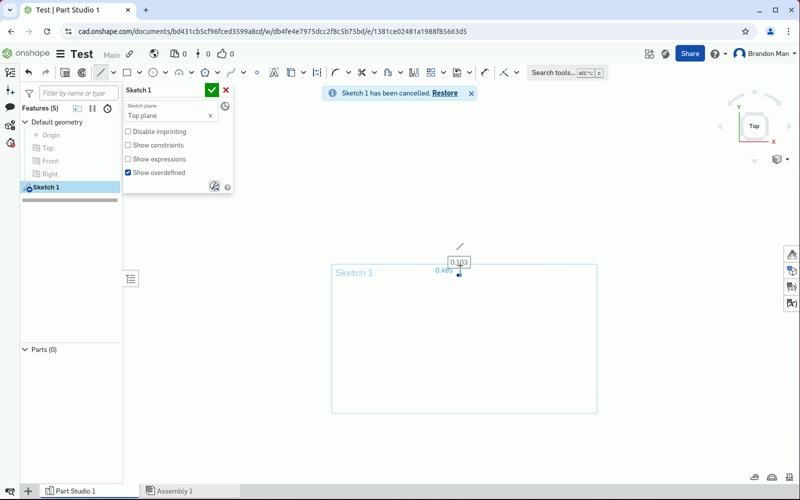
scroll(6)
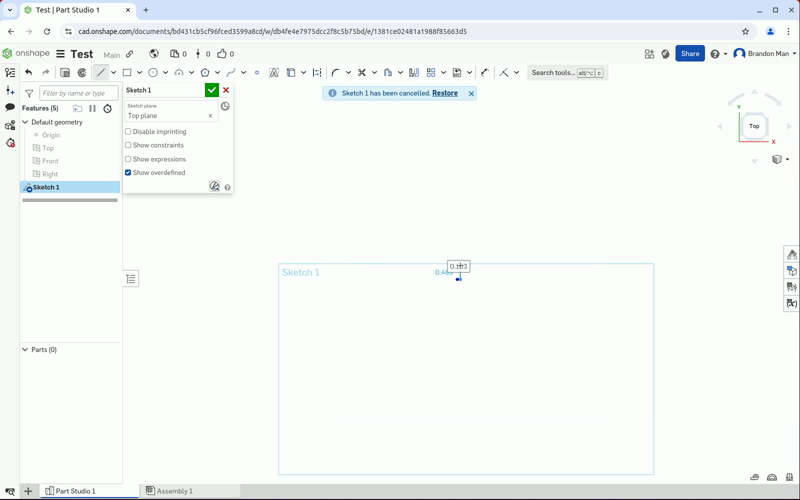
scroll(6)
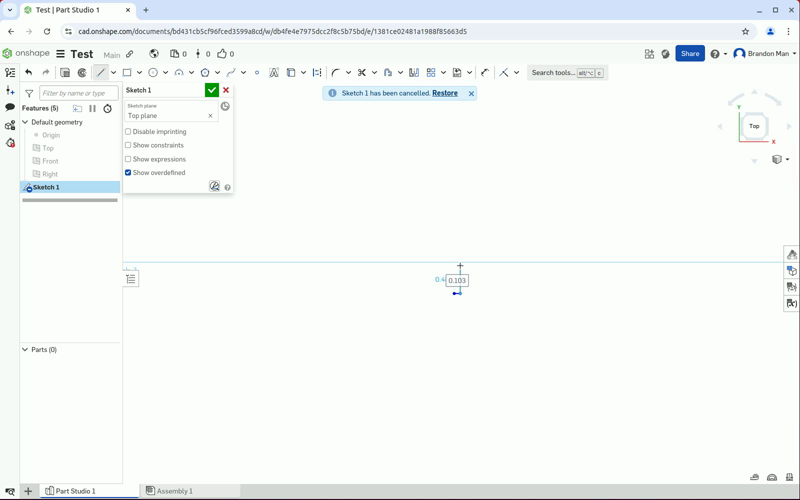
click(460, 265)
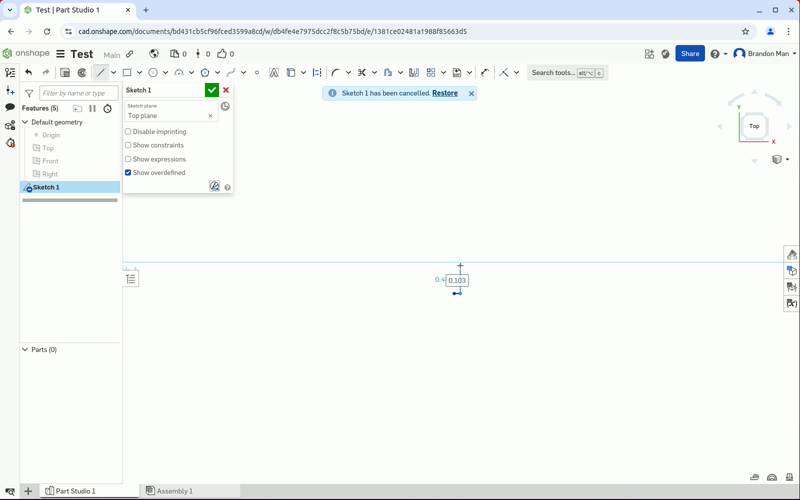
scroll(-6)
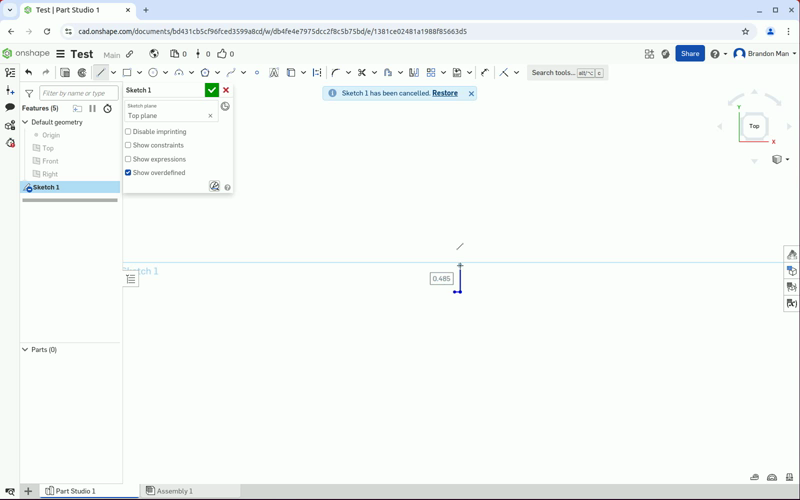
scroll(-6)
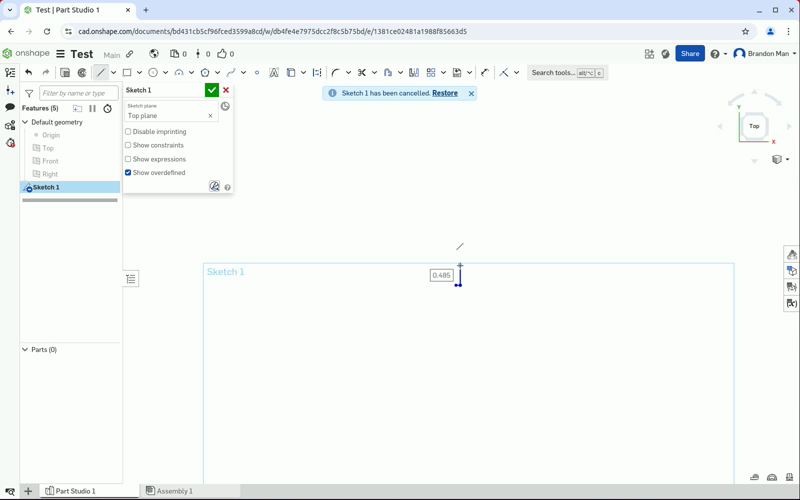
scroll(-6)
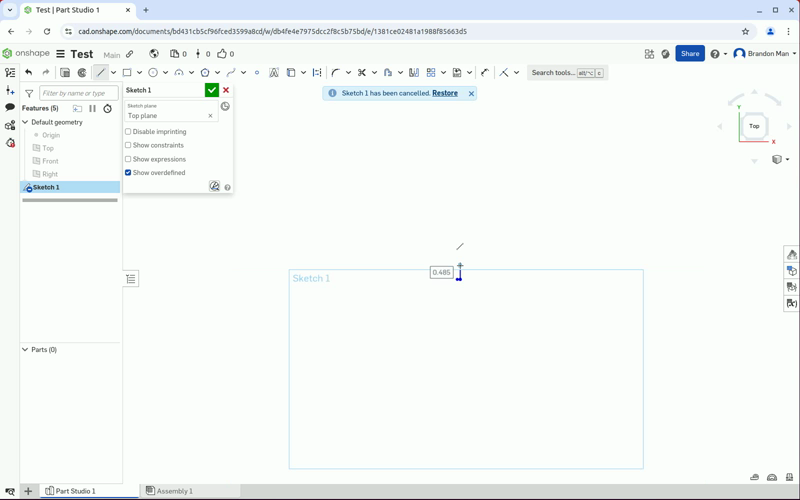
scroll(-6)
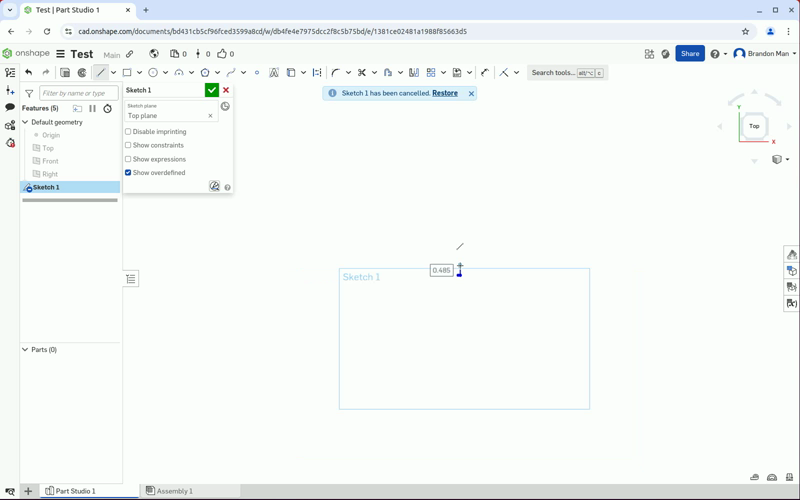
scroll(-6)
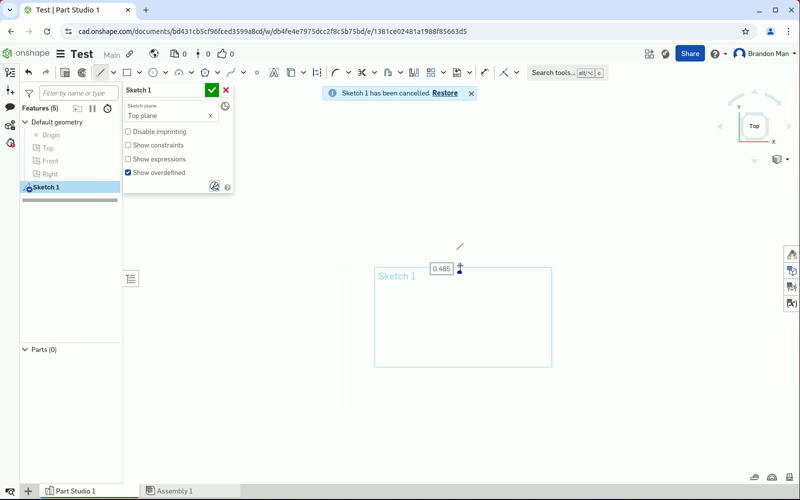
scroll(-6)
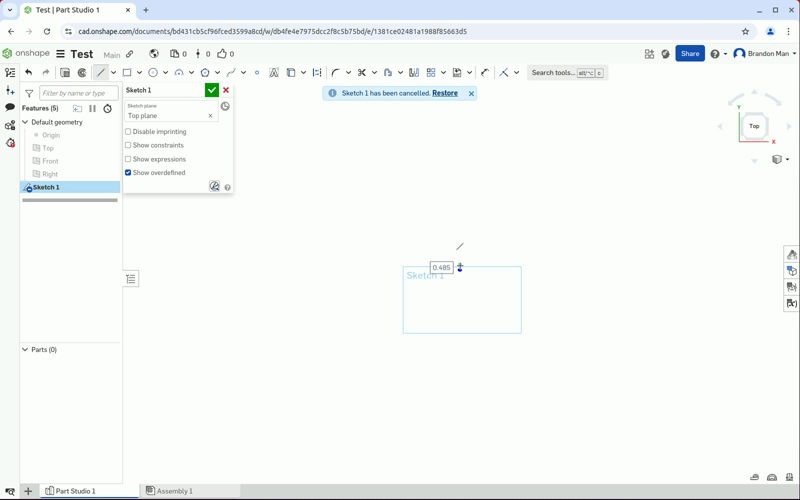
scroll(-6)
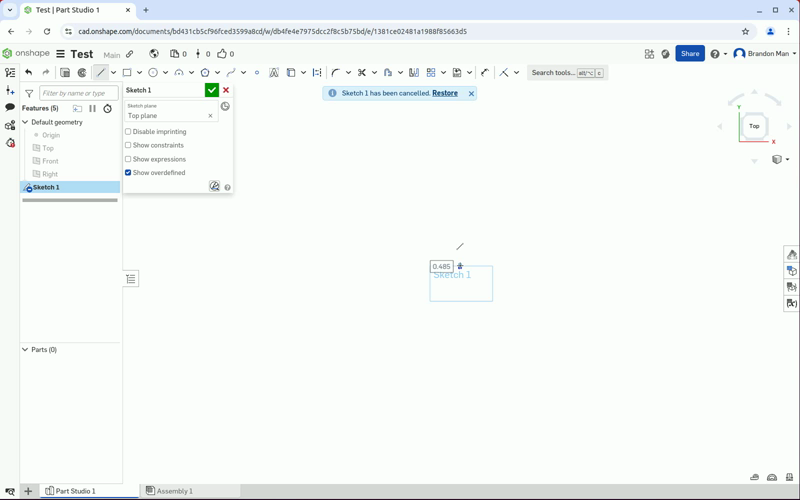
key_up(shift)
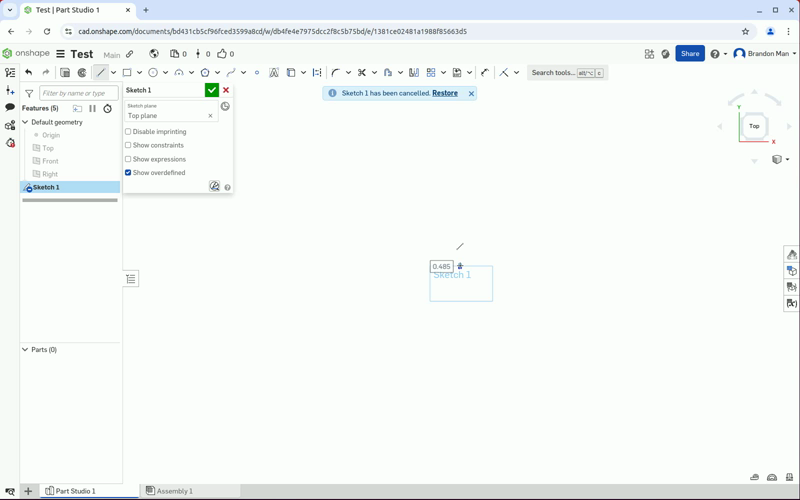
key_down(shift)
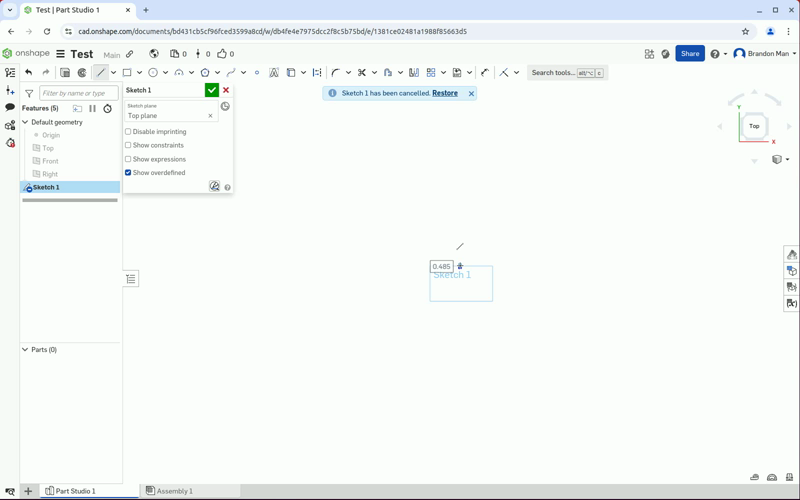
mouse_move(490, 265)
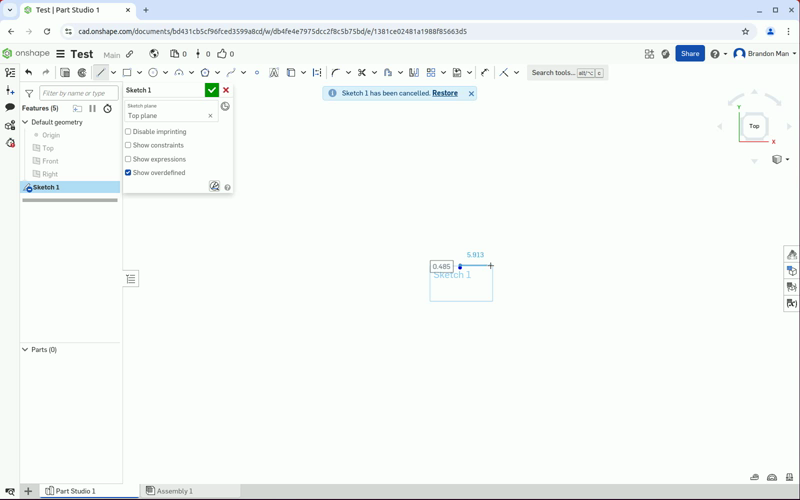
mouse_move(461, 265)
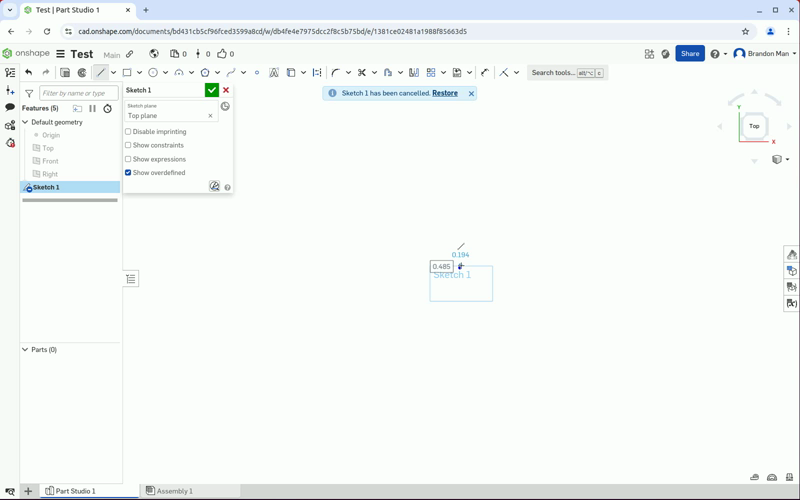
scroll(6)
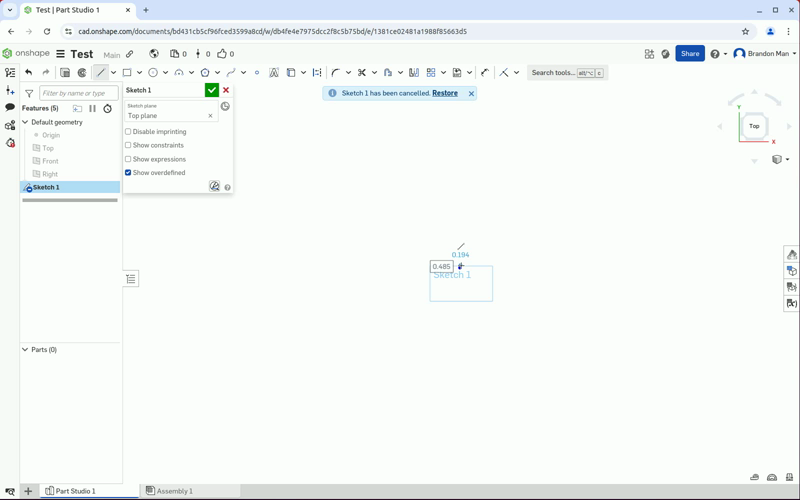
scroll(6)
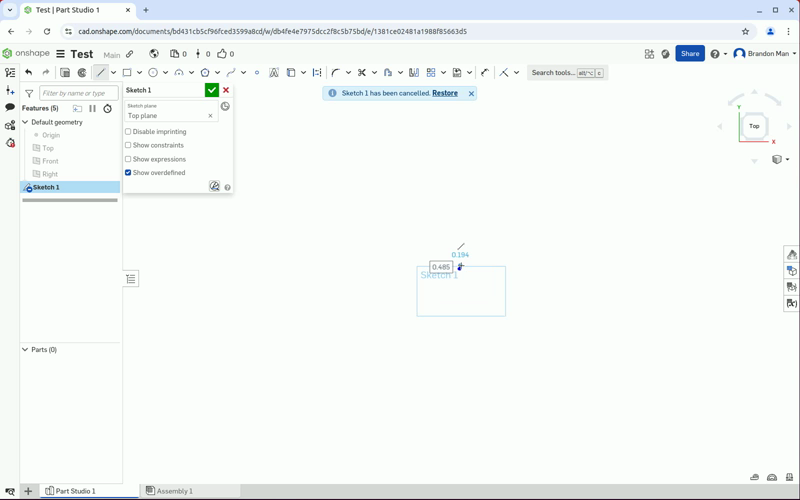
scroll(6)
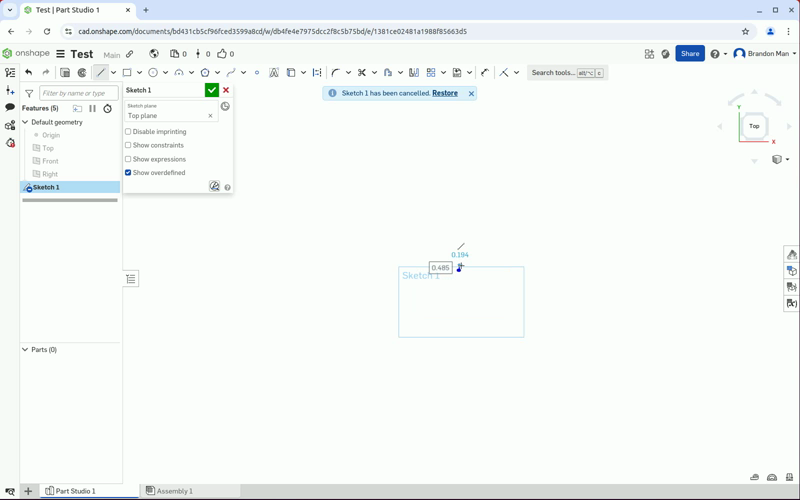
scroll(6)
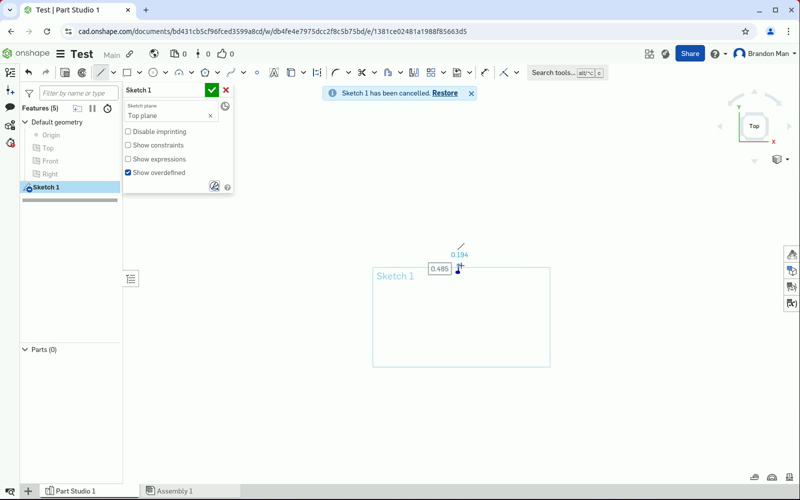
scroll(6)
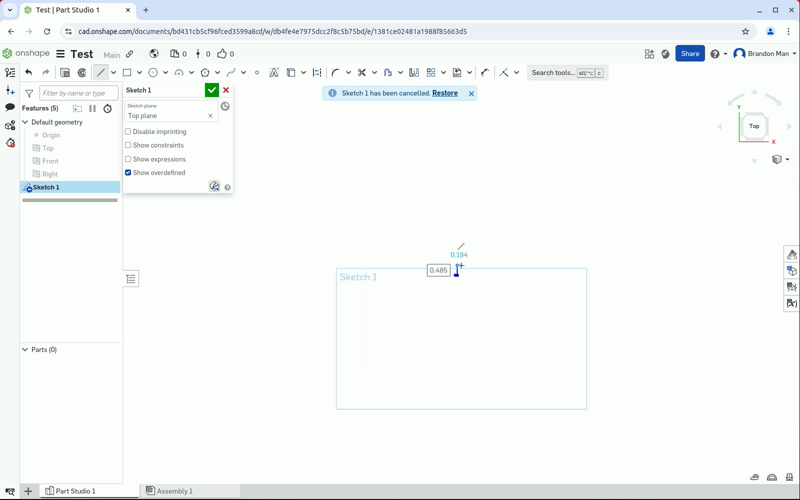
scroll(6)
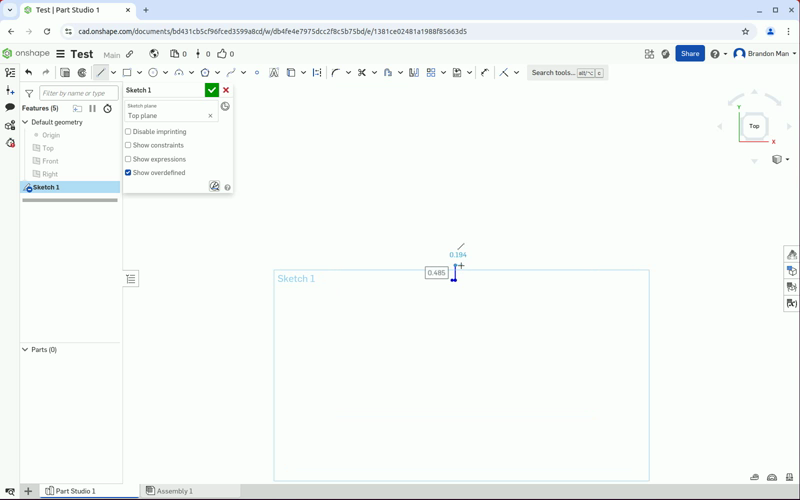
scroll(6)
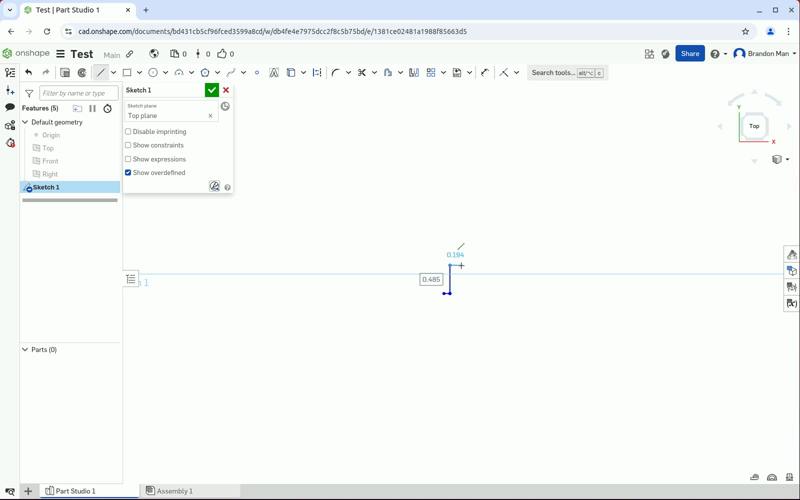
click(461, 265)
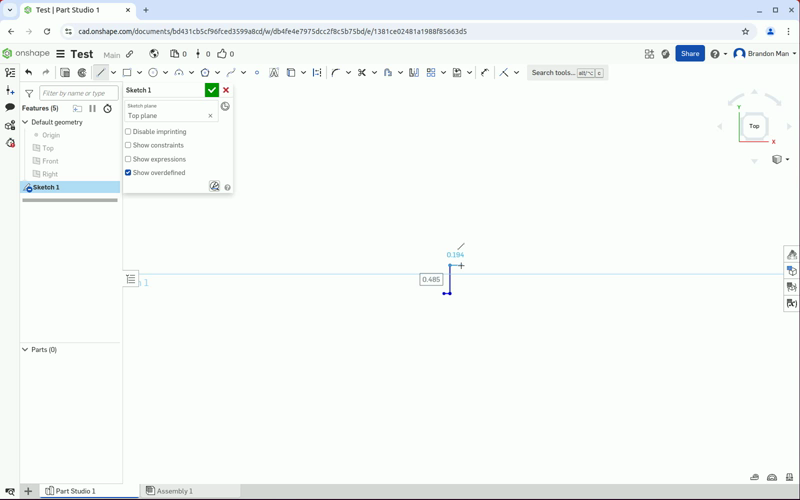
scroll(-6)
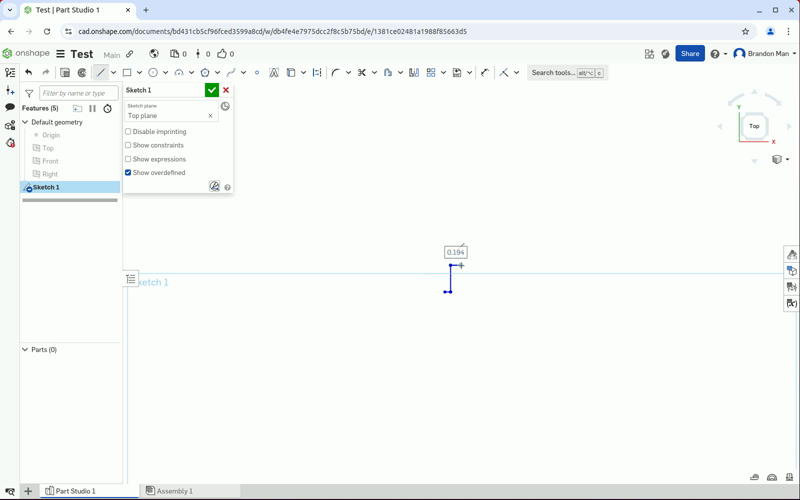
scroll(-6)
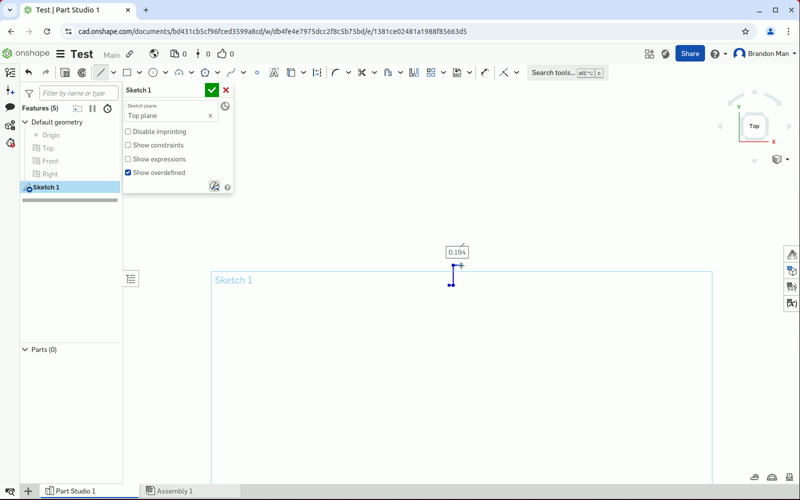
scroll(-6)
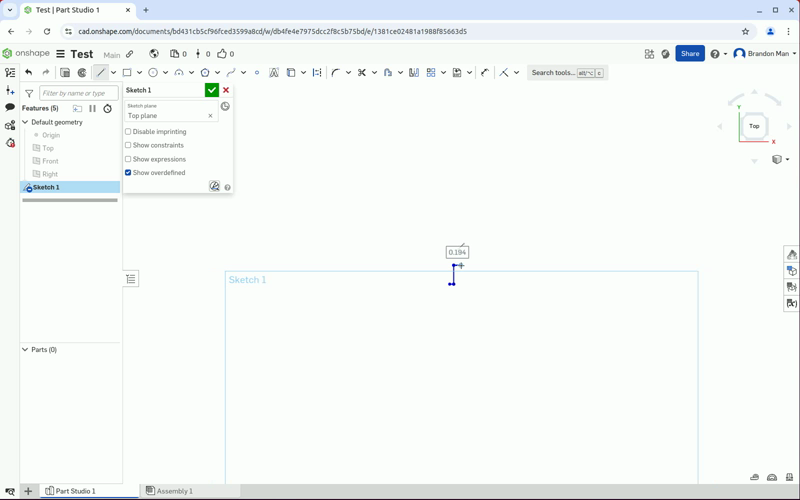
scroll(-6)
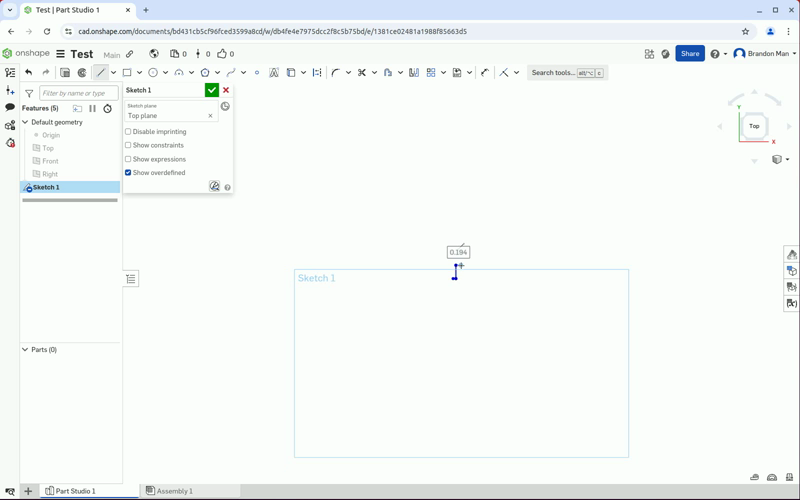
scroll(-6)
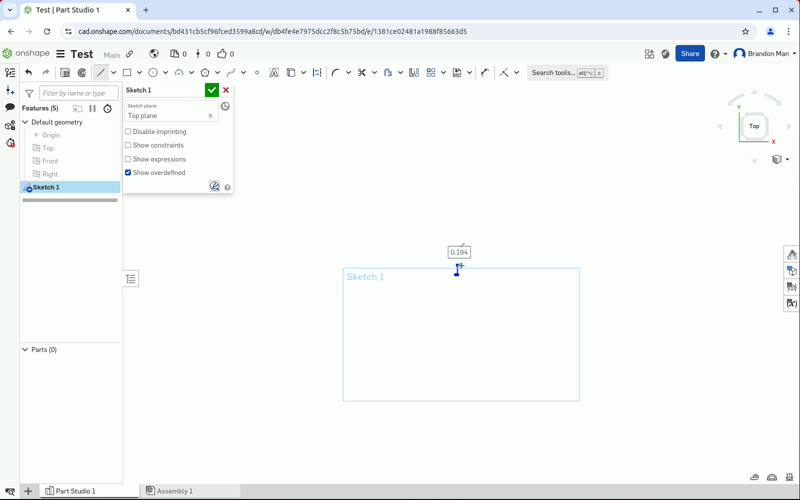
scroll(-6)
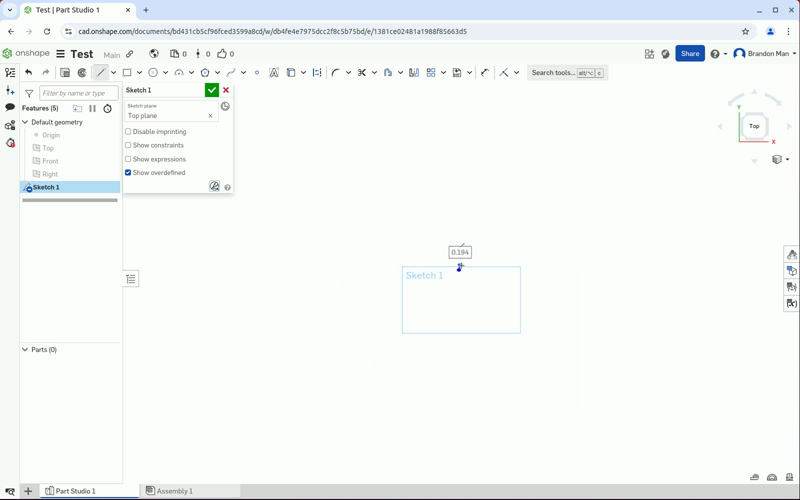
scroll(-6)
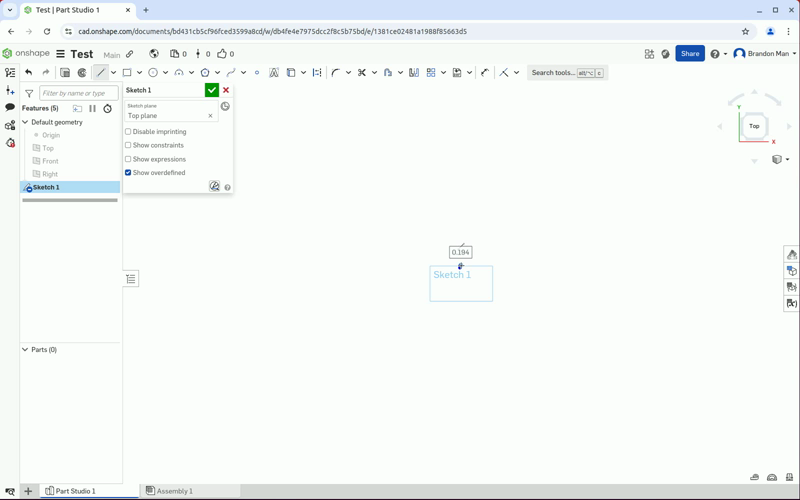
key_up(shift)
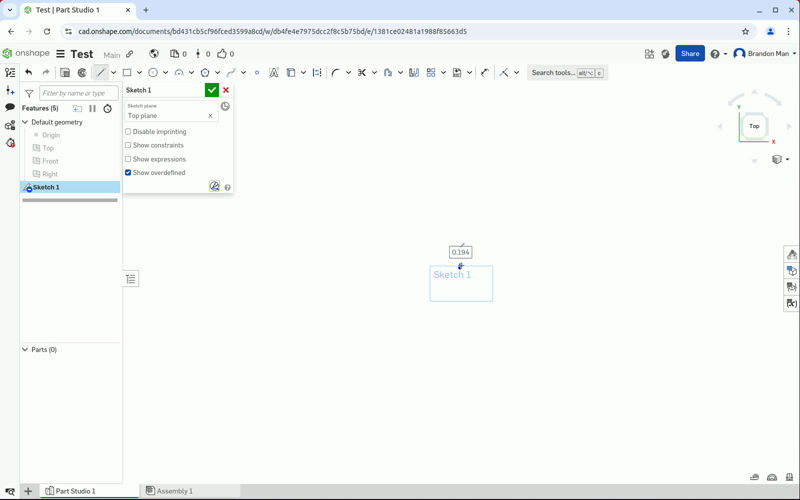
key_down(shift)
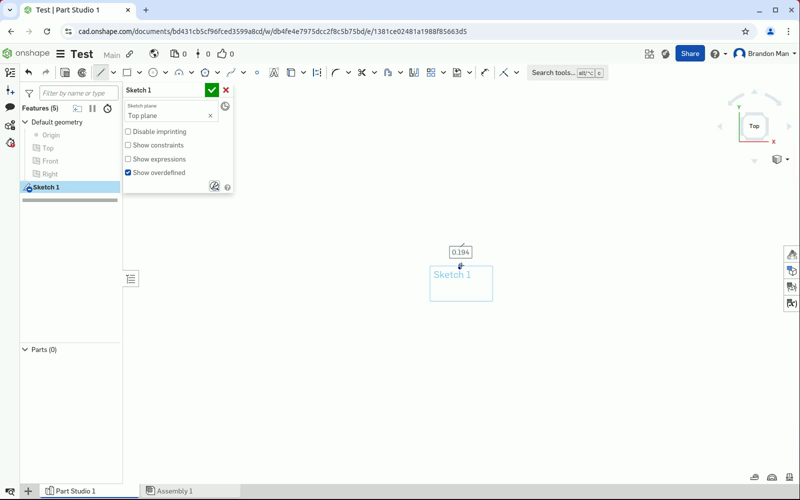
mouse_move(491, 265)
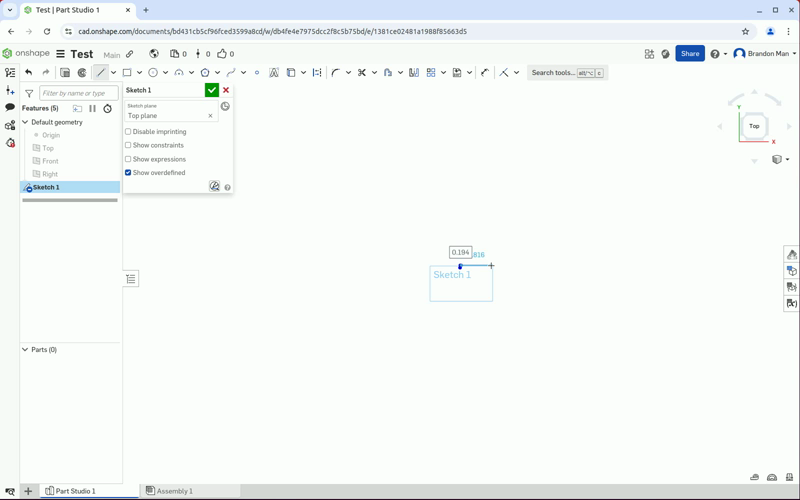
mouse_move(461, 267)
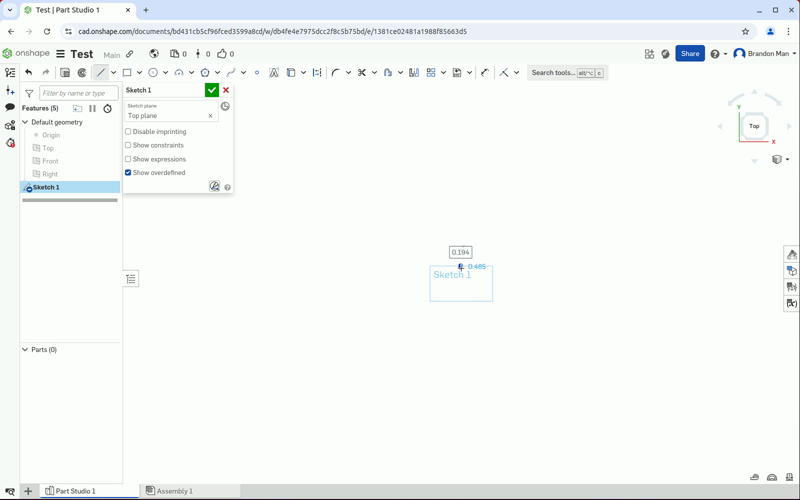
scroll(6)
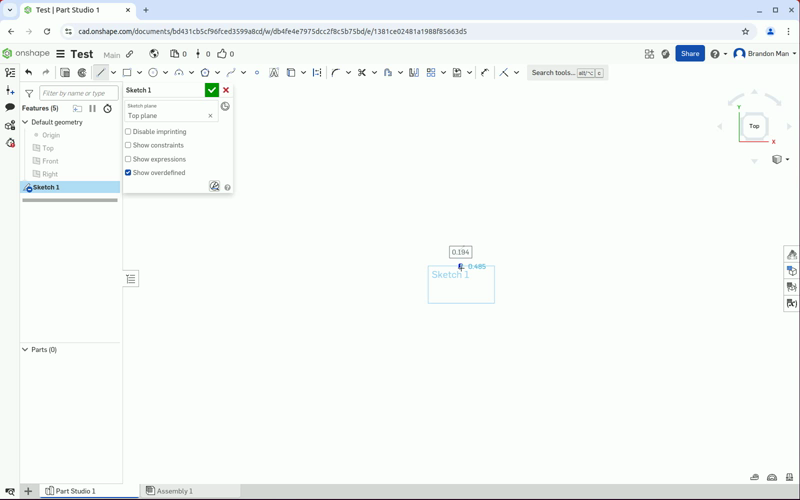
scroll(6)
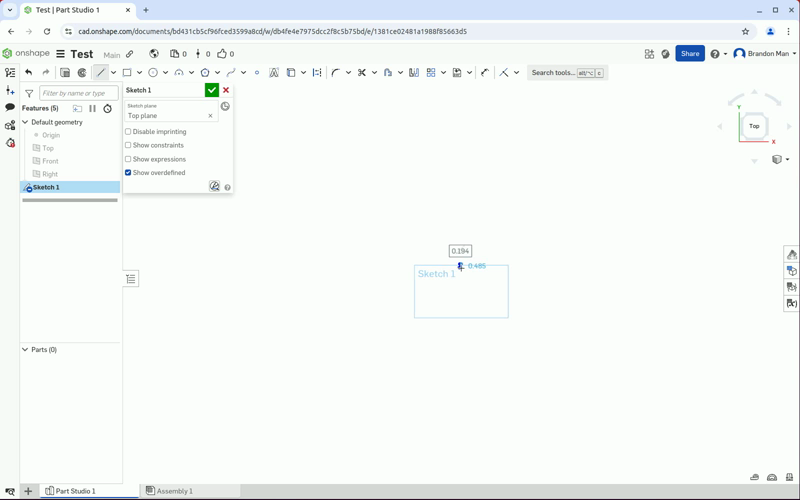
scroll(6)
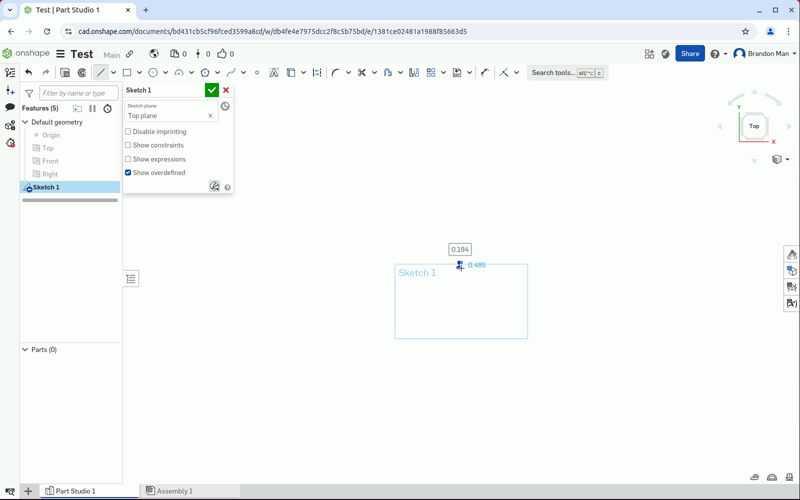
scroll(6)
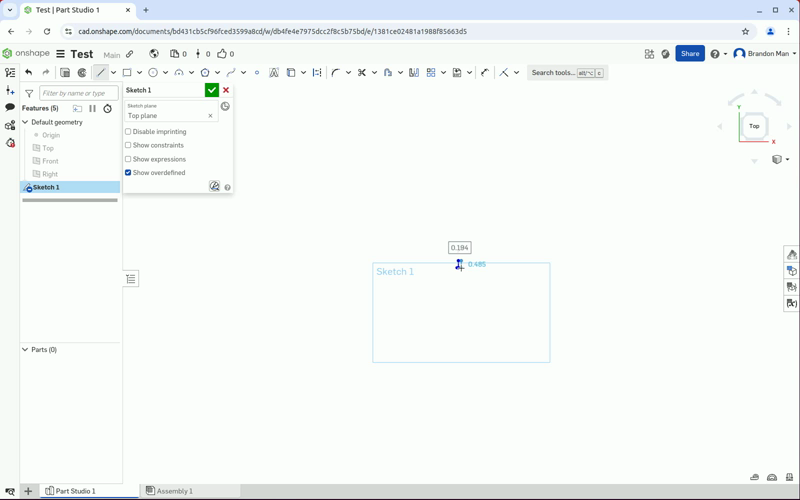
scroll(6)
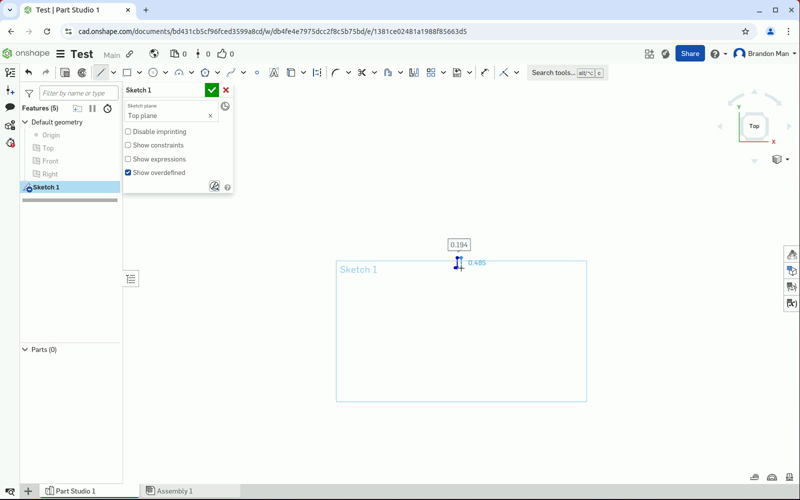
scroll(6)
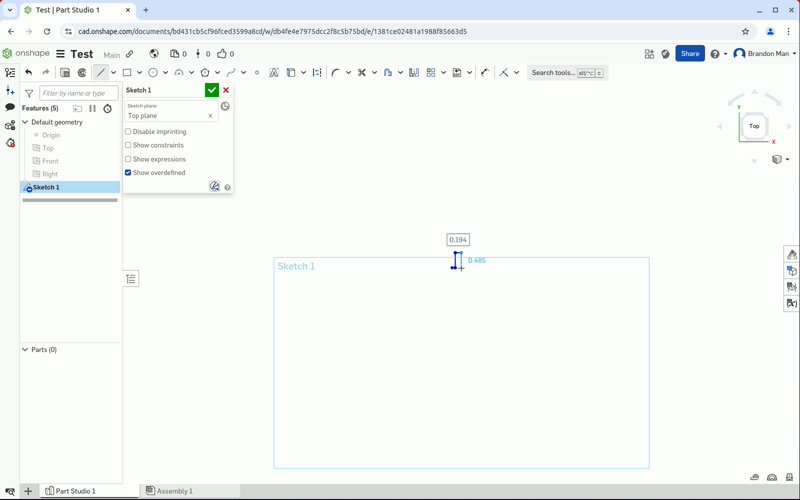
scroll(6)
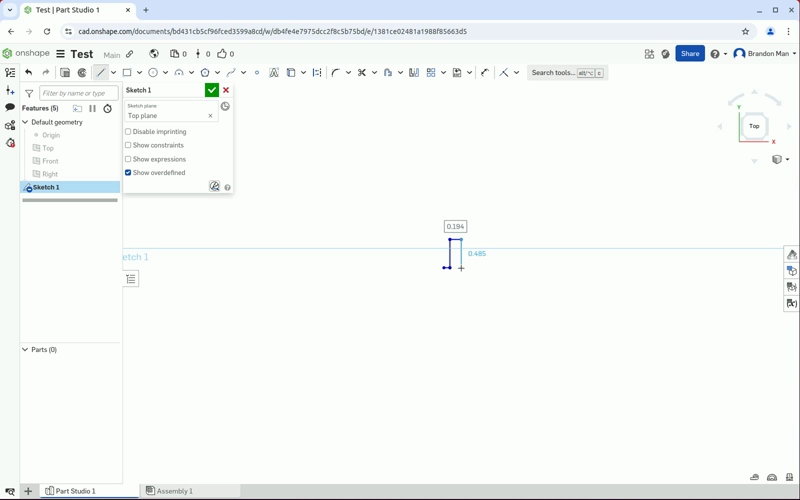
click(461, 267)
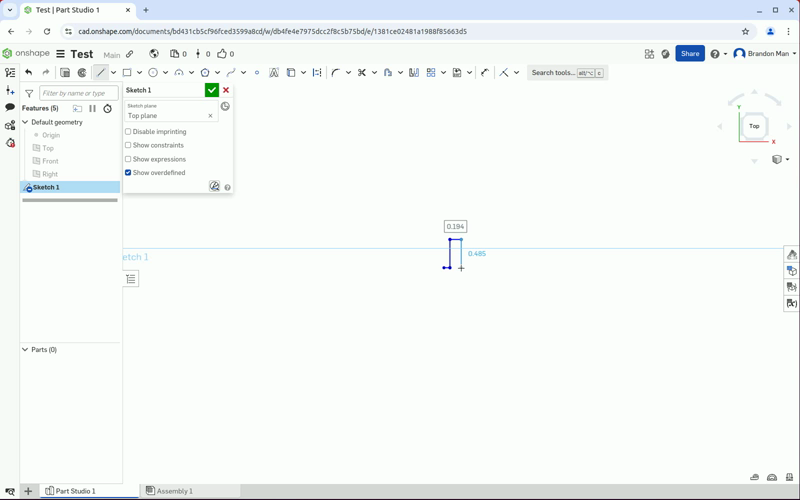
scroll(-6)
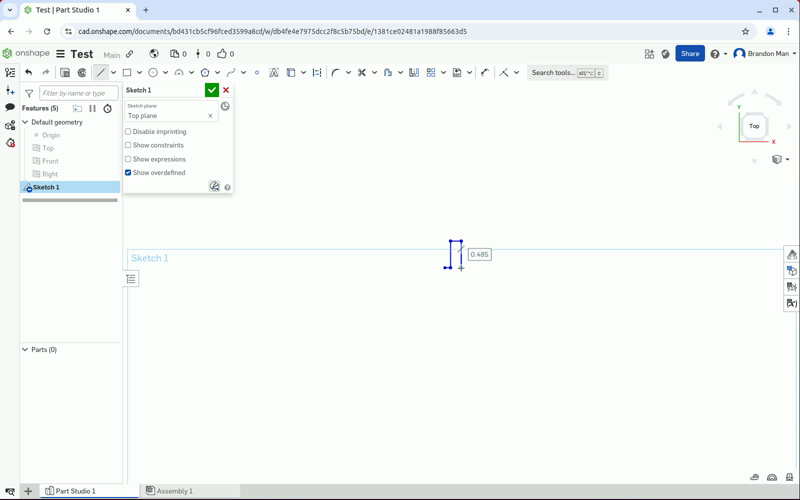
scroll(-6)
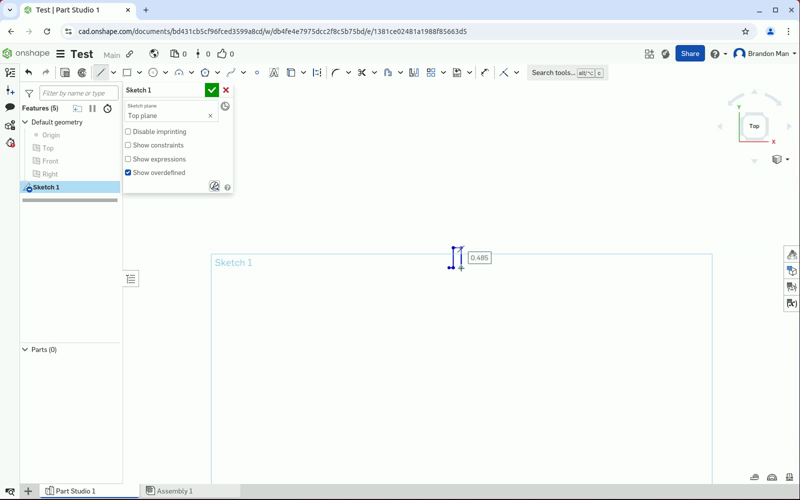
scroll(-6)
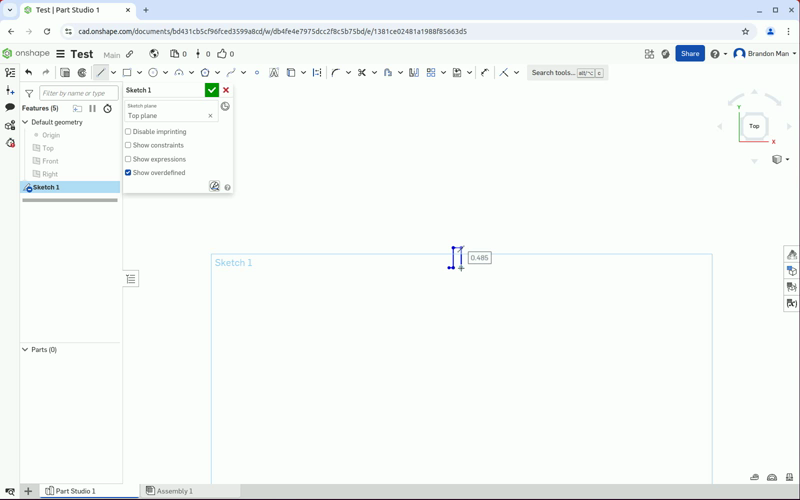
scroll(-6)
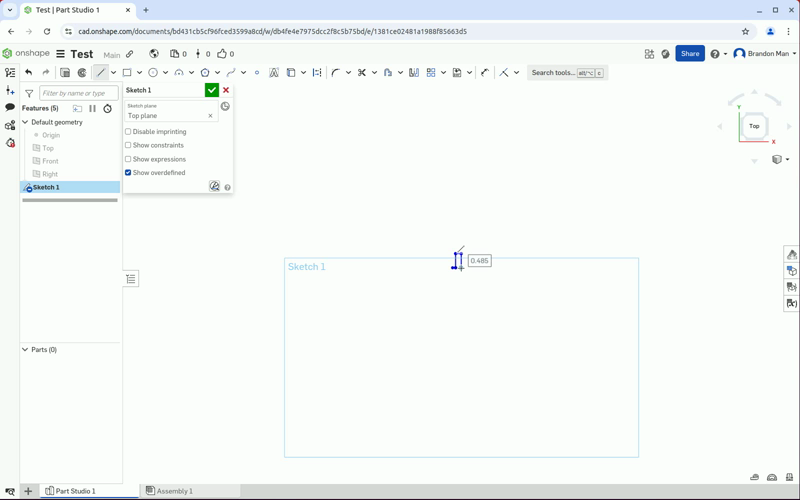
scroll(-6)
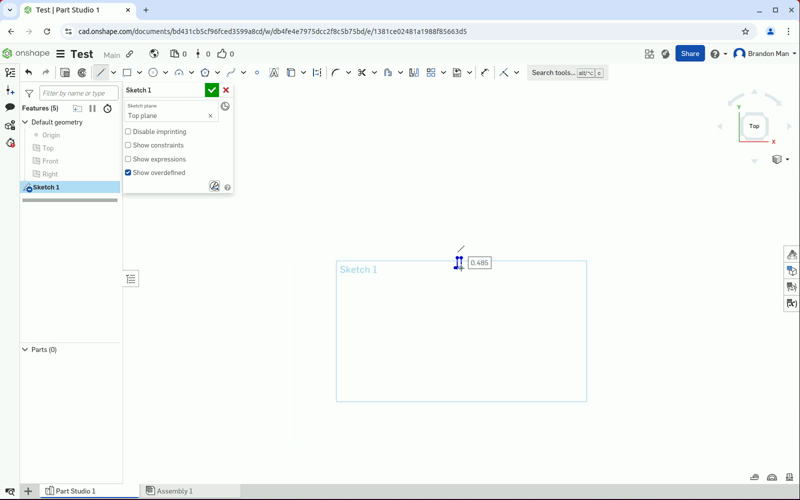
scroll(-6)
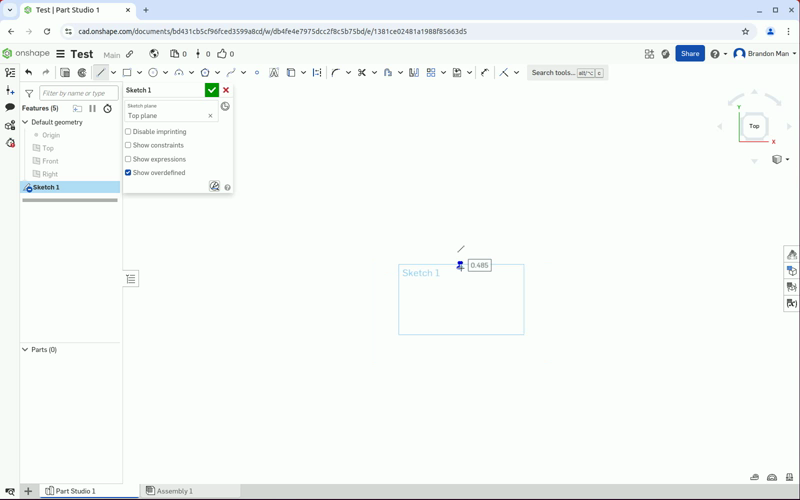
scroll(-6)
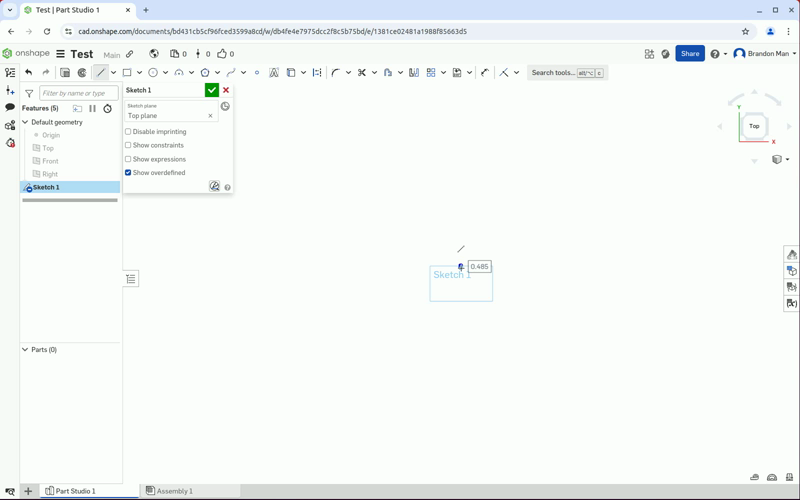
key_up(shift)
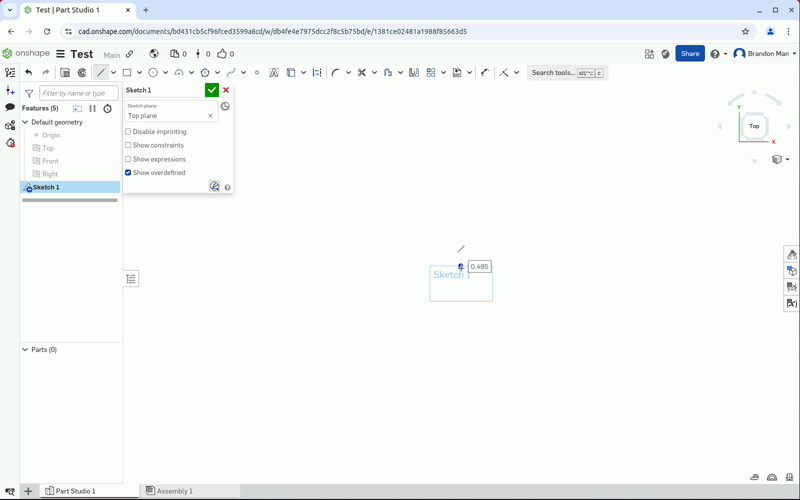
key_down(shift)
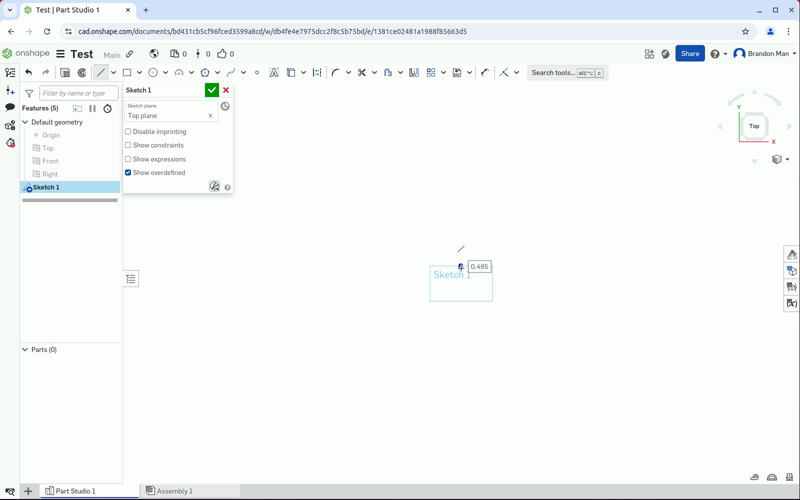
mouse_move(491, 267)
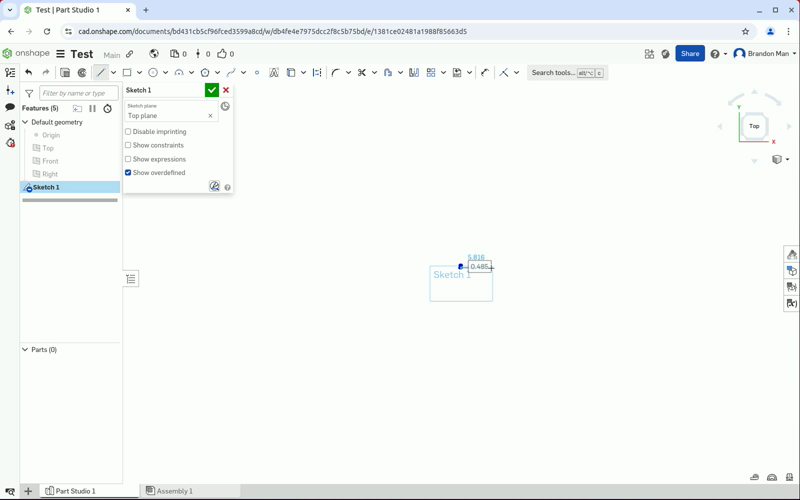
mouse_move(462, 267)
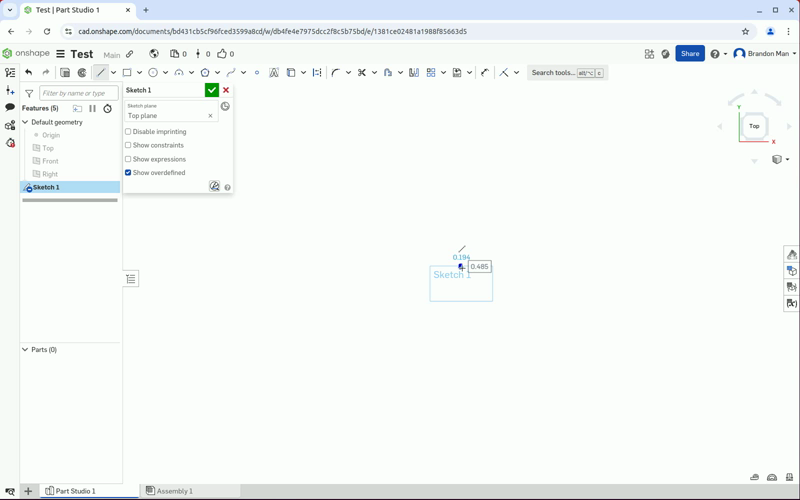
scroll(6)
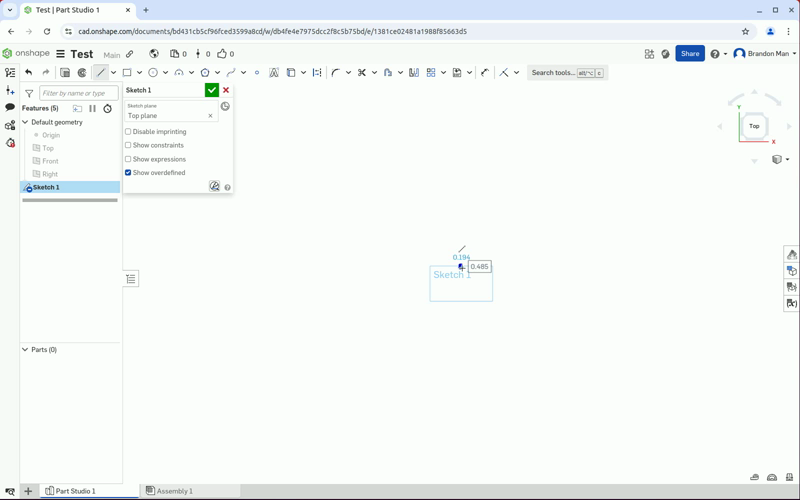
scroll(6)
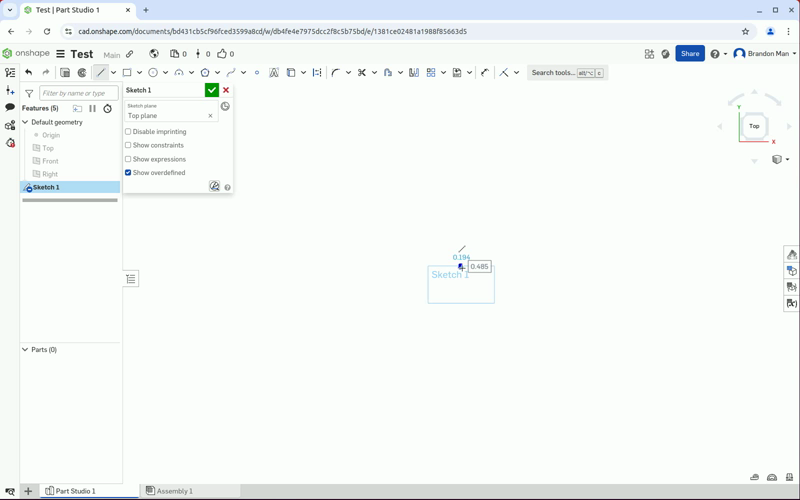
scroll(6)
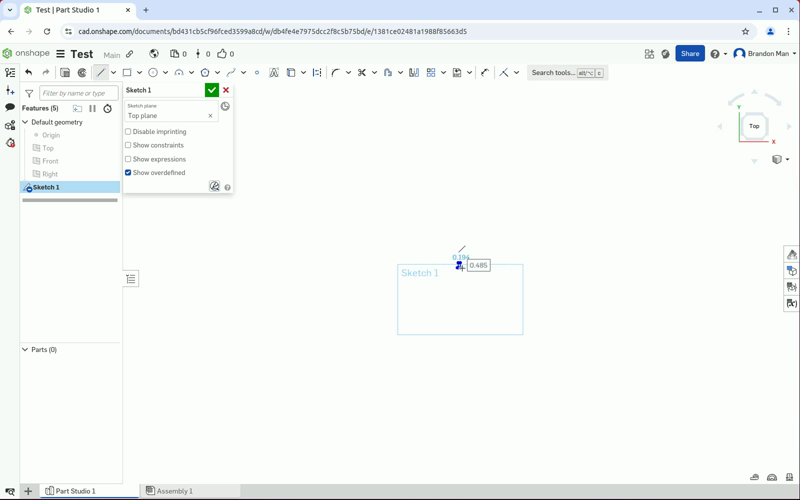
scroll(6)
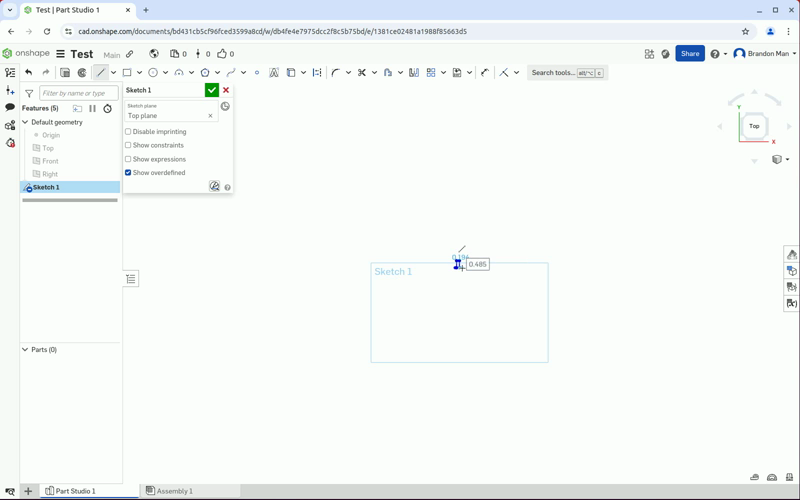
scroll(6)
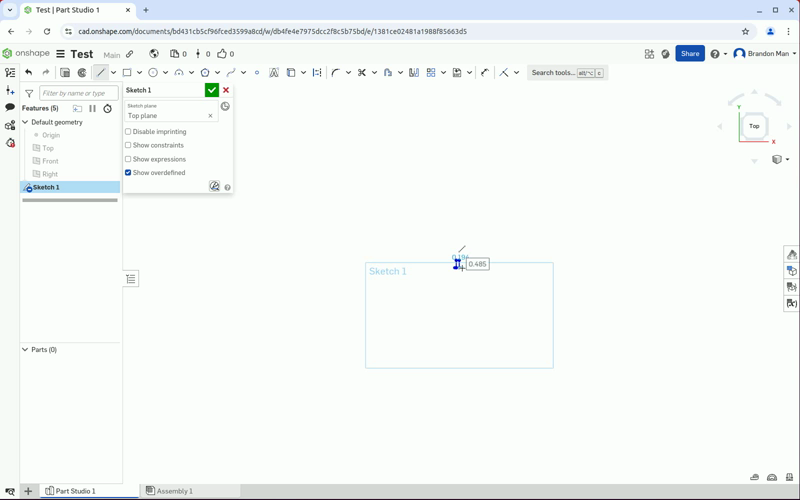
scroll(6)
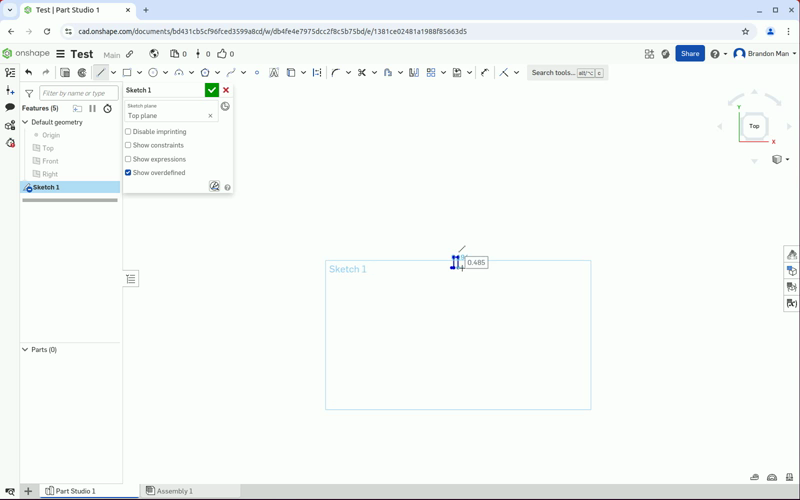
scroll(6)
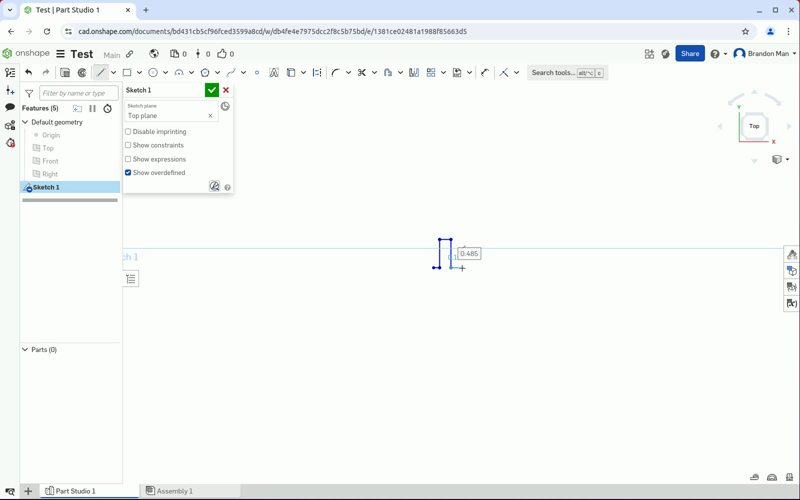
click(462, 267)
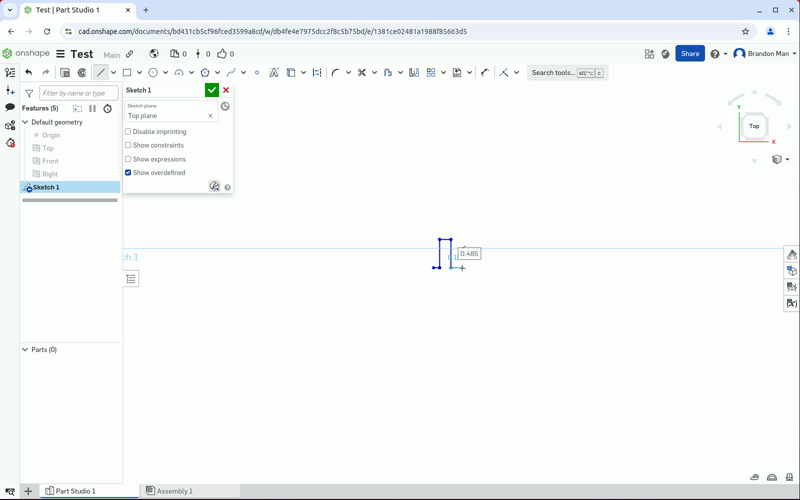
scroll(-6)
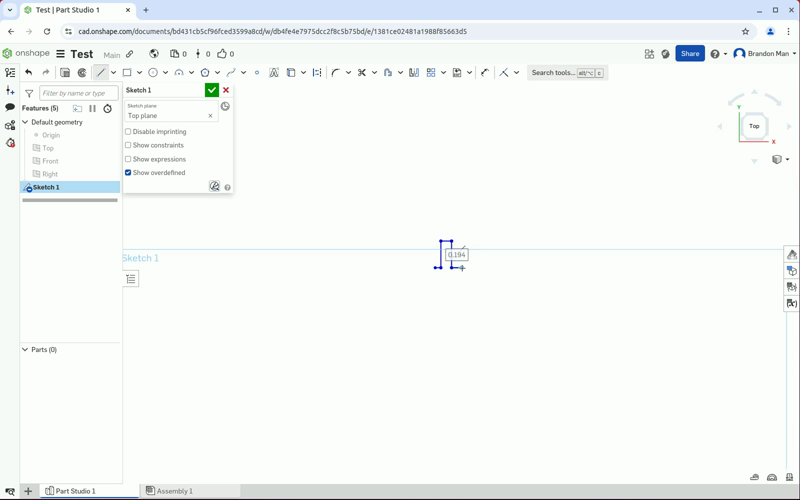
scroll(-6)
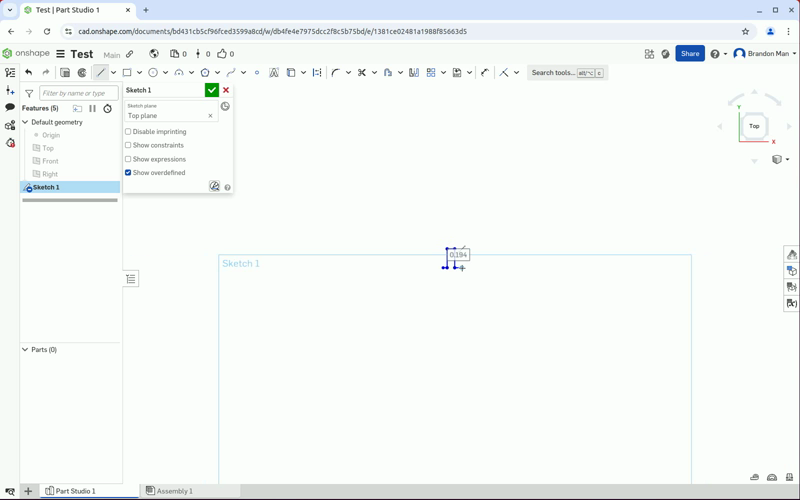
scroll(-6)
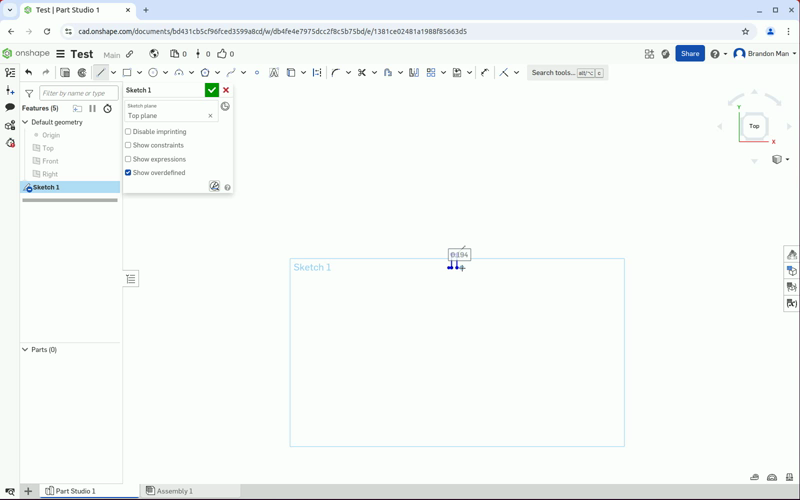
scroll(-6)
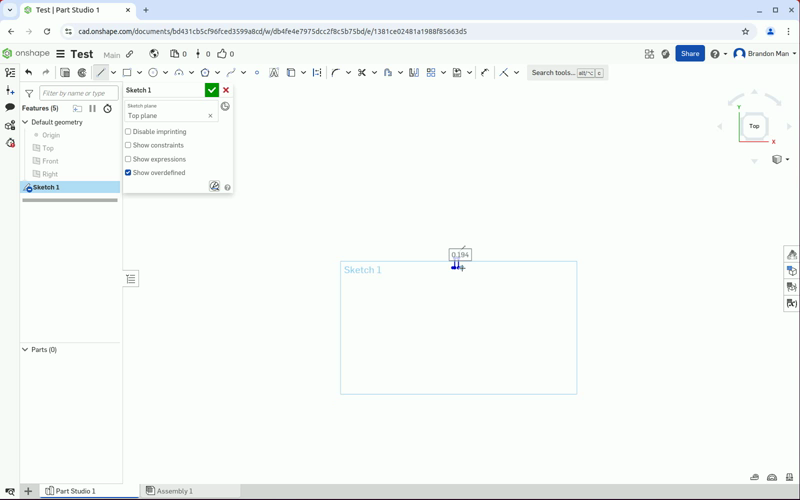
scroll(-6)
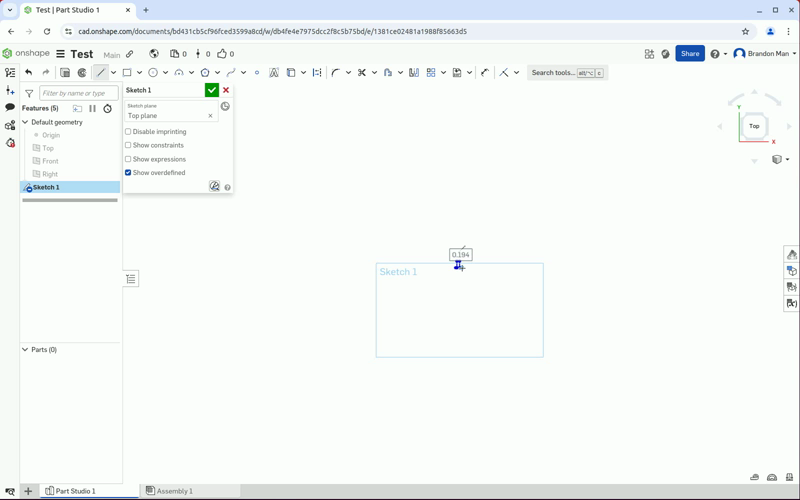
scroll(-6)
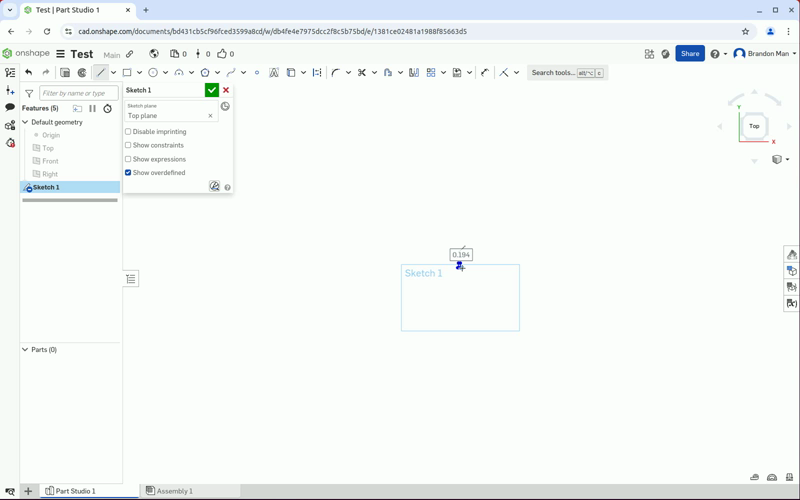
scroll(-6)
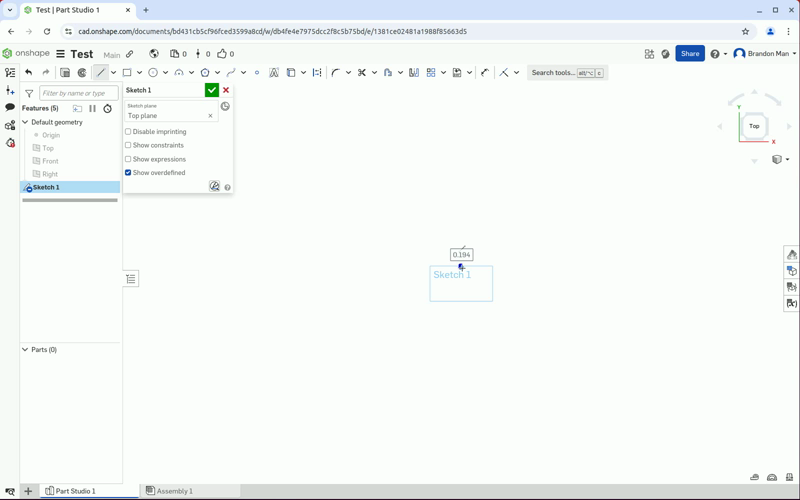
key_up(shift)
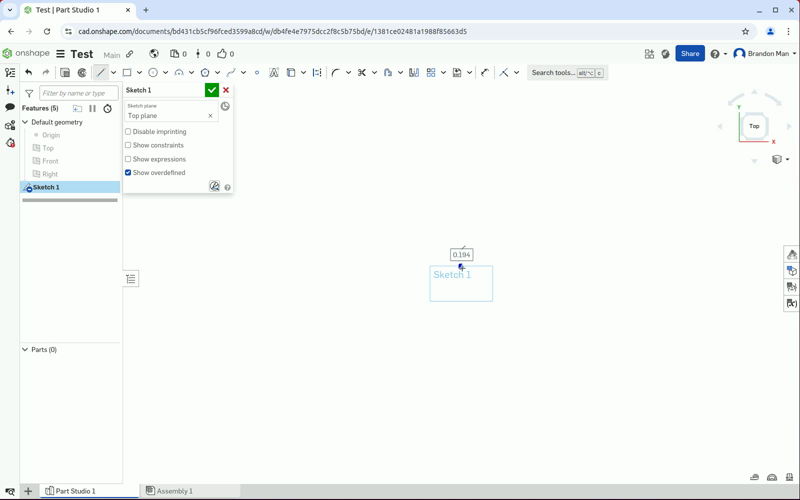
key_down(shift)
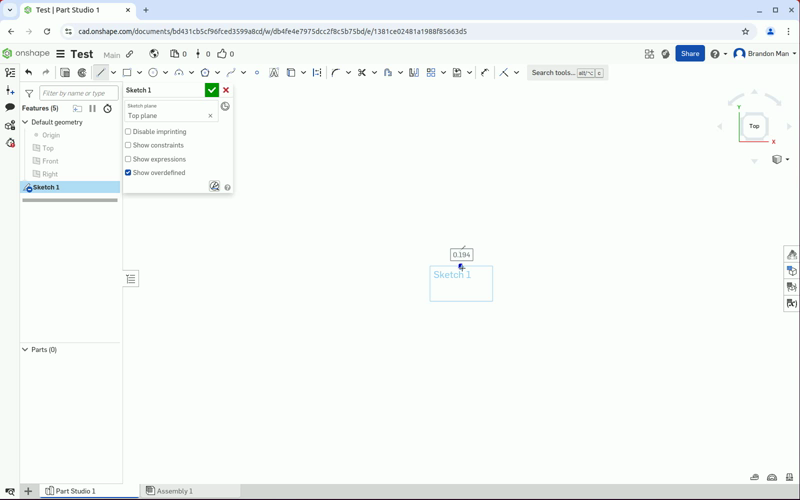
mouse_move(492, 267)
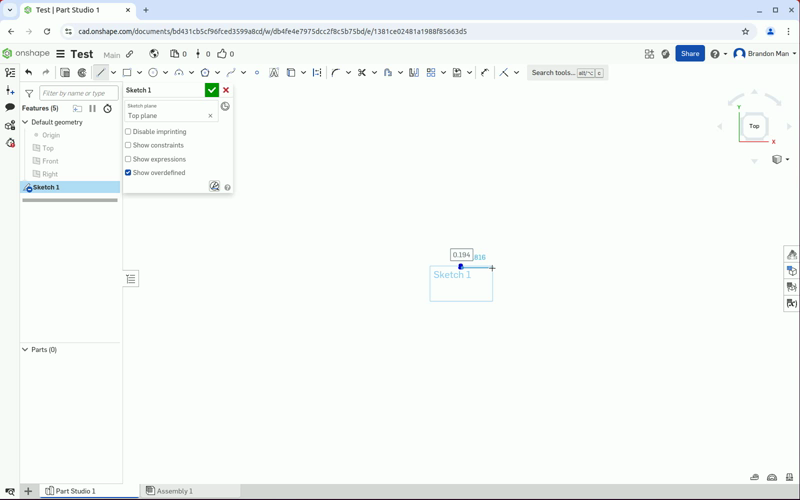
mouse_move(462, 264)
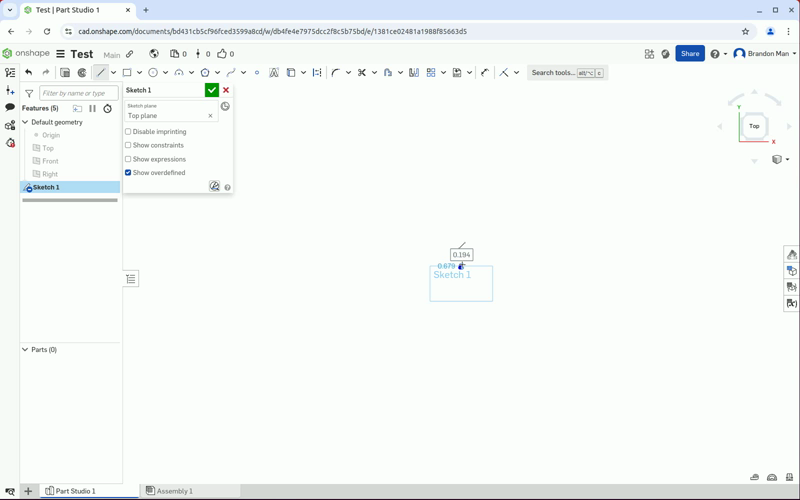
scroll(6)
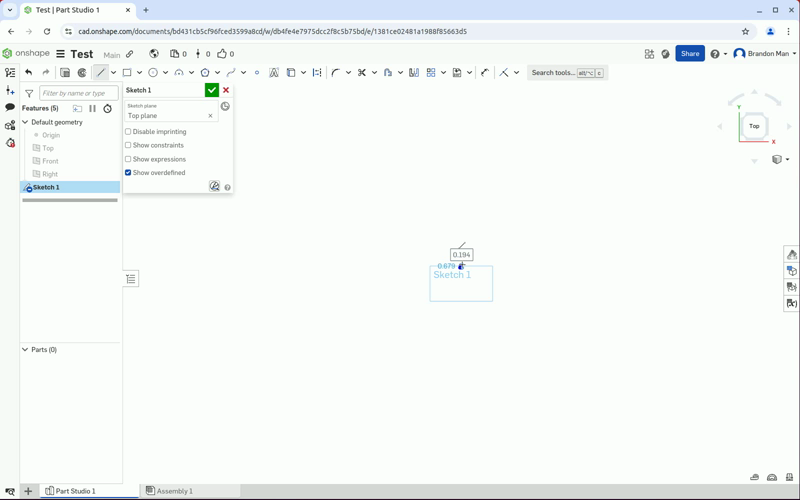
scroll(6)
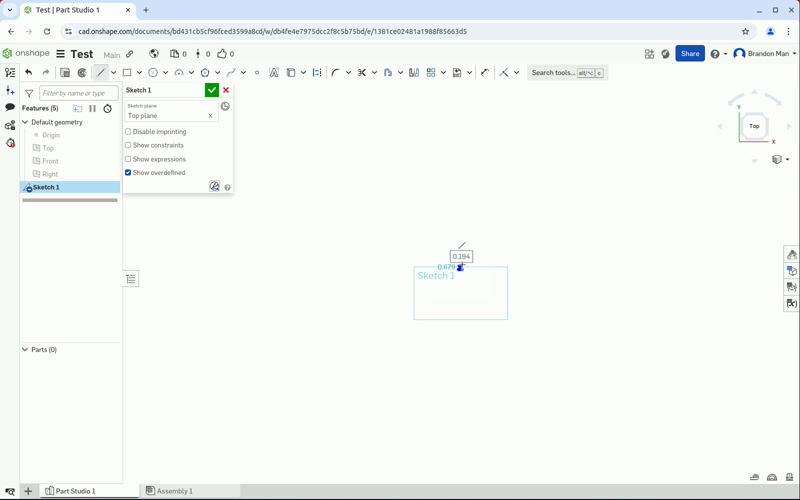
scroll(6)
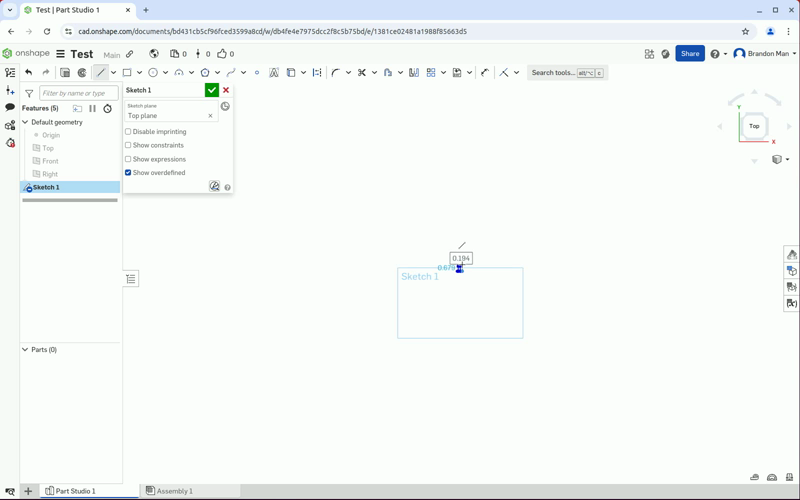
scroll(6)
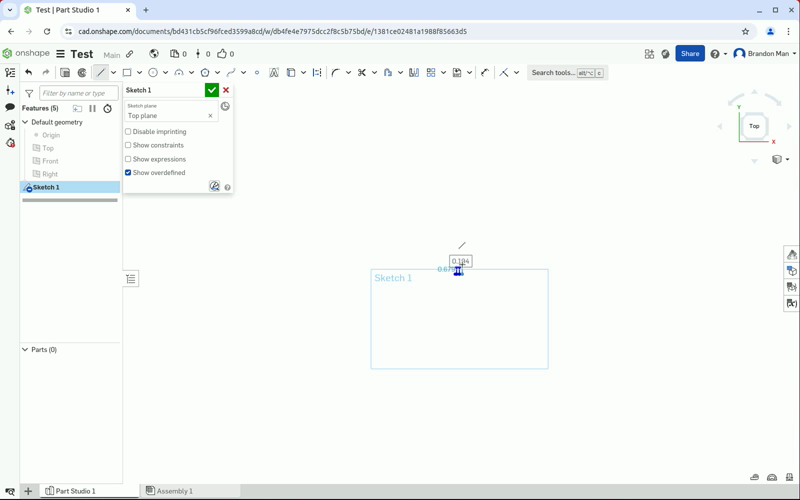
scroll(6)
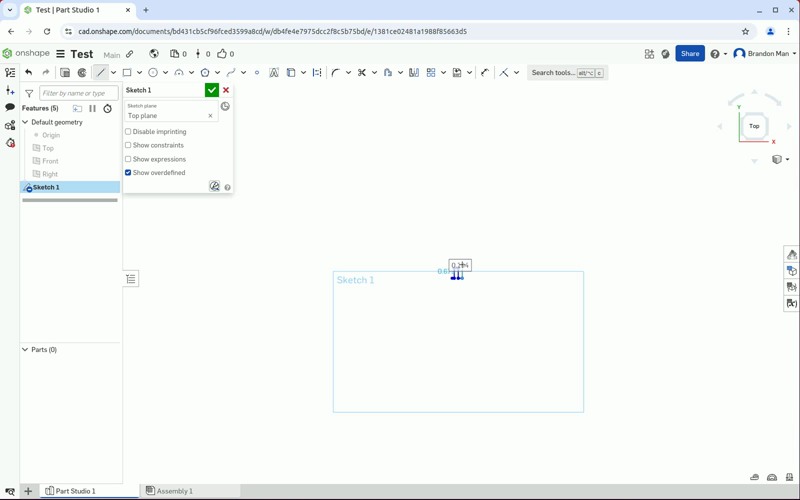
scroll(6)
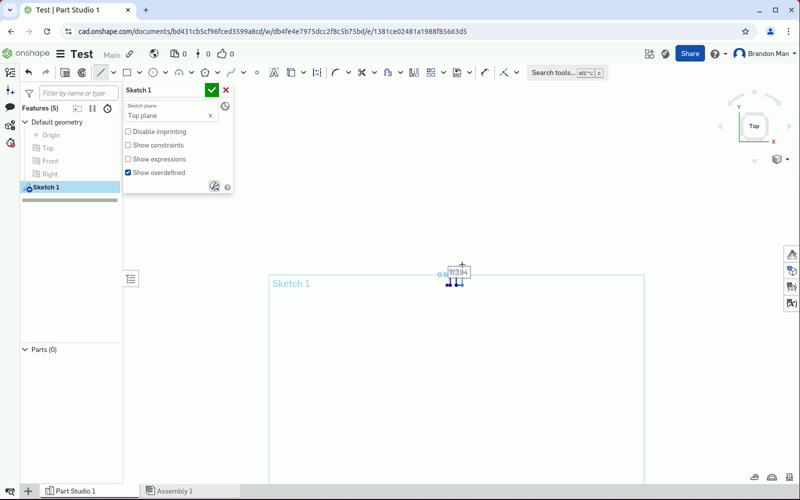
scroll(6)
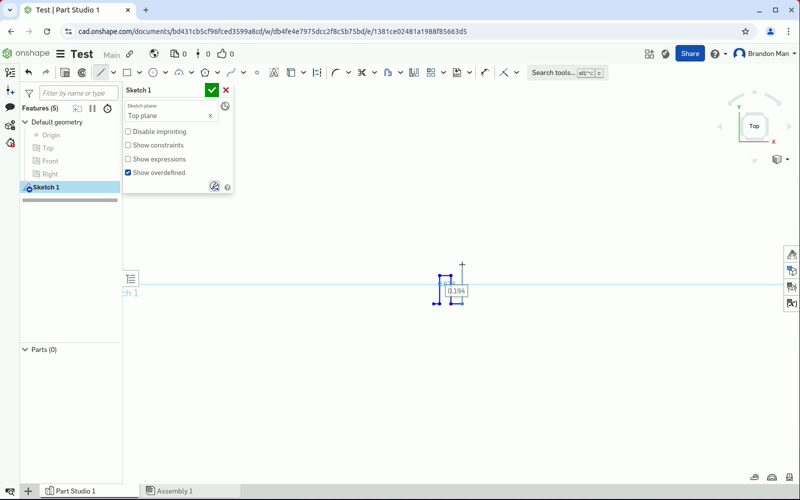
click(462, 264)
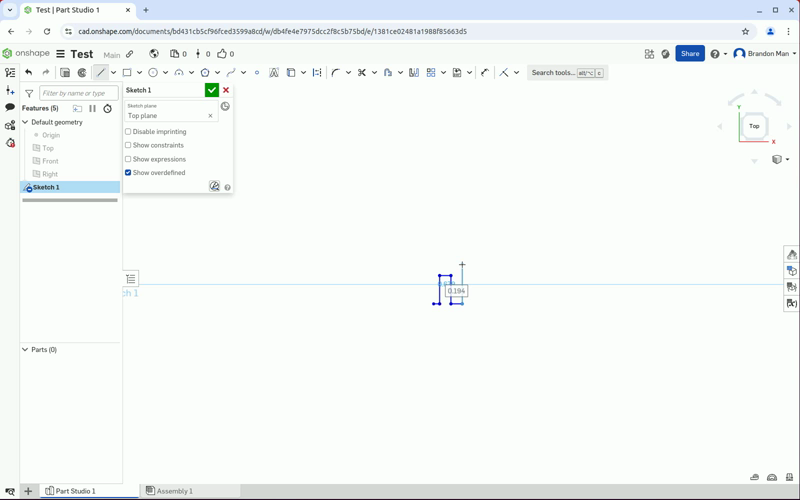
scroll(-6)
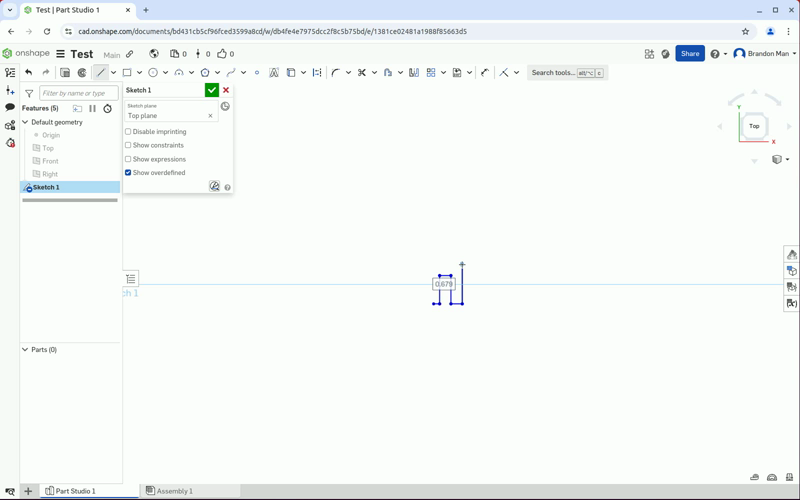
scroll(-6)
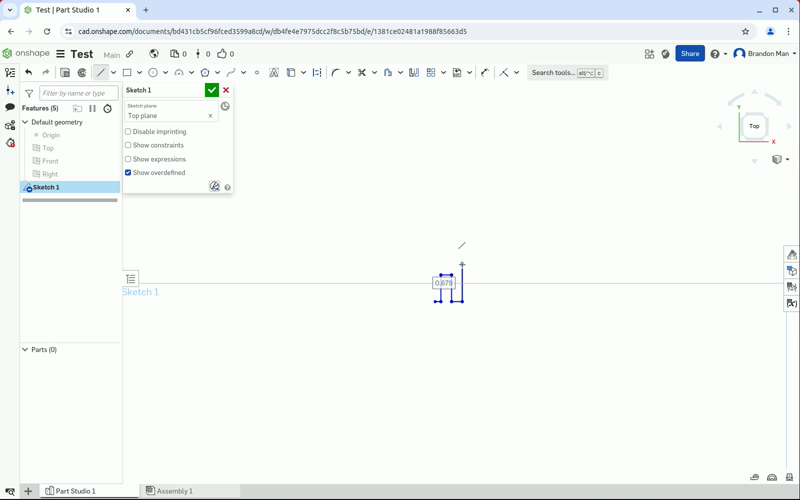
scroll(-6)
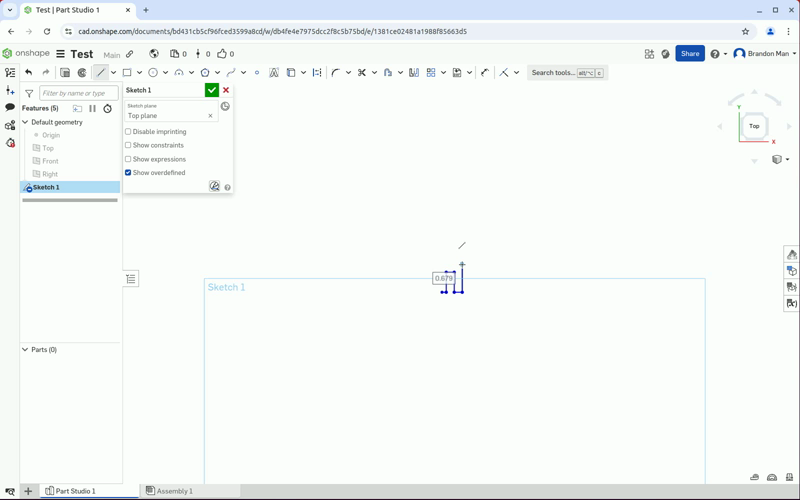
scroll(-6)
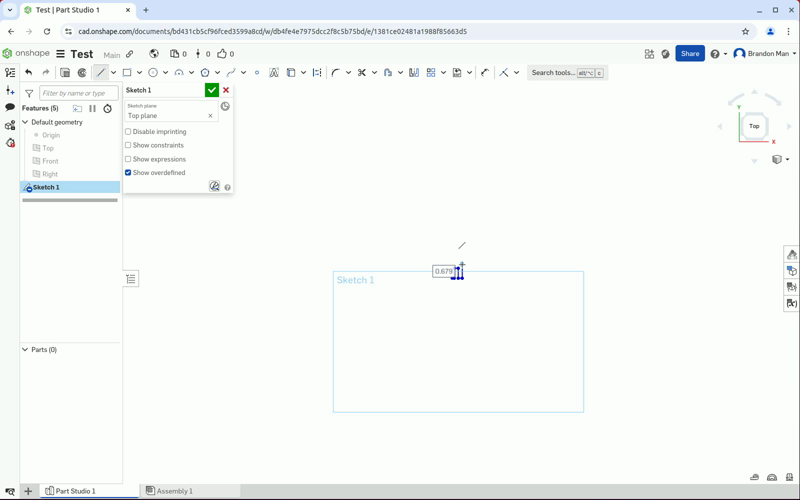
scroll(-6)
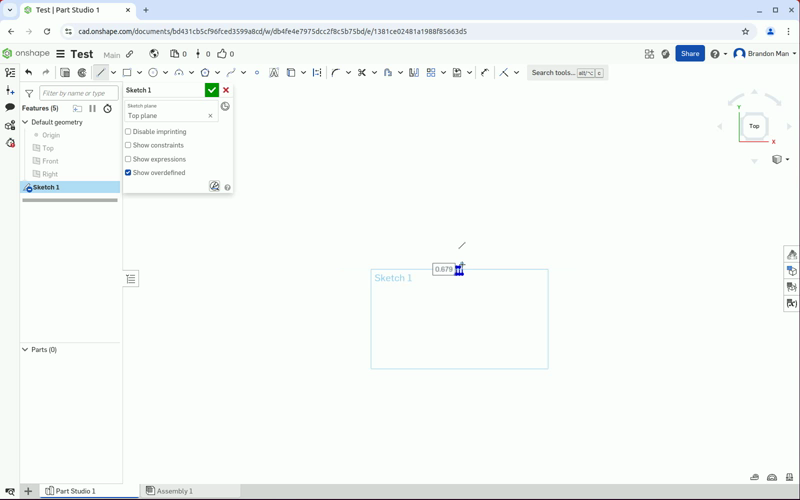
scroll(-6)
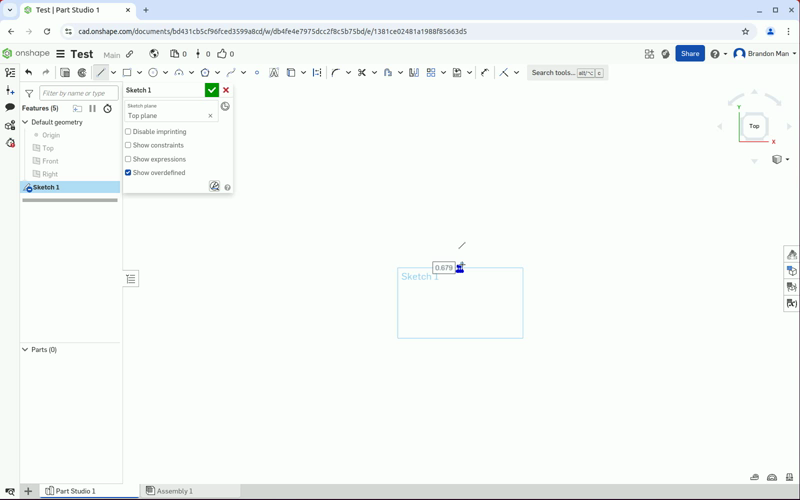
scroll(-6)
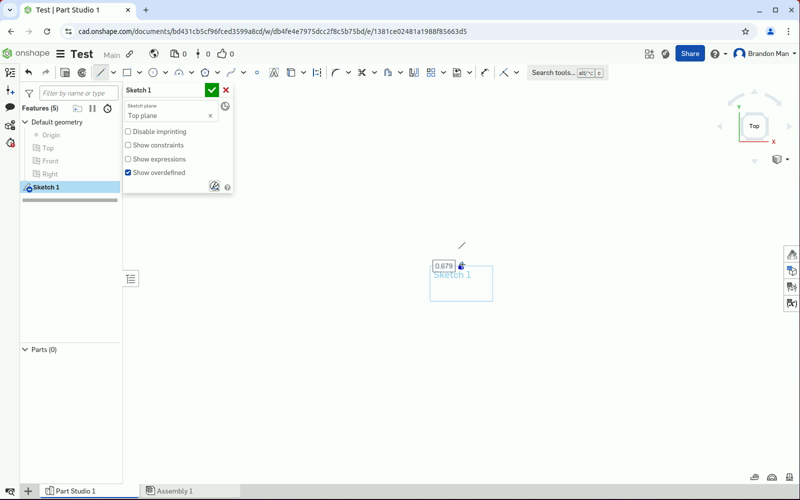
key_up(shift)
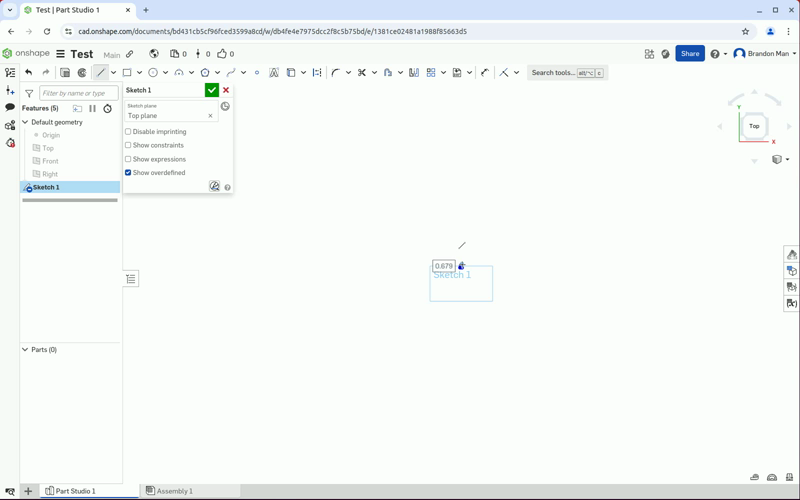
key_down(shift)
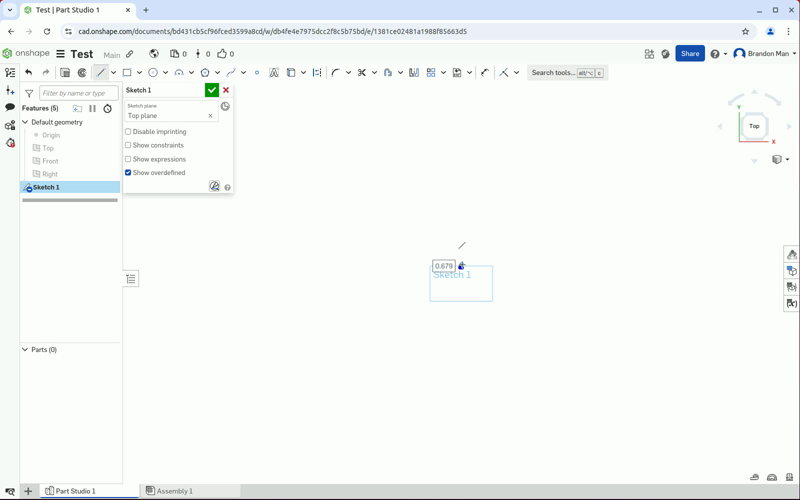
mouse_move(492, 264)
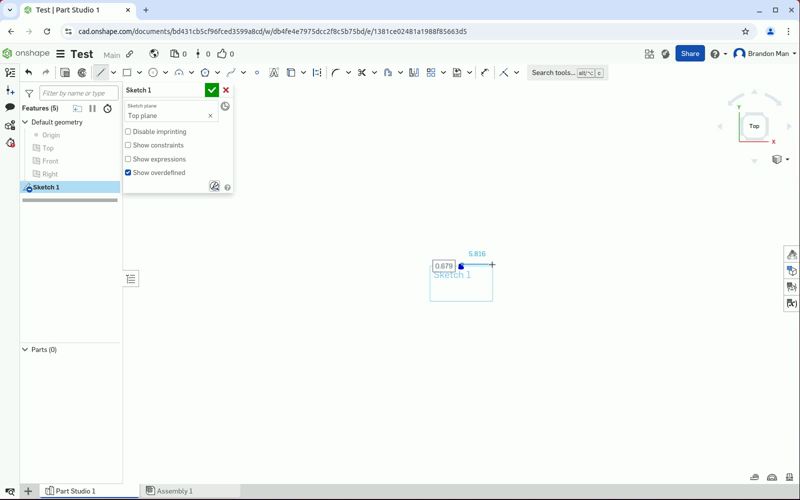
mouse_move(459, 264)
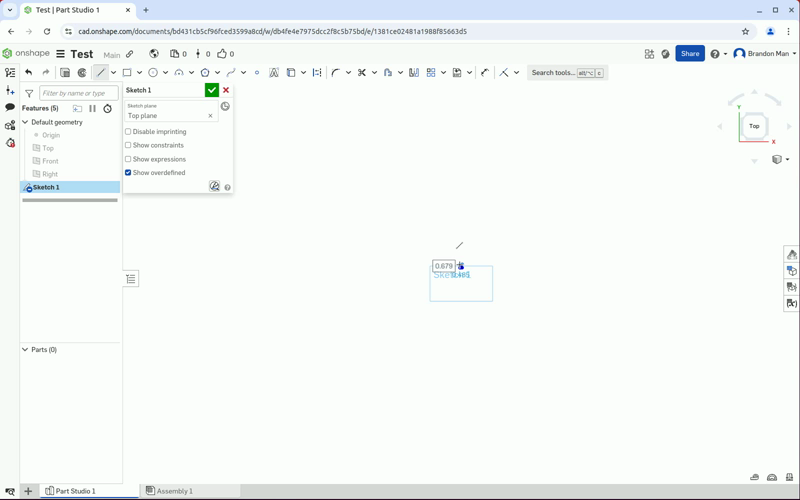
scroll(6)
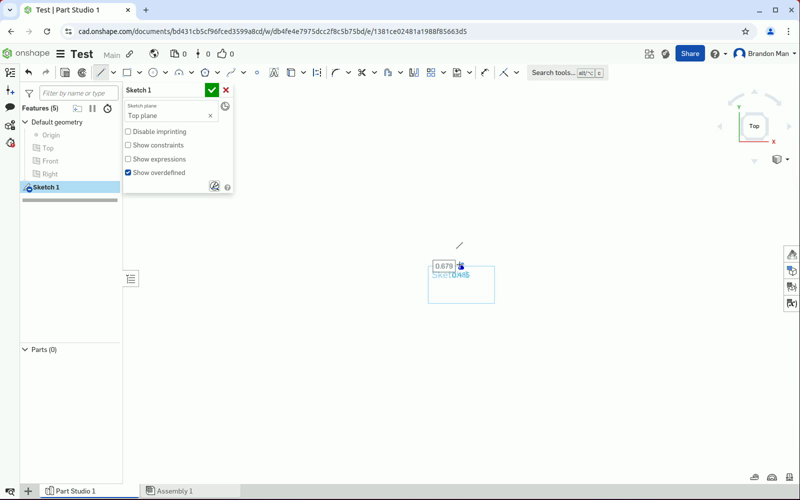
scroll(6)
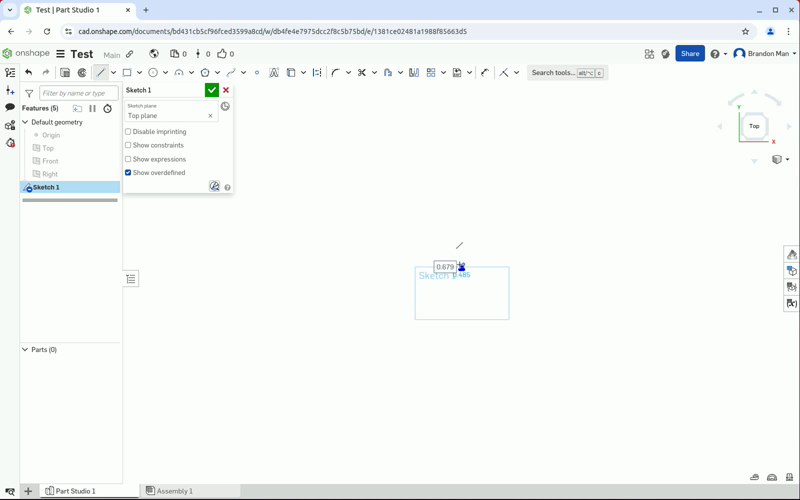
scroll(6)
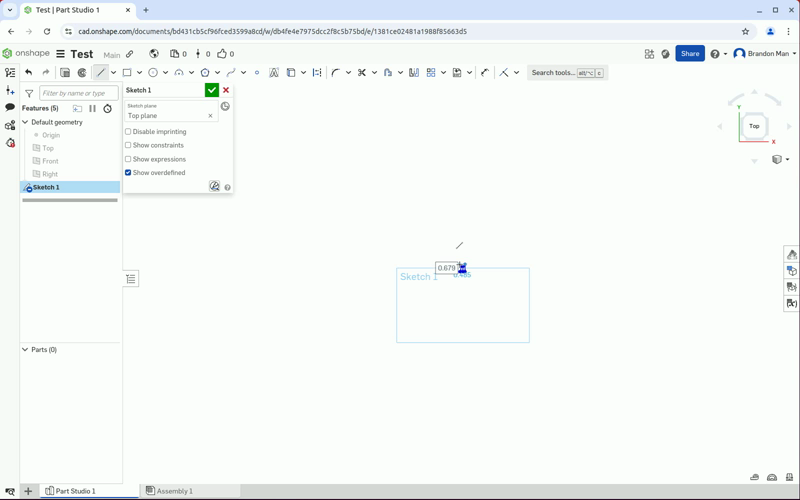
scroll(6)
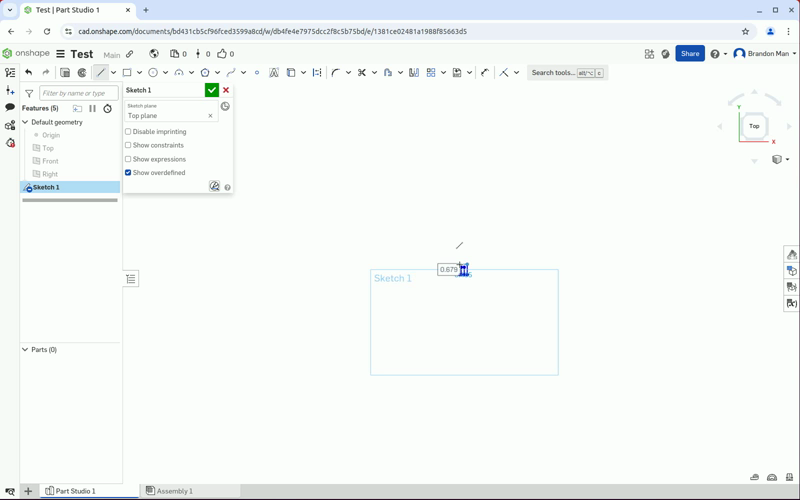
scroll(6)
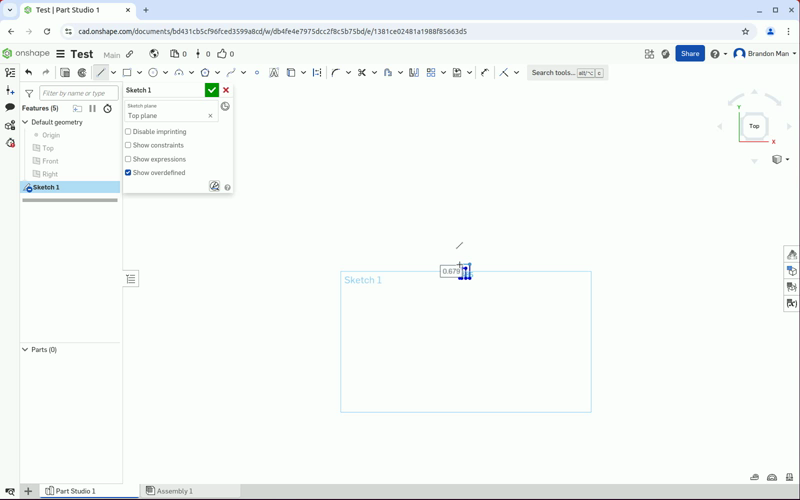
scroll(6)
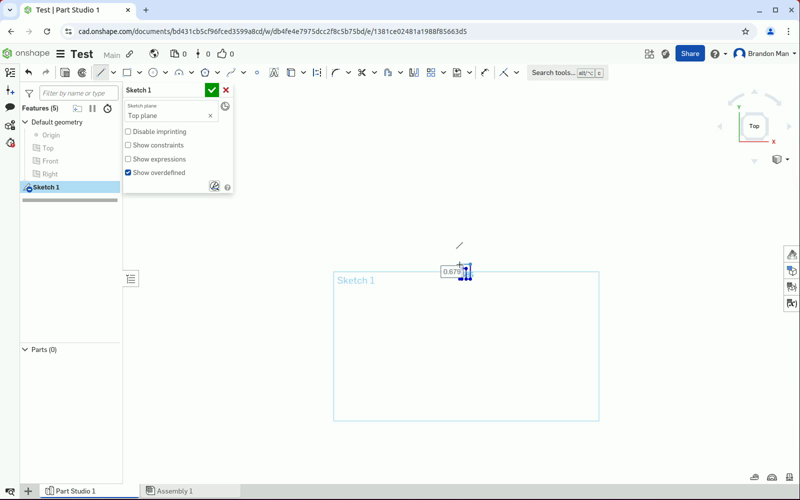
scroll(6)
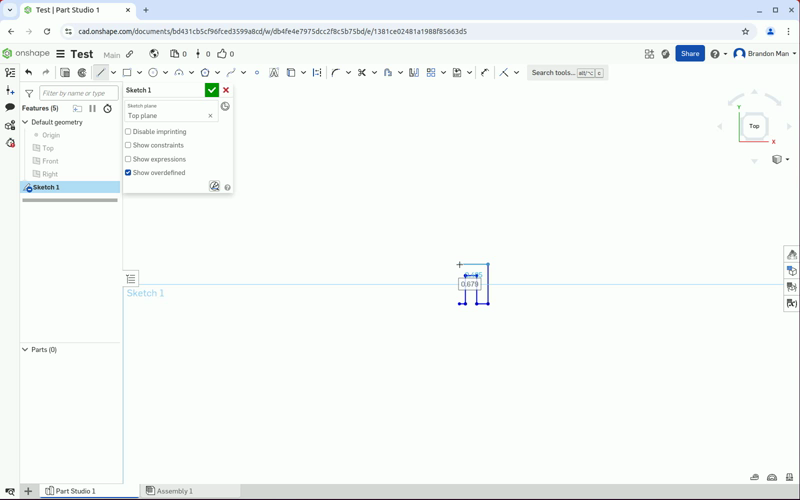
click(459, 264)
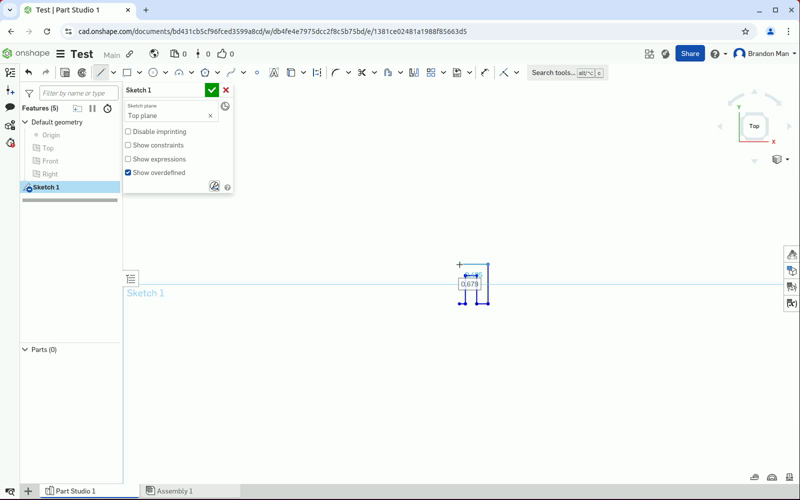
scroll(-6)
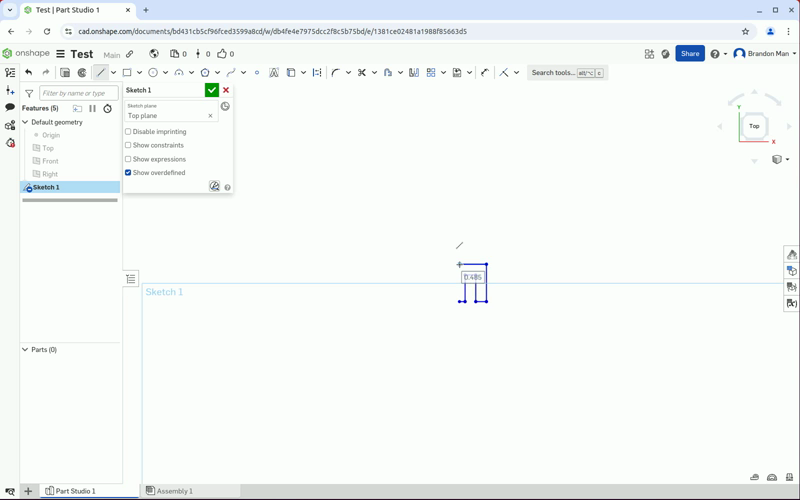
scroll(-6)
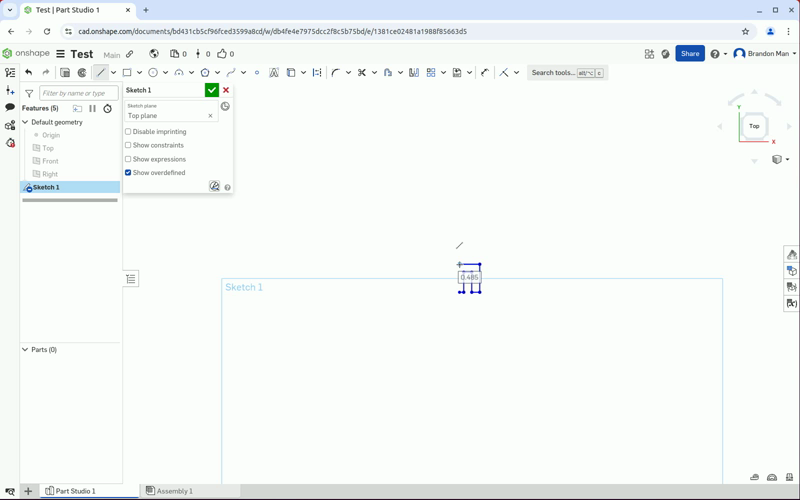
scroll(-6)
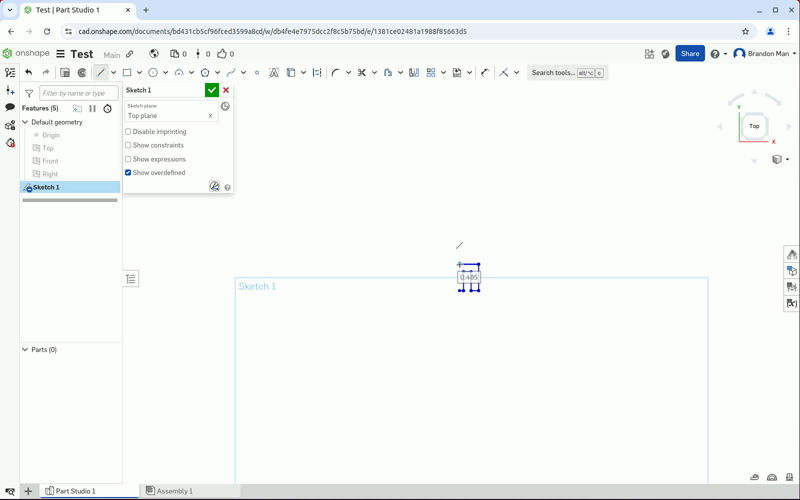
scroll(-6)
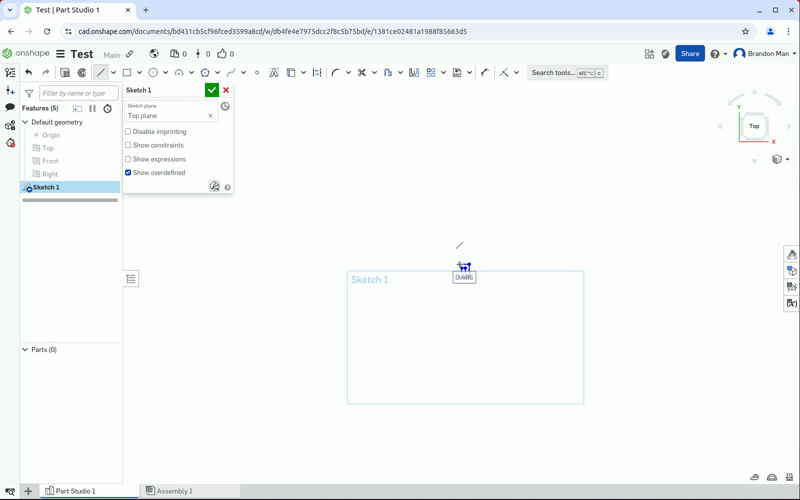
scroll(-6)
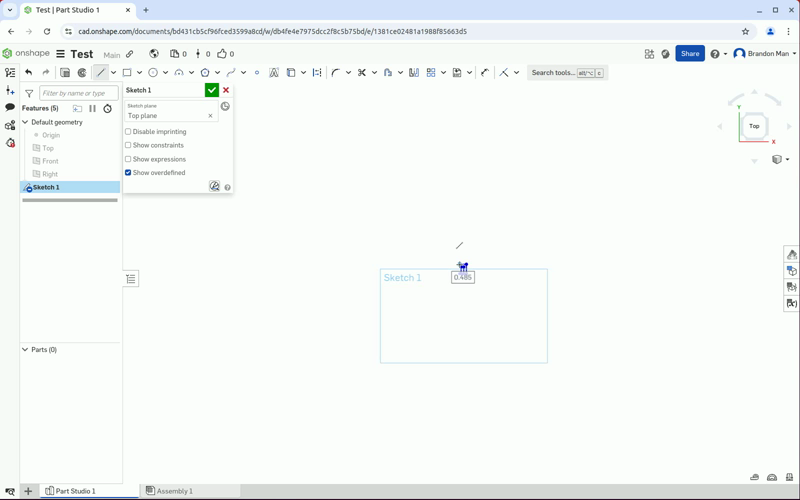
scroll(-6)
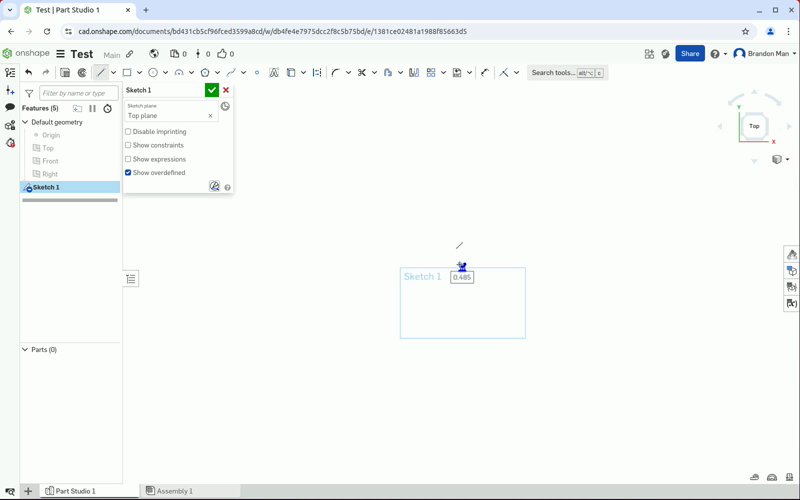
scroll(-6)
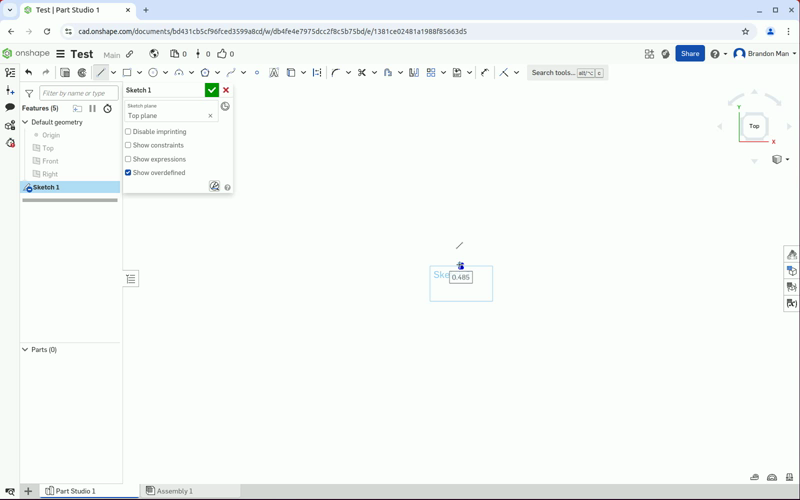
key_up(shift)
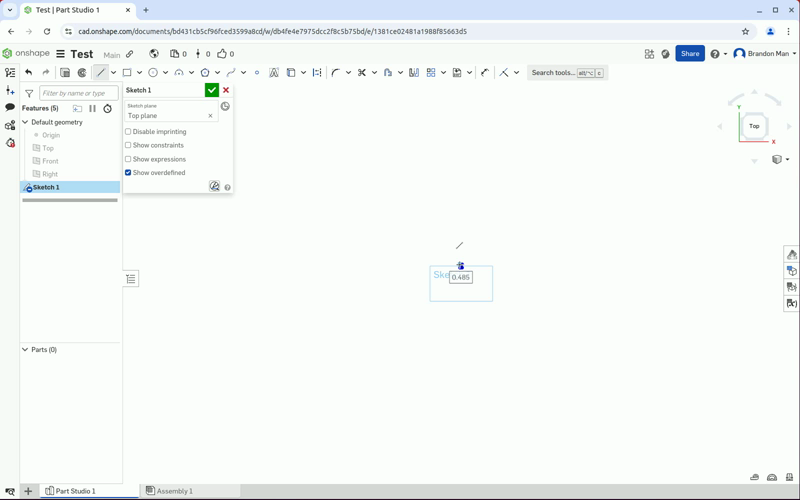
mouse_move(489, 264)
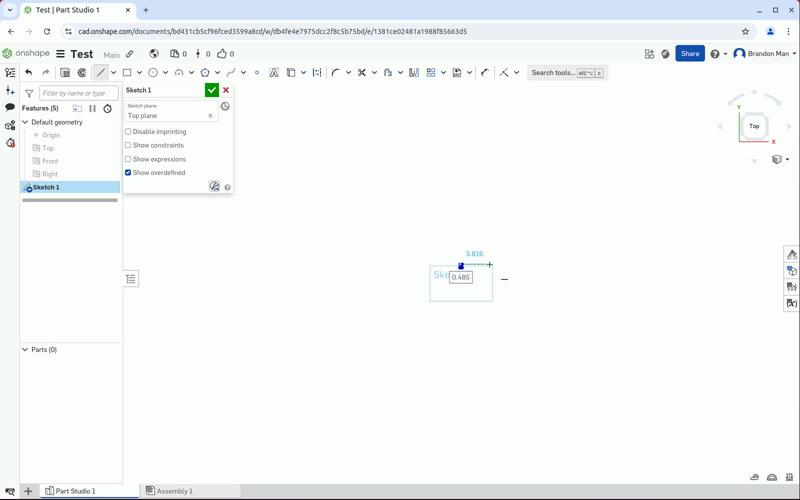
key_down(shift)
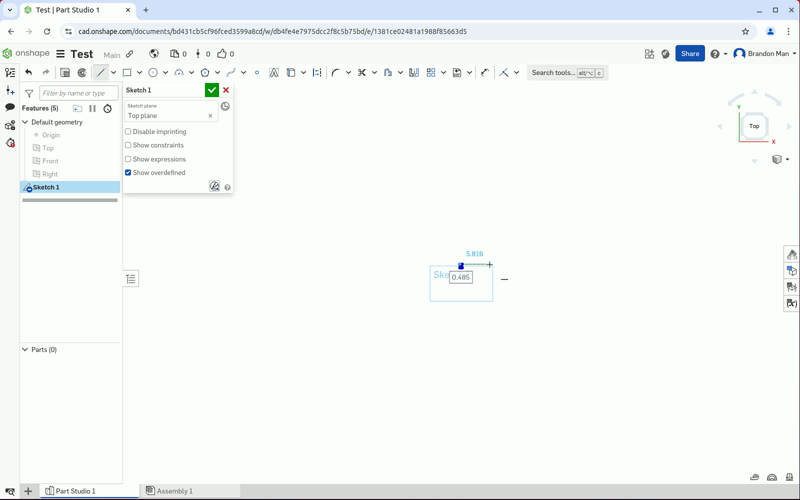
mouse_move(459, 267)
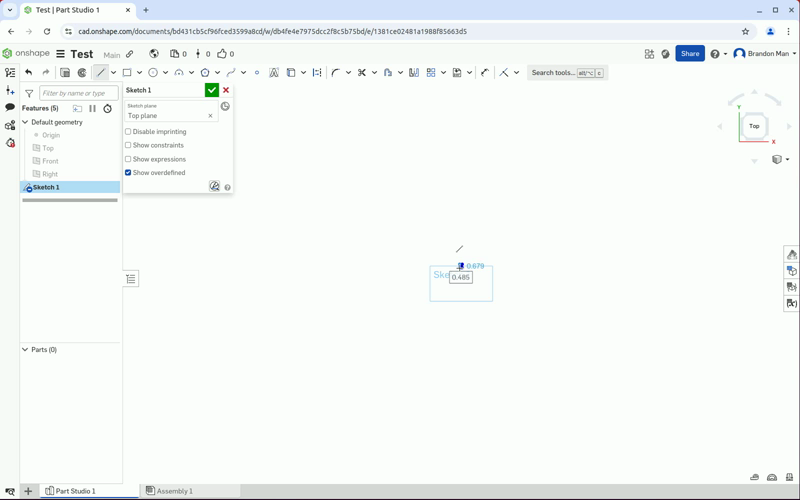
scroll(6)
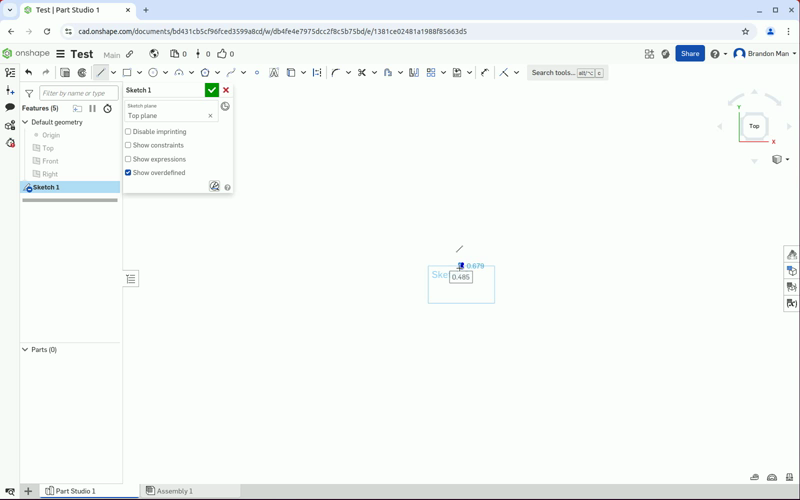
scroll(6)
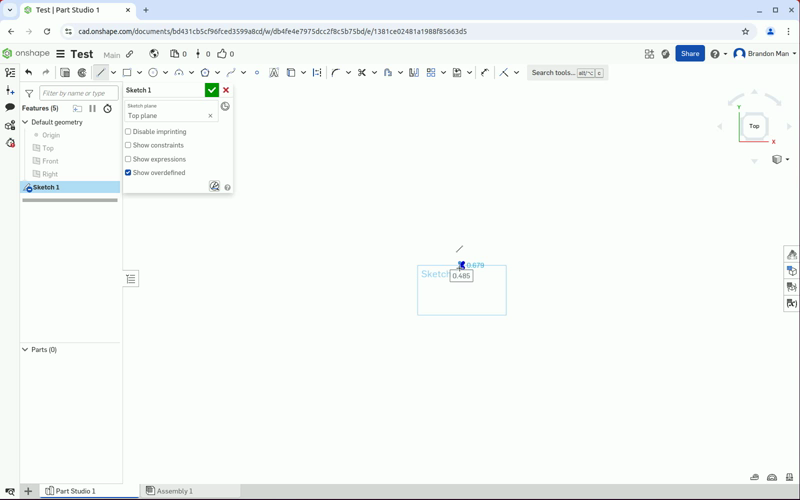
scroll(6)
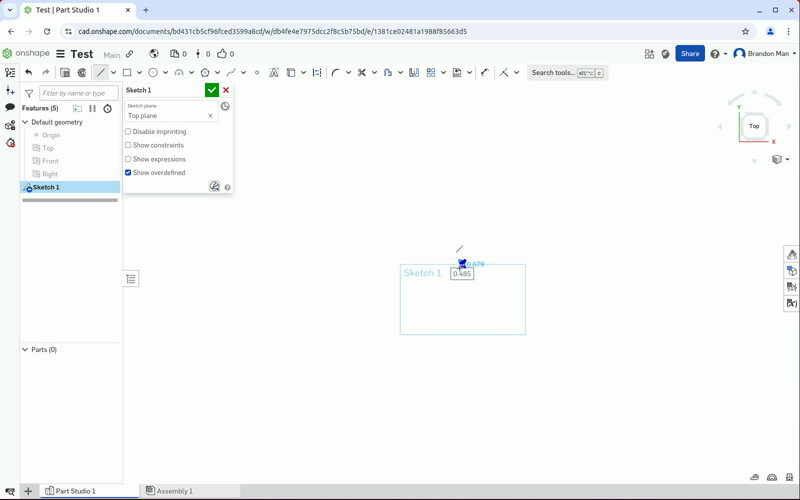
scroll(6)
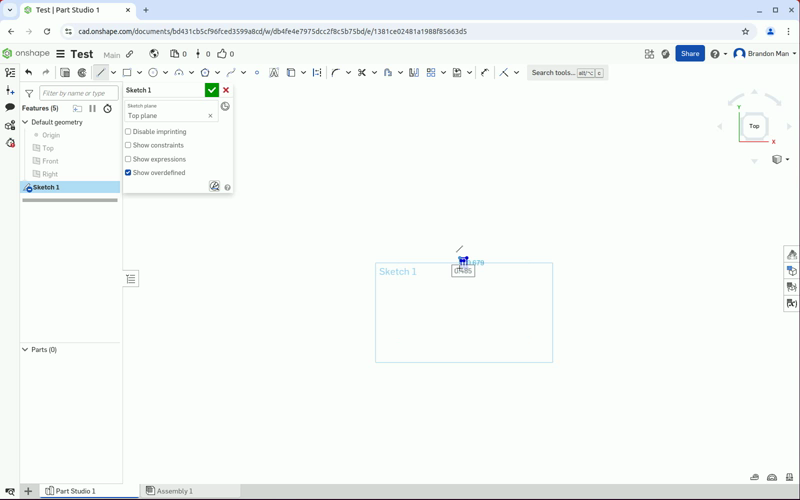
scroll(6)
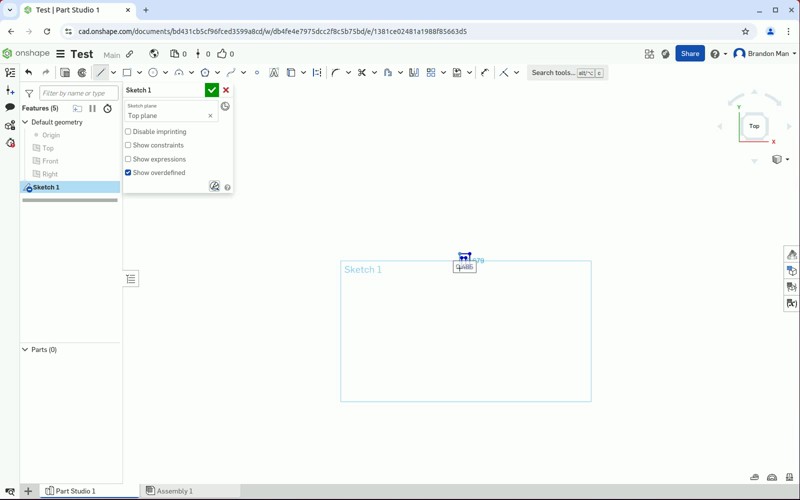
scroll(6)
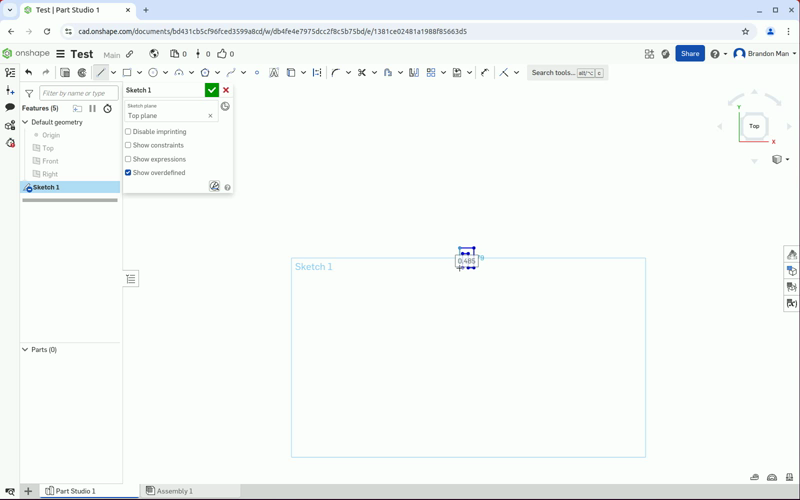
scroll(6)
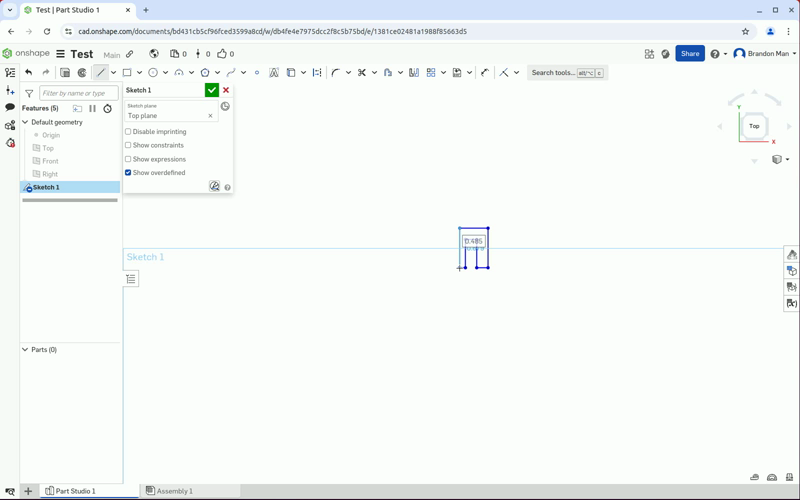
key_up(shift)
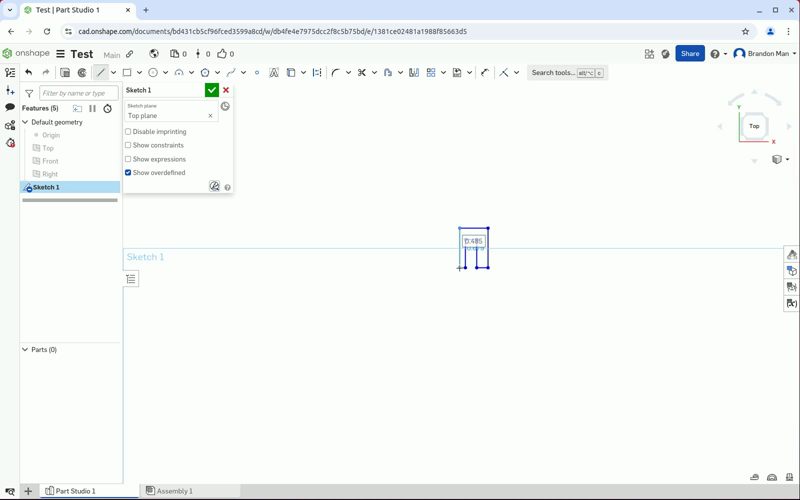
click(459, 267)
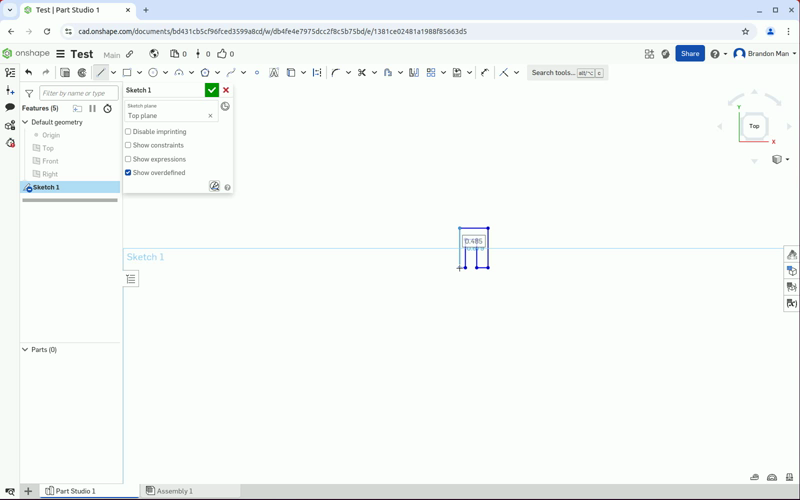
scroll(-6)
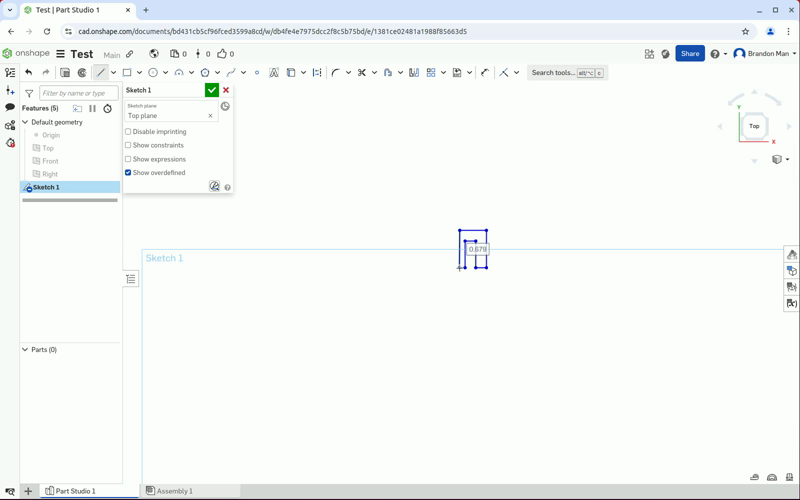
scroll(-6)
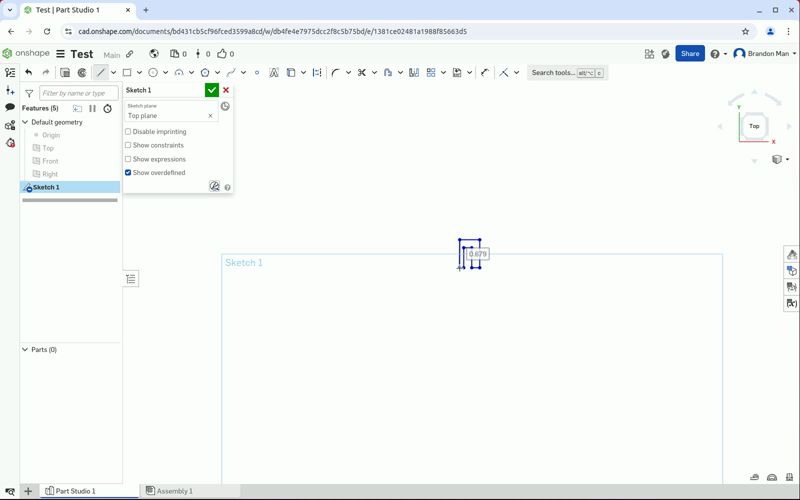
scroll(-6)
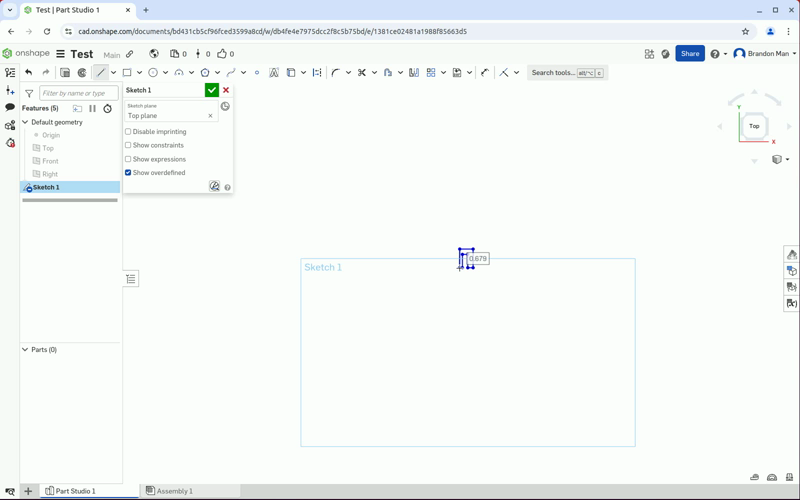
scroll(-6)
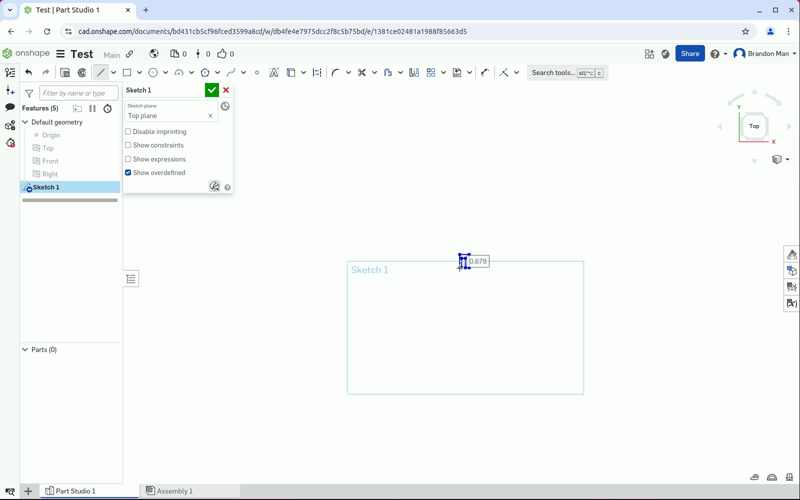
scroll(-6)
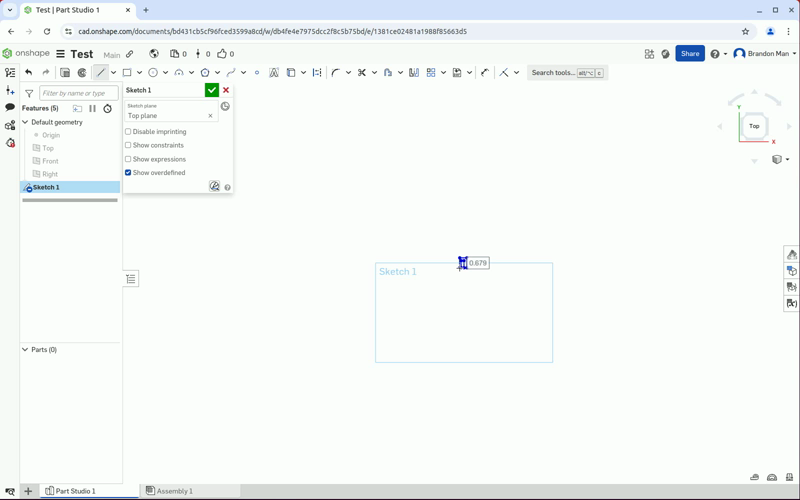
scroll(-6)
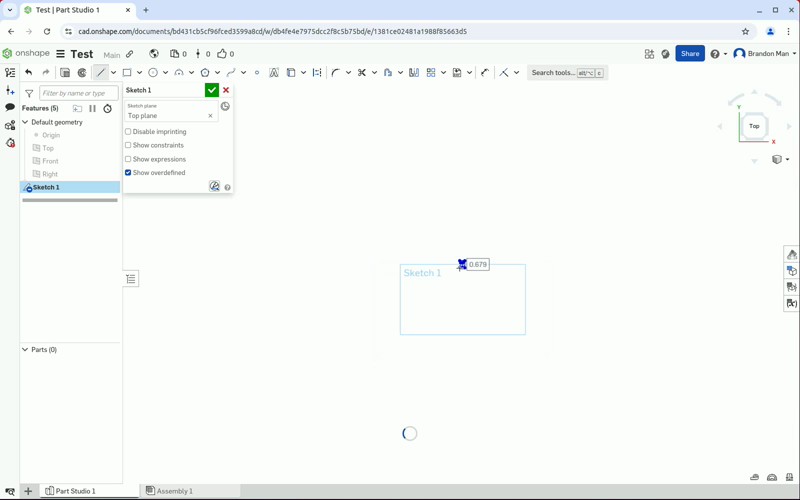
scroll(-6)
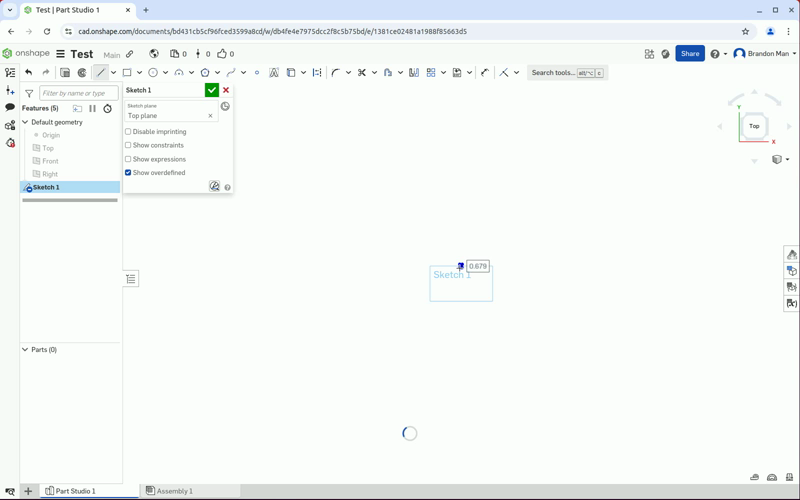
key(esc)
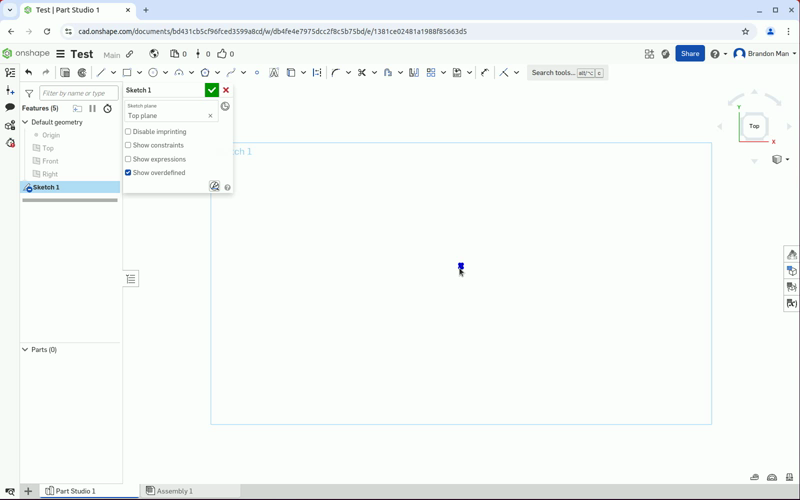
mouse_move(462, 264)
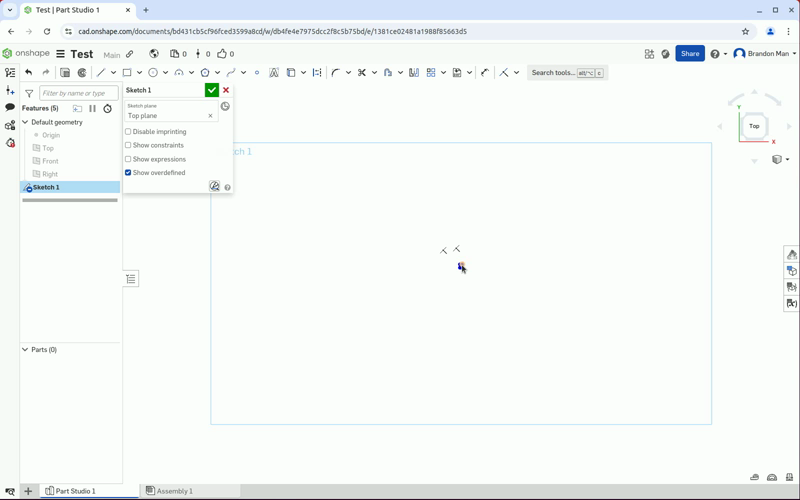
scroll(6)
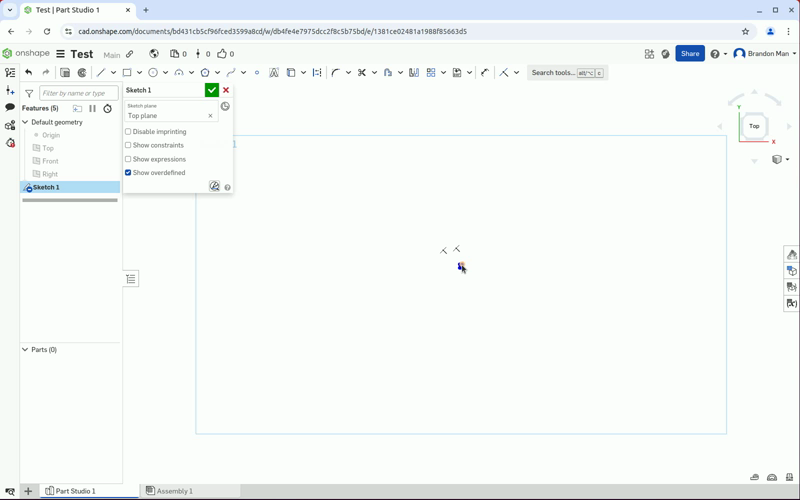
scroll(6)
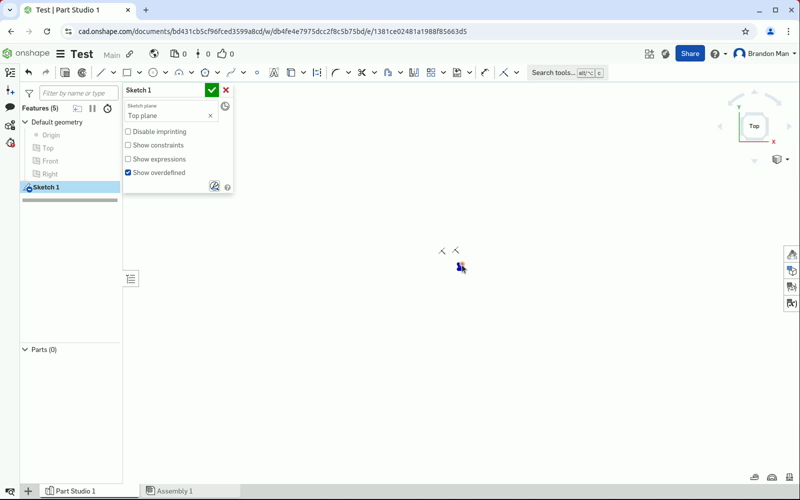
scroll(6)
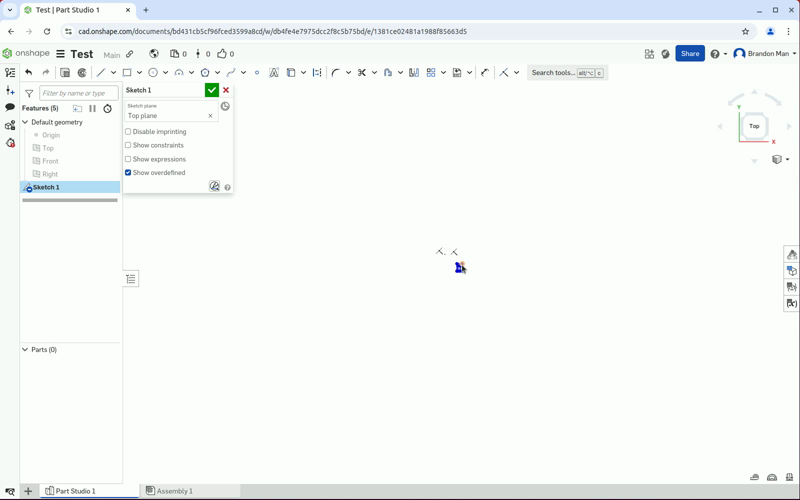
scroll(6)
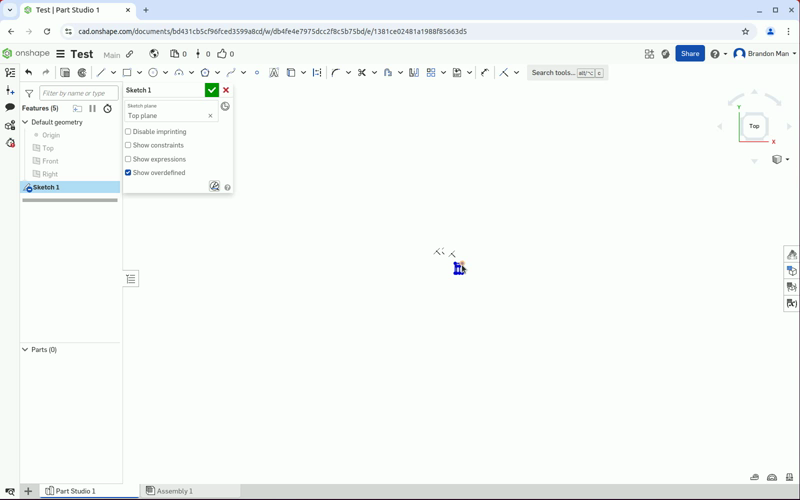
scroll(6)
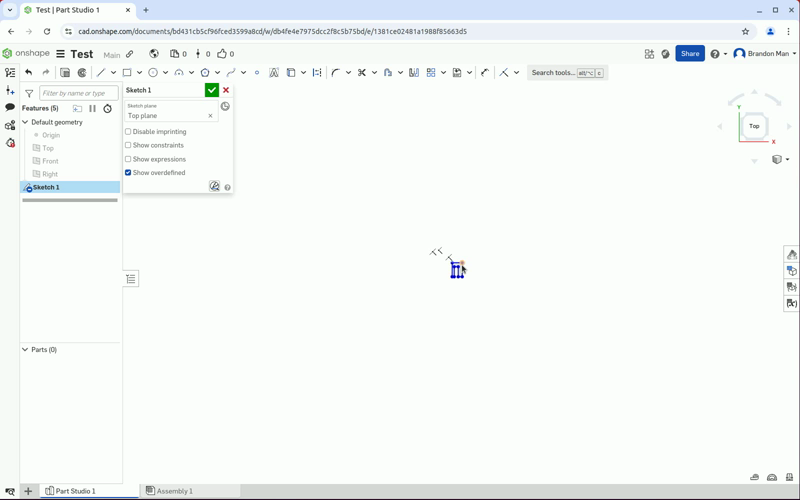
scroll(6)
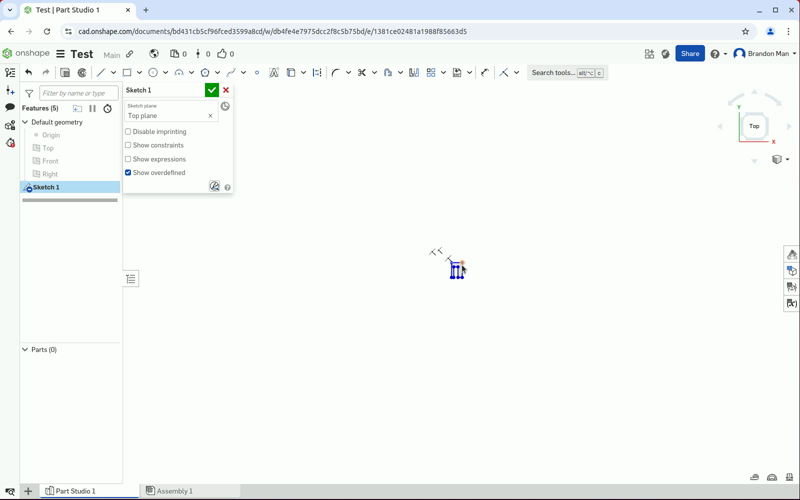
scroll(6)
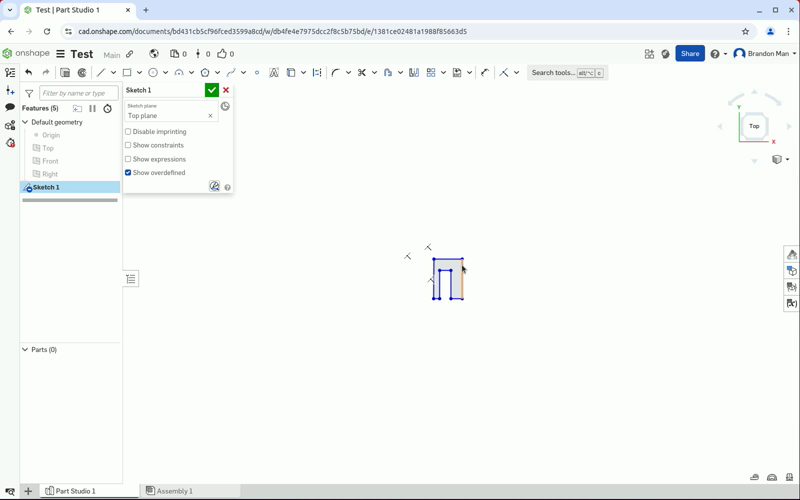
click(462, 264)
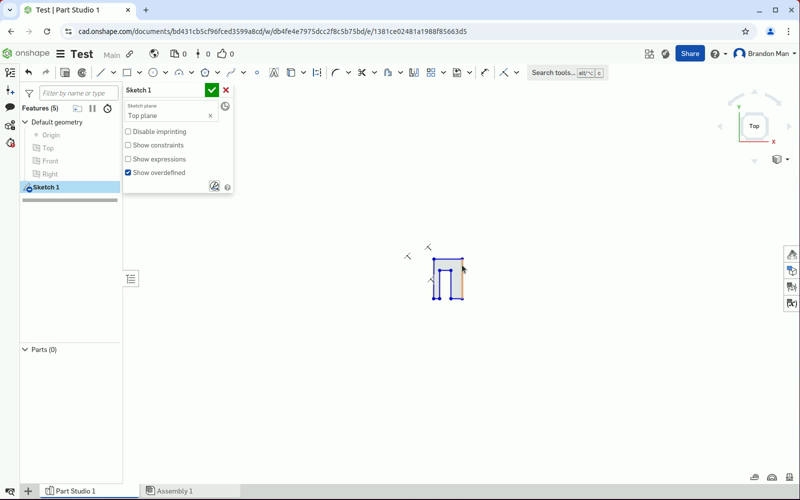
scroll(-6)
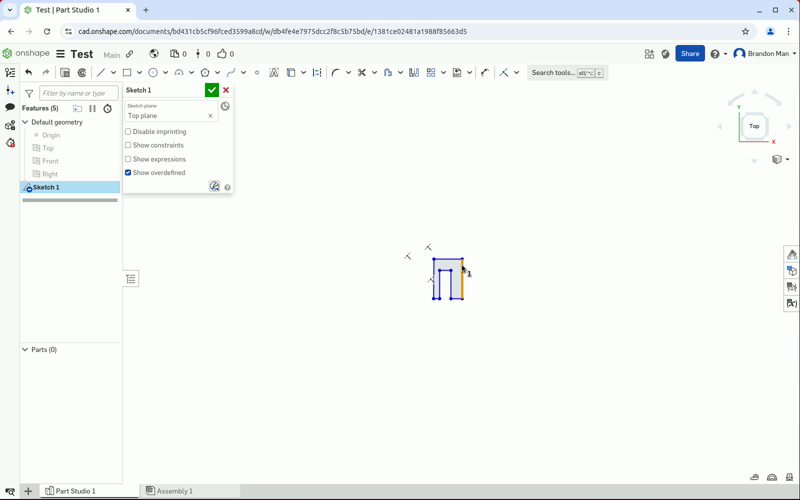
scroll(-6)
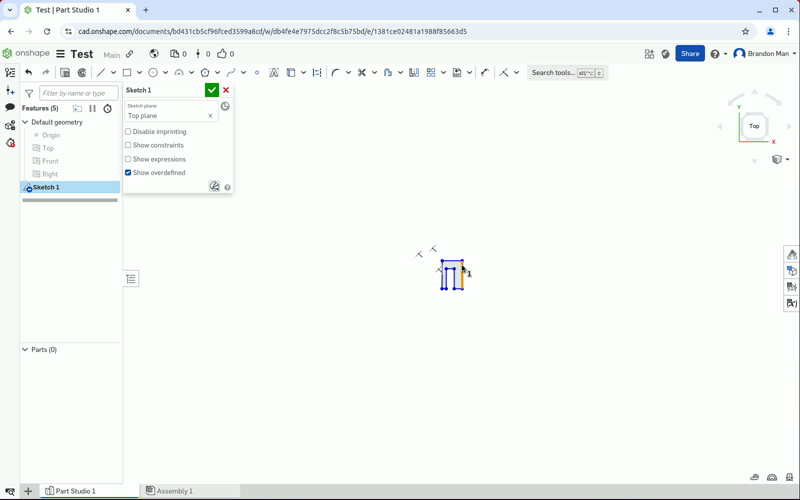
scroll(-6)
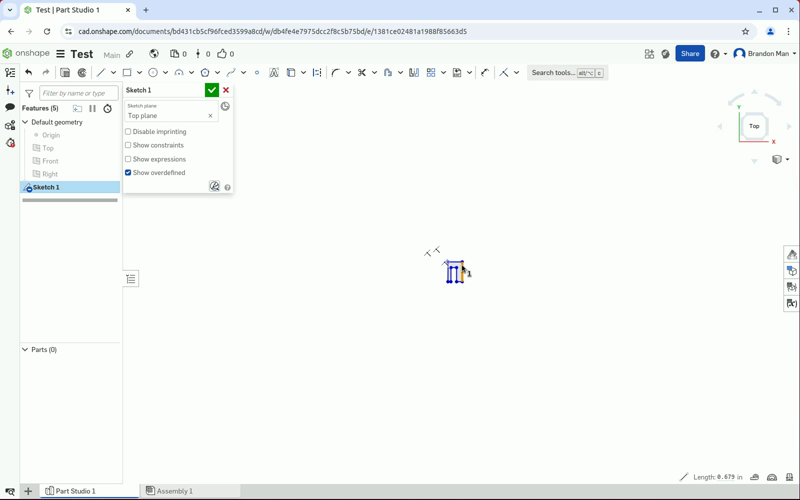
scroll(-6)
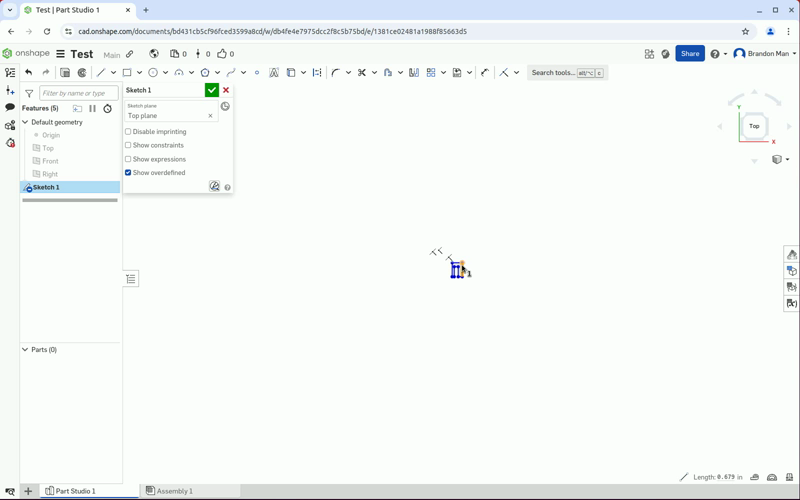
scroll(-6)
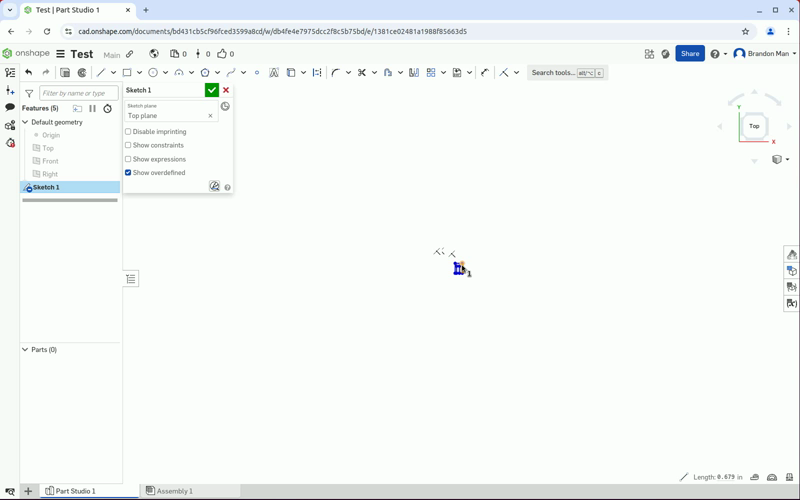
scroll(-6)
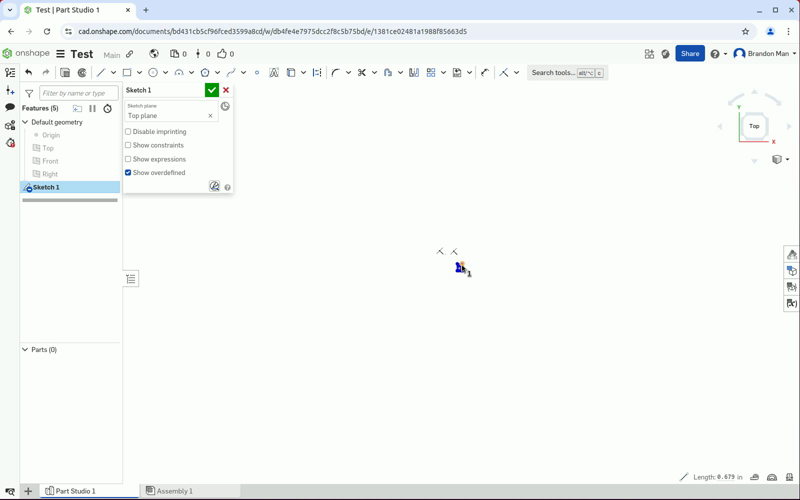
scroll(-6)
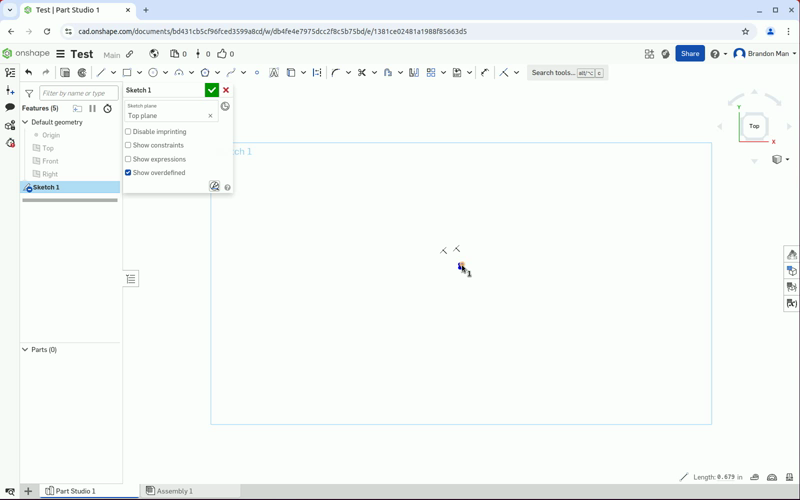
mouse_move(73, 352)
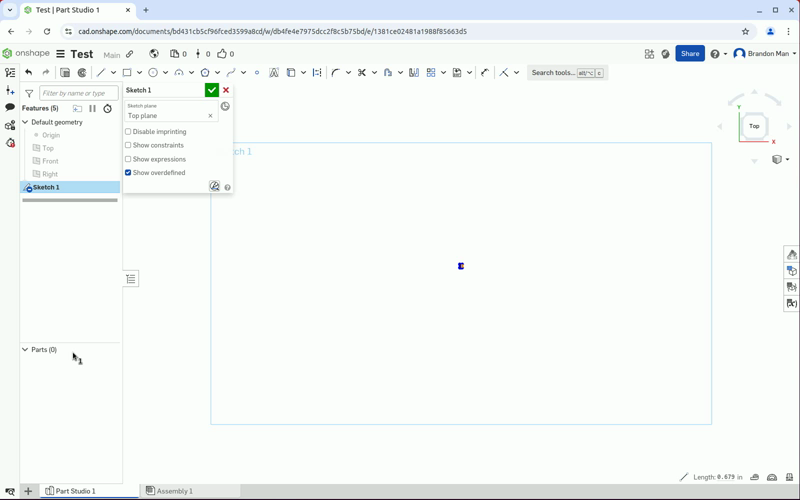
key(shift+y)
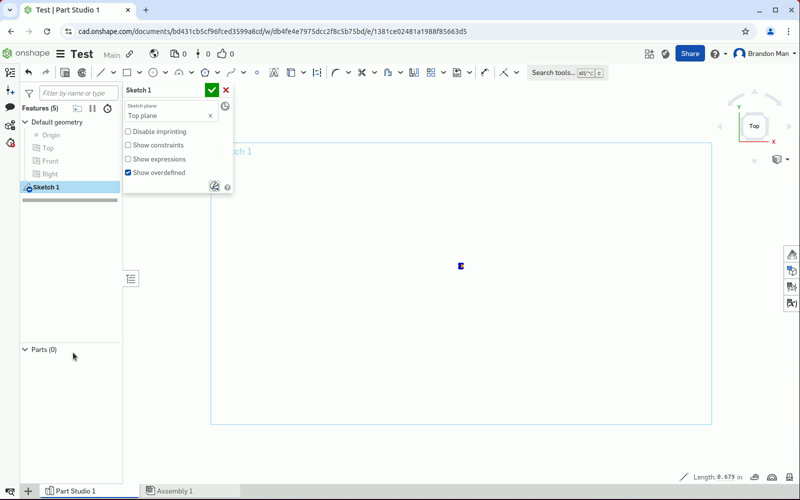
key(shift+e)
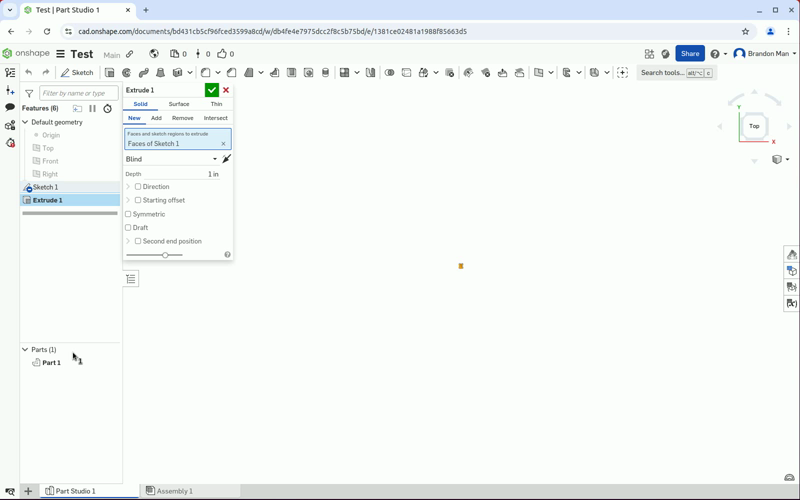
mouse_move(143, 106)
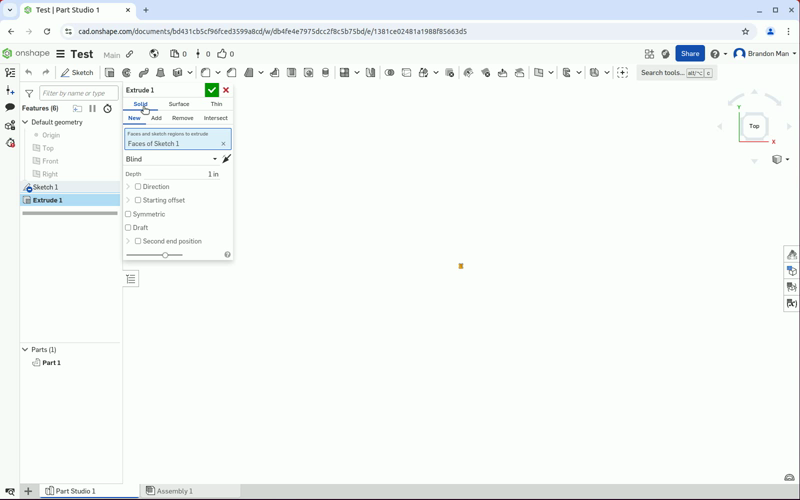
click(143, 106)
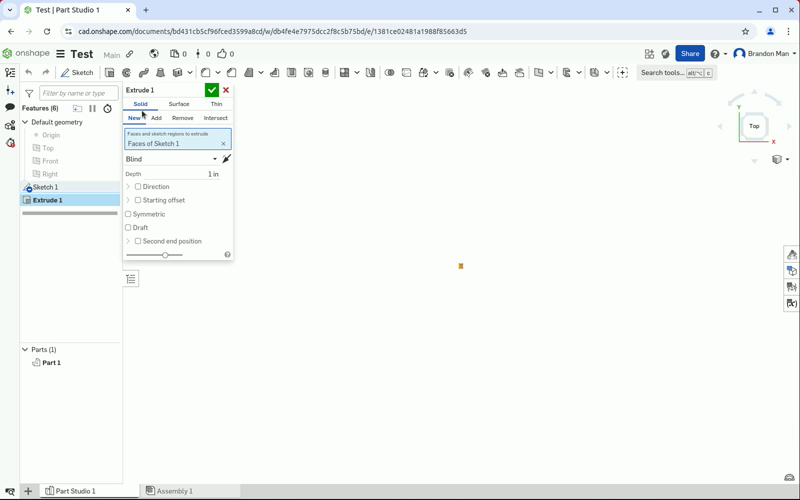
mouse_move(137, 120)
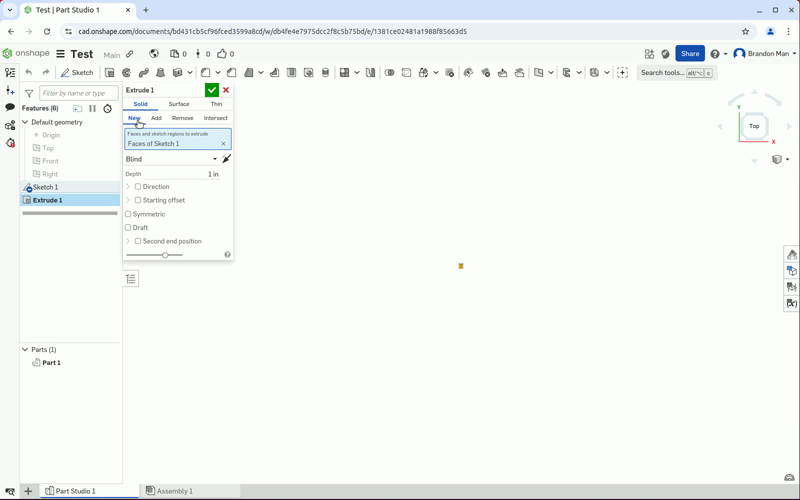
click(137, 120)
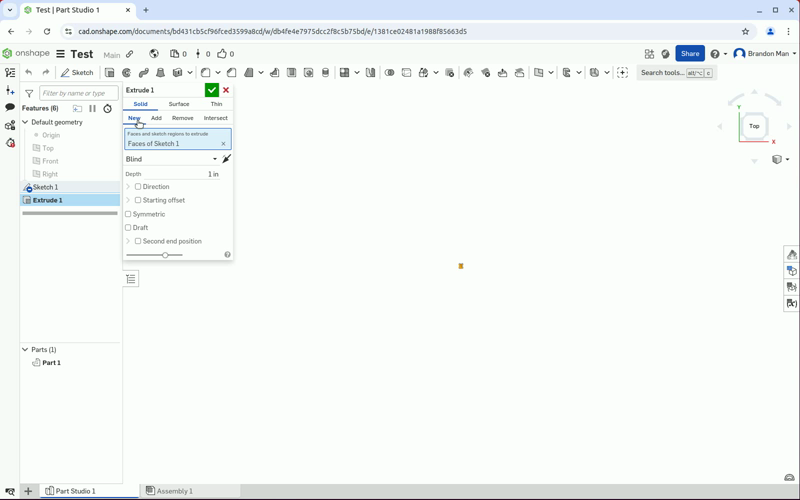
key(tab, 4)
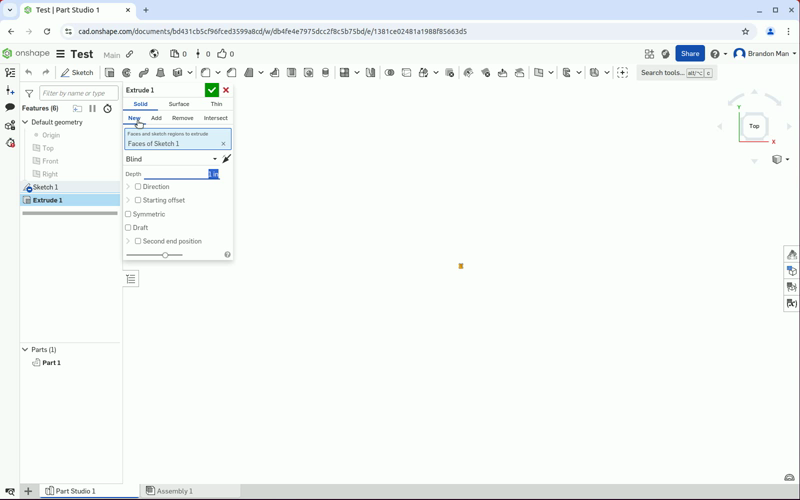
text(6.018)
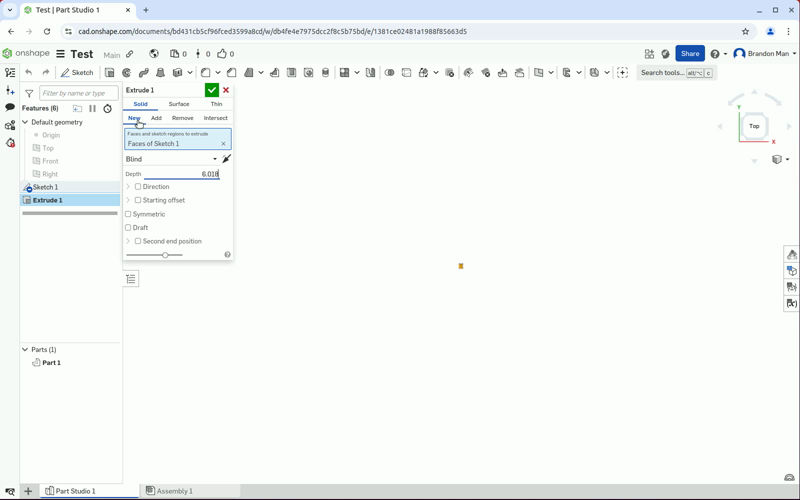
key(enter)
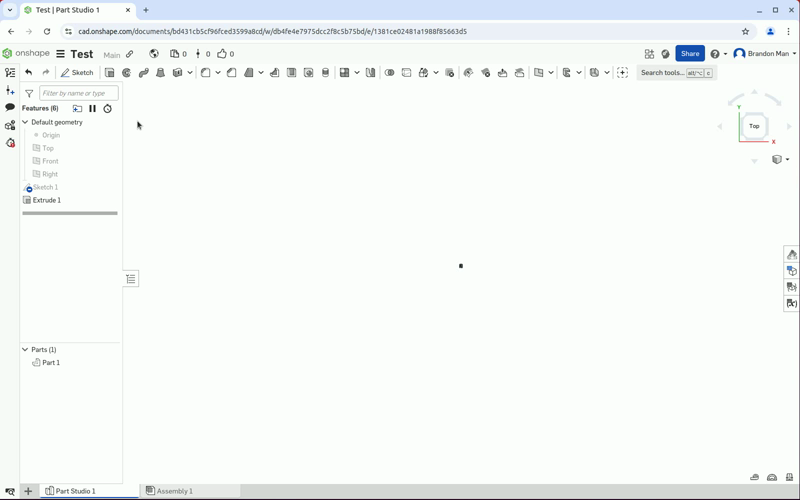
key(shift+h)
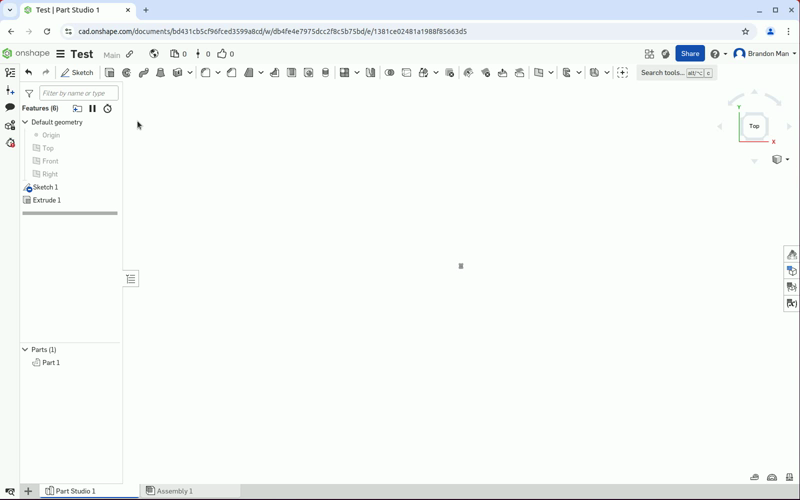
key(shift+h)
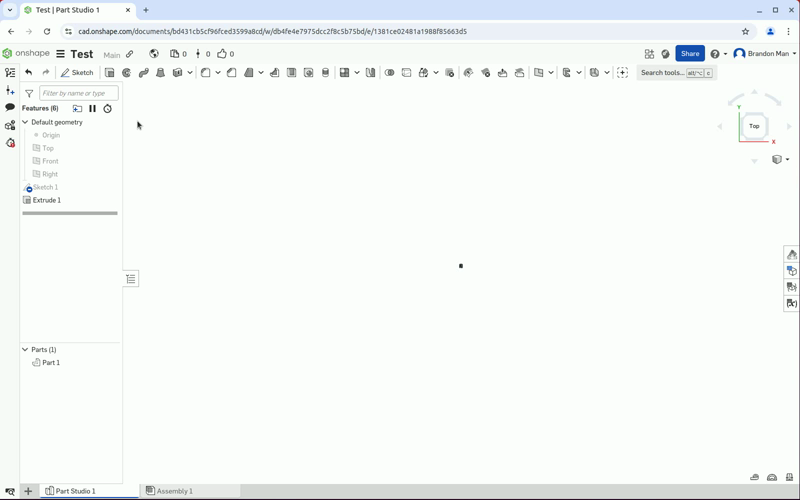
mouse_move(73, 189)
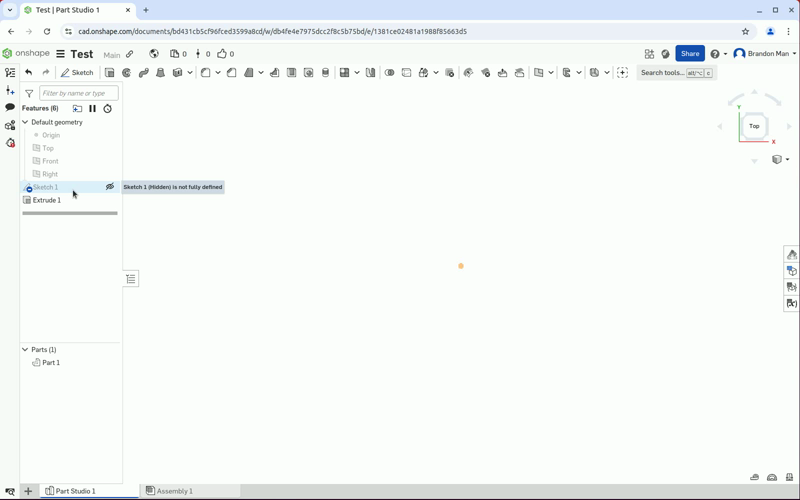
click(73, 189)
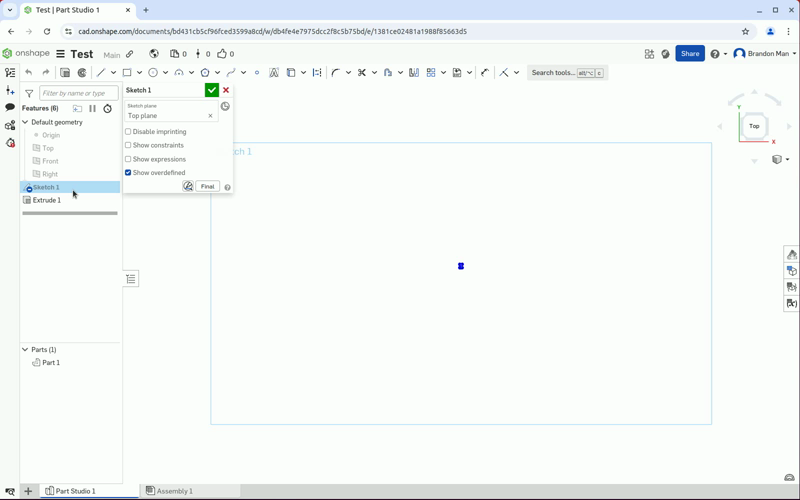
mouse_move(229, 92)
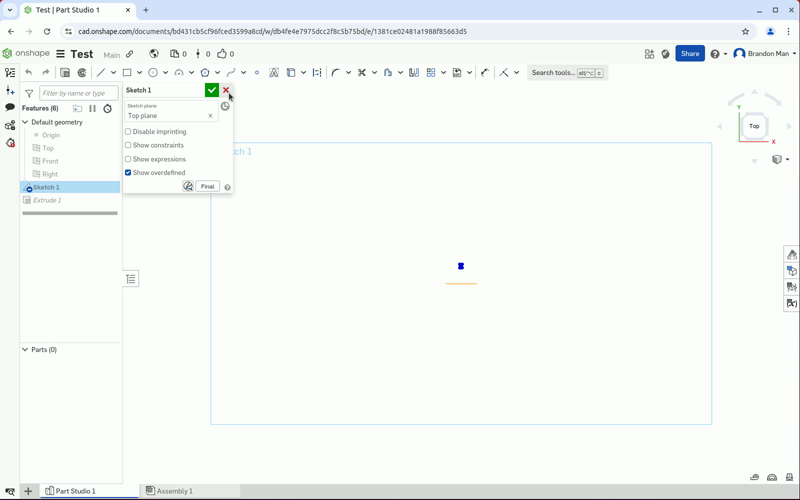
click(229, 92)
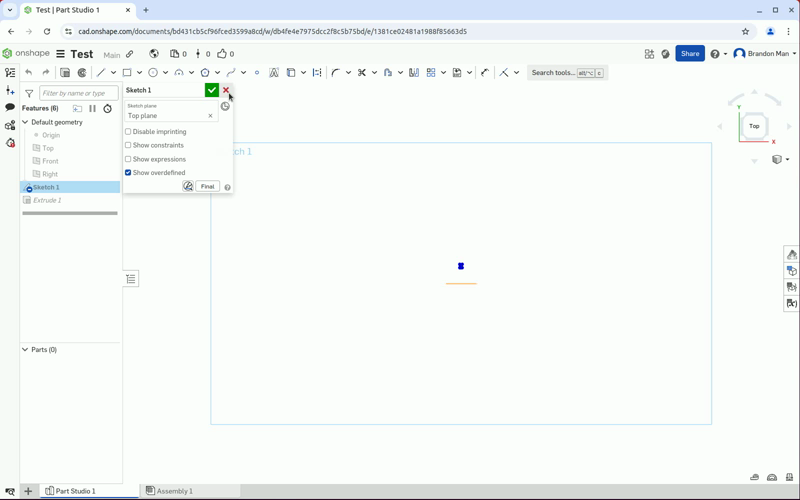
key(shift+s)
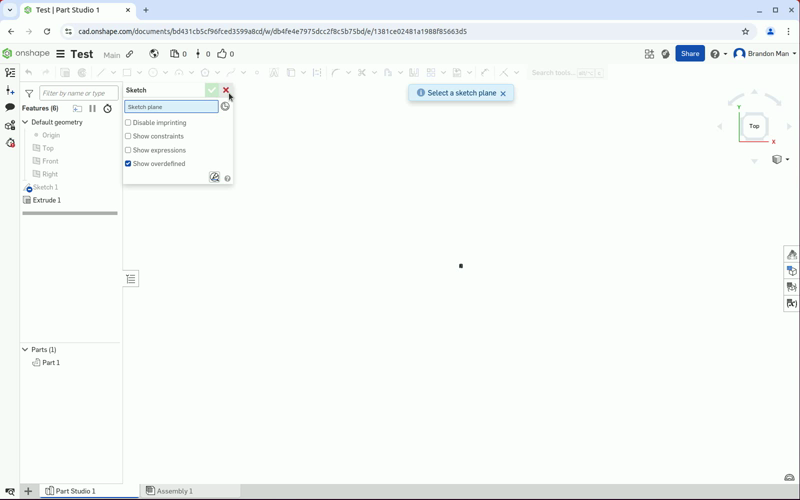
mouse_move(73, 150)
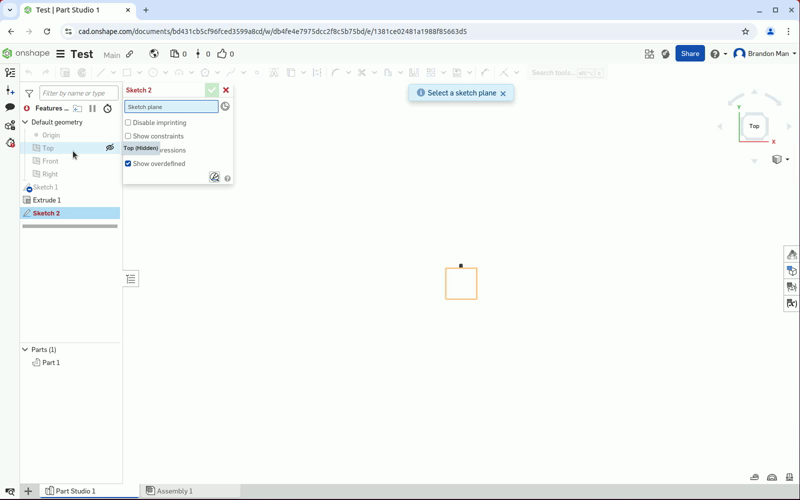
click(73, 150)
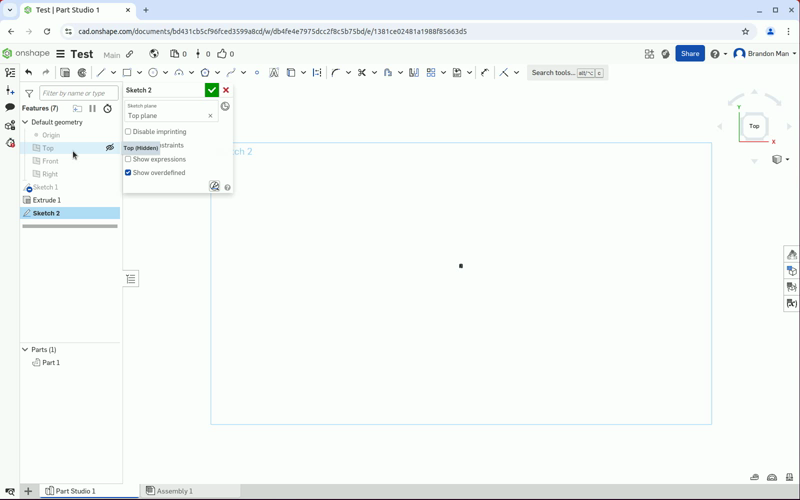
mouse_move(73, 352)
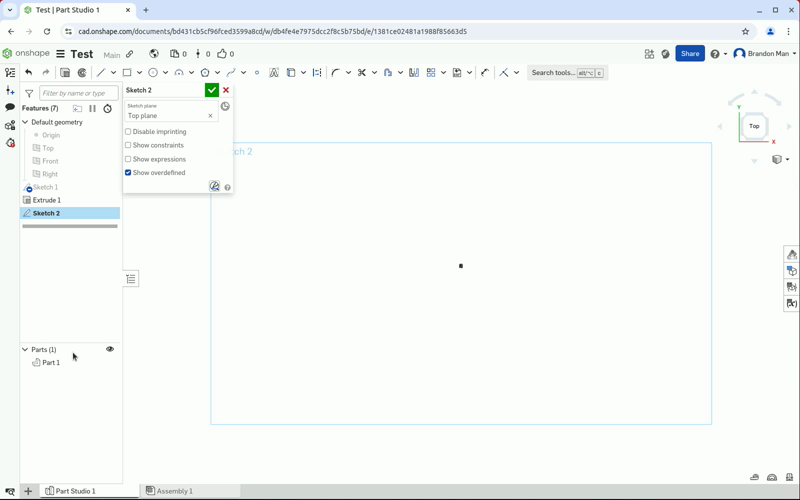
key(y)
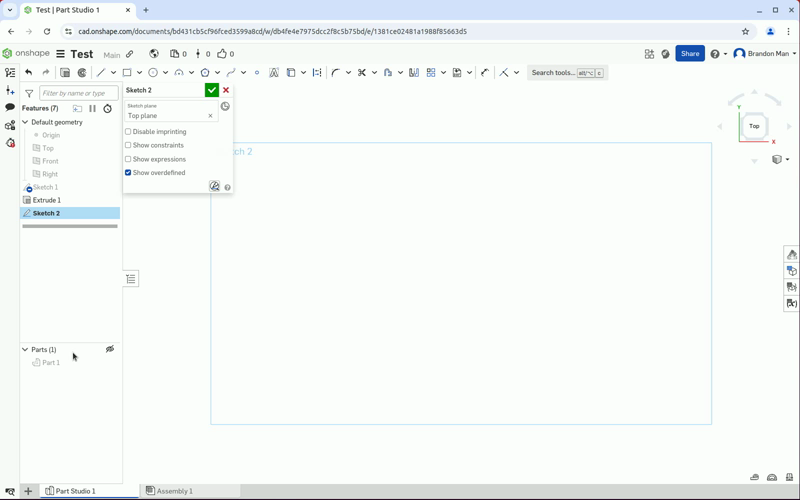
key(l)
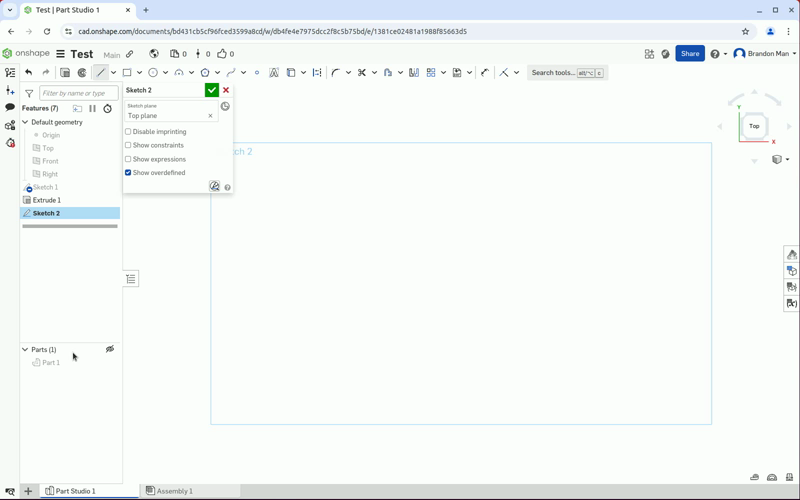
key_down(shift)
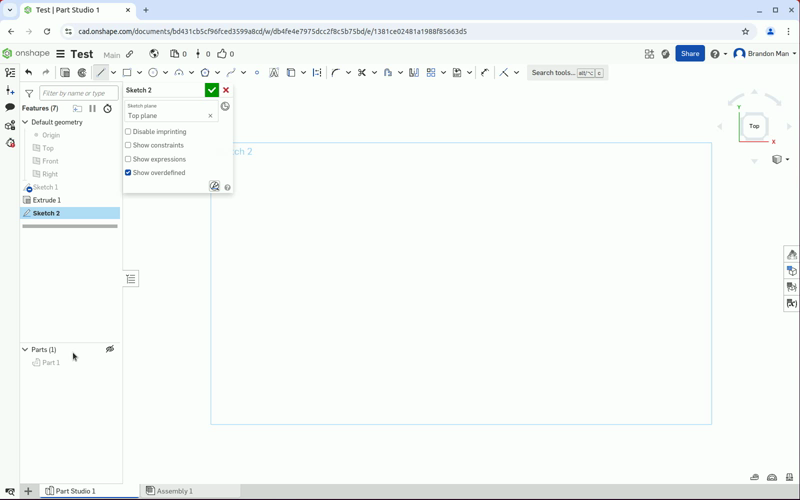
mouse_move(459, 300)
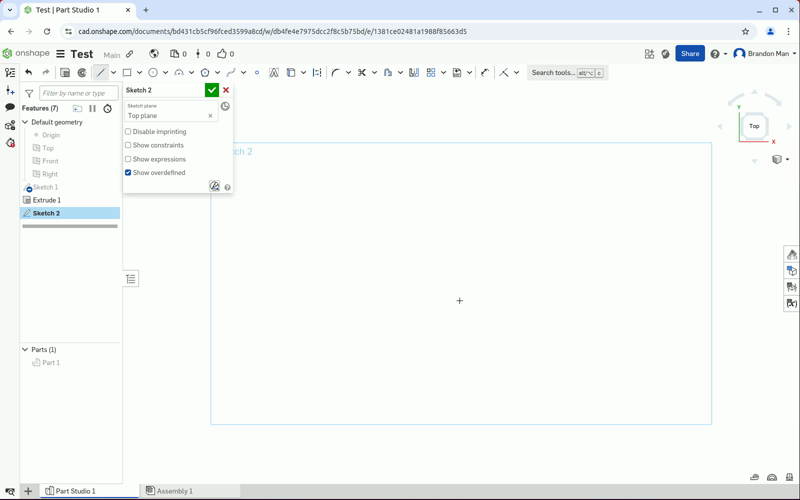
click(459, 300)
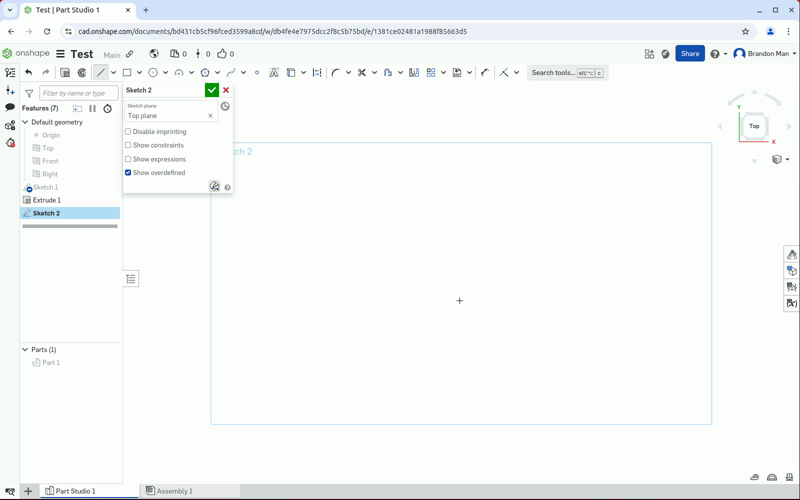
key_up(shift)
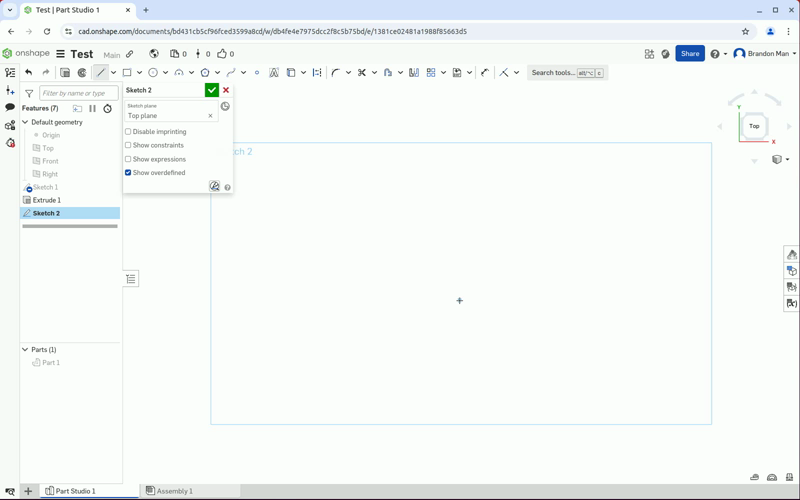
key_down(shift)
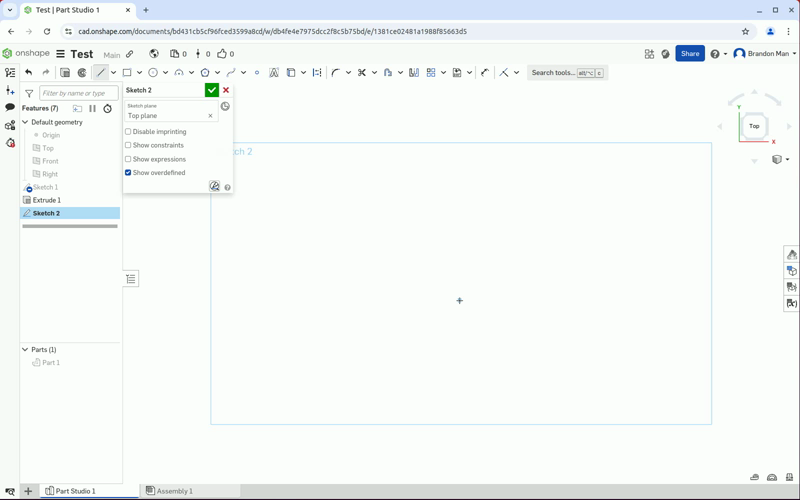
mouse_move(489, 300)
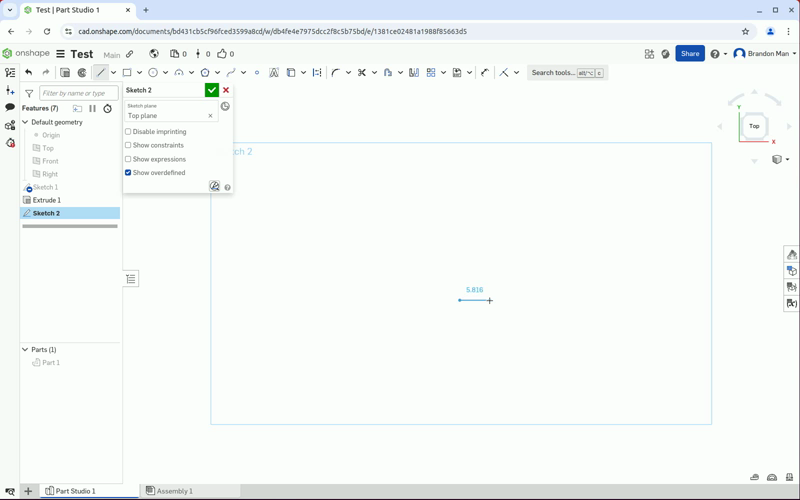
mouse_move(462, 300)
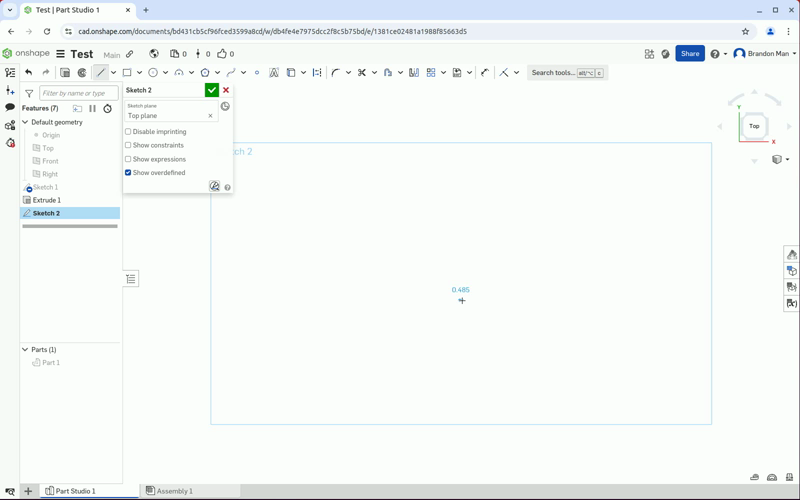
scroll(6)
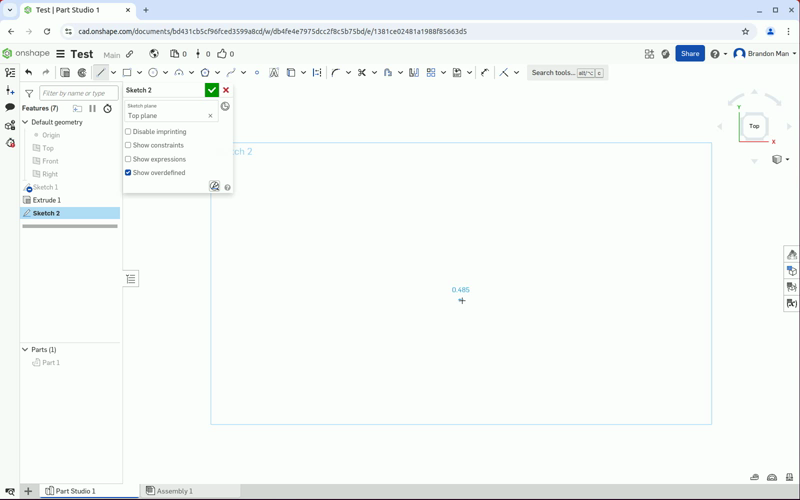
scroll(6)
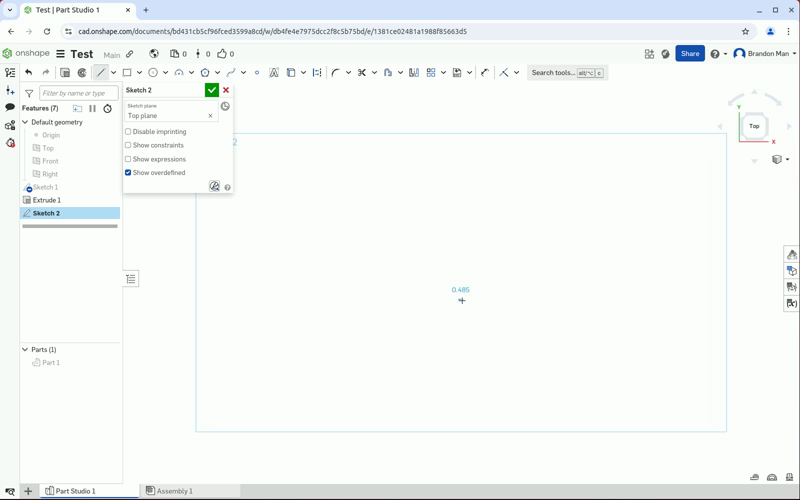
scroll(6)
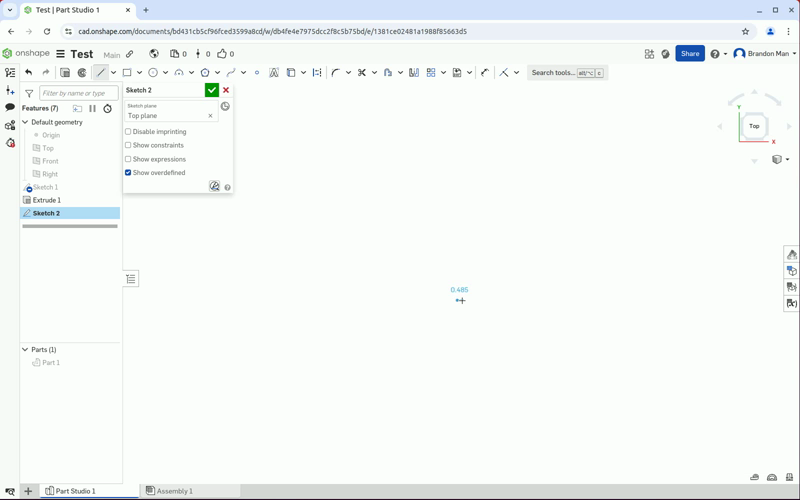
scroll(6)
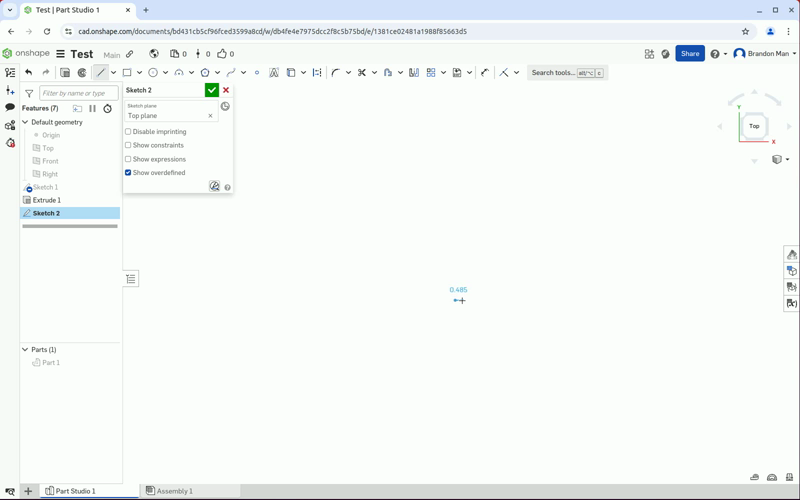
scroll(6)
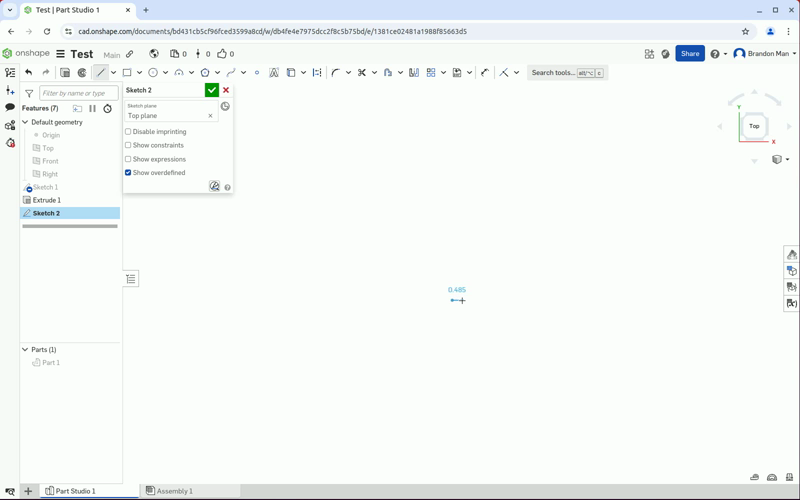
scroll(6)
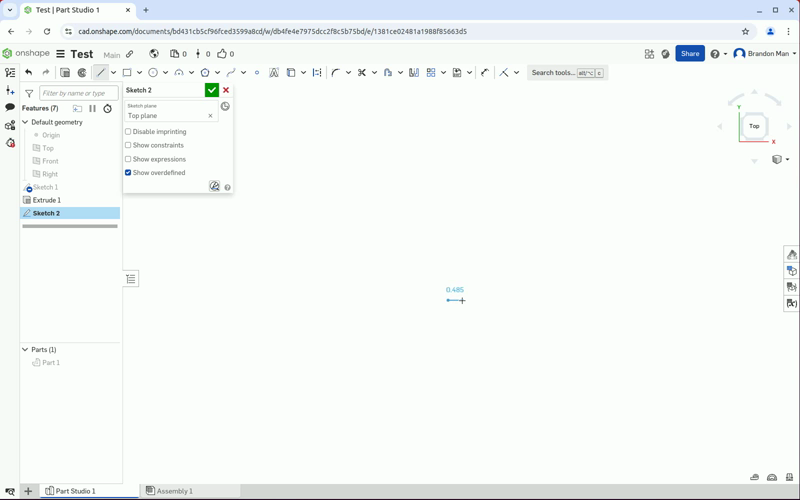
scroll(6)
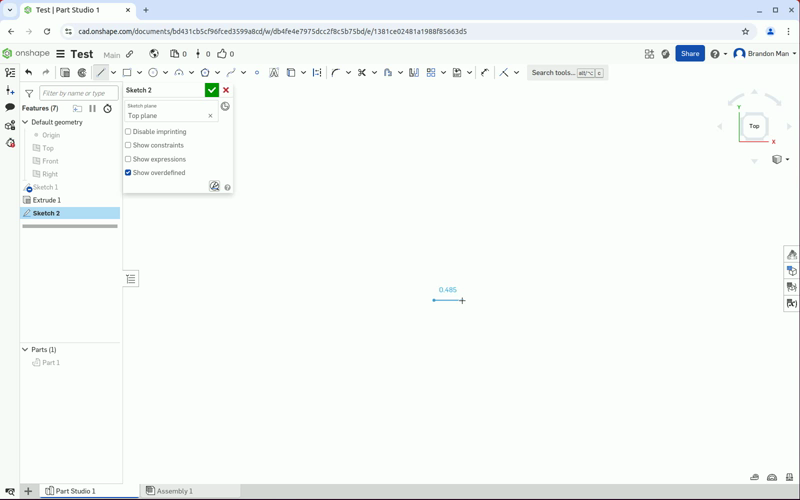
click(462, 300)
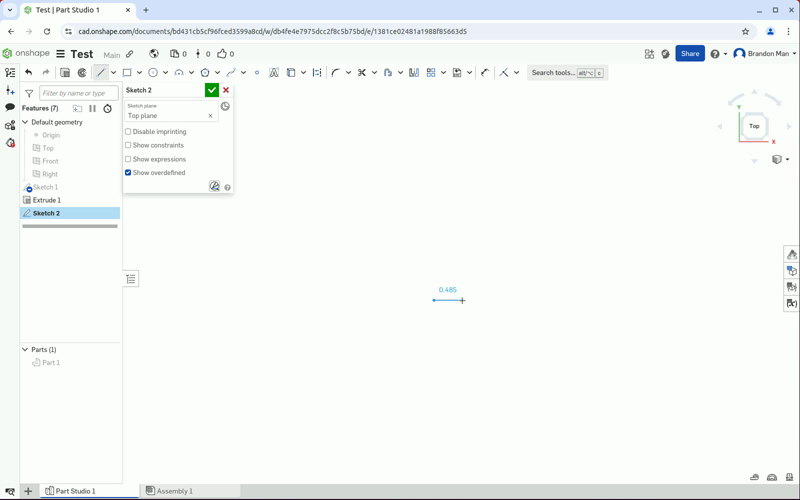
scroll(-6)
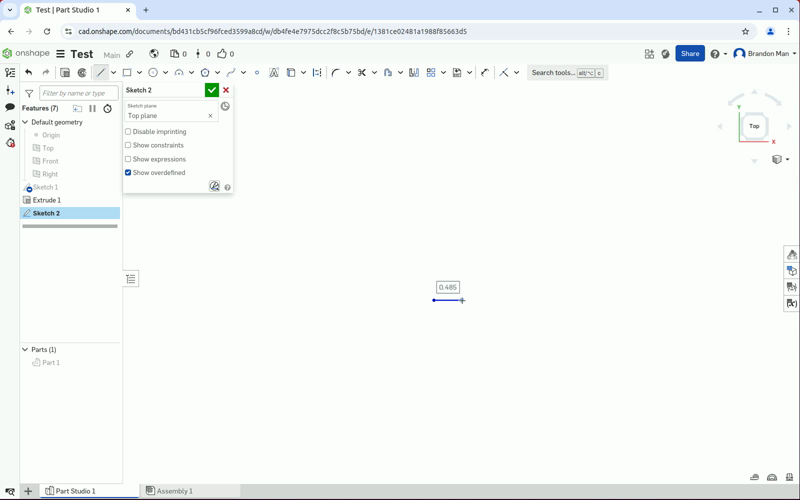
scroll(-6)
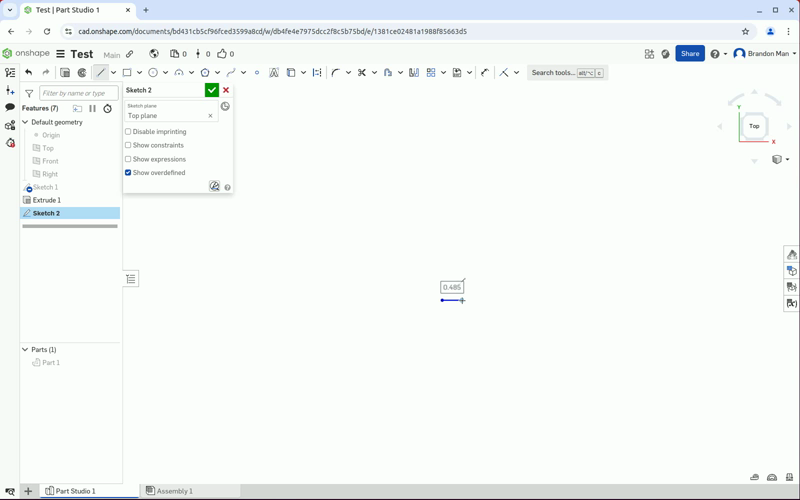
scroll(-6)
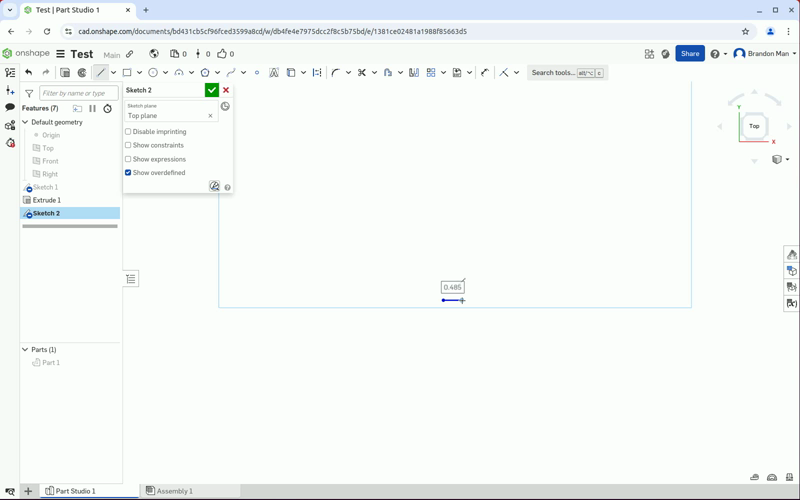
scroll(-6)
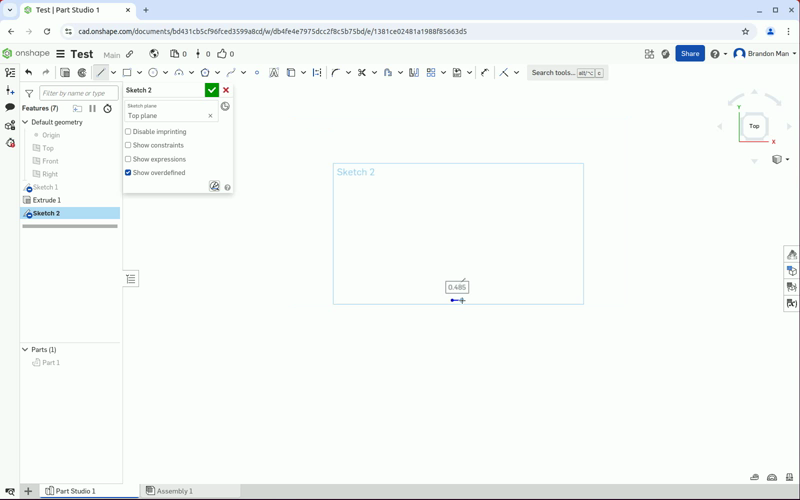
scroll(-6)
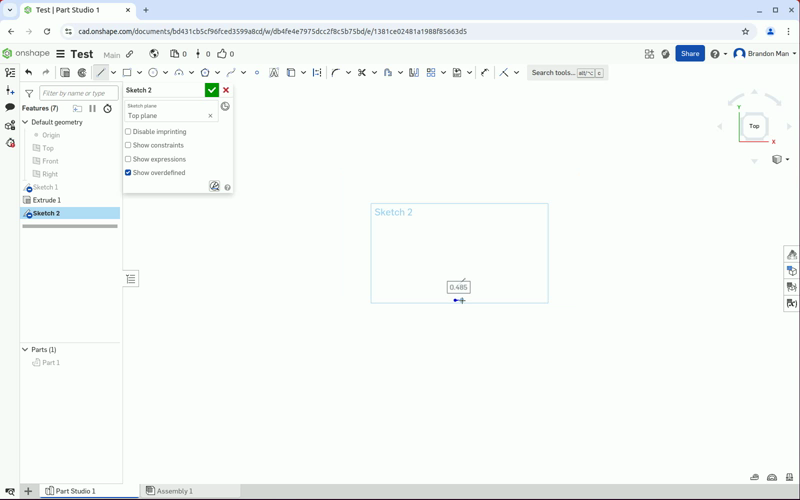
scroll(-6)
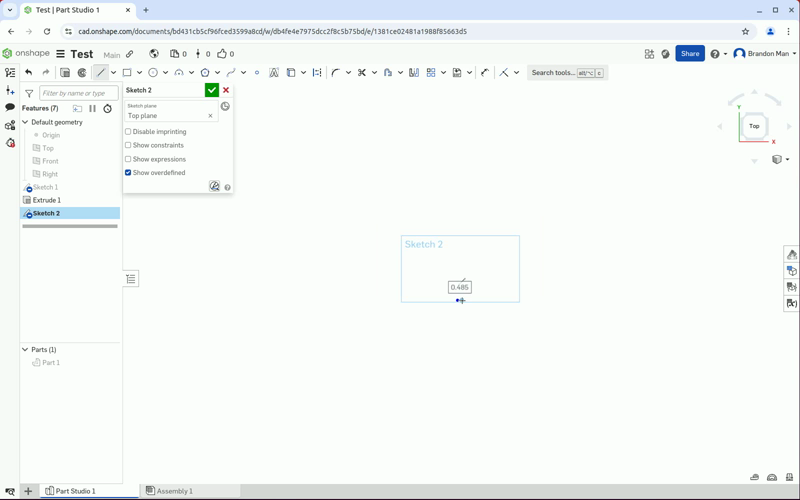
scroll(-6)
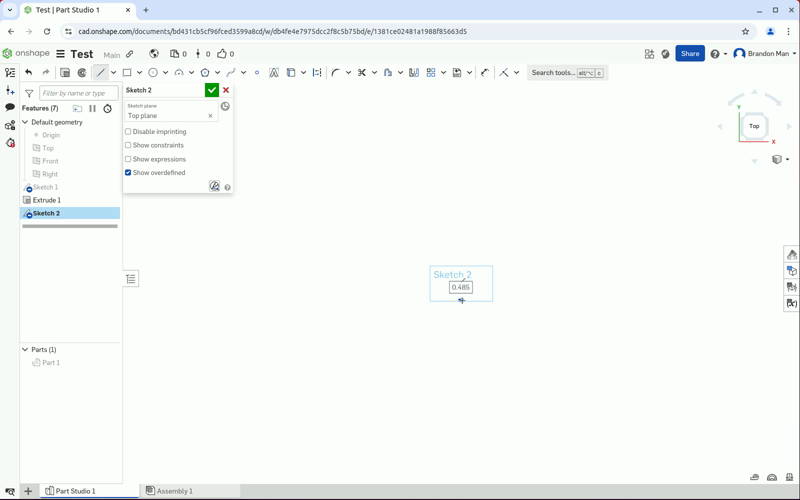
key_up(shift)
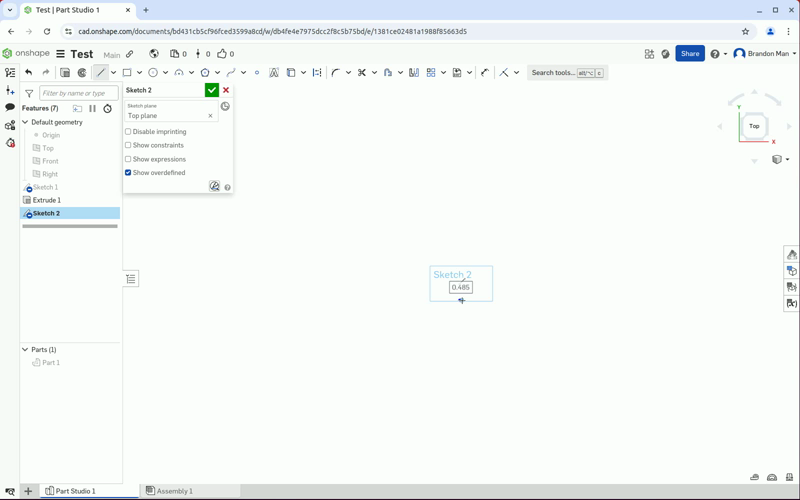
key_down(shift)
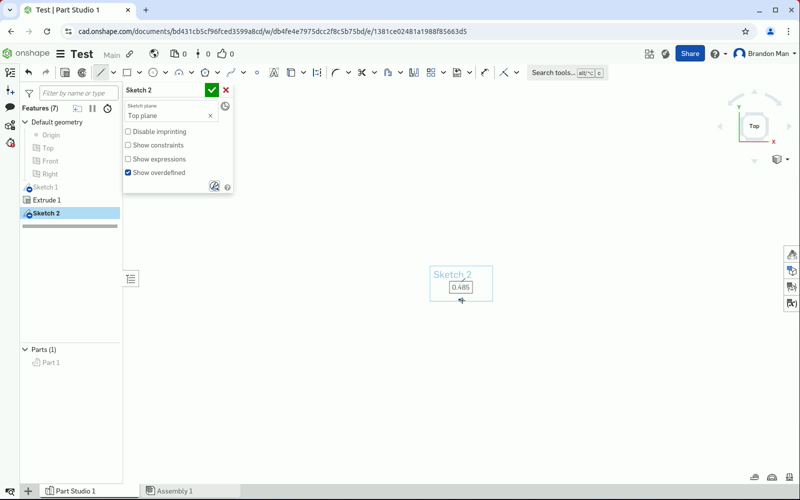
mouse_move(492, 300)
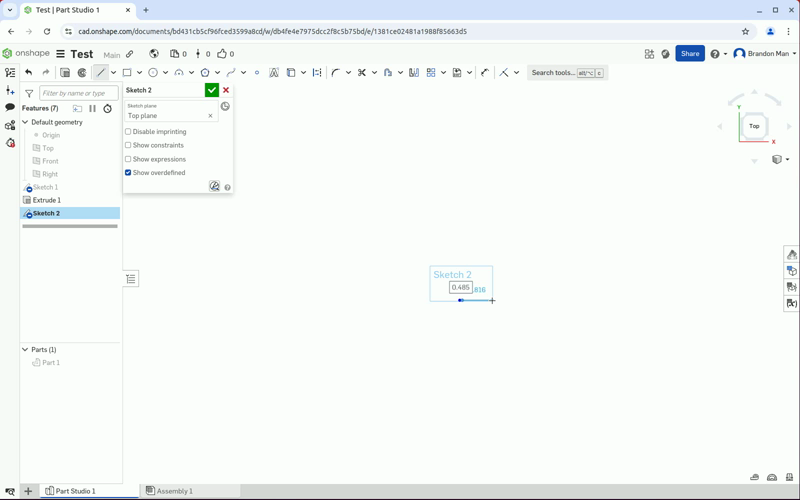
mouse_move(462, 297)
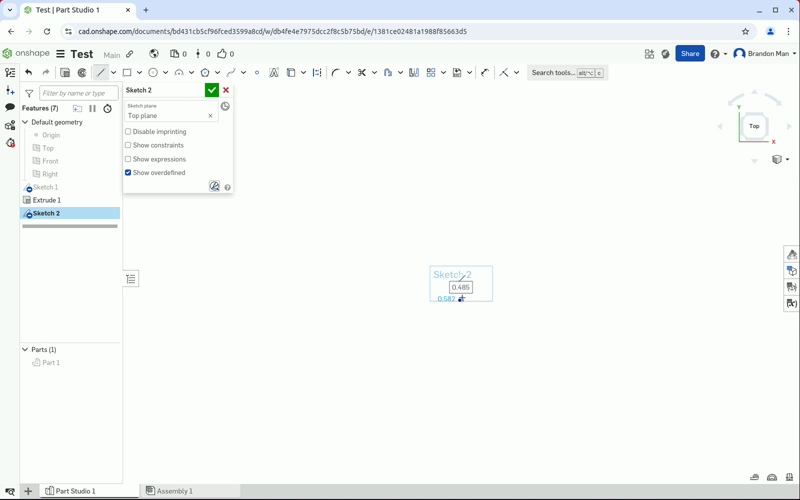
scroll(6)
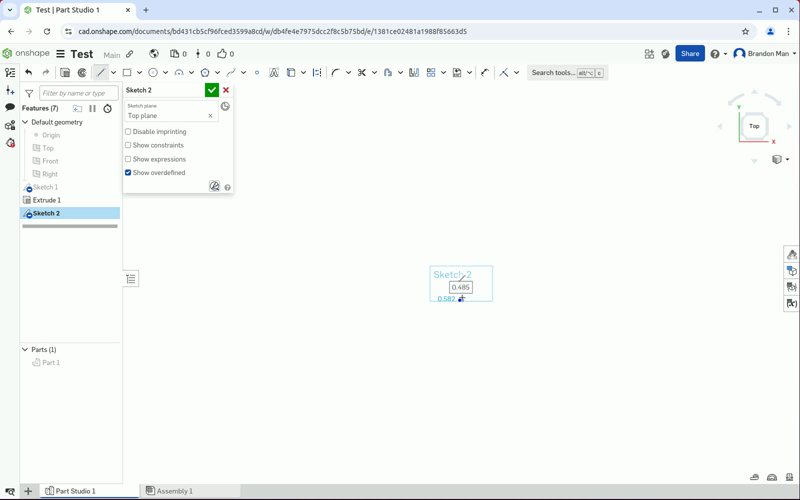
scroll(6)
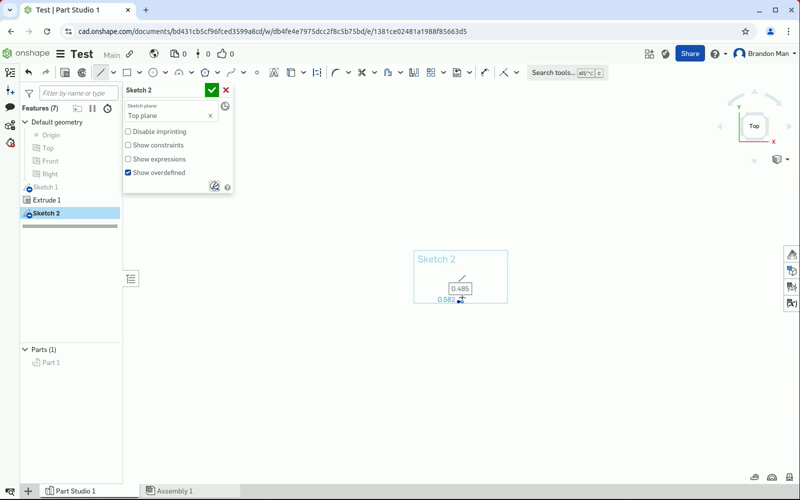
scroll(6)
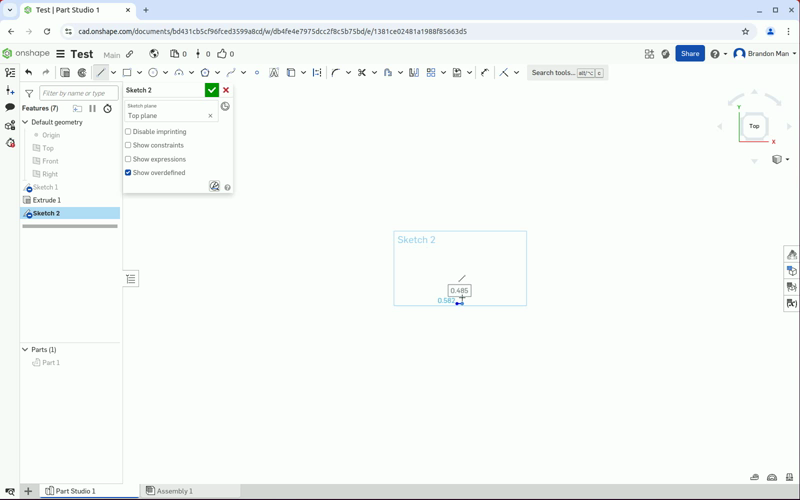
scroll(6)
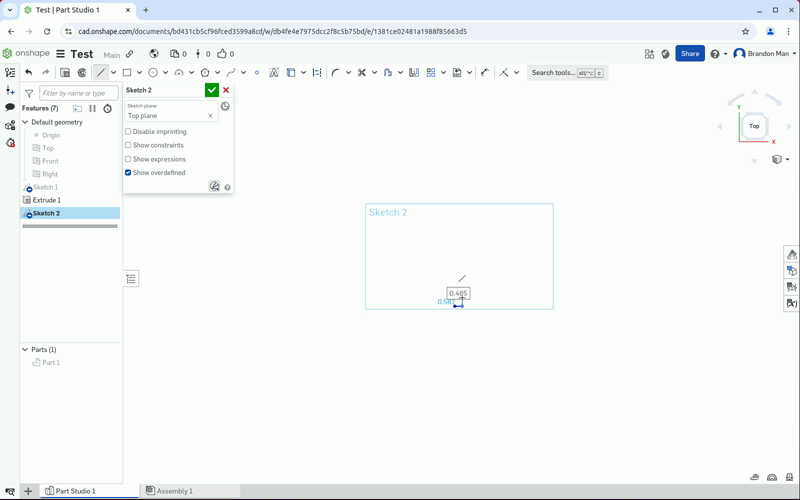
scroll(6)
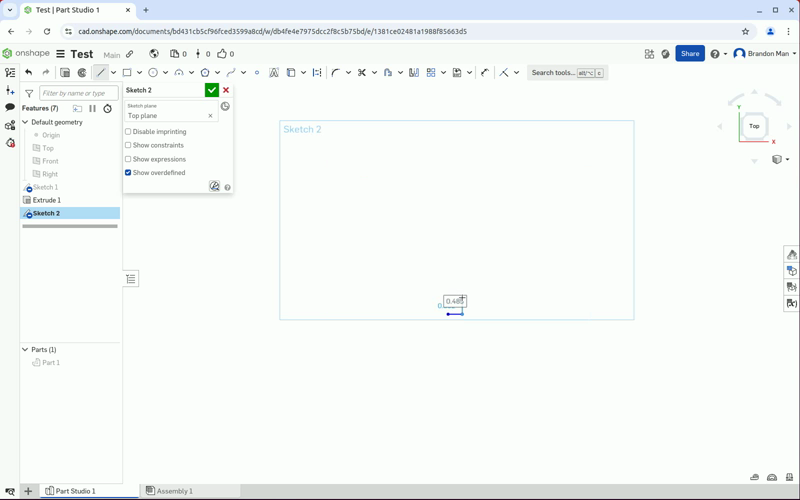
scroll(6)
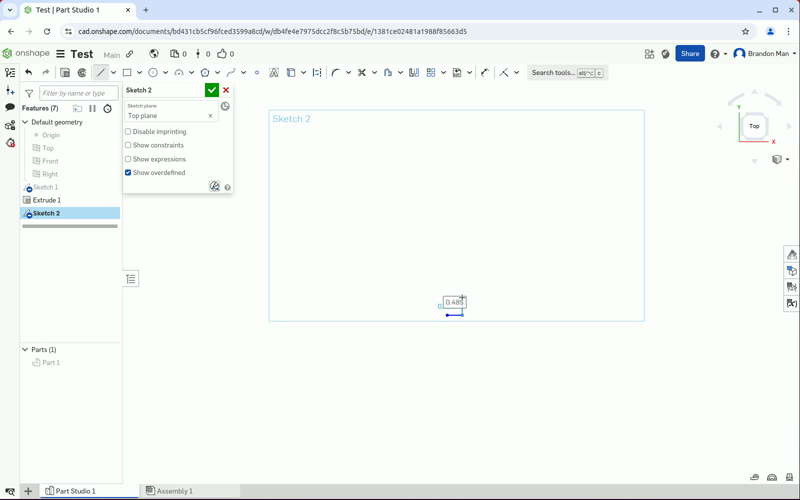
scroll(6)
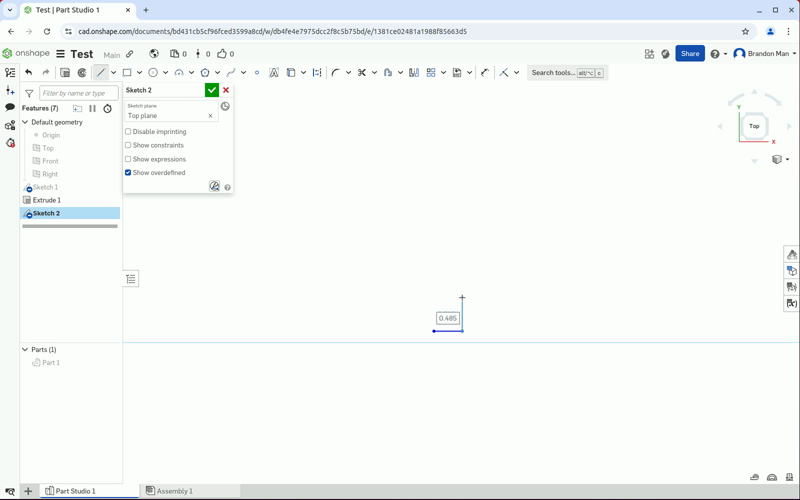
click(462, 297)
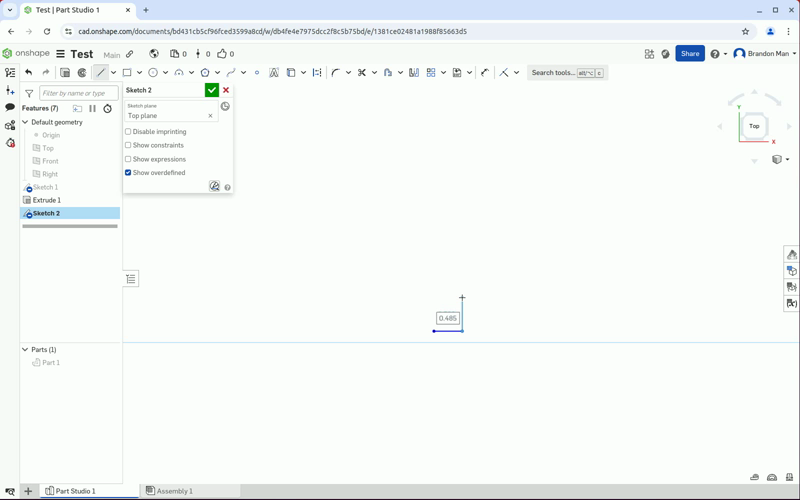
scroll(-6)
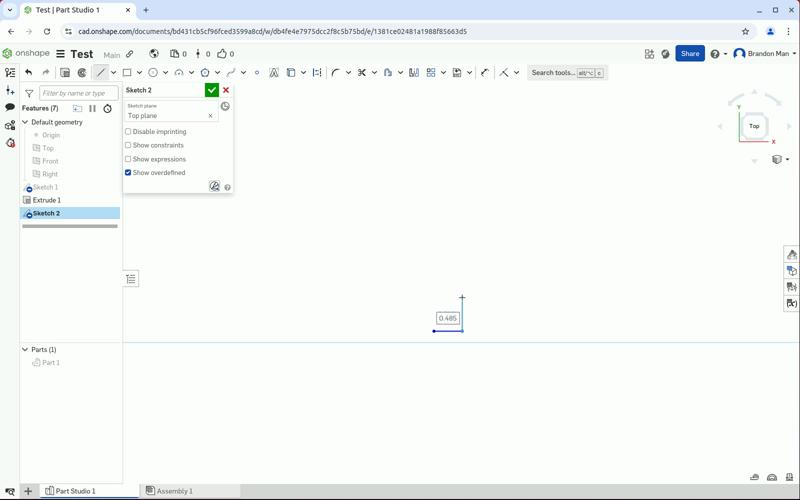
scroll(-6)
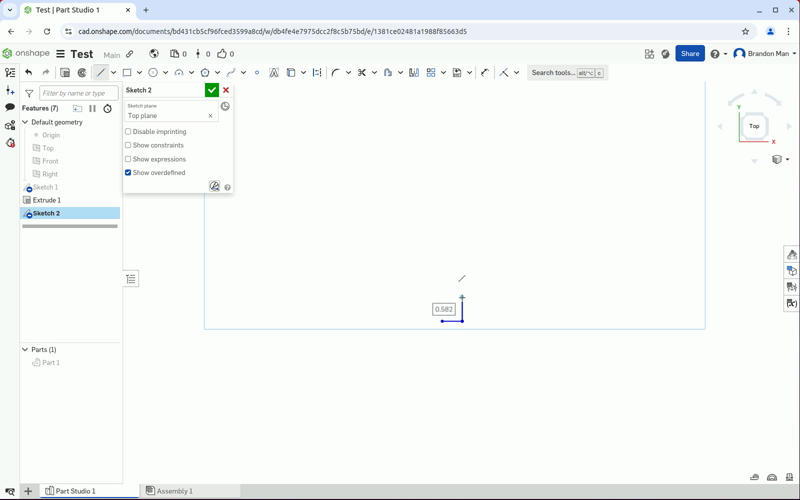
scroll(-6)
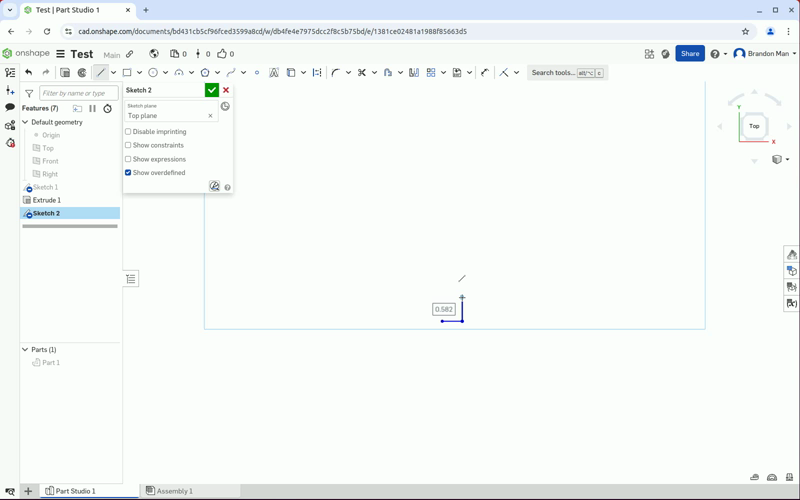
scroll(-6)
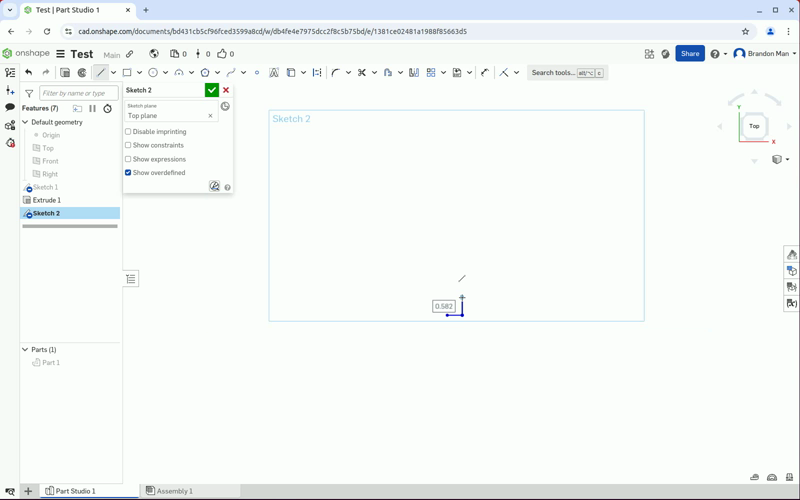
scroll(-6)
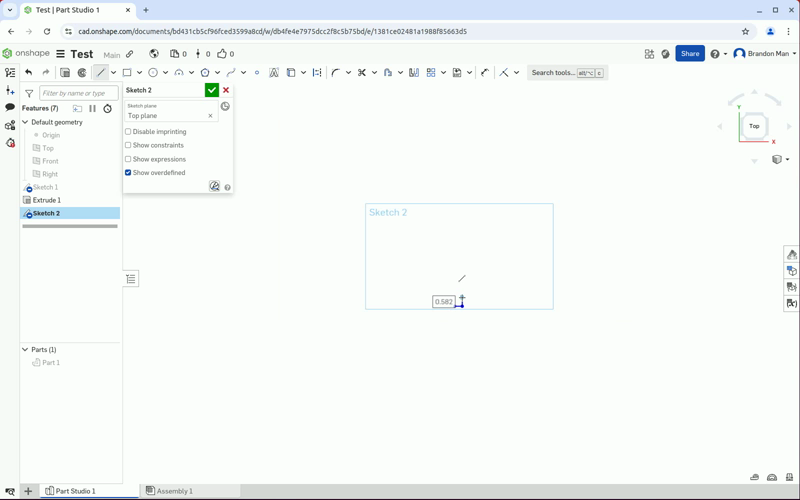
scroll(-6)
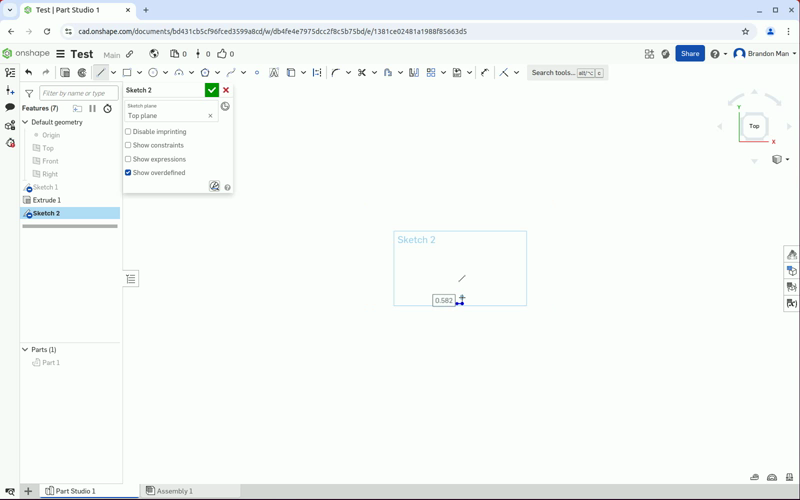
scroll(-6)
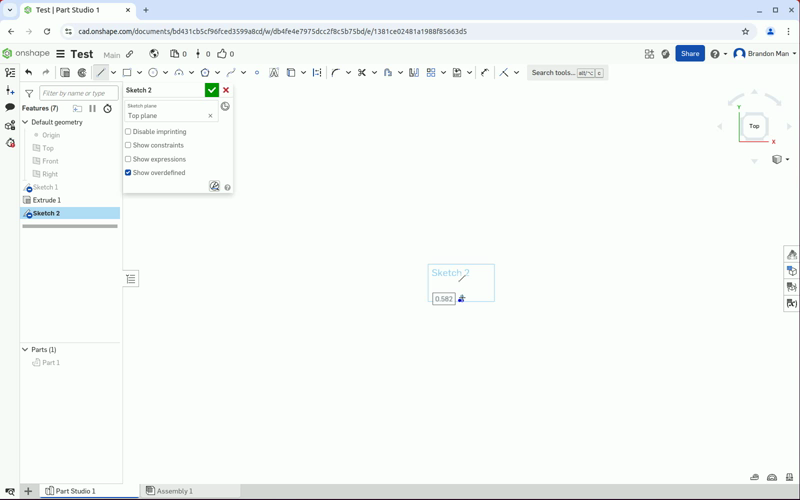
key_up(shift)
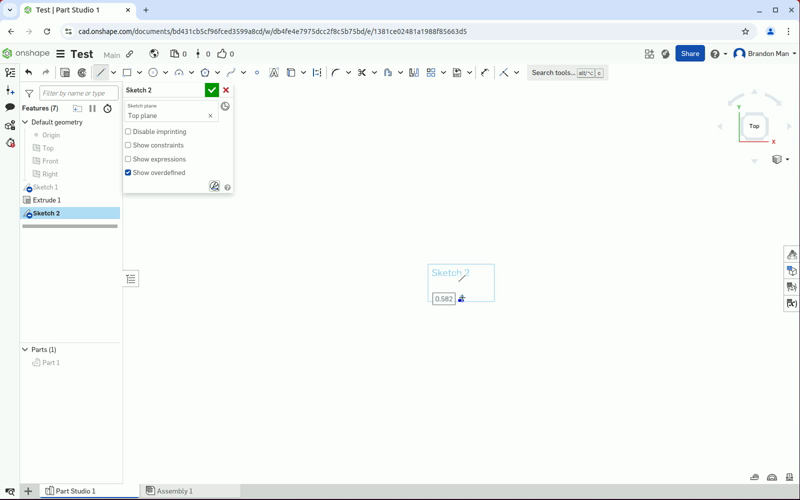
key_down(shift)
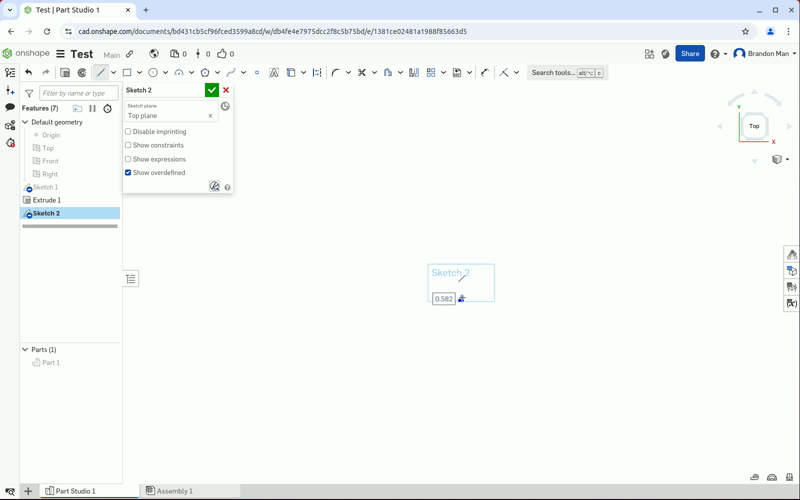
mouse_move(492, 297)
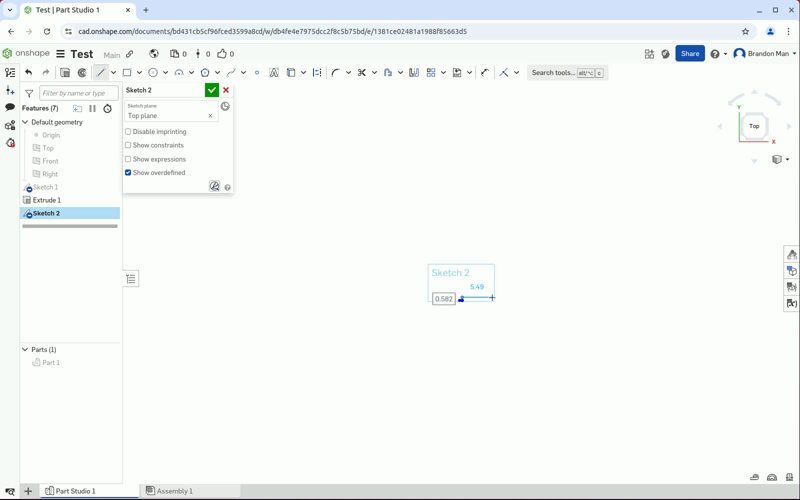
mouse_move(461, 297)
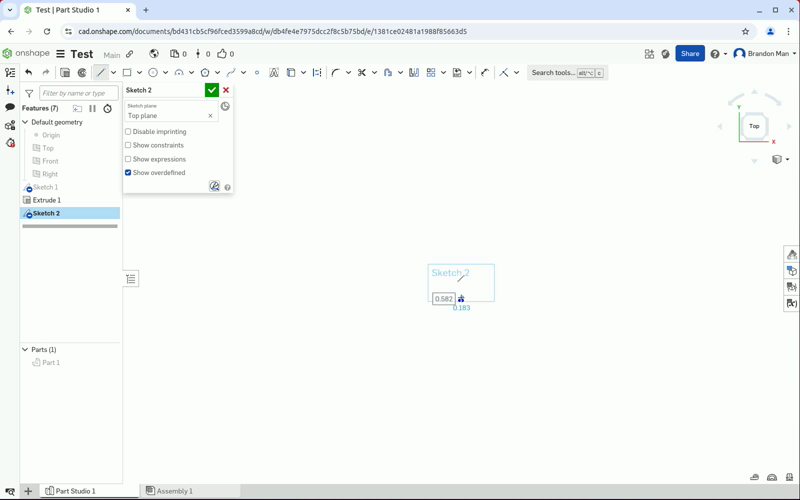
scroll(6)
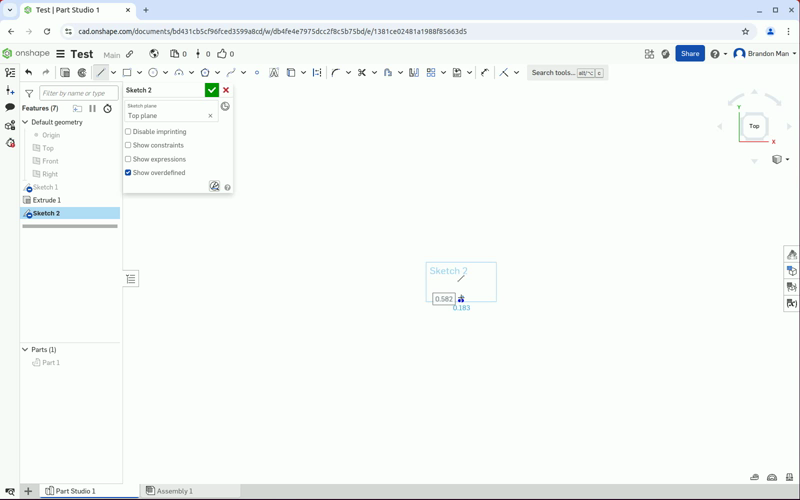
scroll(6)
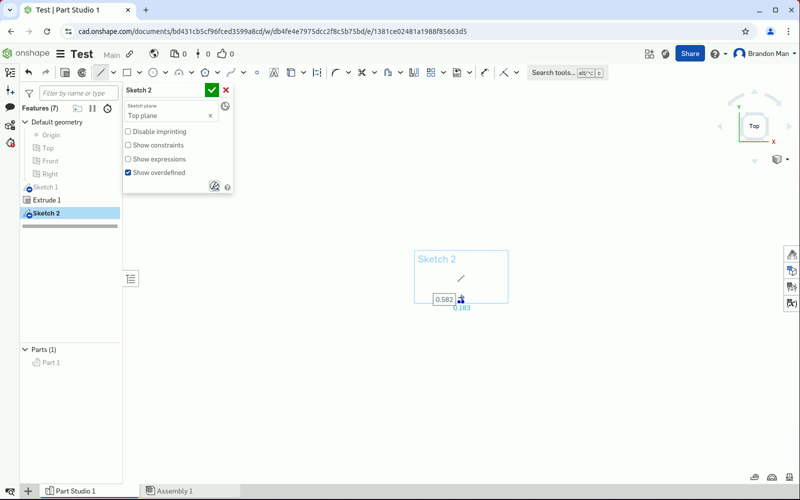
scroll(6)
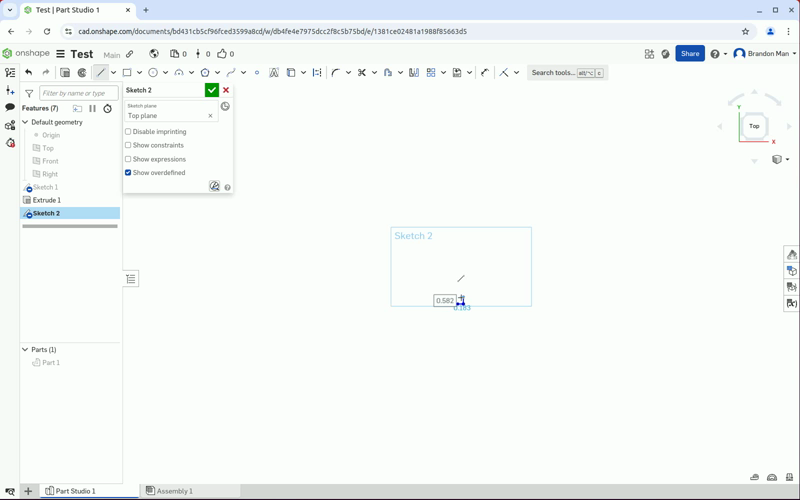
scroll(6)
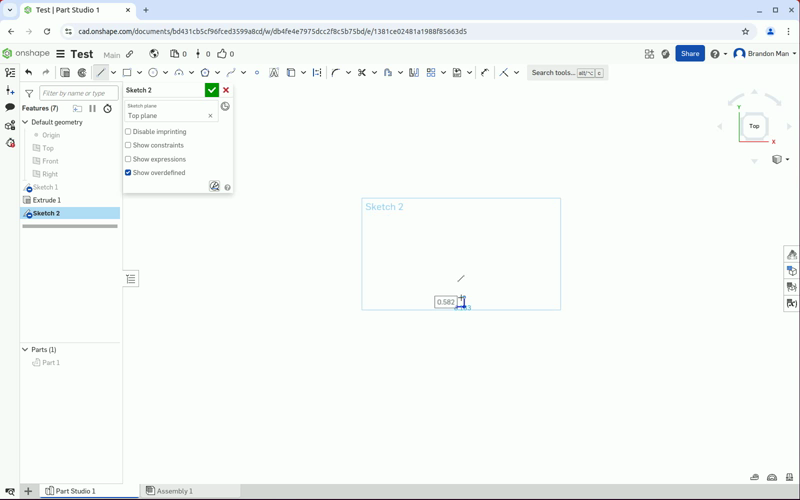
scroll(6)
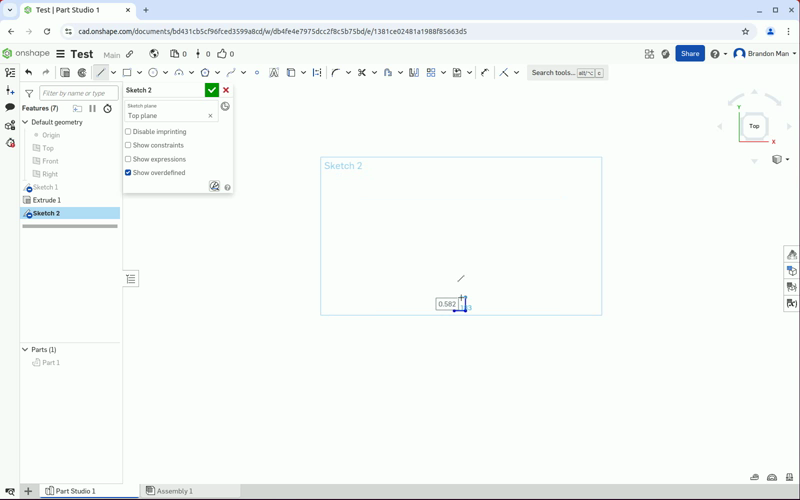
scroll(6)
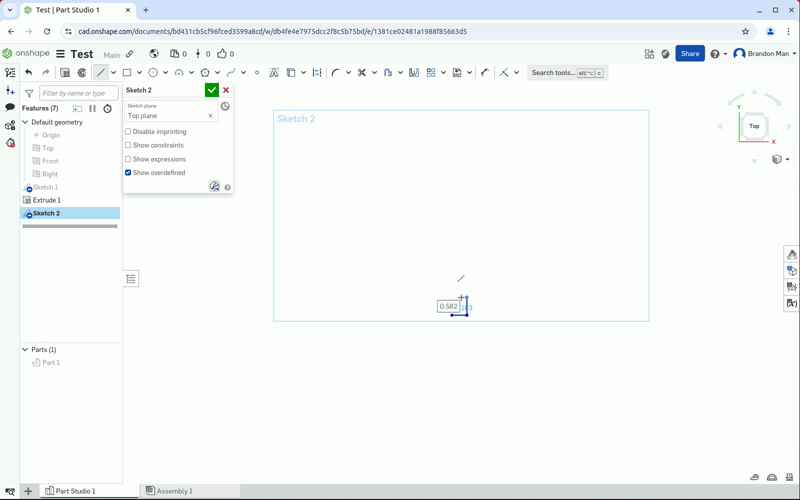
scroll(6)
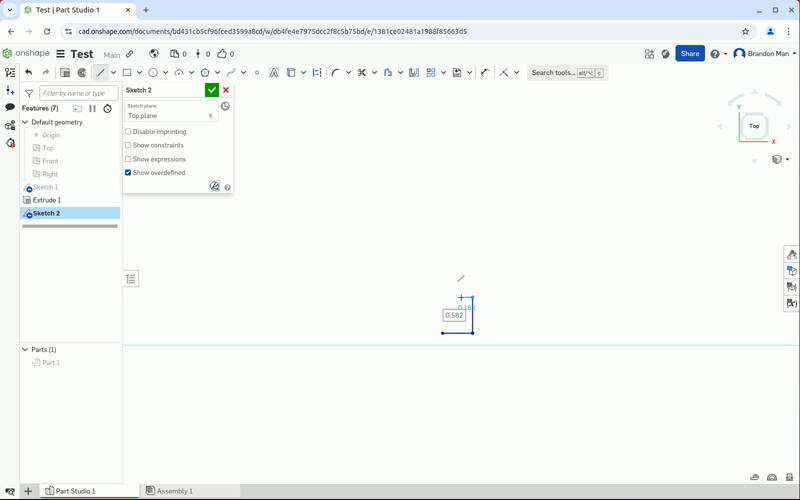
click(461, 297)
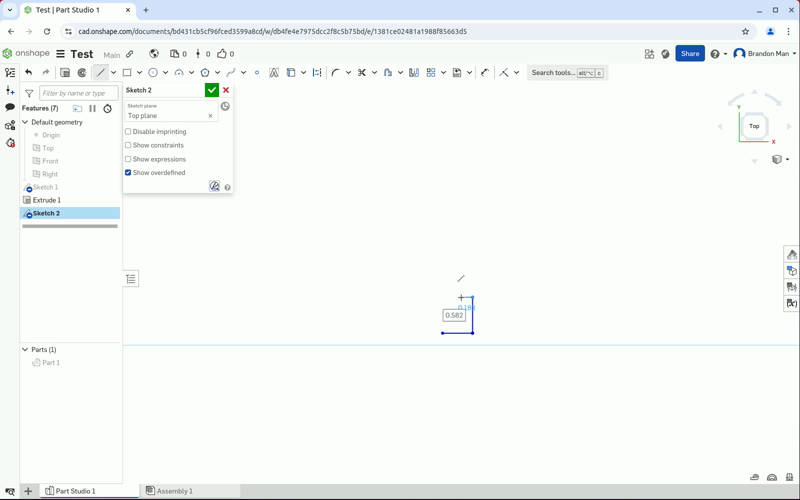
scroll(-6)
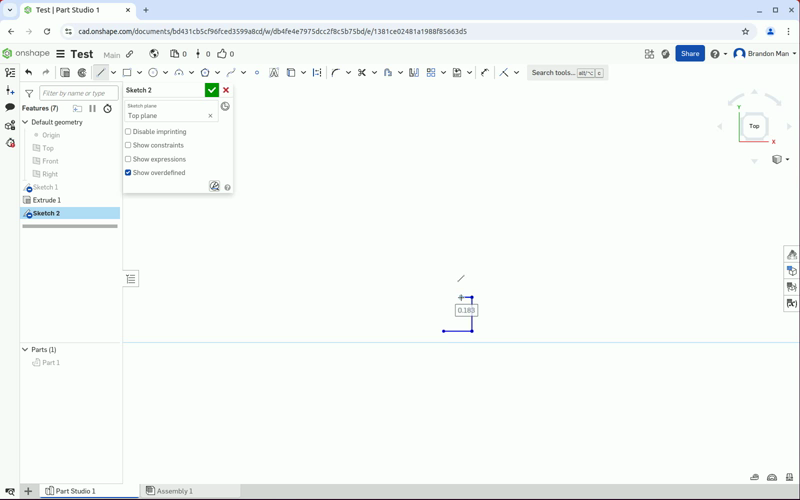
scroll(-6)
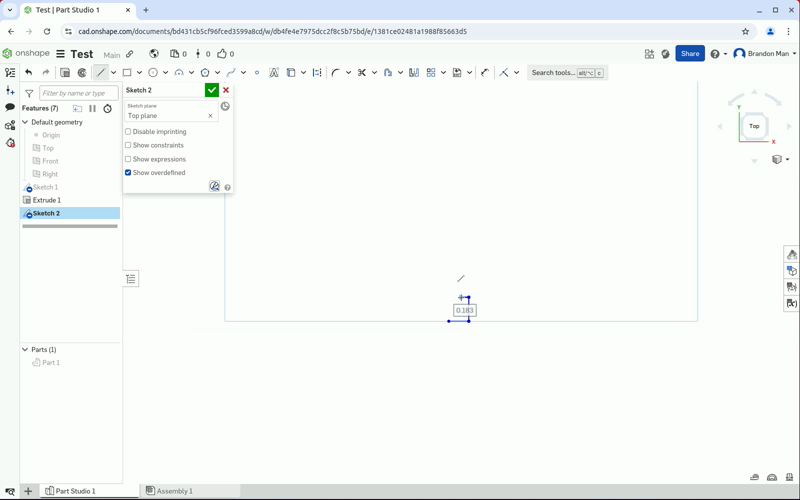
scroll(-6)
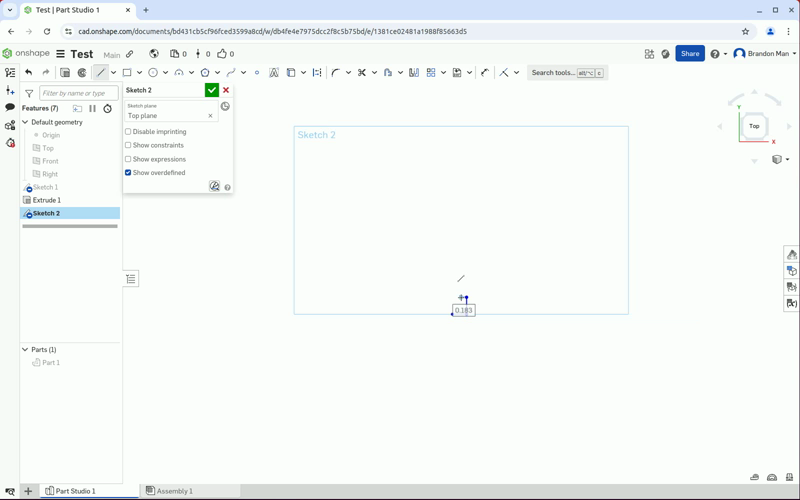
scroll(-6)
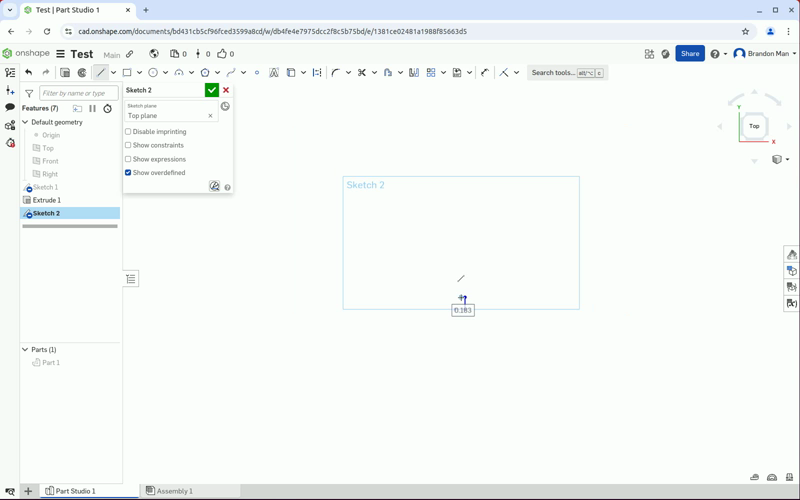
scroll(-6)
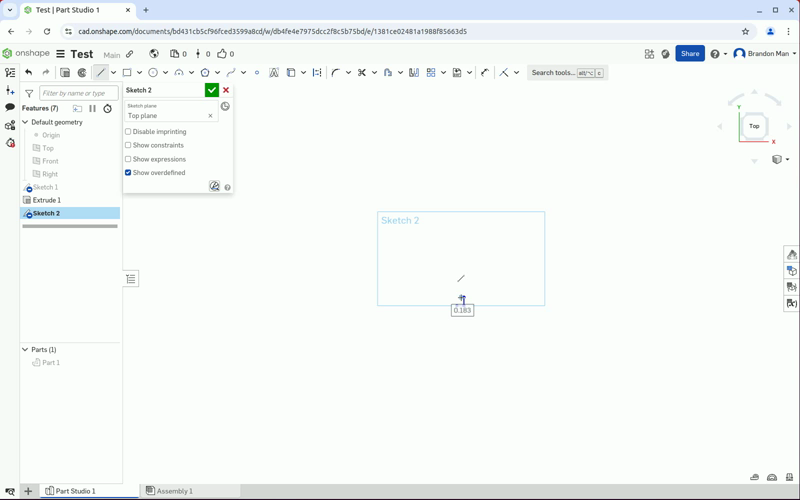
scroll(-6)
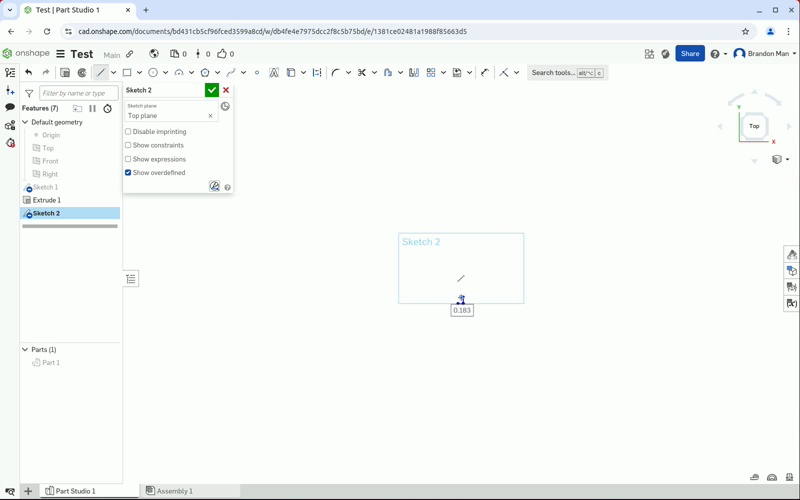
scroll(-6)
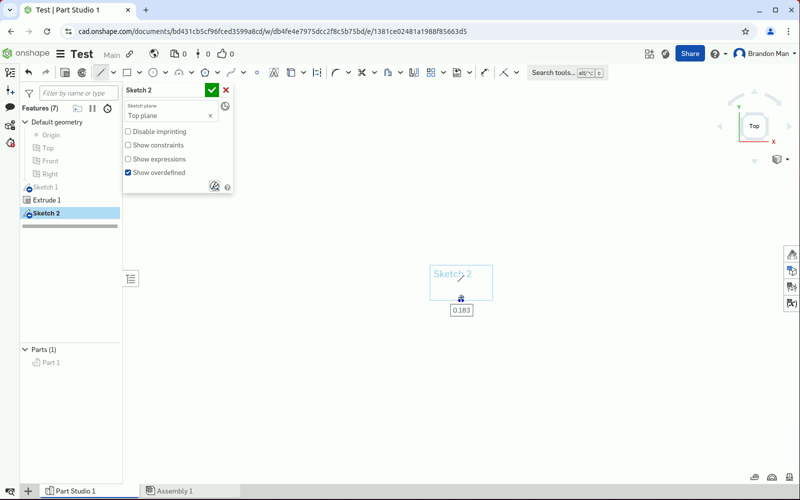
key_up(shift)
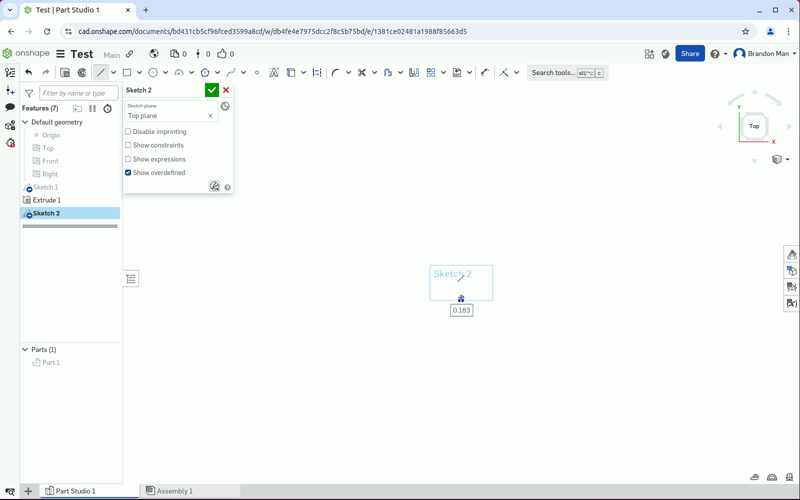
key_down(shift)
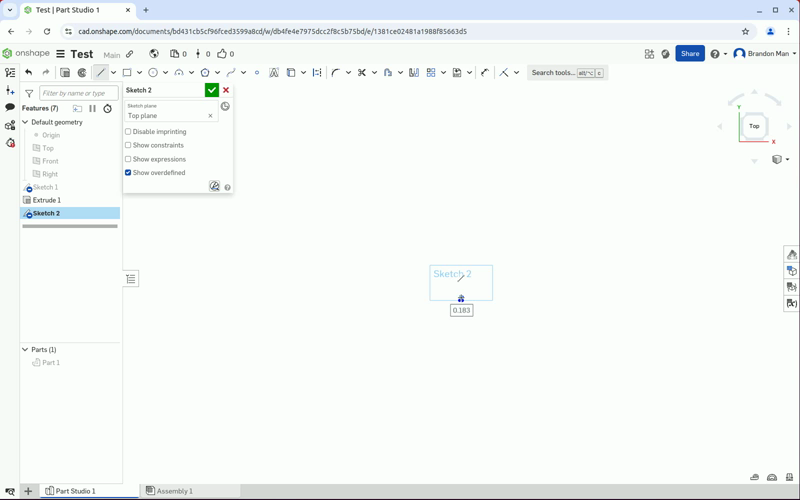
mouse_move(491, 297)
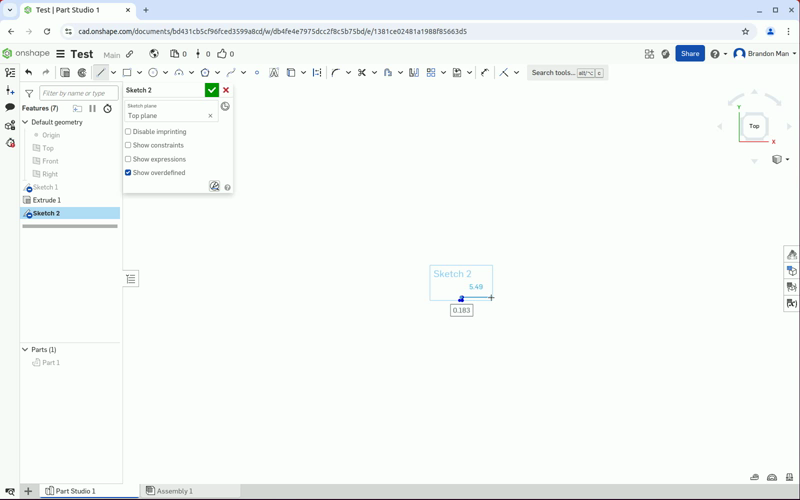
mouse_move(461, 299)
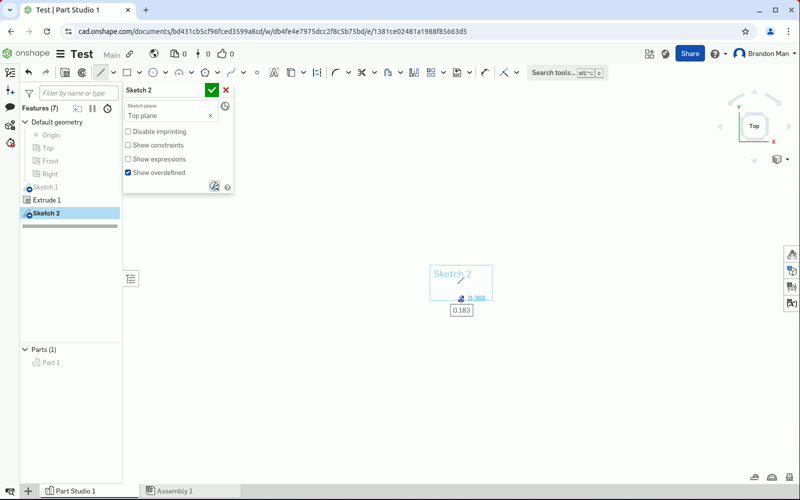
scroll(6)
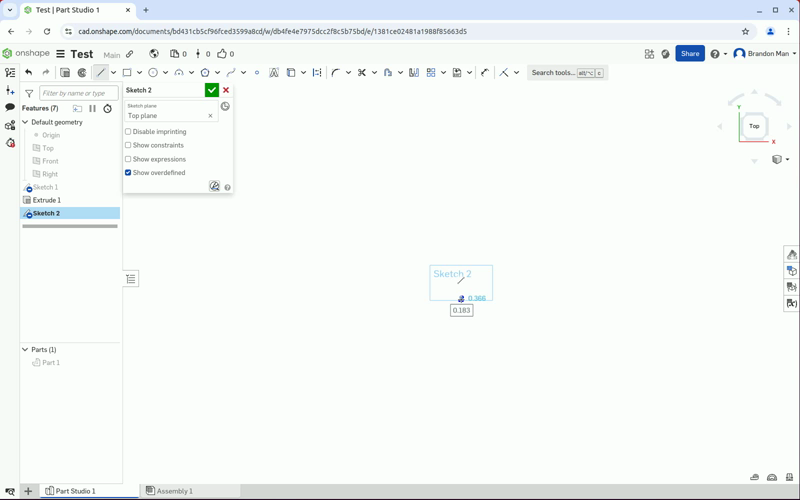
scroll(6)
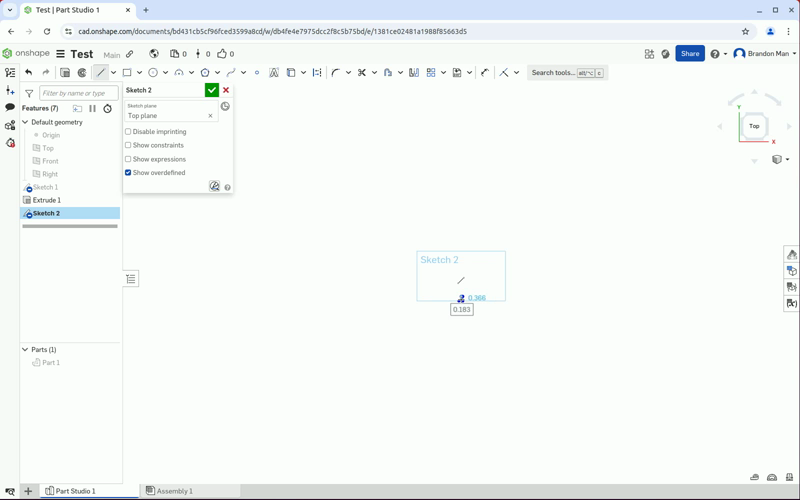
scroll(6)
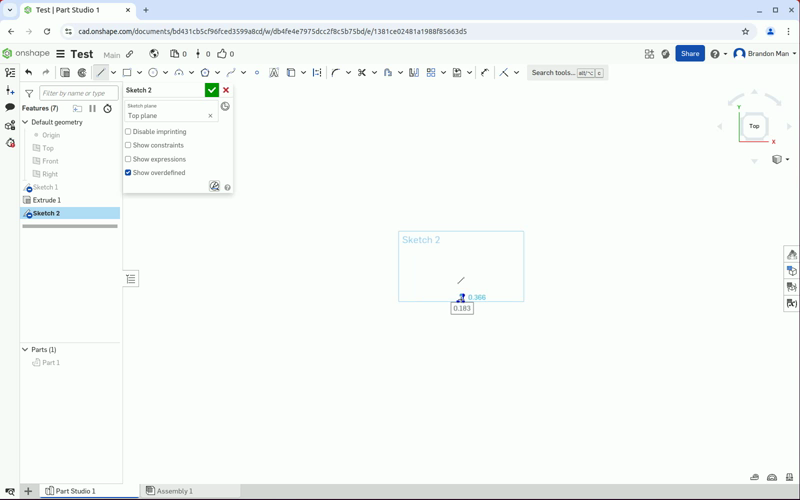
scroll(6)
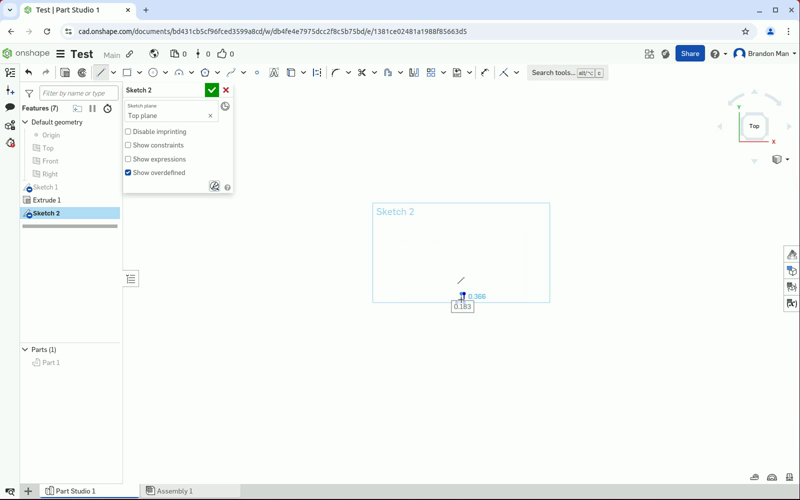
scroll(6)
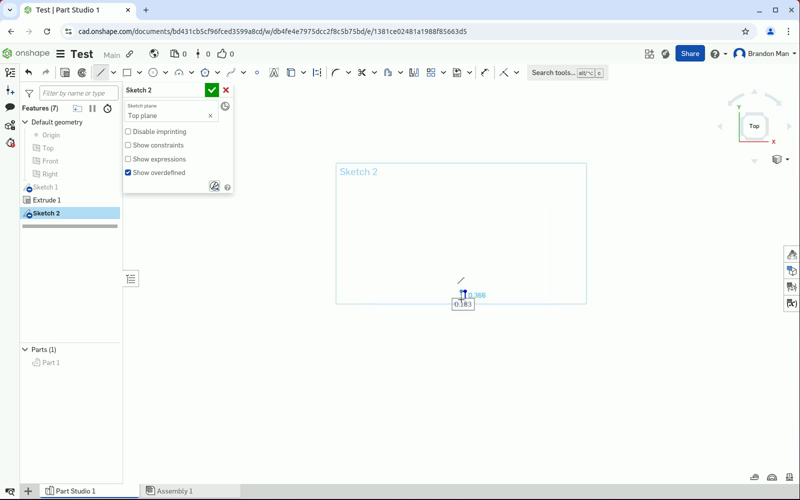
scroll(6)
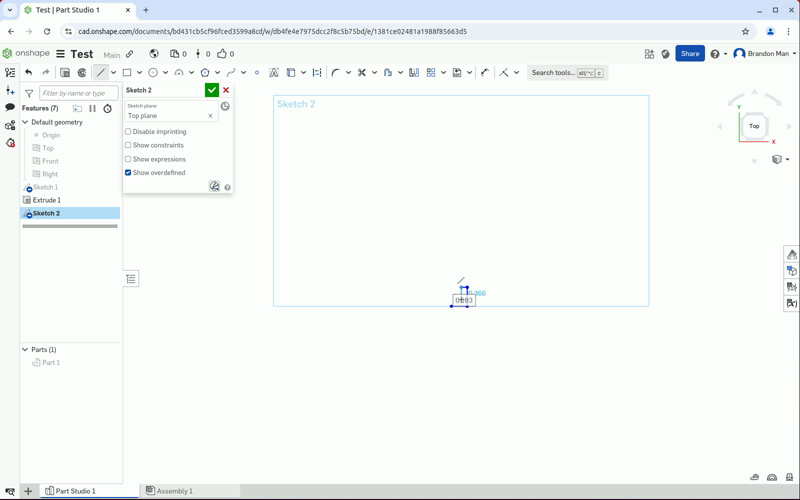
scroll(6)
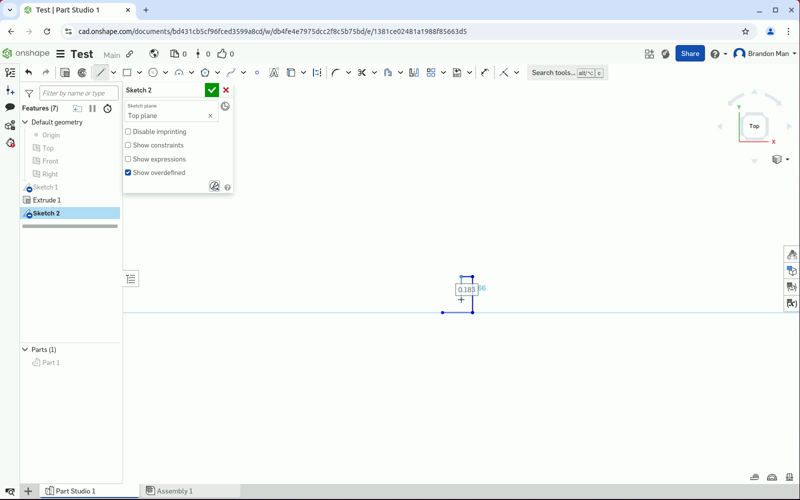
click(461, 299)
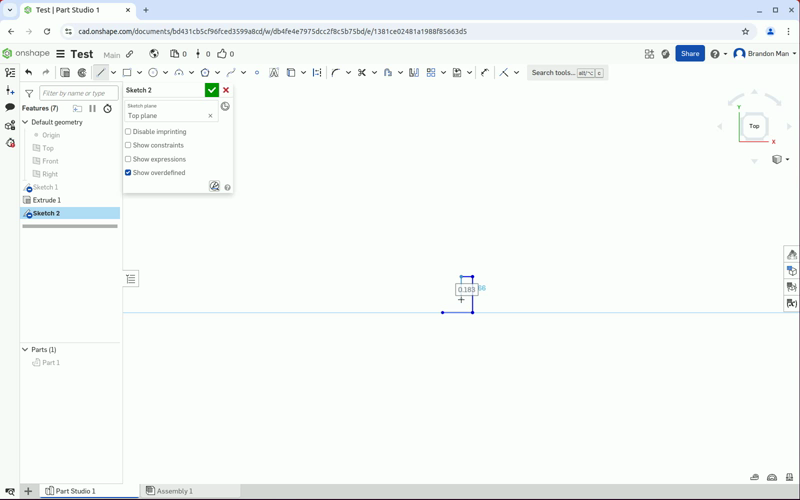
scroll(-6)
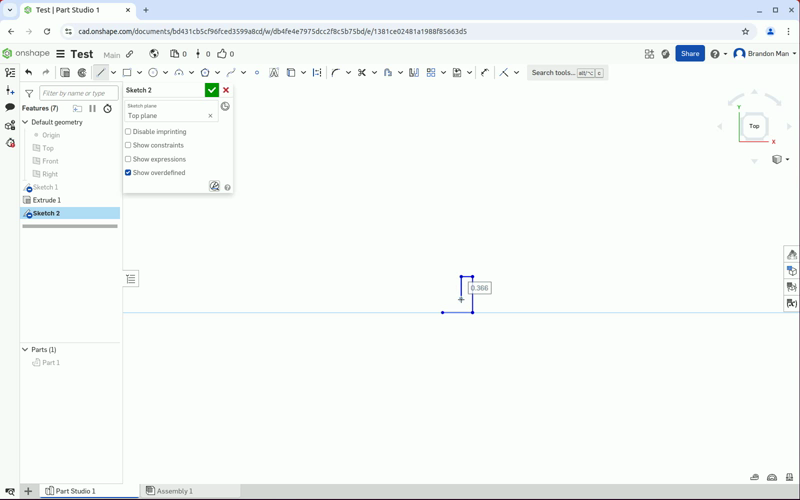
scroll(-6)
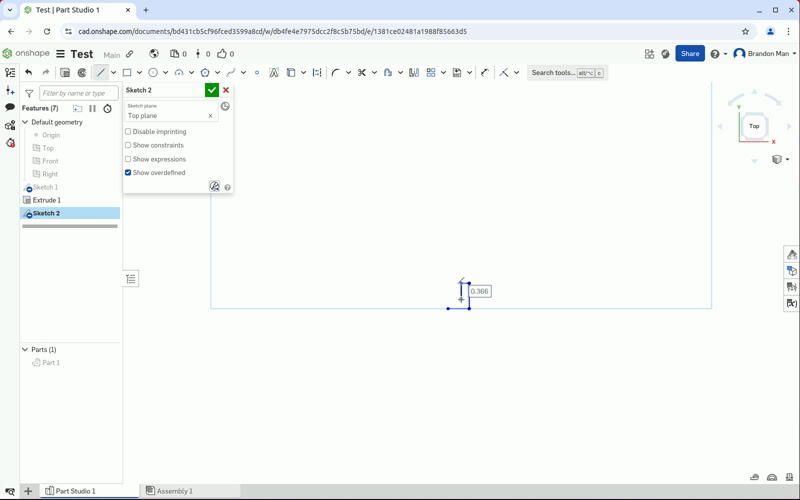
scroll(-6)
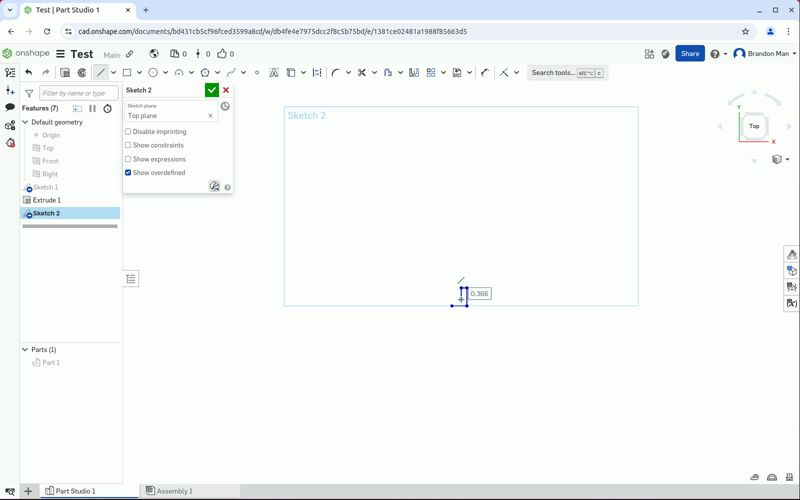
scroll(-6)
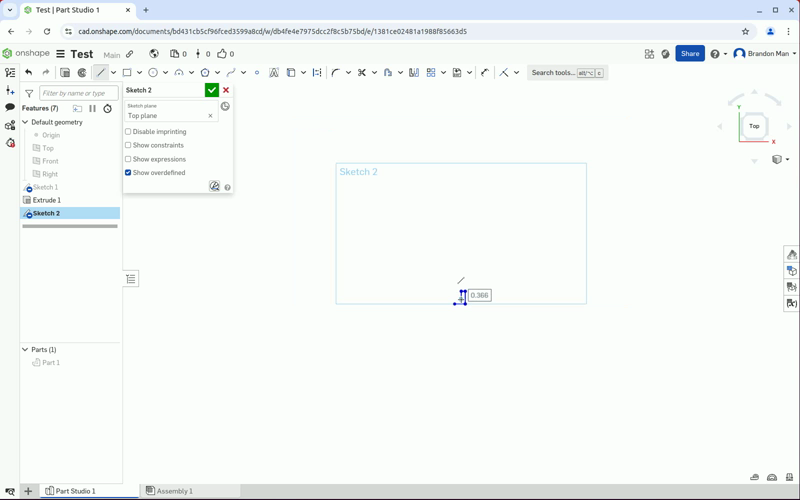
scroll(-6)
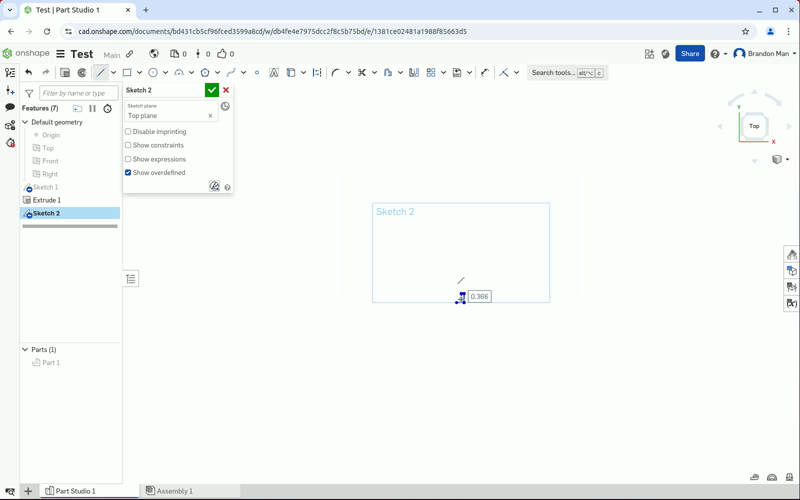
scroll(-6)
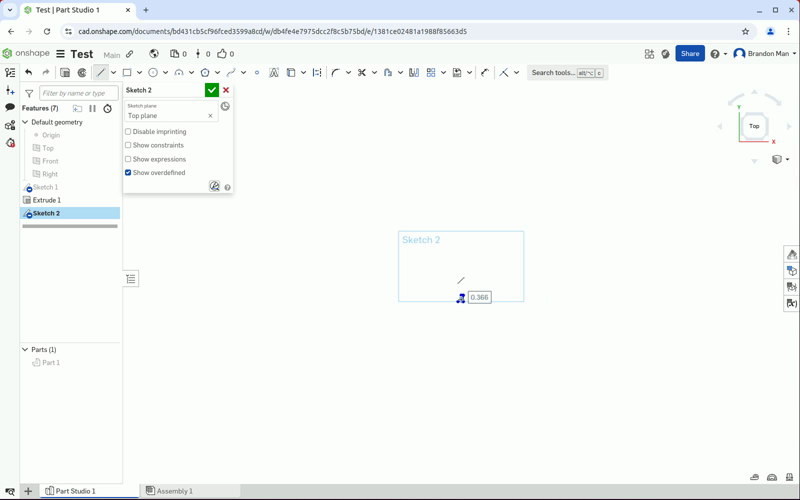
scroll(-6)
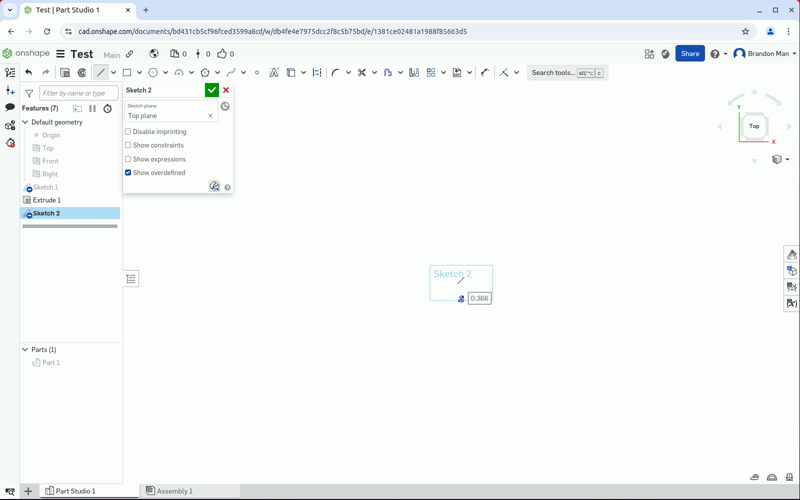
key_up(shift)
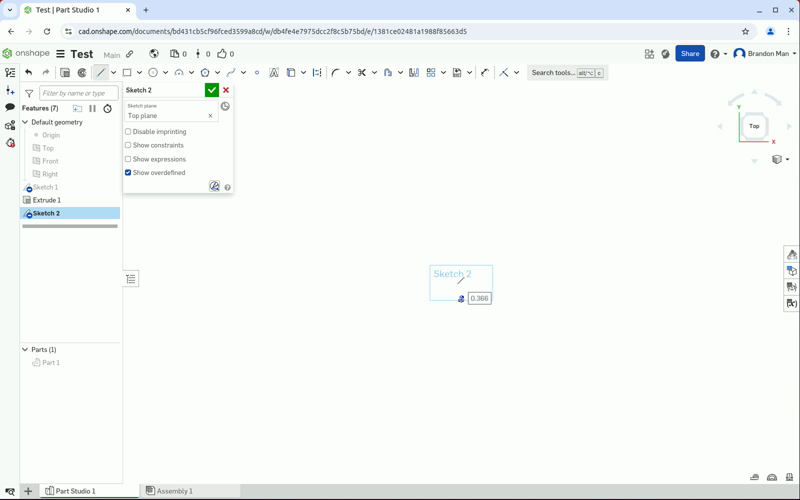
key_down(shift)
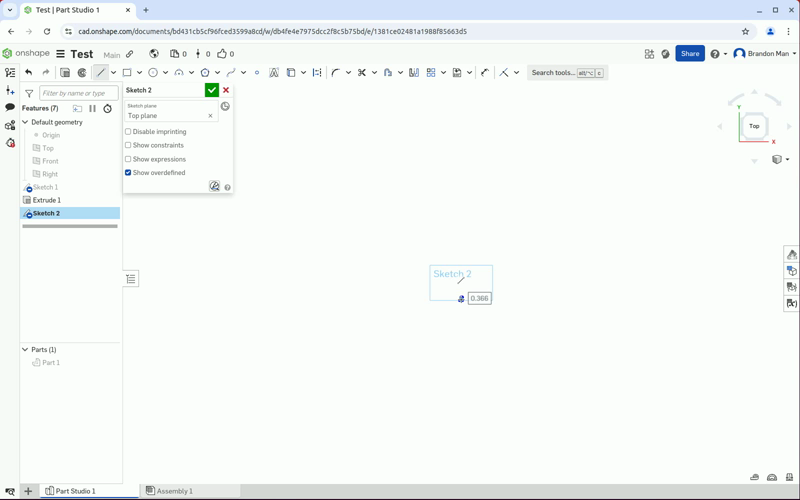
mouse_move(491, 299)
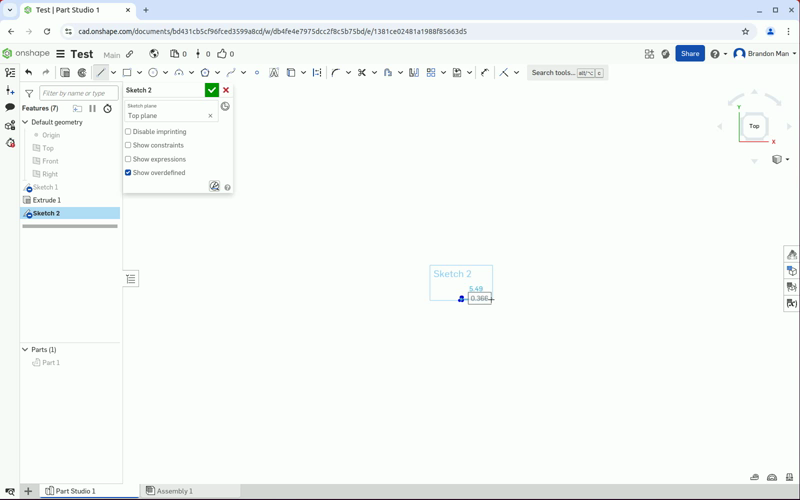
mouse_move(460, 299)
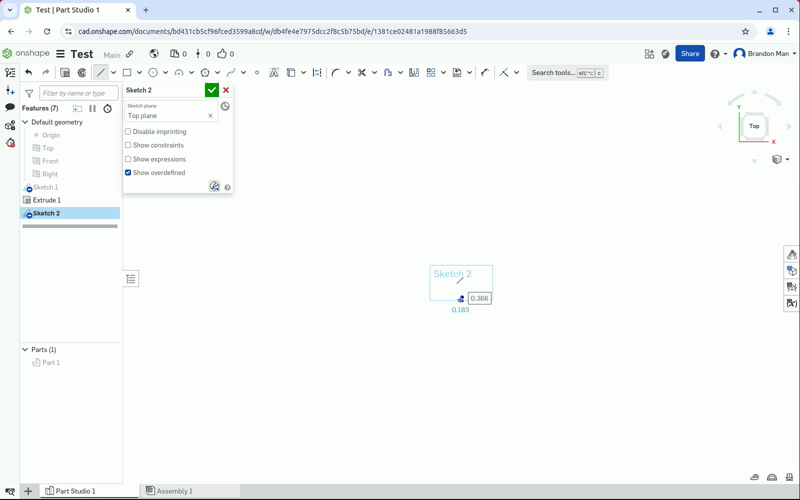
scroll(6)
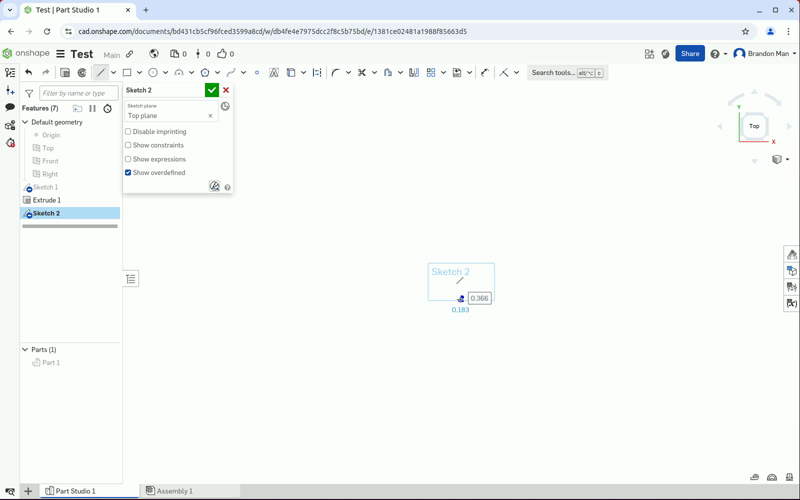
scroll(6)
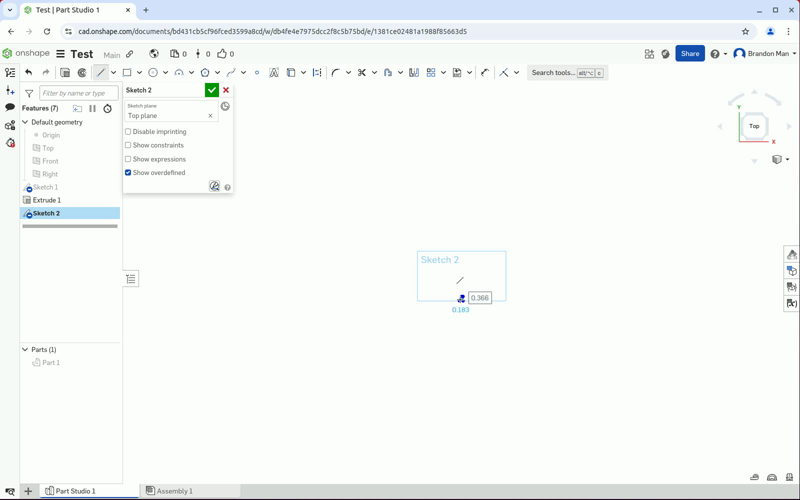
scroll(6)
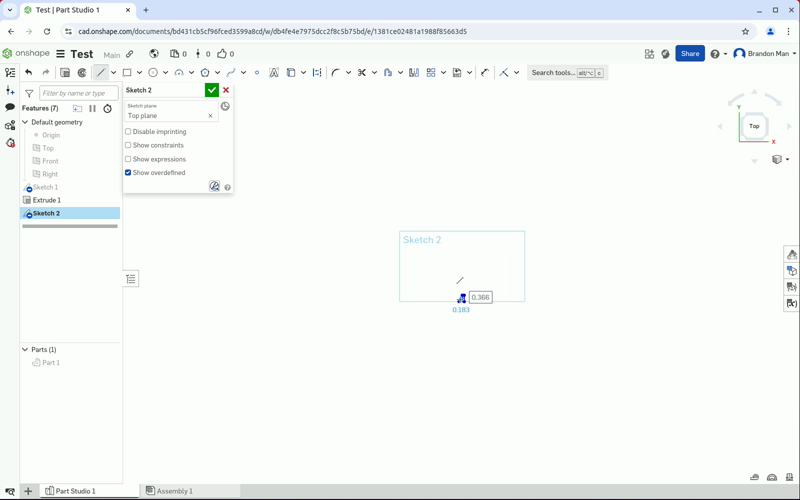
scroll(6)
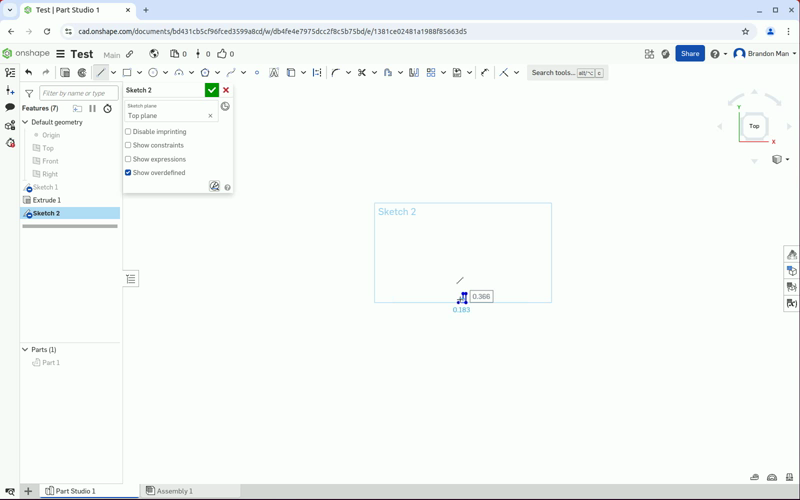
scroll(6)
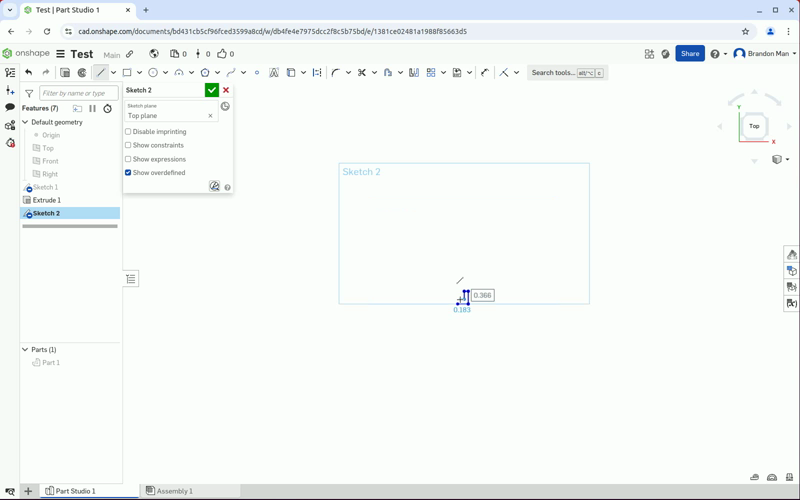
scroll(6)
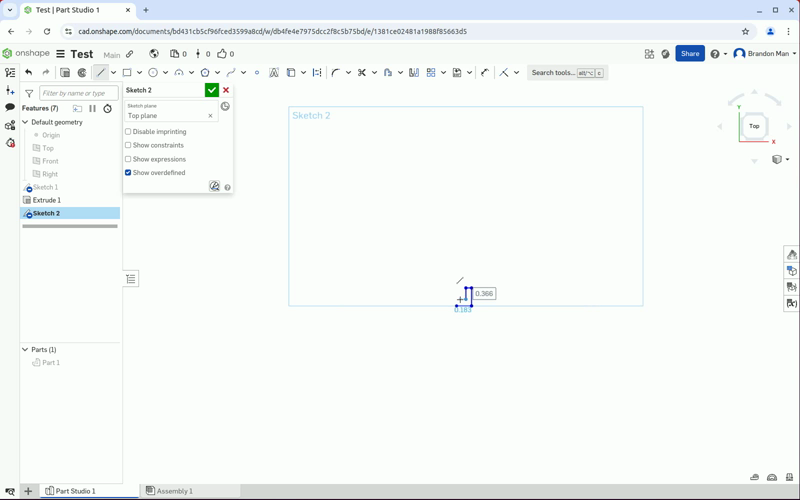
scroll(6)
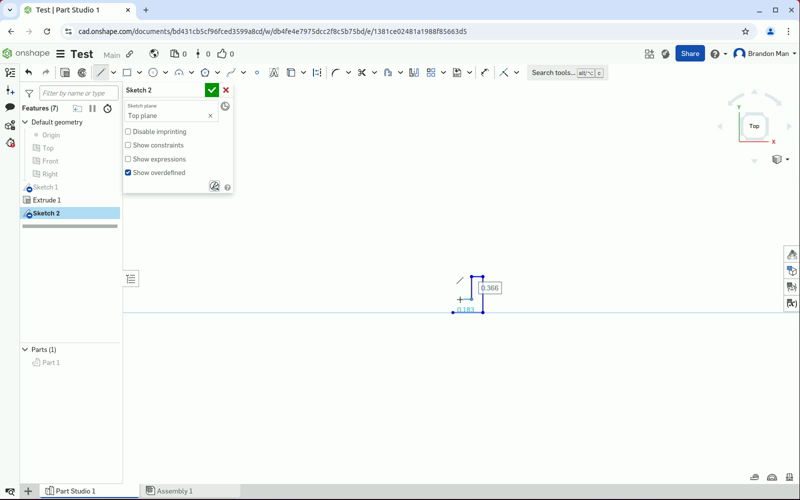
click(460, 299)
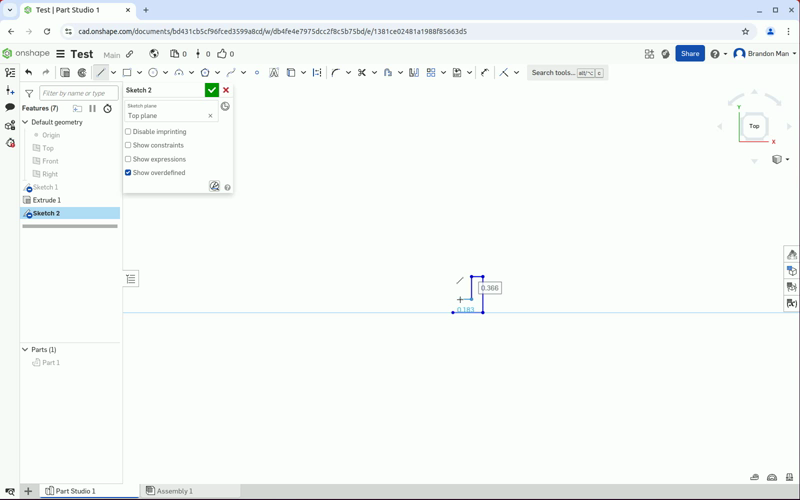
scroll(-6)
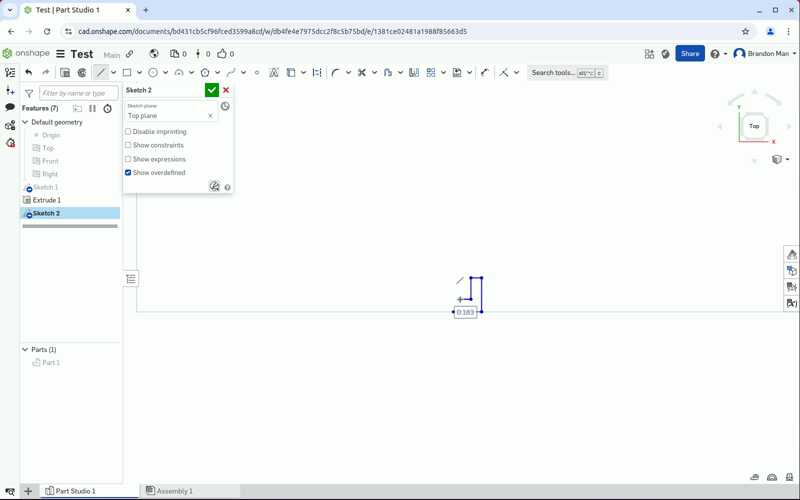
scroll(-6)
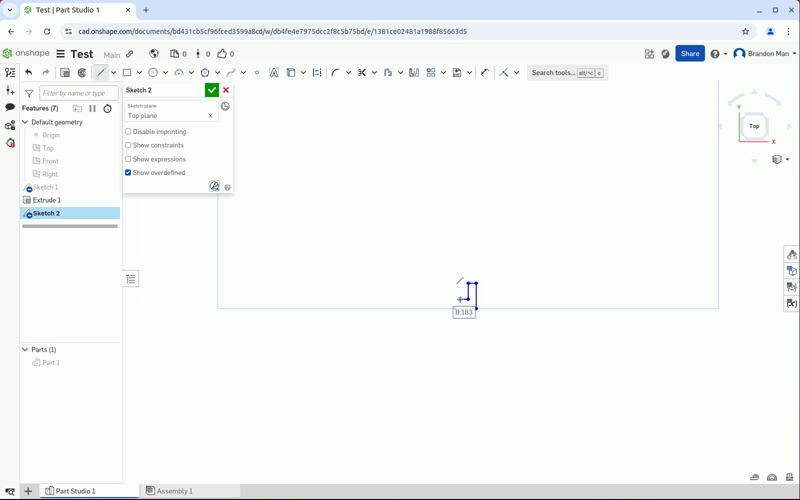
scroll(-6)
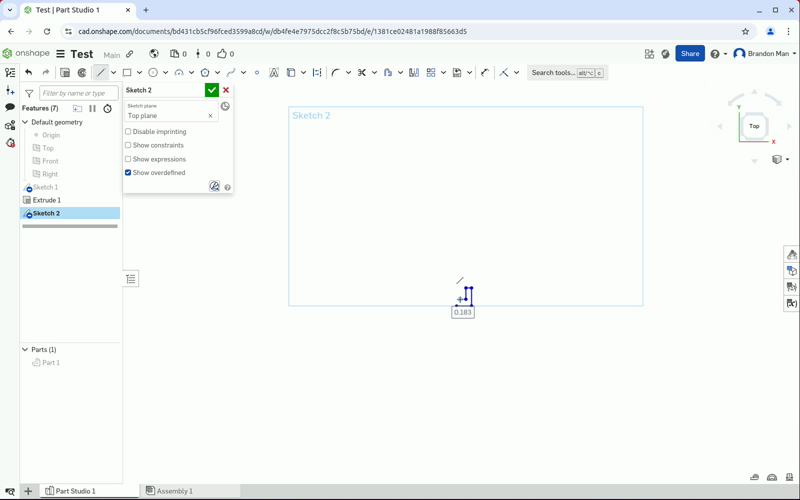
scroll(-6)
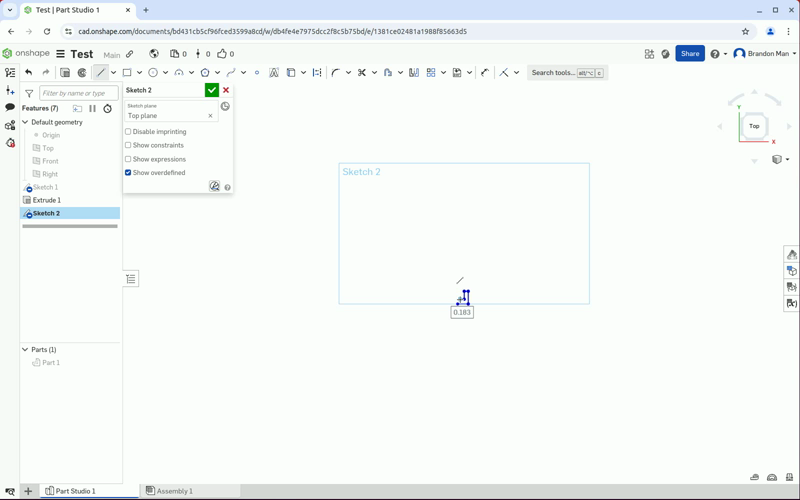
scroll(-6)
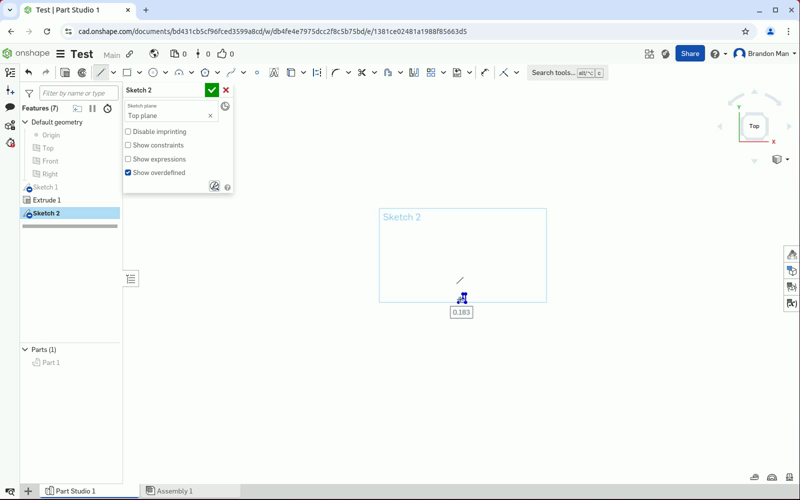
scroll(-6)
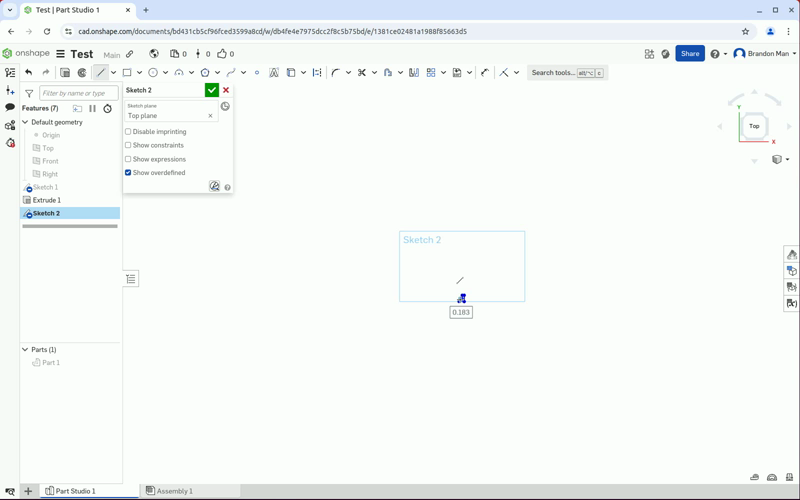
scroll(-6)
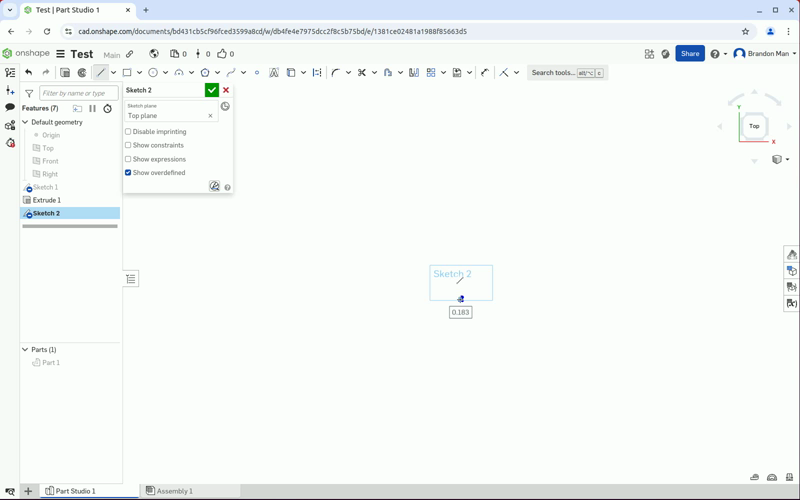
key_up(shift)
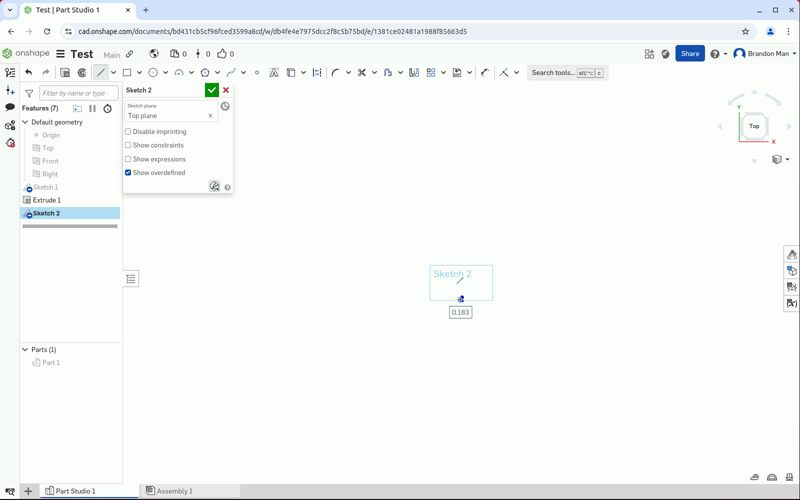
key_down(shift)
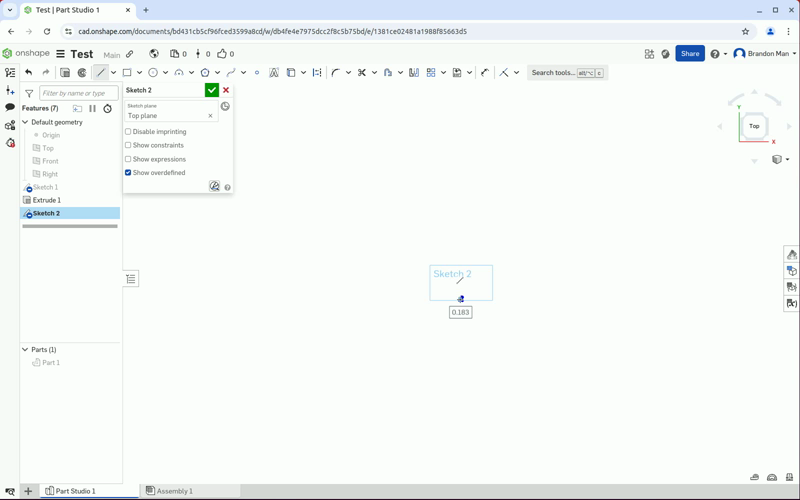
mouse_move(490, 299)
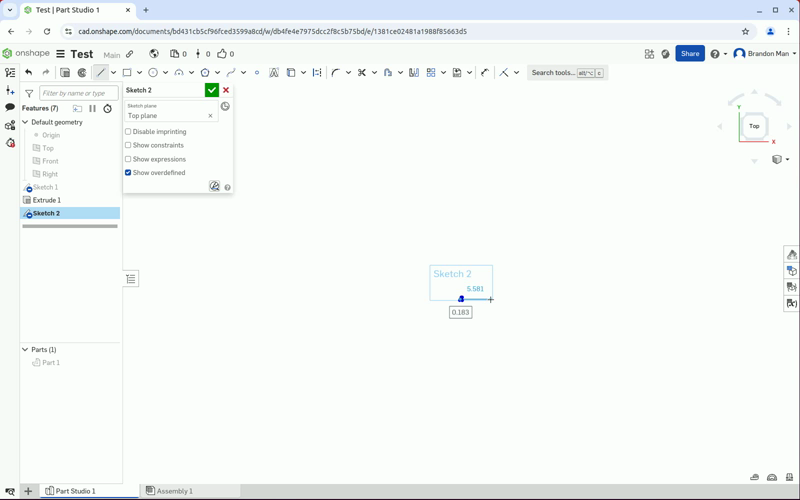
mouse_move(460, 297)
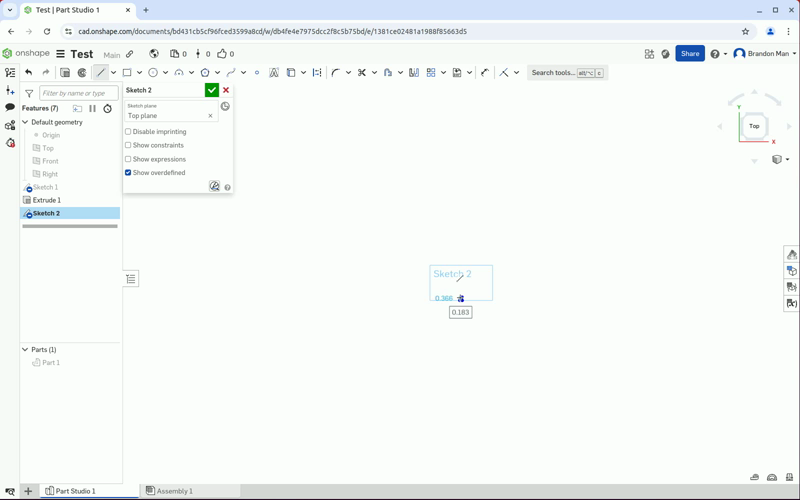
scroll(6)
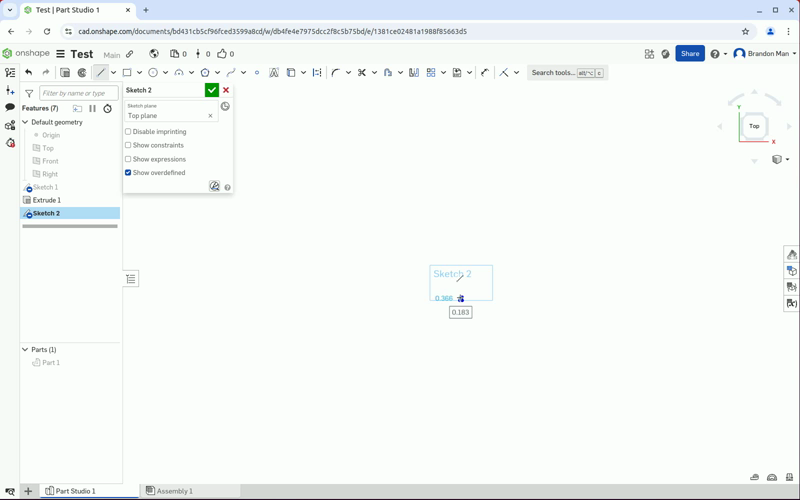
scroll(6)
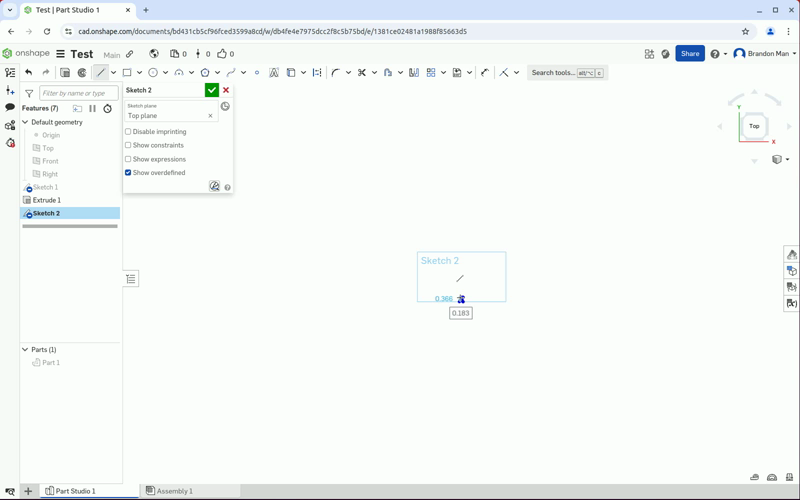
scroll(6)
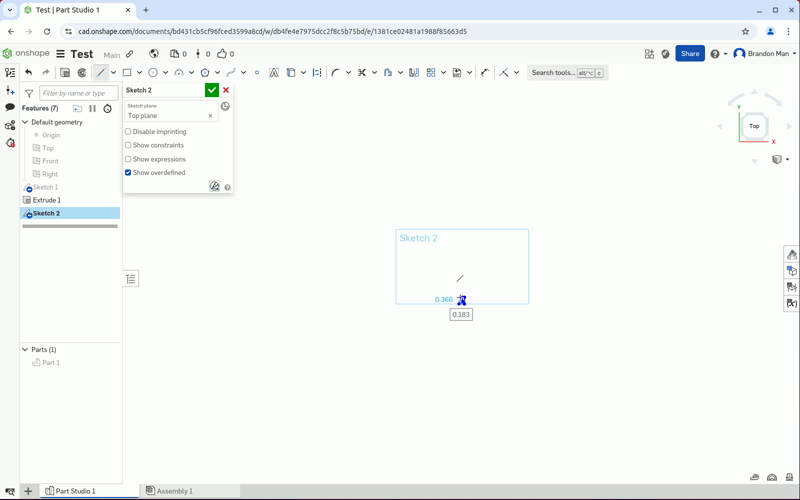
scroll(6)
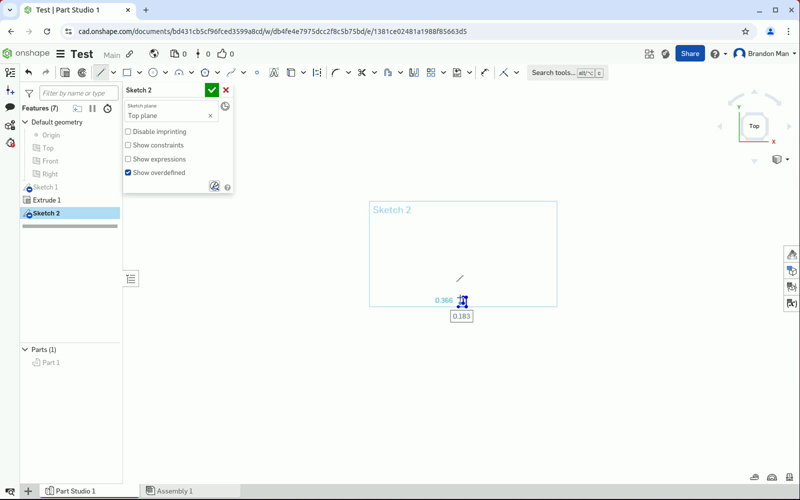
scroll(6)
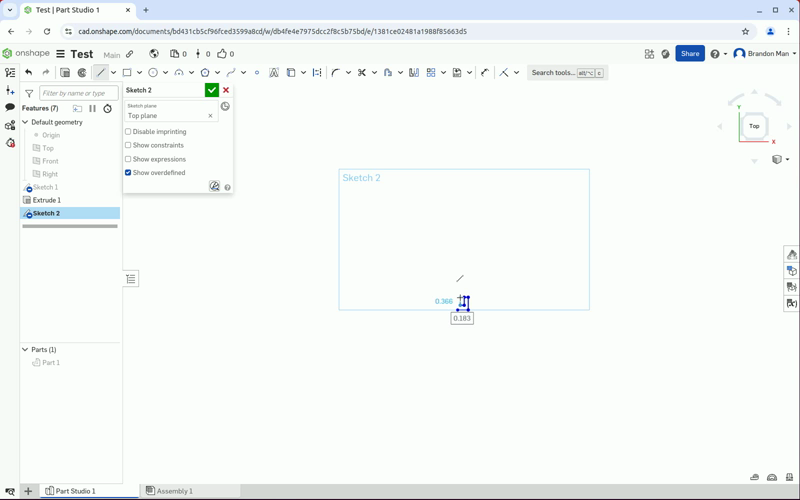
scroll(6)
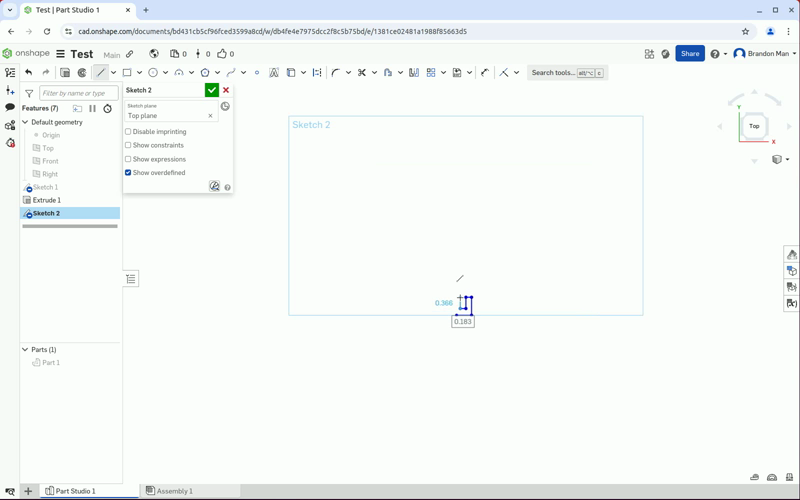
scroll(6)
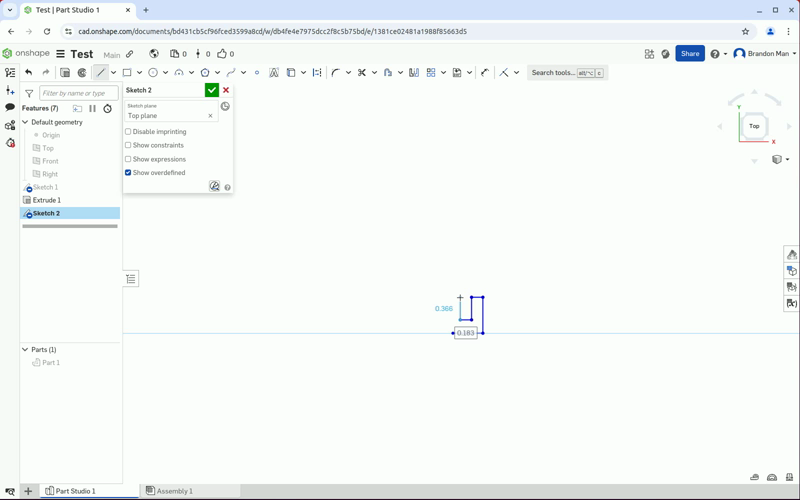
click(460, 297)
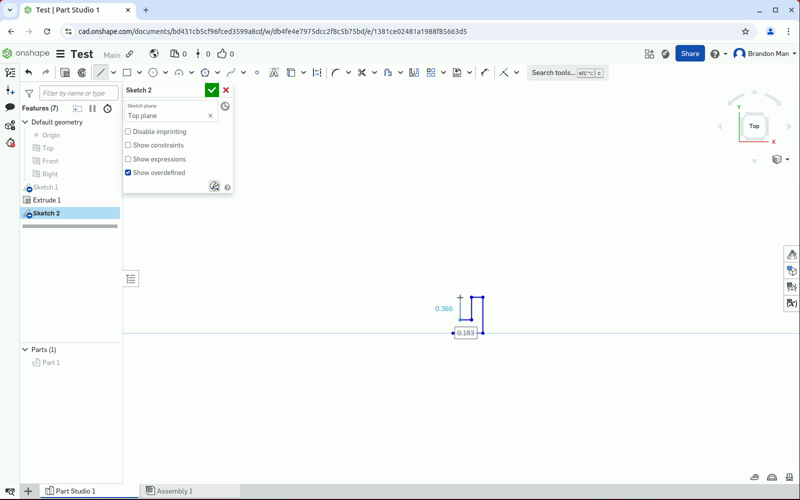
scroll(-6)
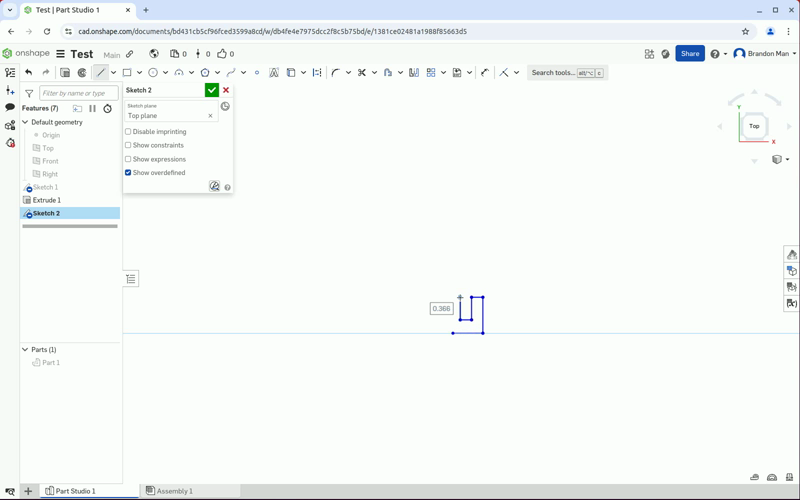
scroll(-6)
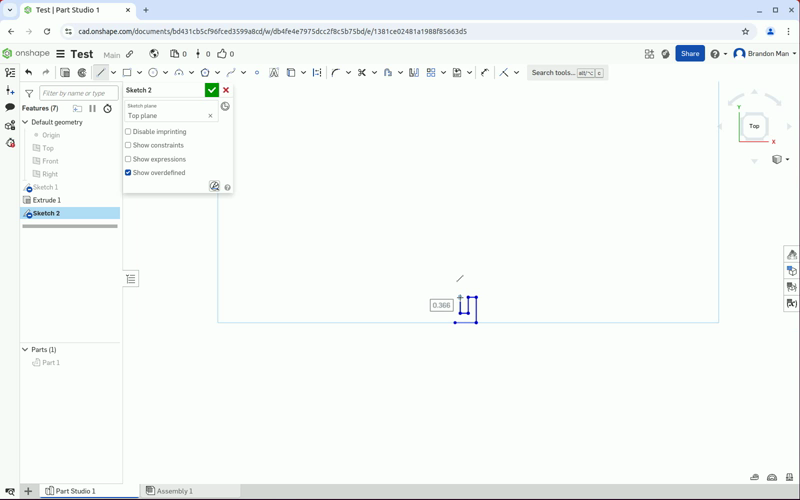
scroll(-6)
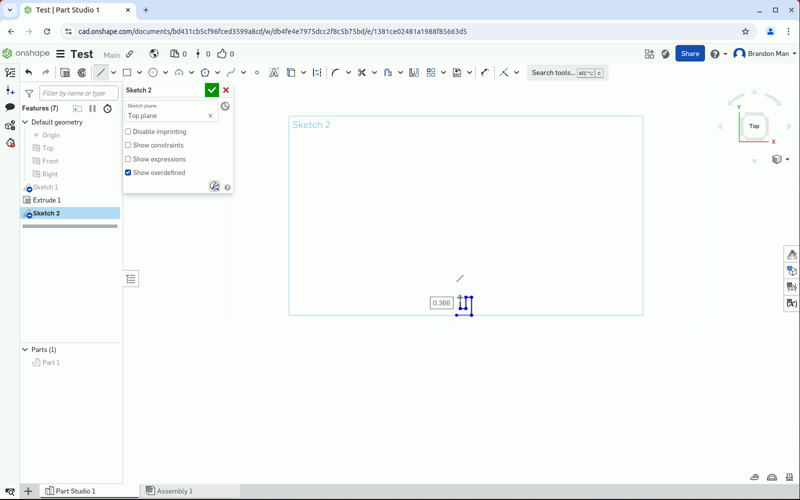
scroll(-6)
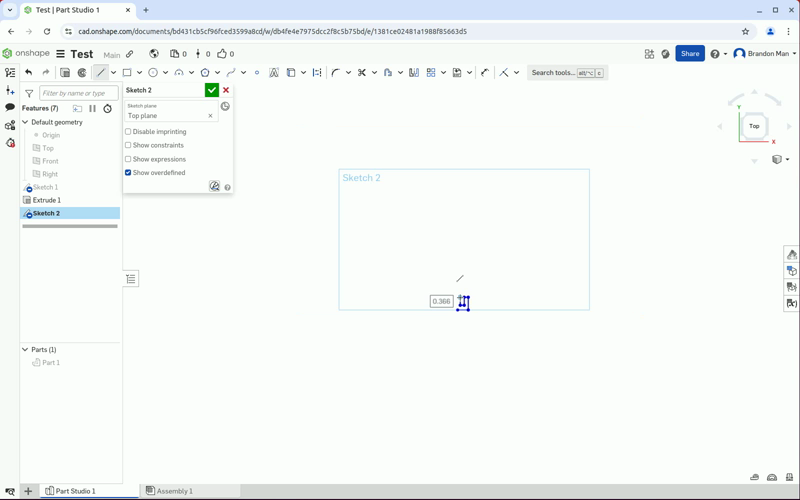
scroll(-6)
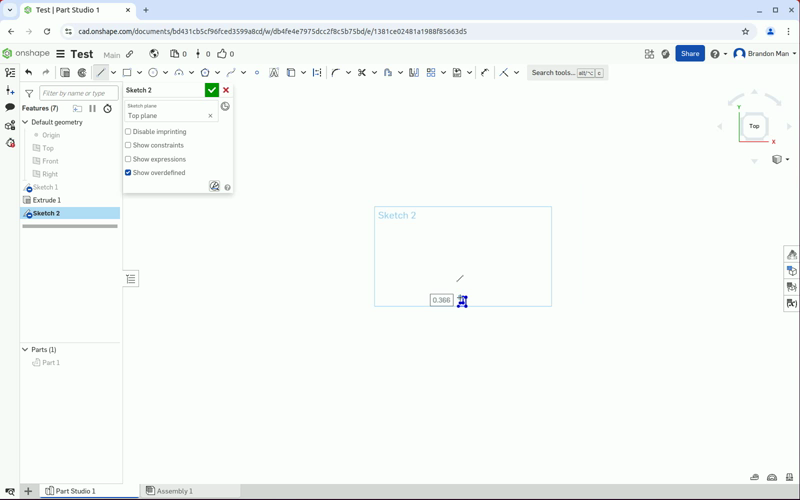
scroll(-6)
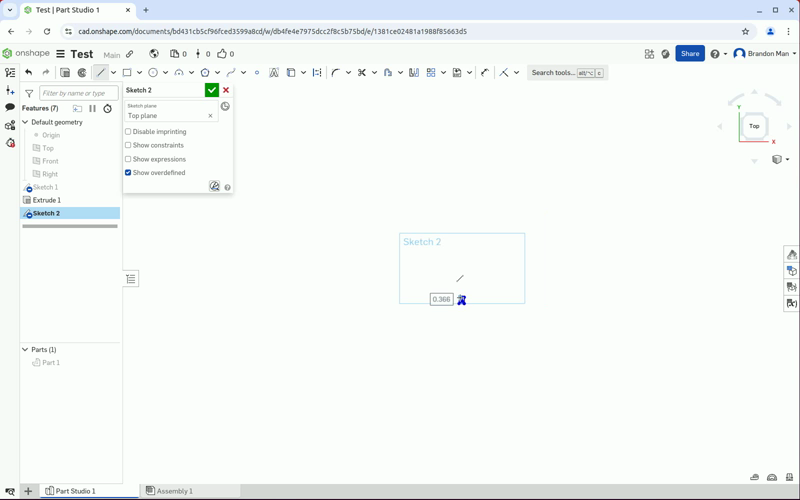
scroll(-6)
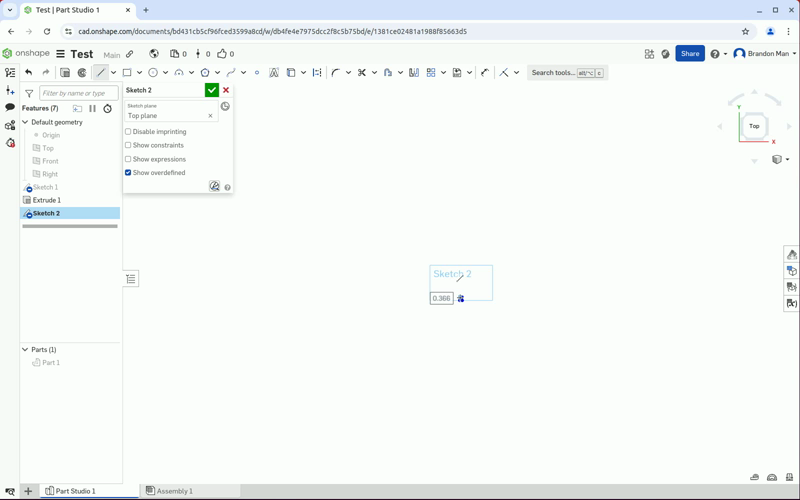
key_up(shift)
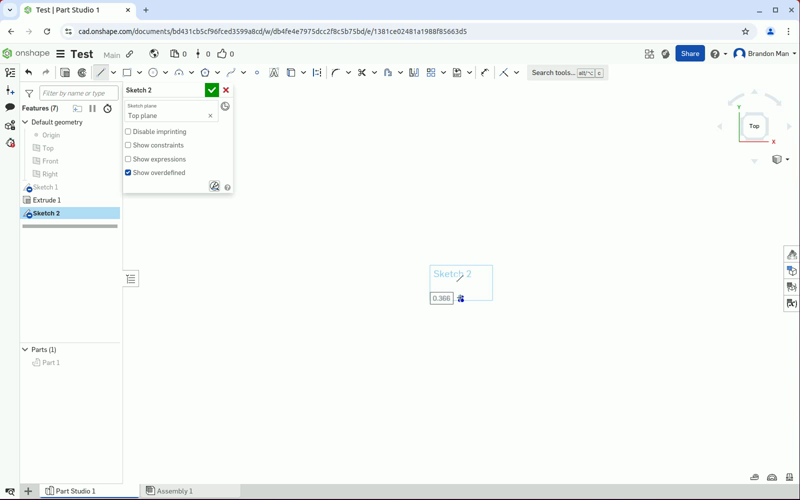
key_down(shift)
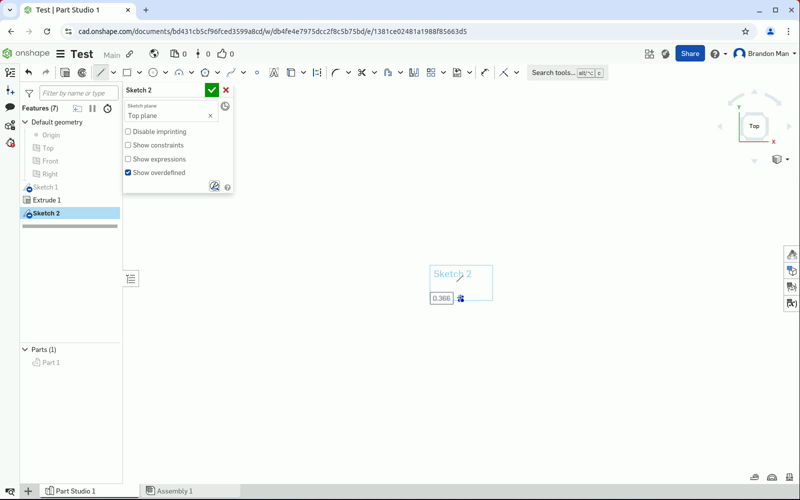
mouse_move(490, 297)
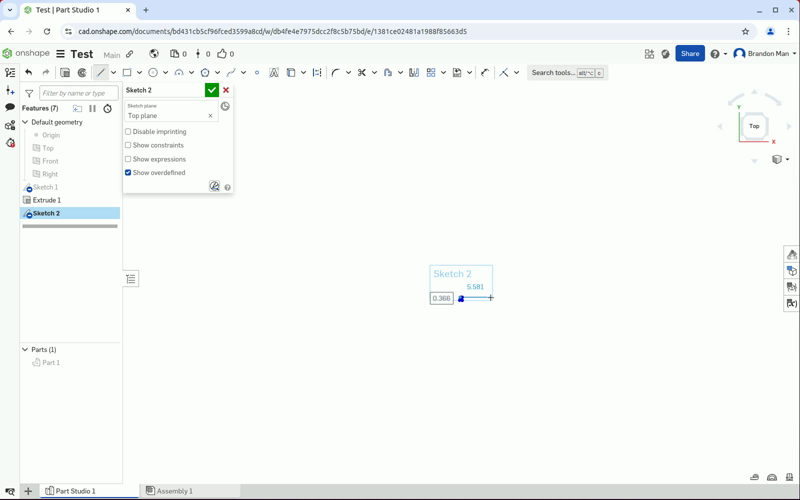
mouse_move(459, 297)
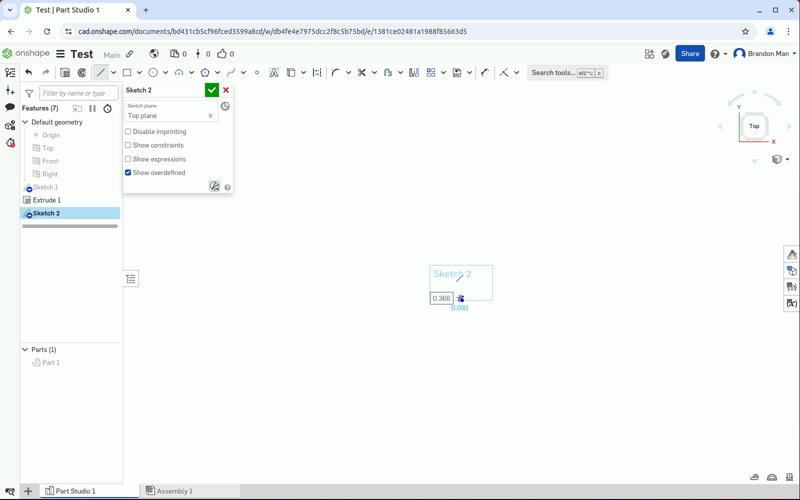
scroll(6)
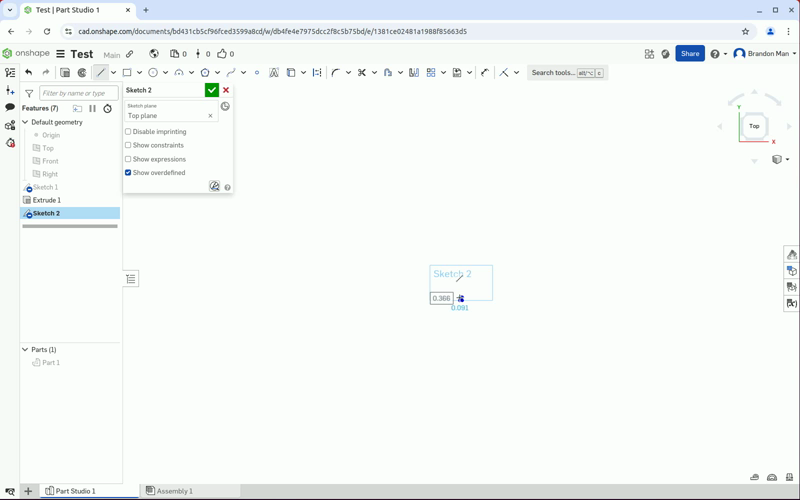
scroll(6)
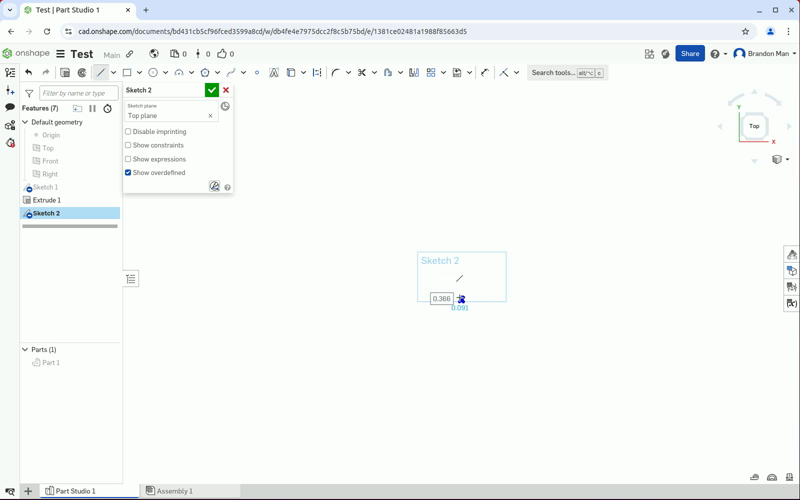
scroll(6)
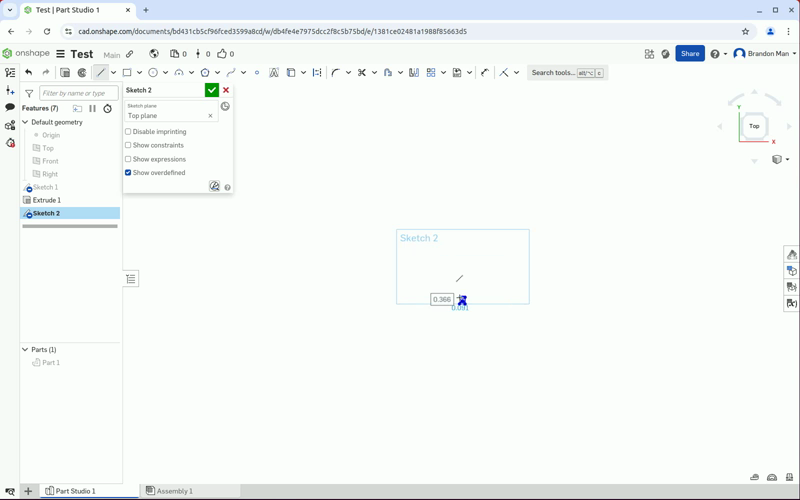
scroll(6)
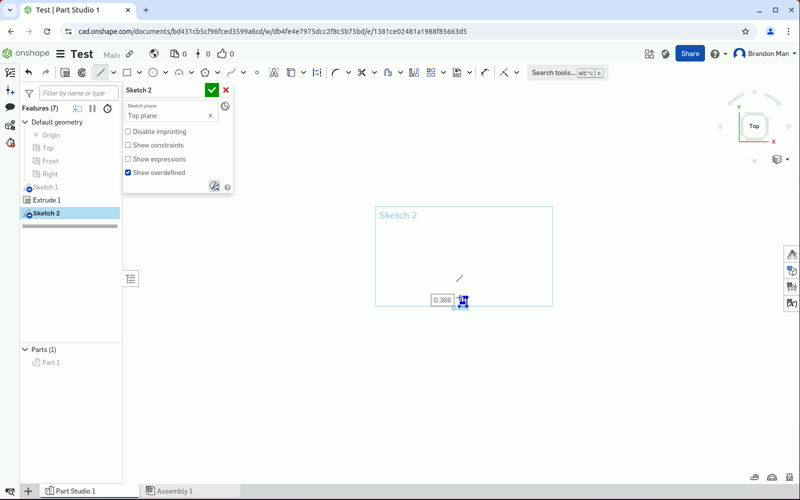
scroll(6)
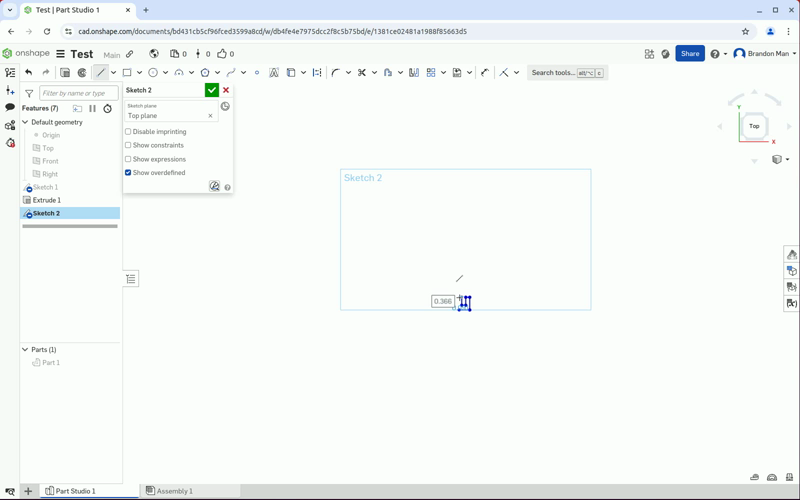
scroll(6)
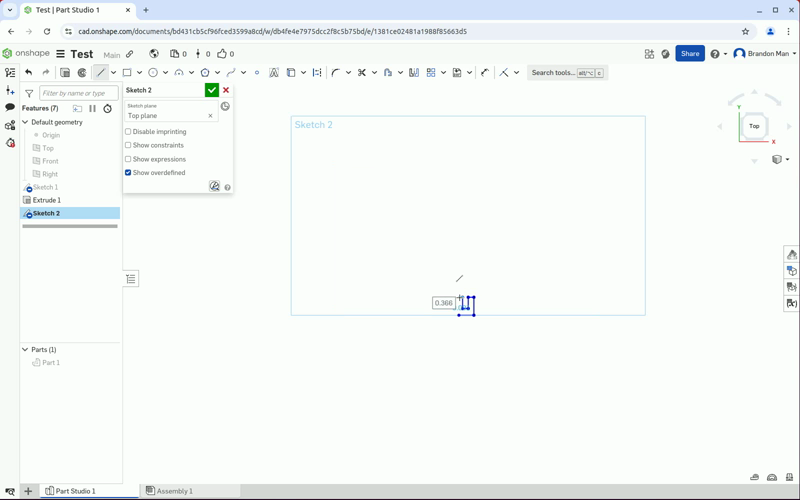
scroll(6)
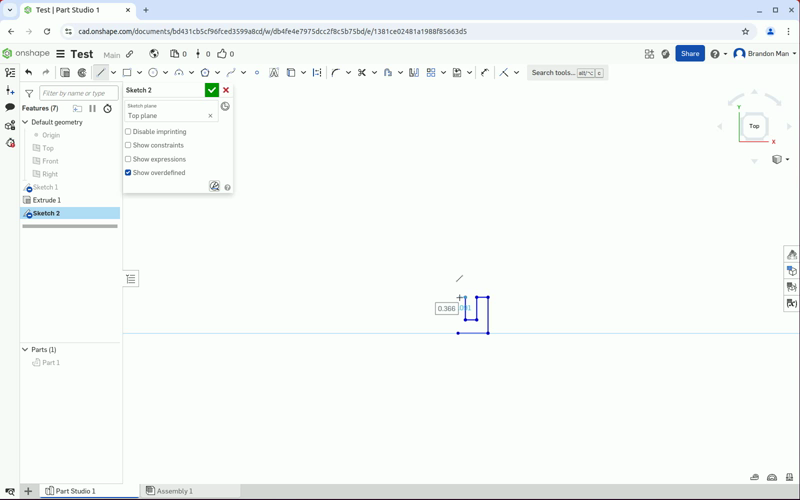
click(459, 297)
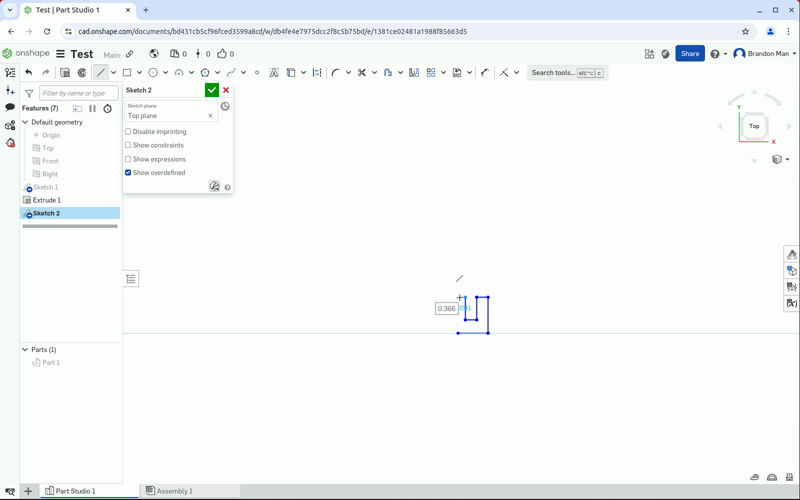
scroll(-6)
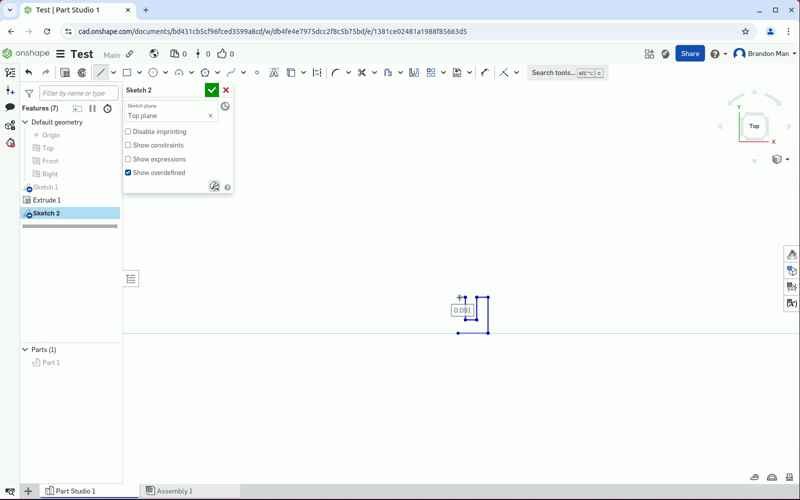
scroll(-6)
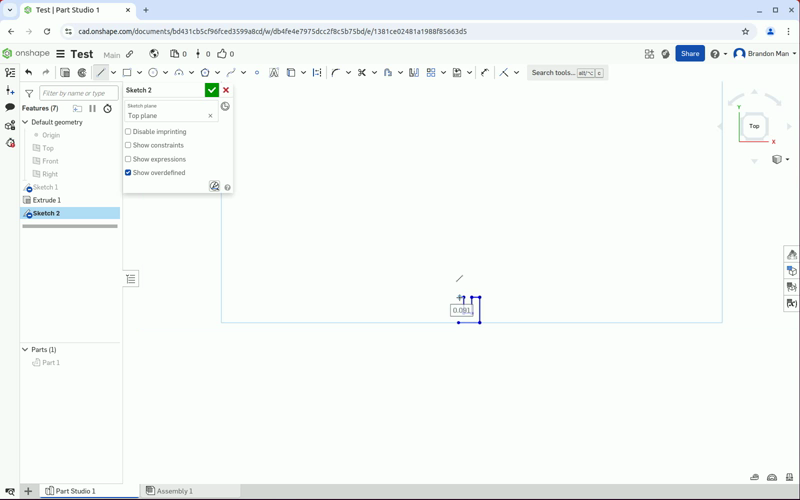
scroll(-6)
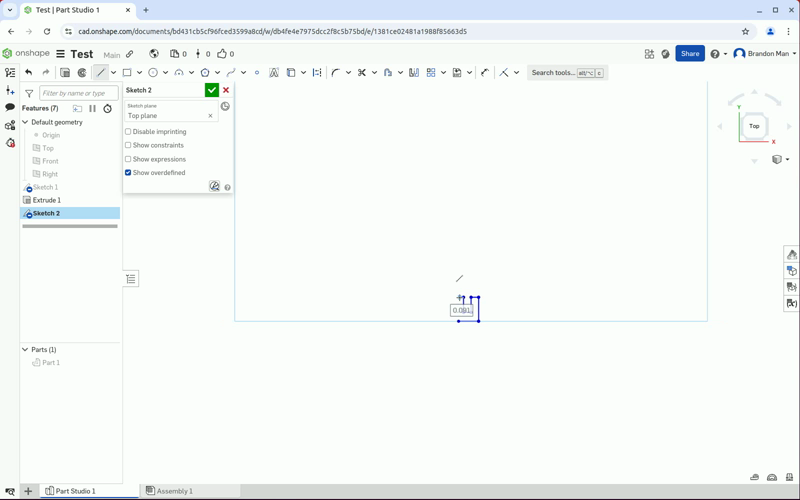
scroll(-6)
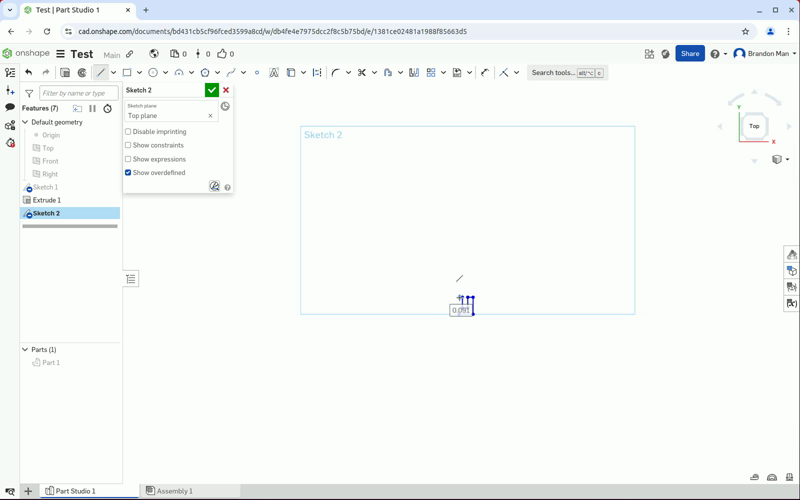
scroll(-6)
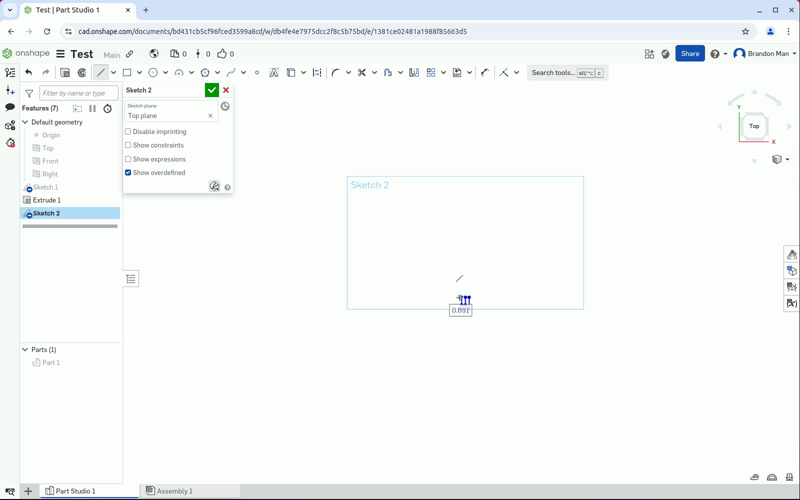
scroll(-6)
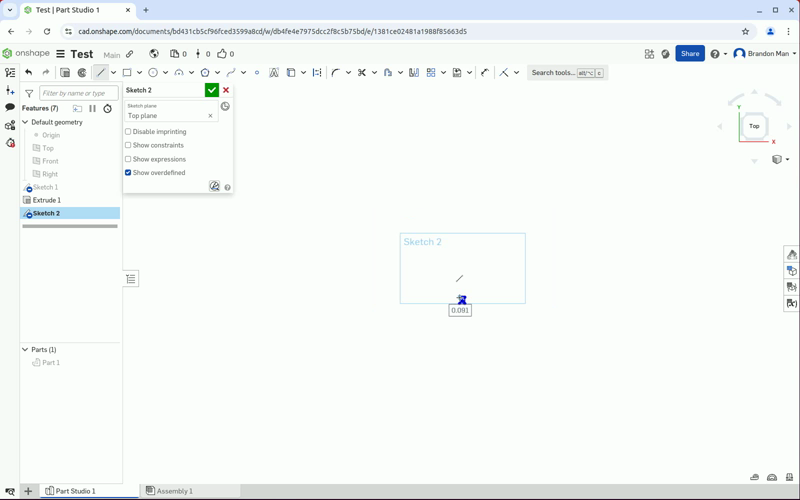
scroll(-6)
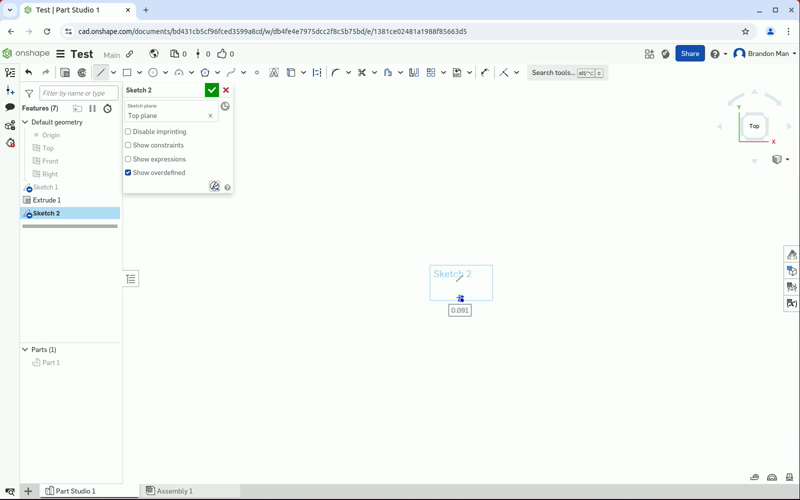
key_up(shift)
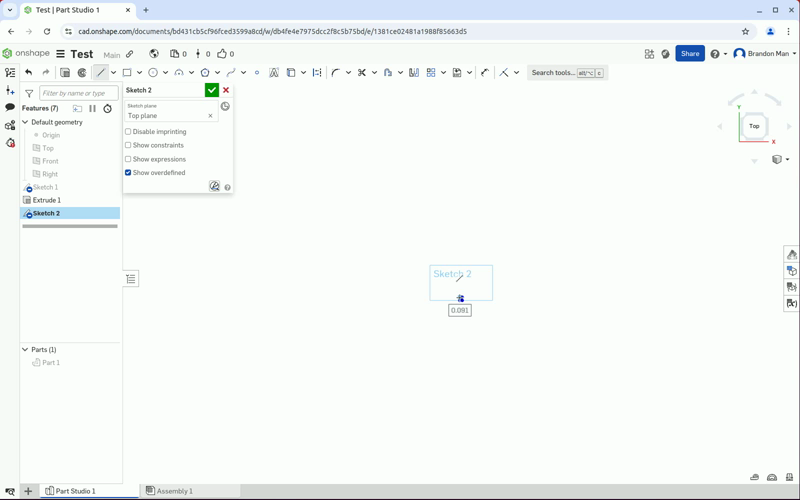
mouse_move(489, 297)
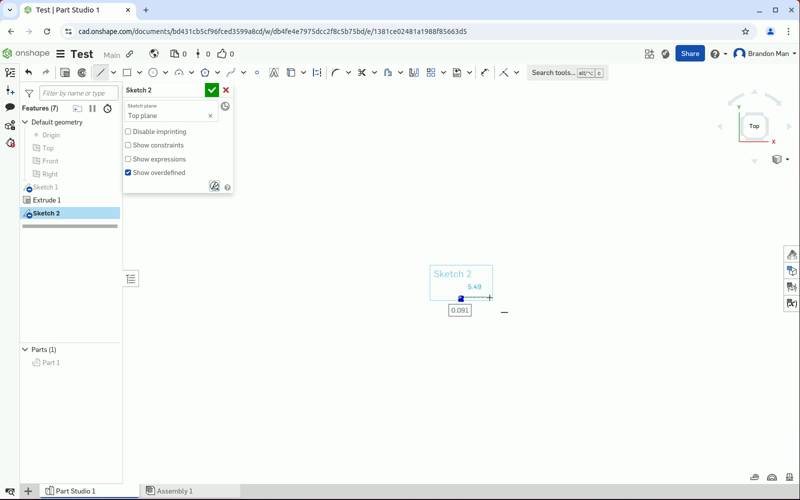
key_down(shift)
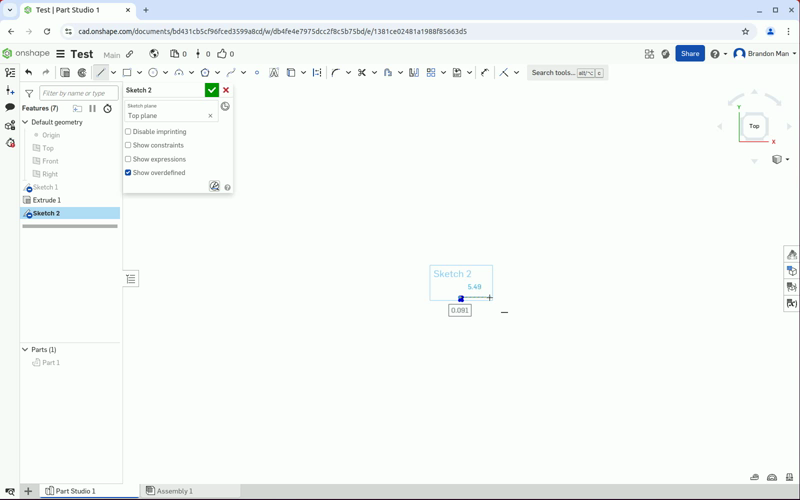
mouse_move(459, 300)
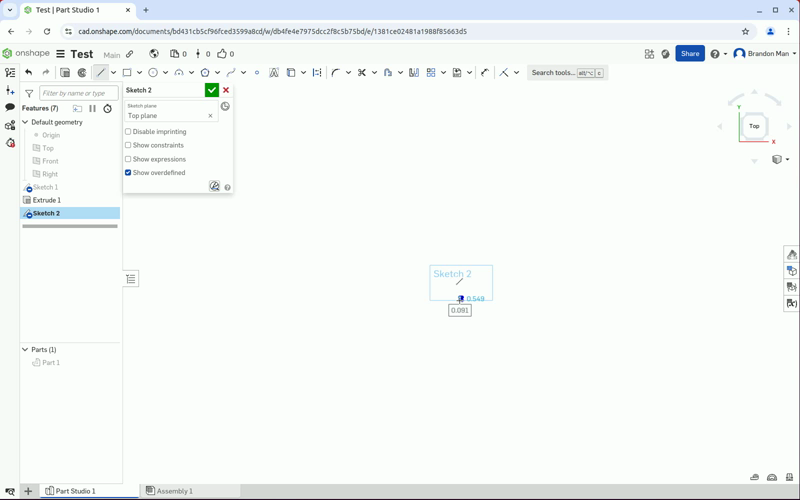
scroll(6)
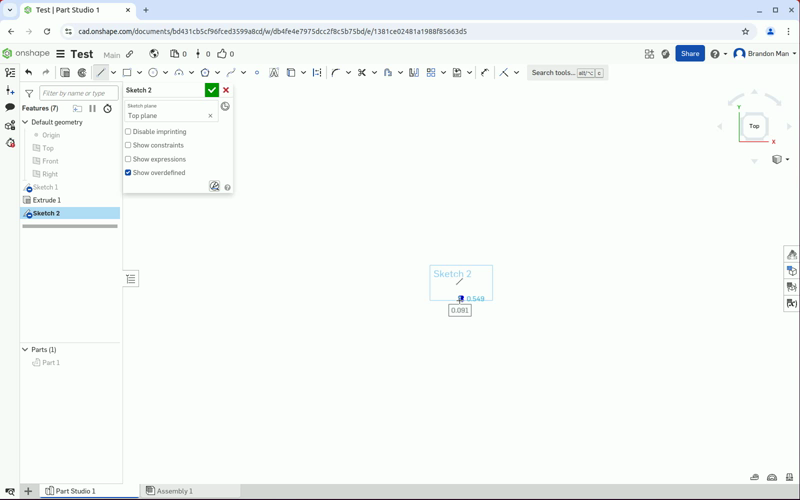
scroll(6)
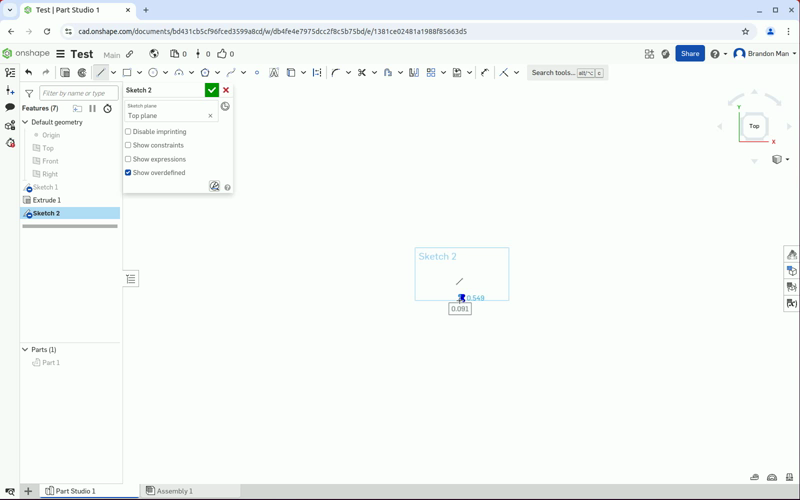
scroll(6)
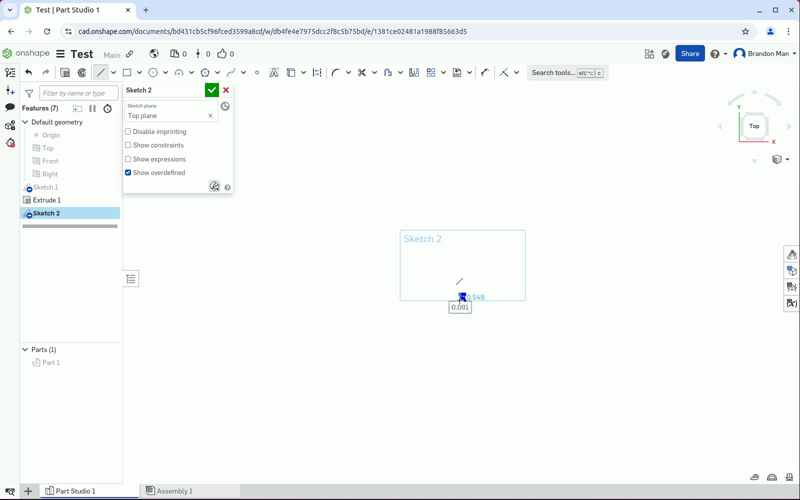
scroll(6)
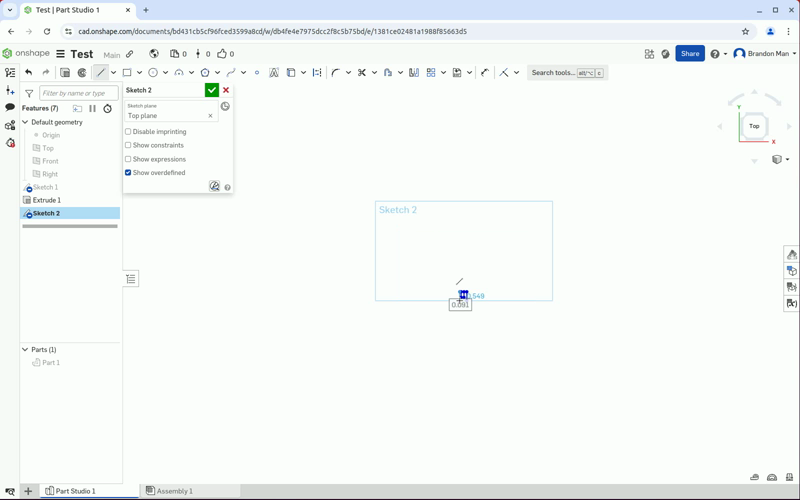
scroll(6)
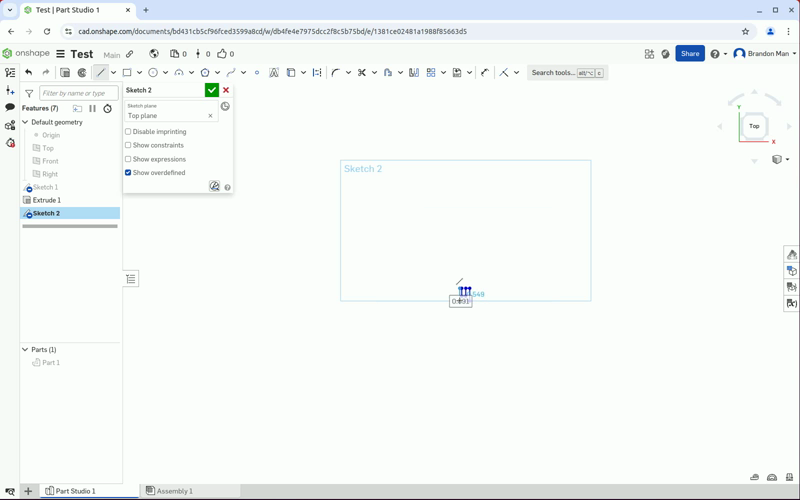
scroll(6)
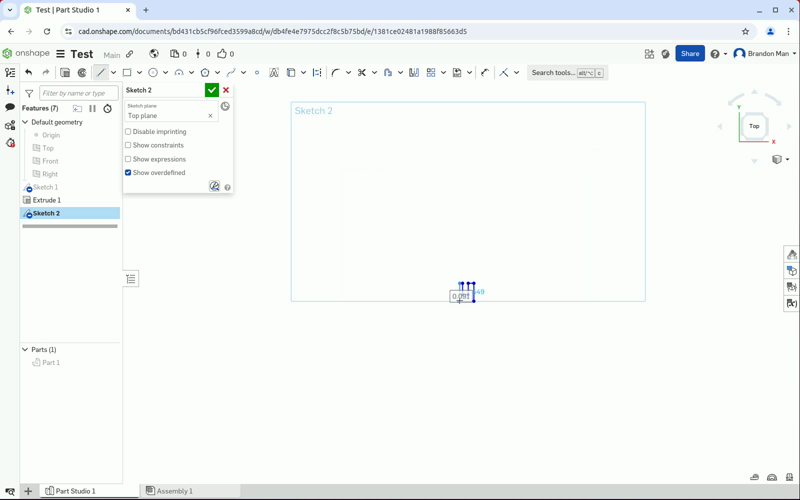
scroll(6)
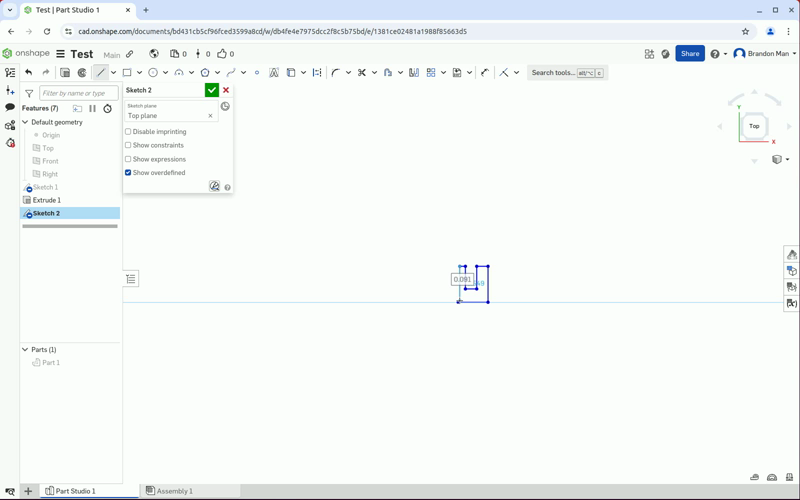
key_up(shift)
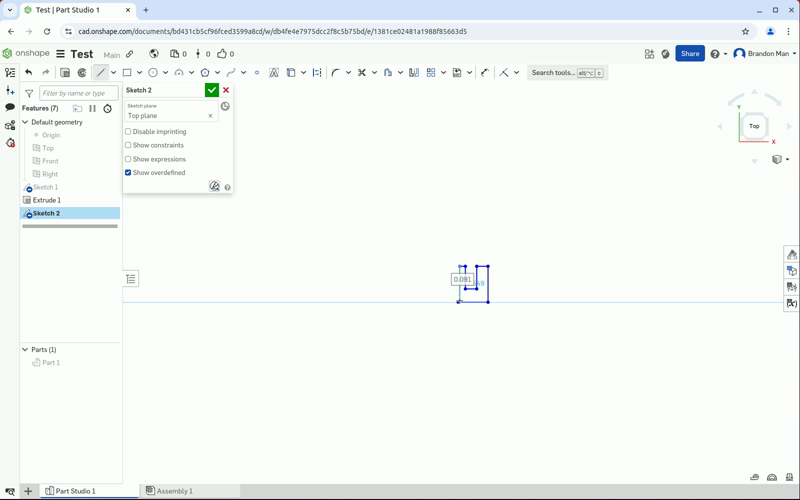
click(459, 300)
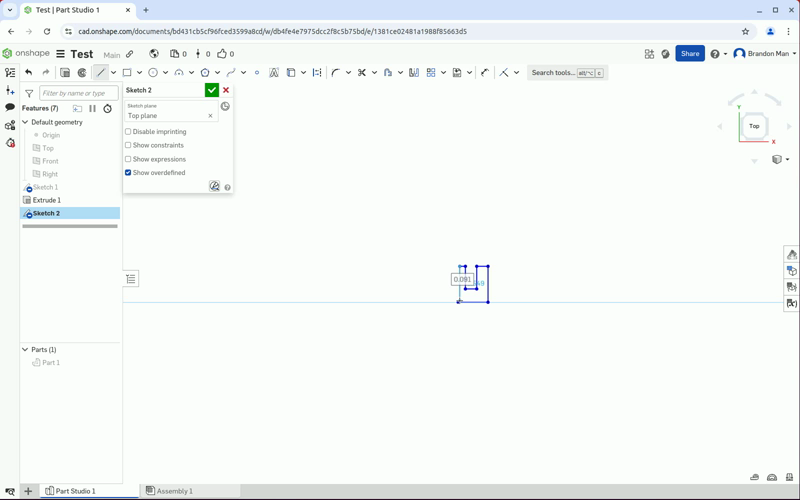
scroll(-6)
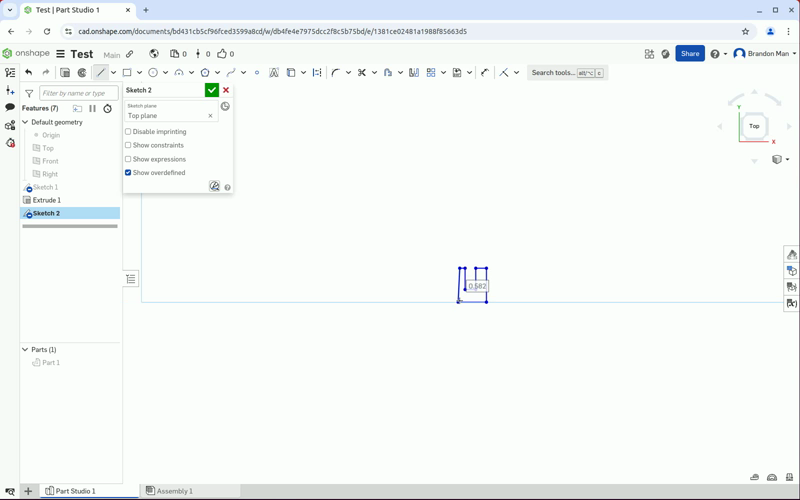
scroll(-6)
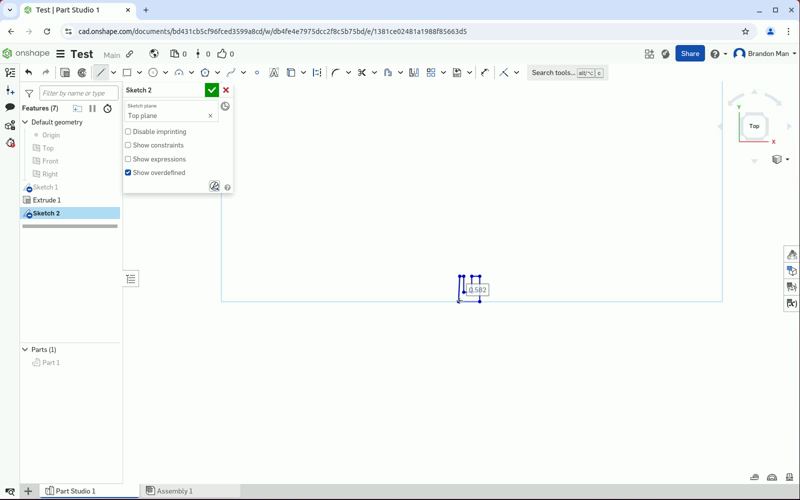
scroll(-6)
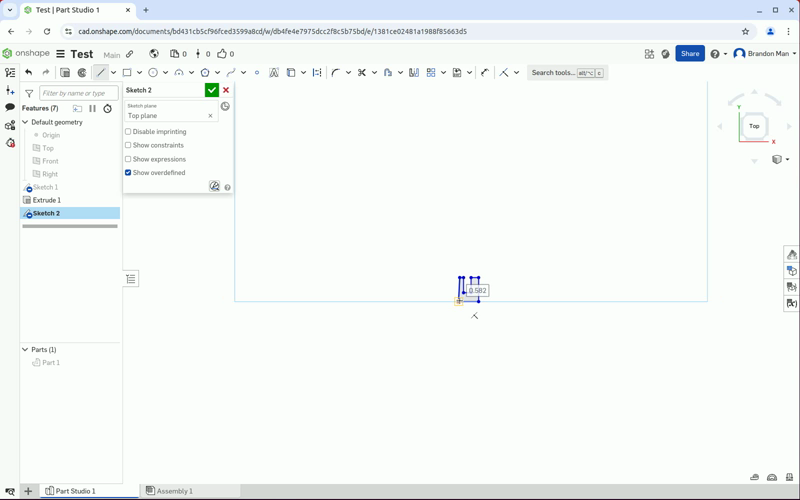
scroll(-6)
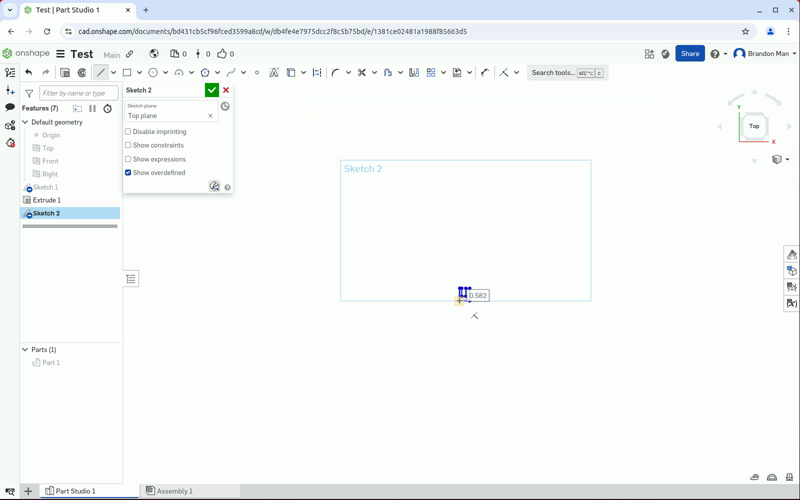
scroll(-6)
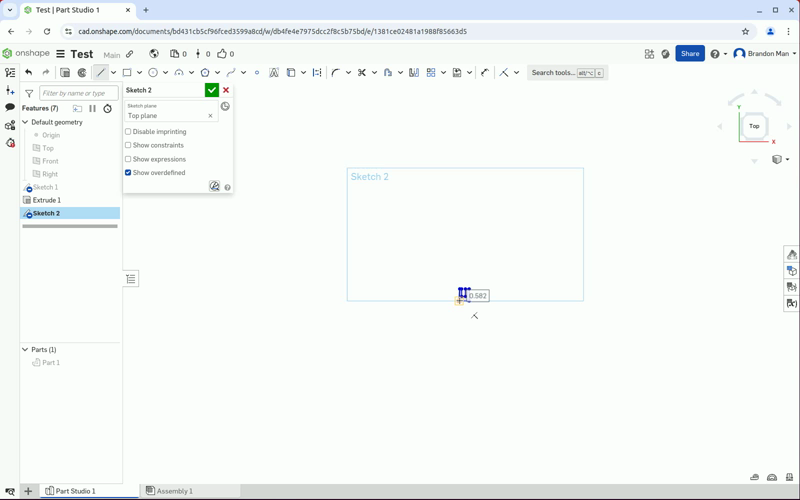
scroll(-6)
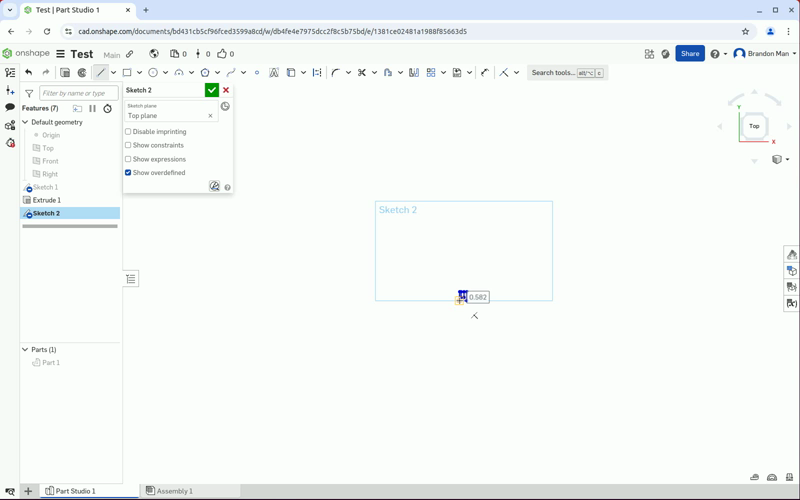
scroll(-6)
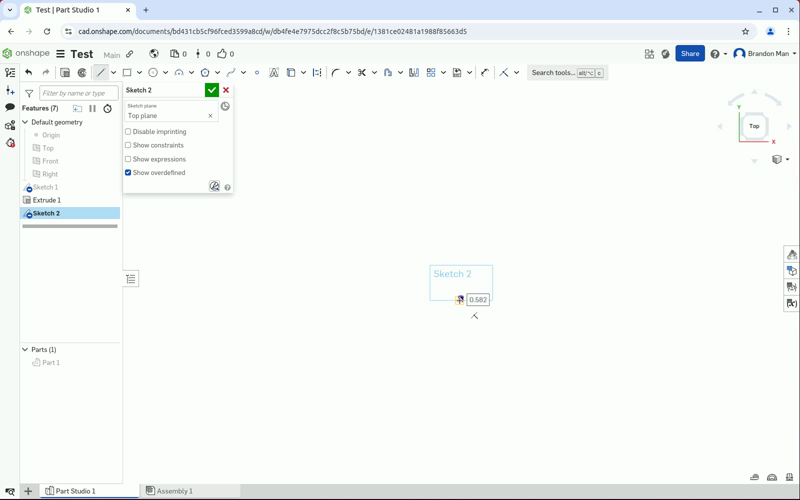
key(esc)
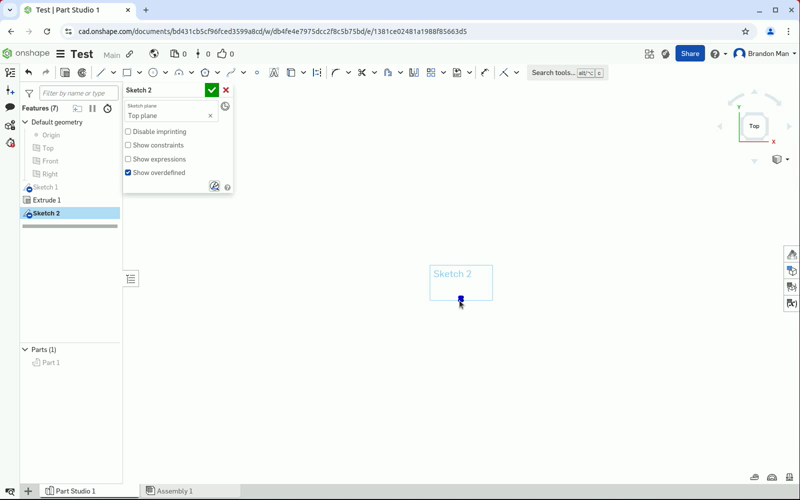
mouse_move(462, 297)
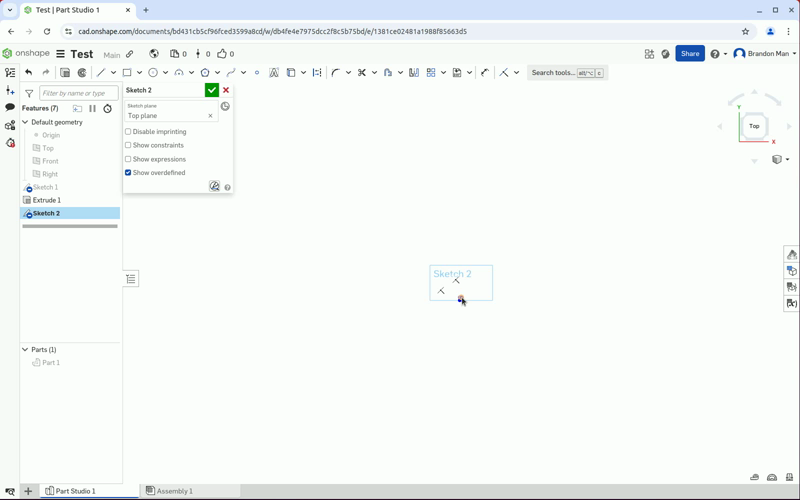
scroll(6)
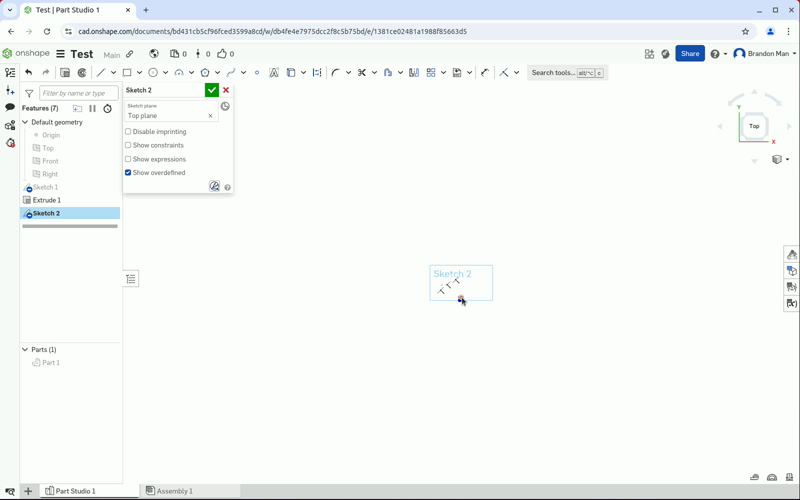
scroll(6)
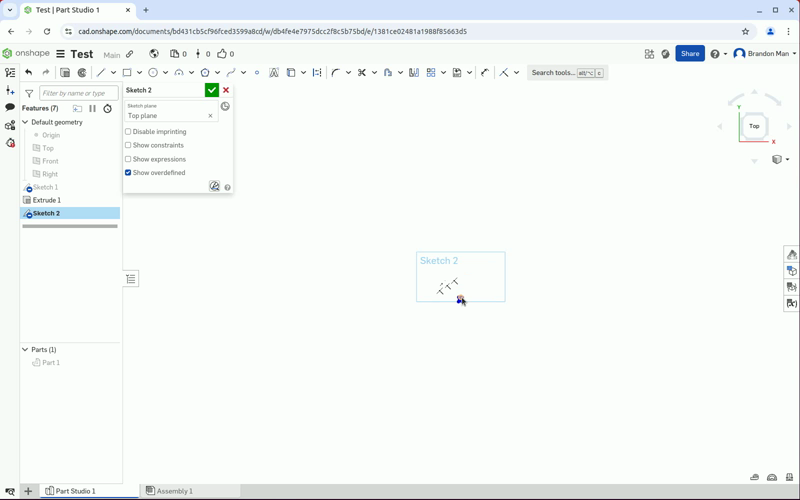
scroll(6)
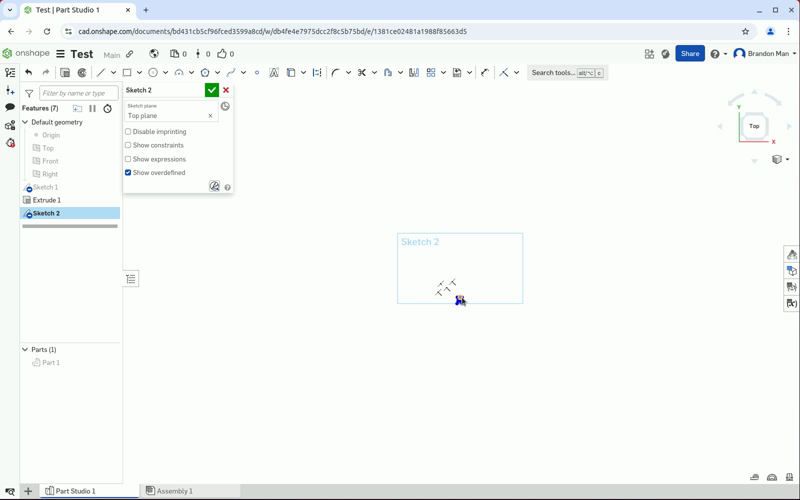
scroll(6)
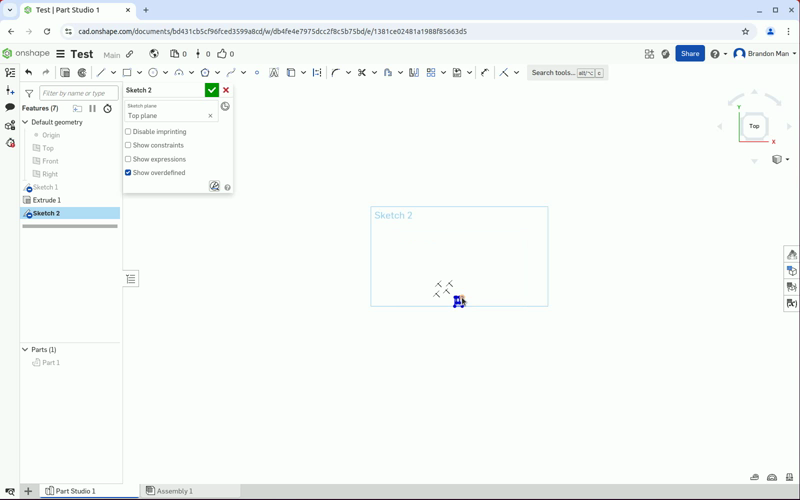
scroll(6)
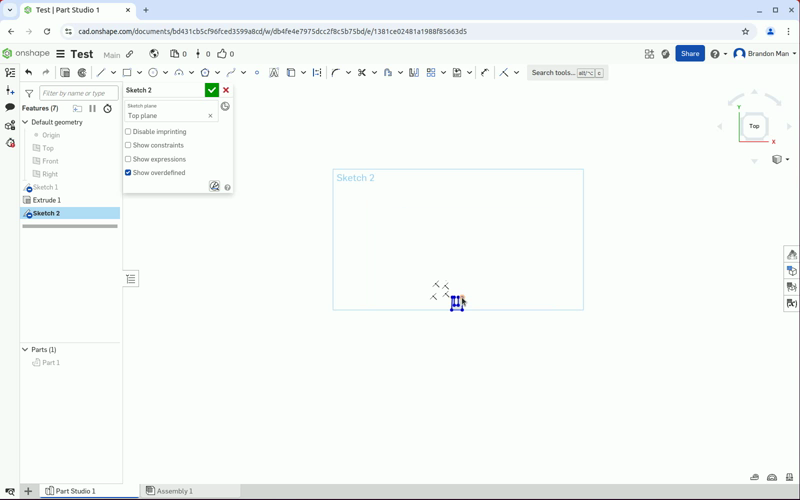
scroll(6)
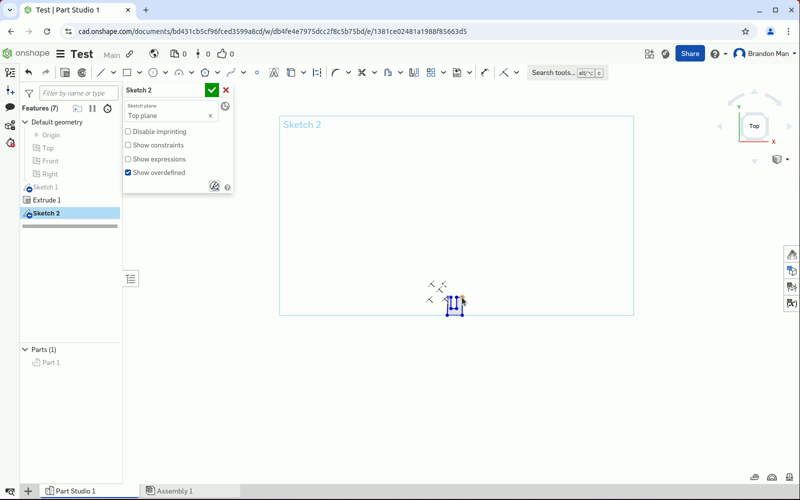
scroll(6)
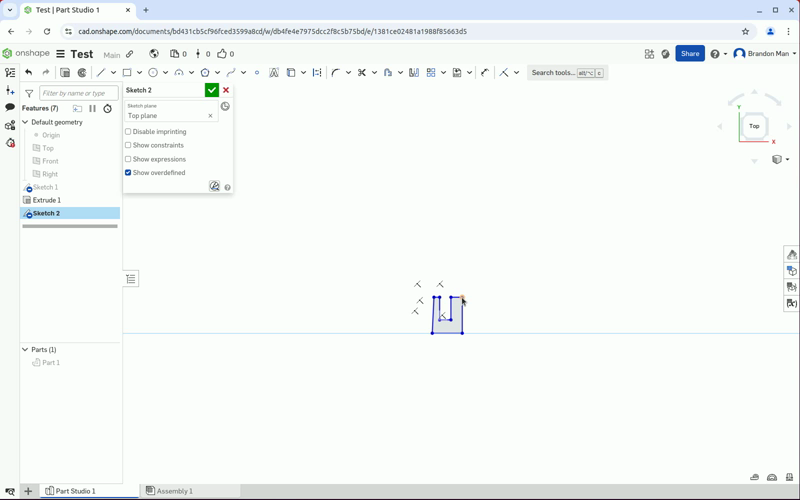
click(462, 297)
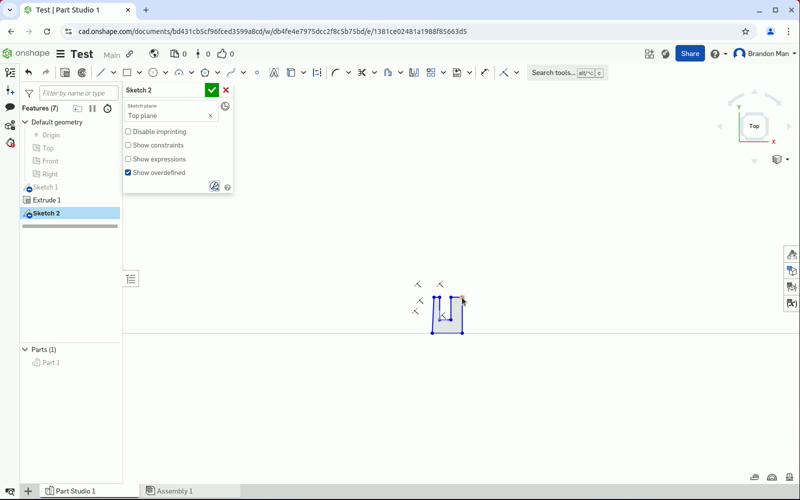
scroll(-6)
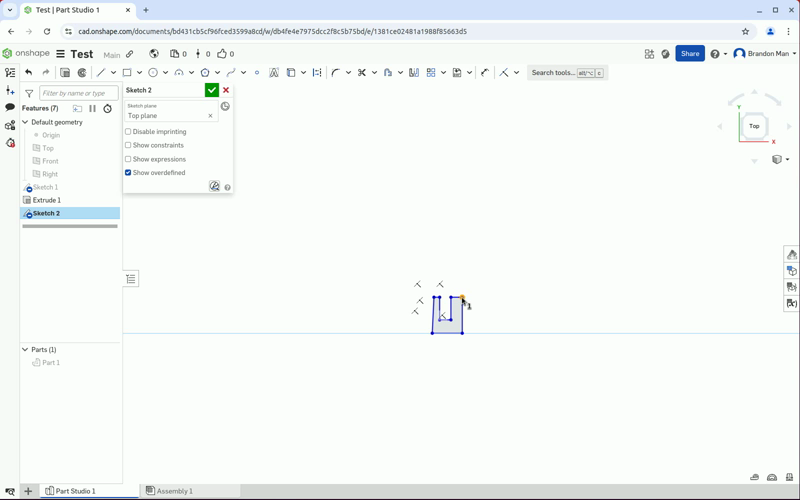
scroll(-6)
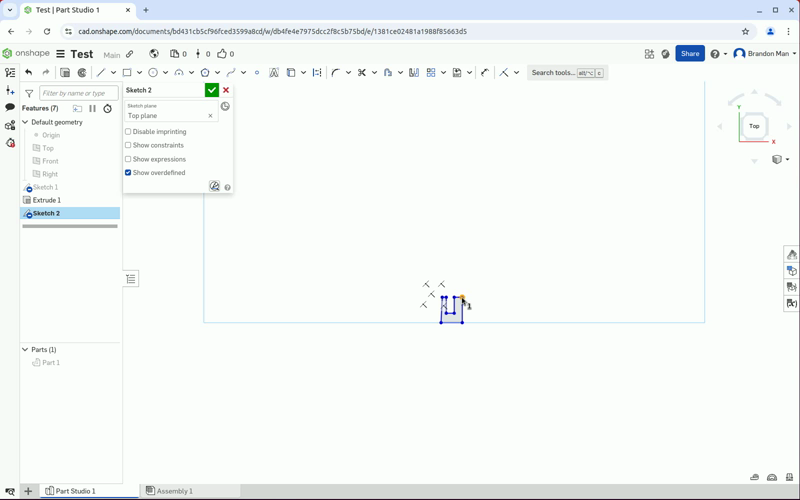
scroll(-6)
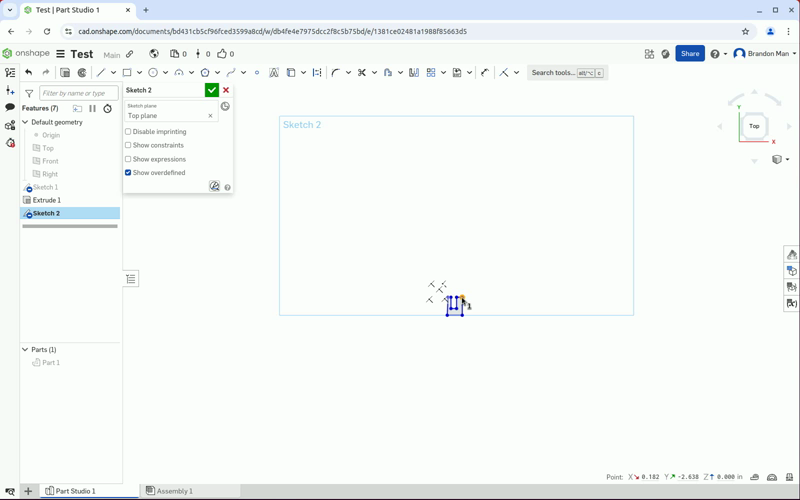
scroll(-6)
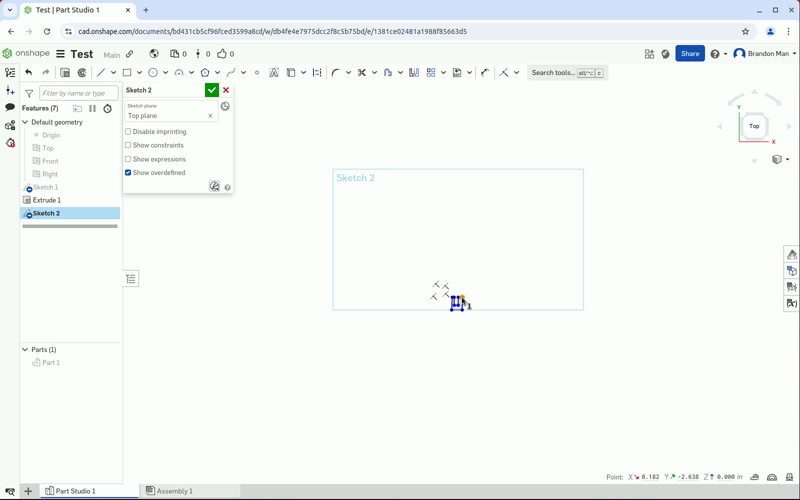
scroll(-6)
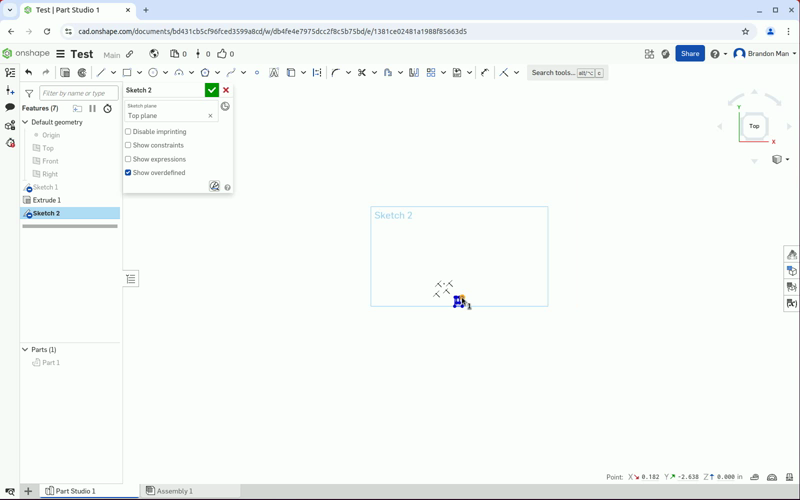
scroll(-6)
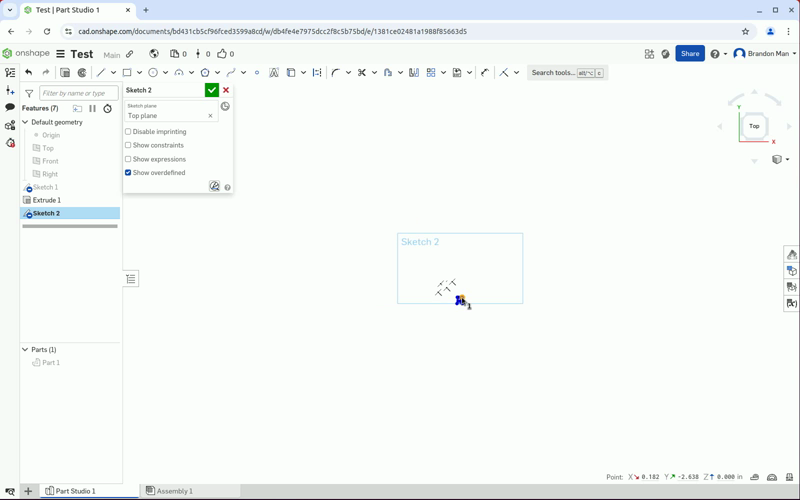
scroll(-6)
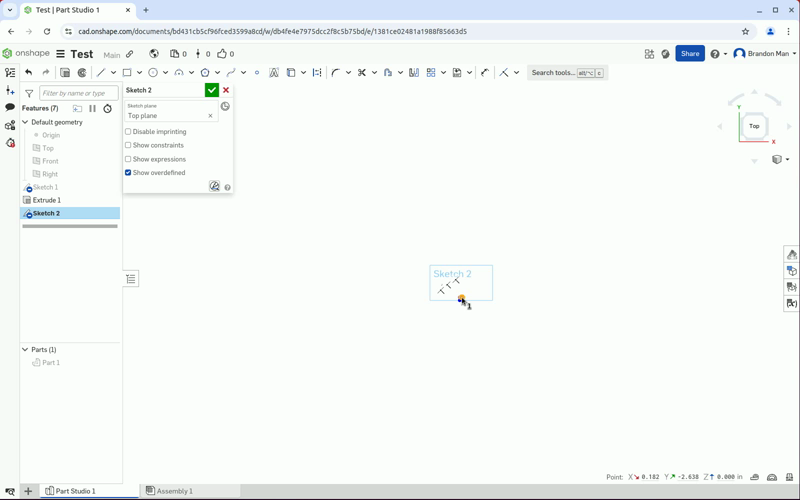
mouse_move(73, 352)
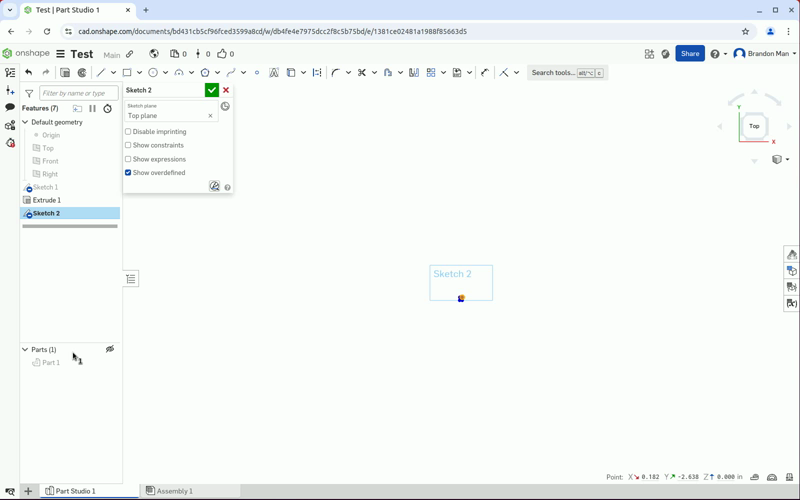
key(shift+y)
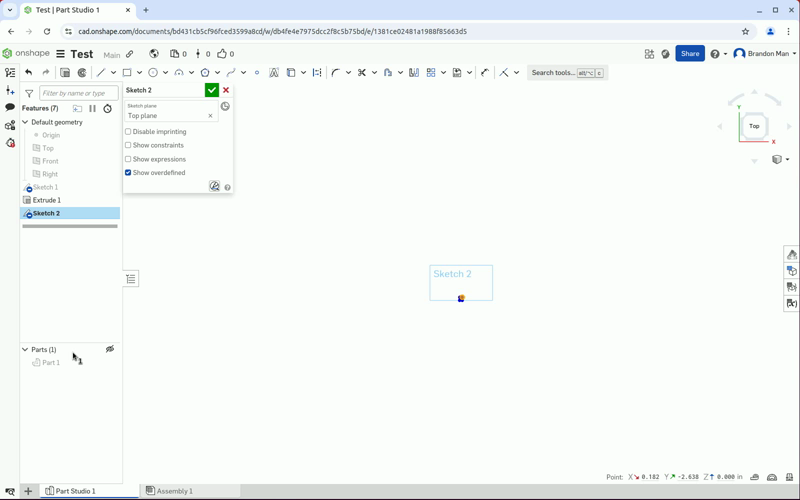
key(shift+e)
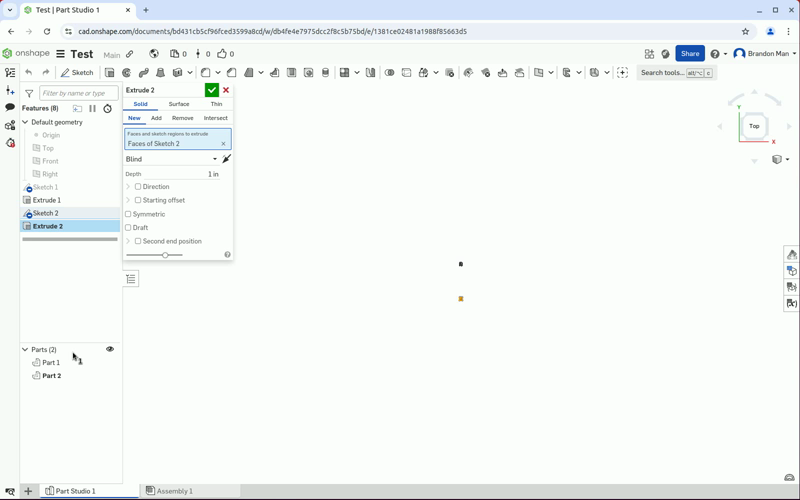
mouse_move(143, 106)
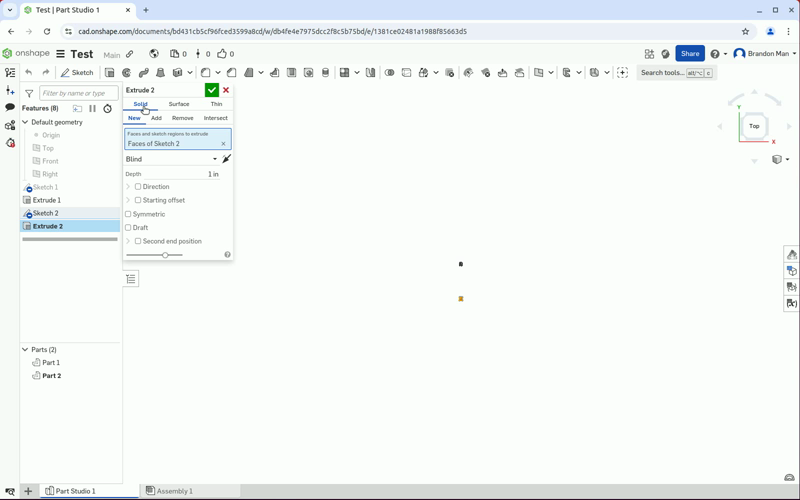
click(143, 106)
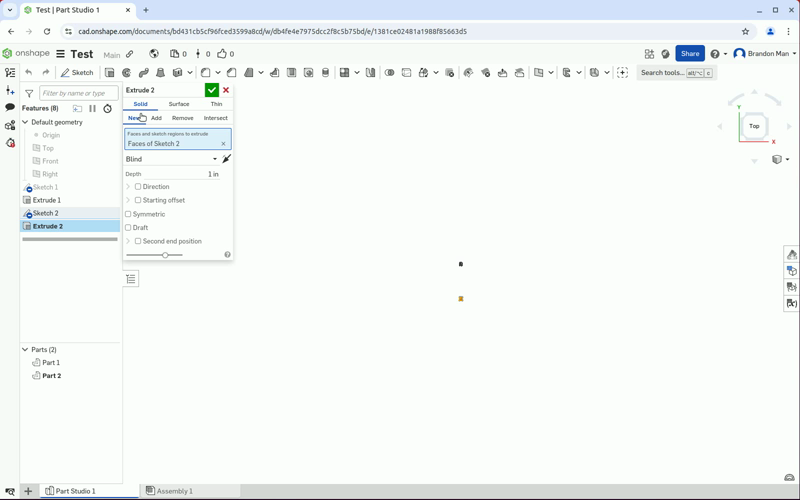
mouse_move(137, 120)
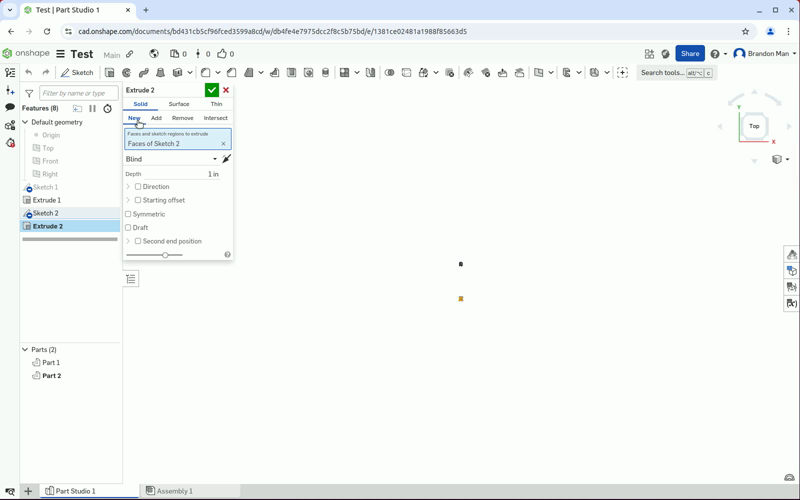
click(137, 120)
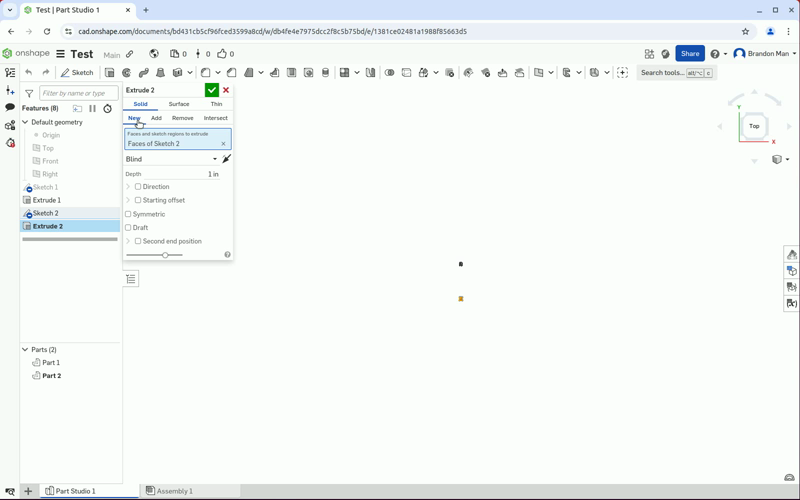
key(tab, 4)
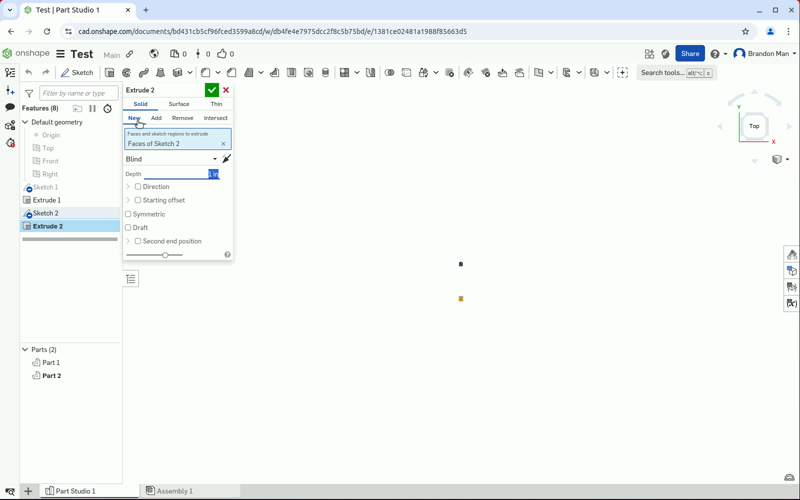
text(6.018)
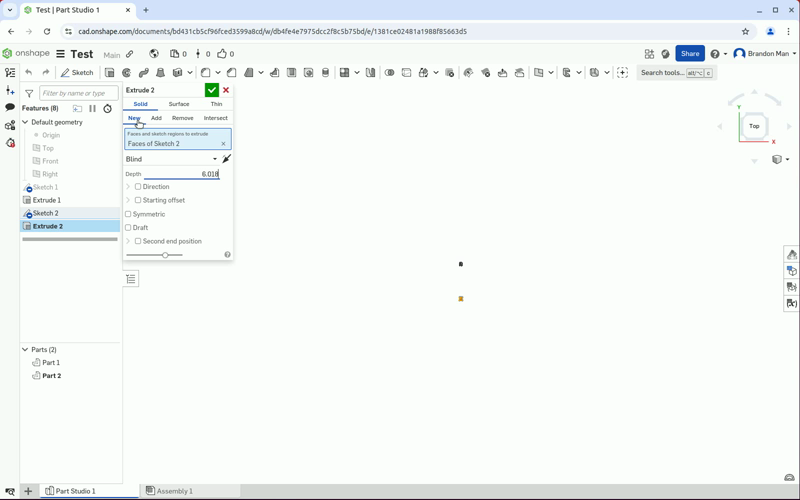
key(enter)
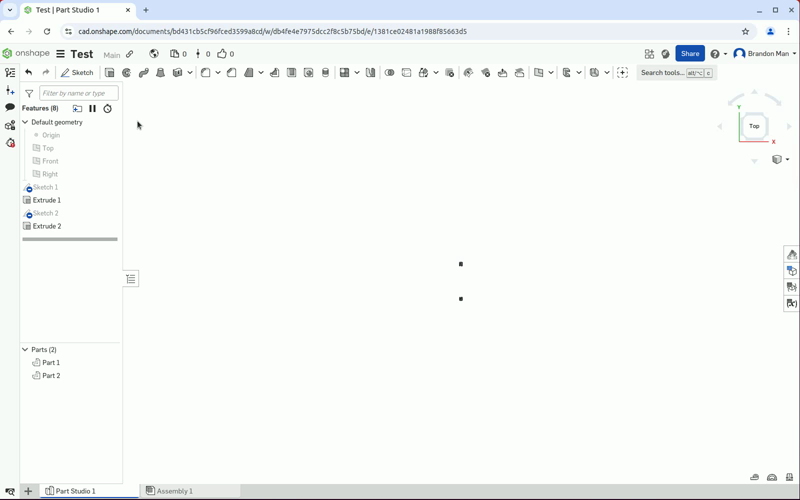
key(shift+h)
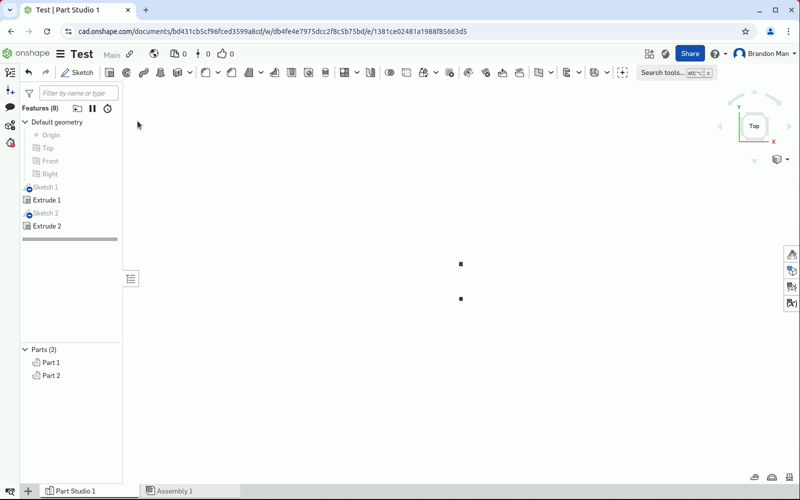
key(shift+h)
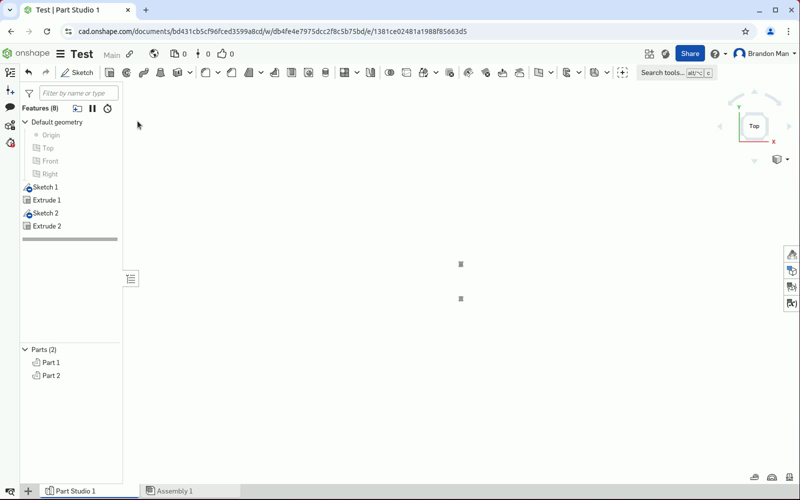
key(shift+7)
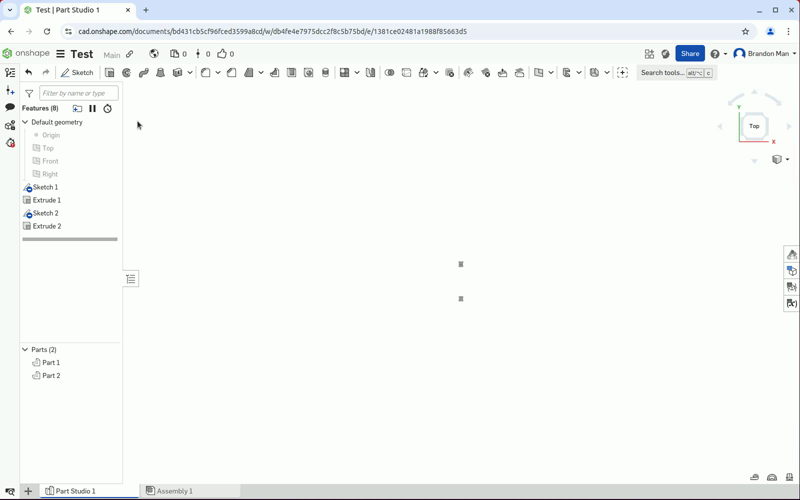
key(up, 3)
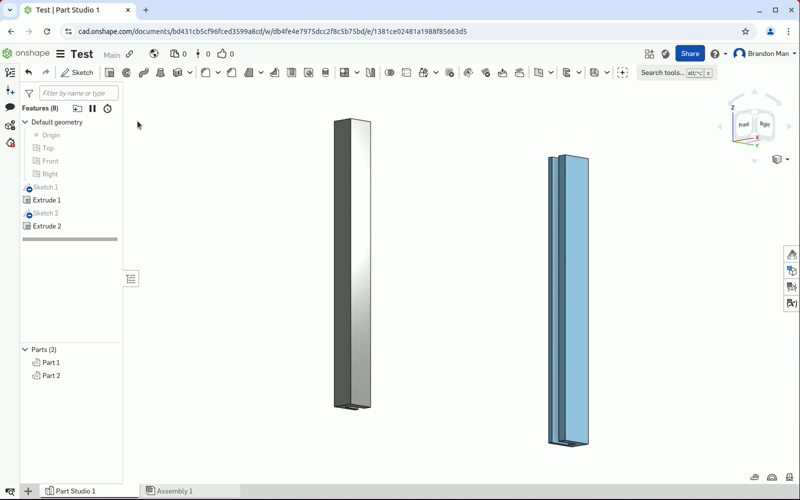
key(left, 3)
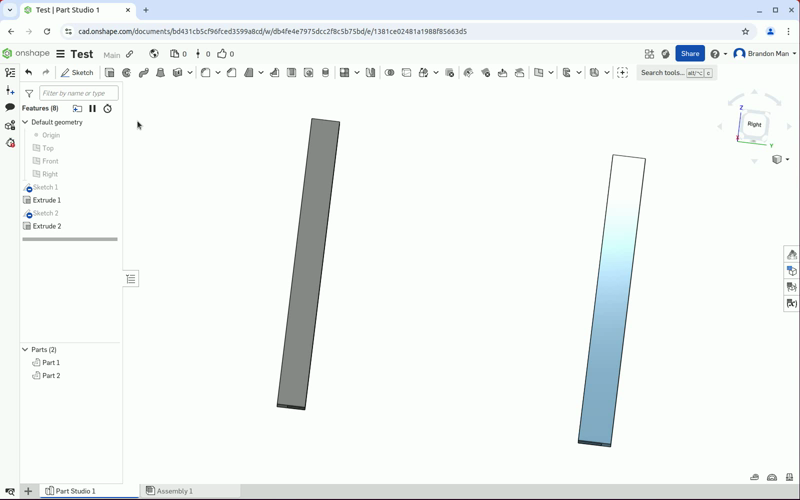
key(right, 3)
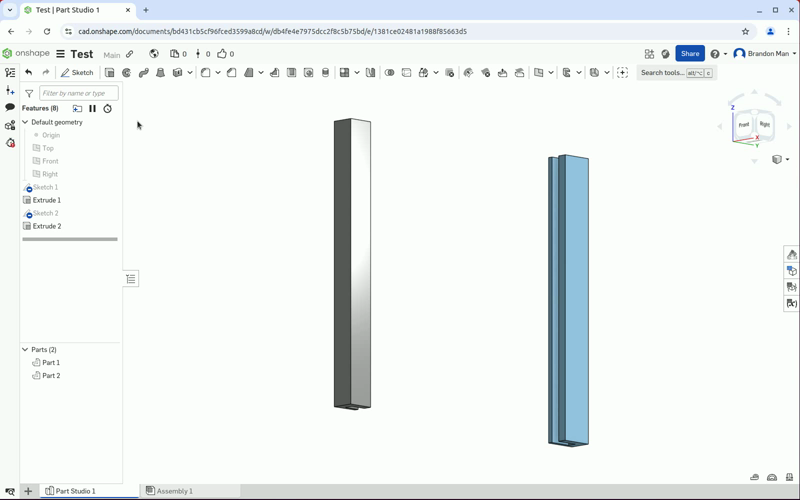
key(down, 3)
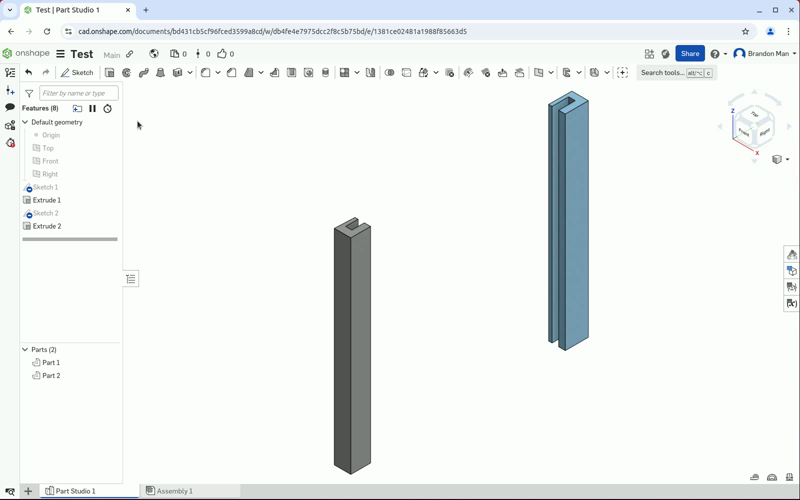
mouse_move(73, 189)
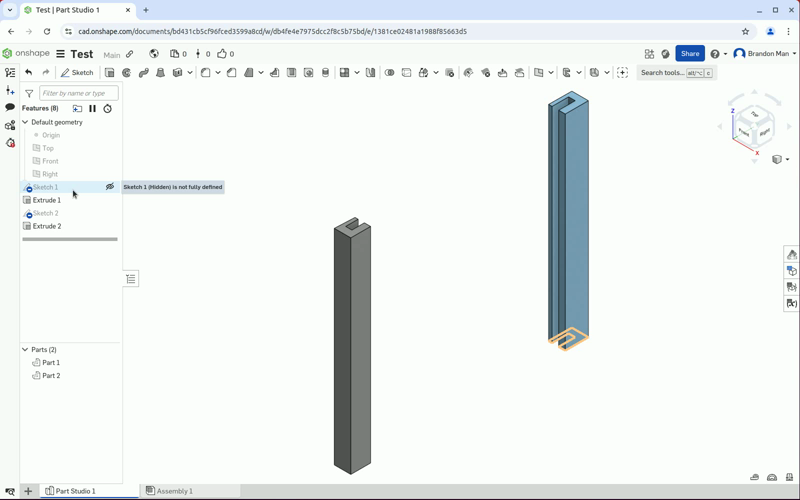
click(73, 189)